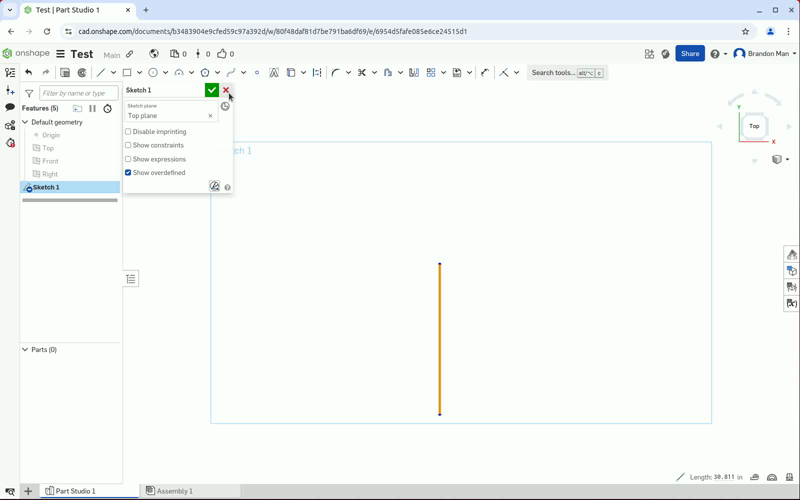
key(shift+h)
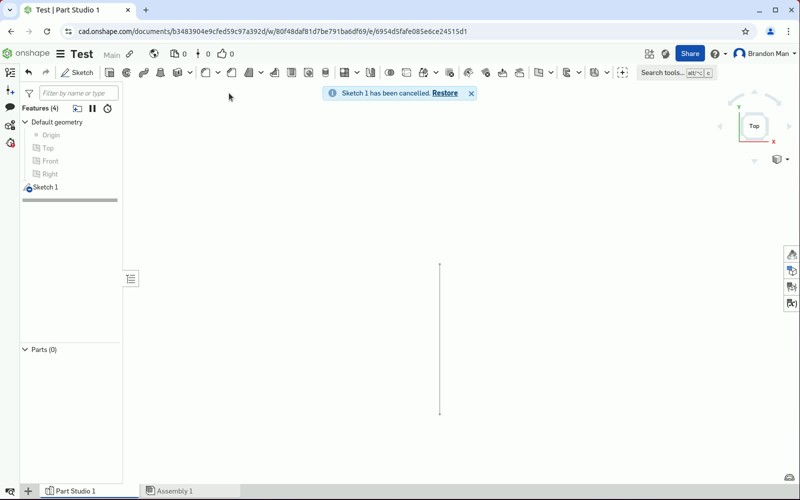
mouse_move(73, 352)
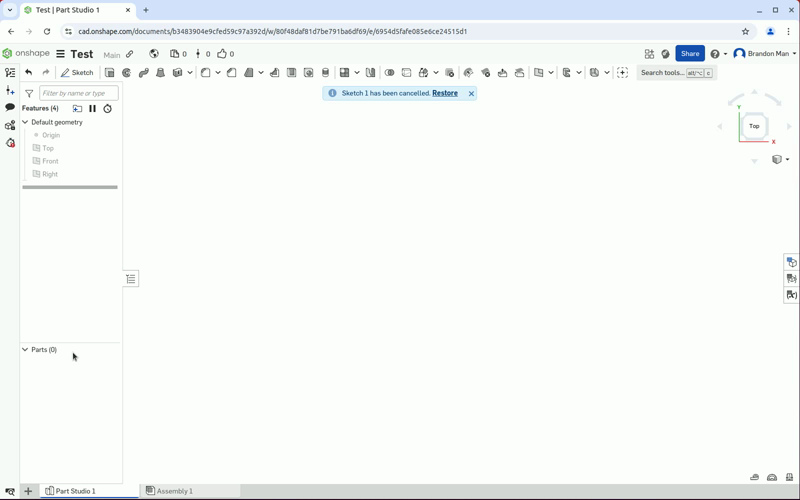
key(y)
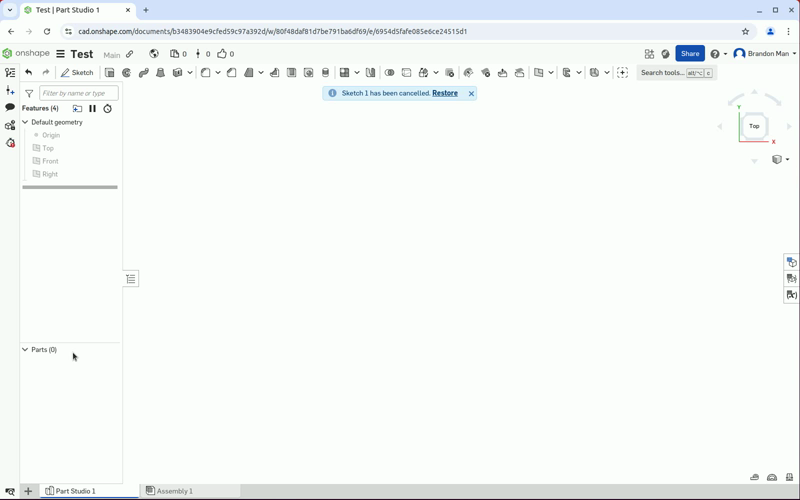
key(shift+p)
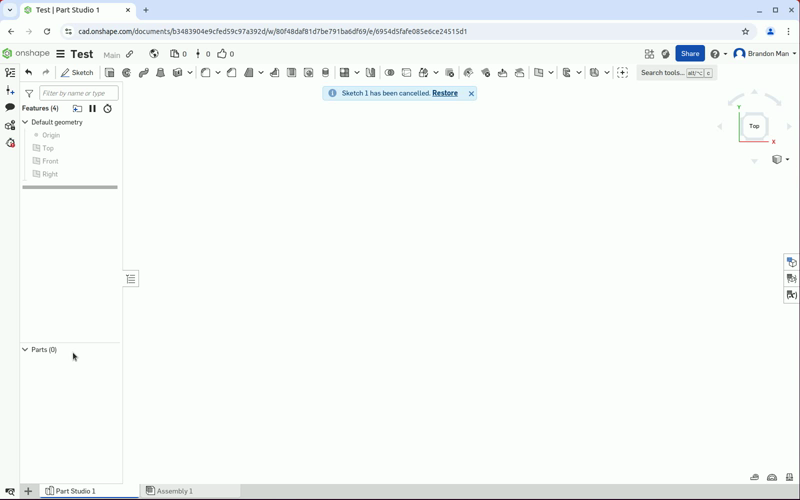
key(space)
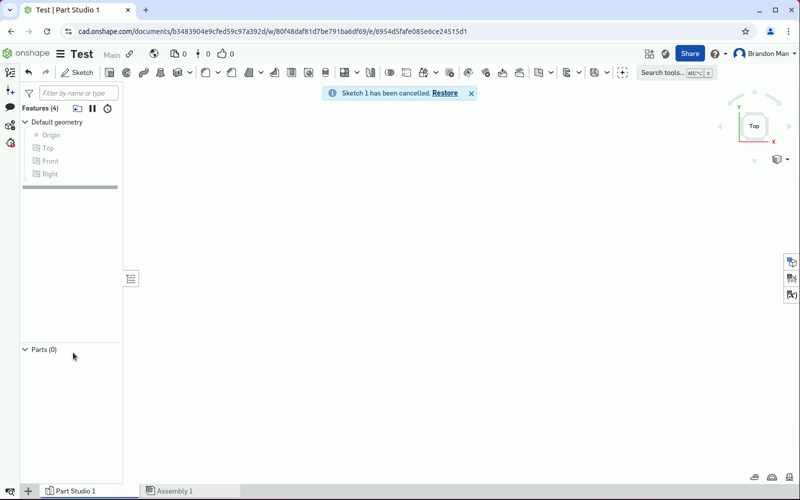
key_down(shift)
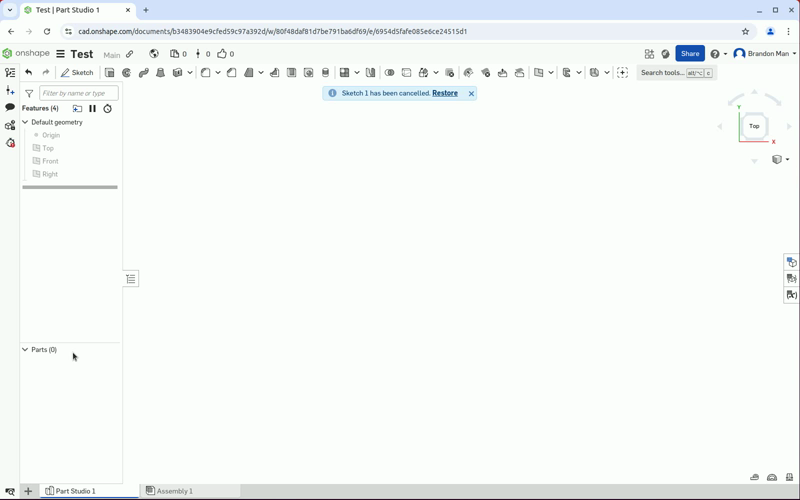
key(up)
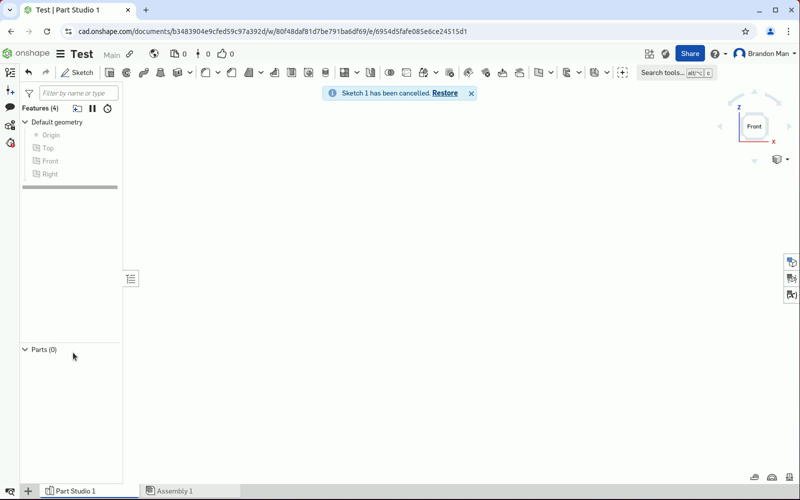
key_up(shift)
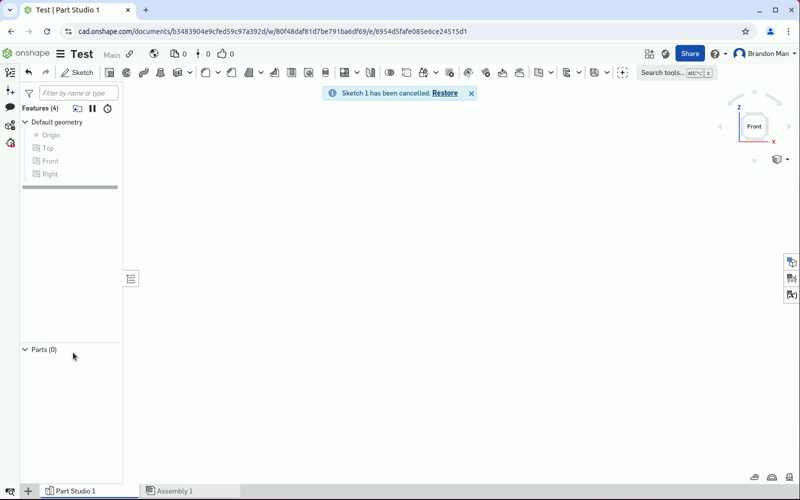
mouse_move(73, 352)
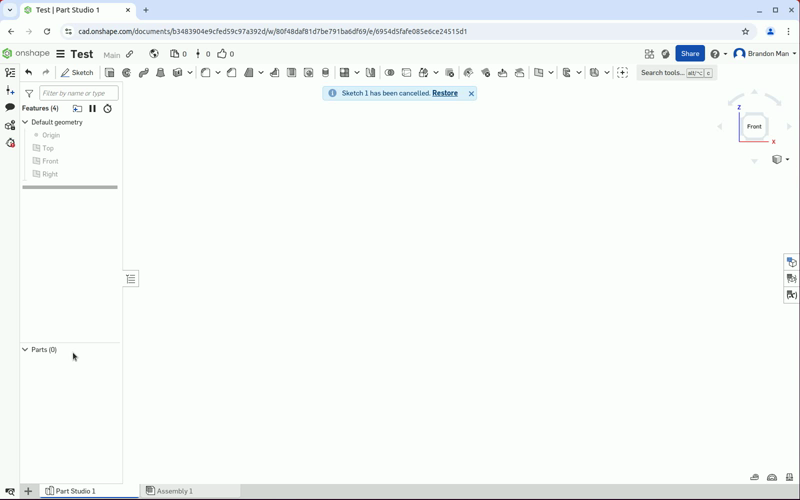
key(shift+y)
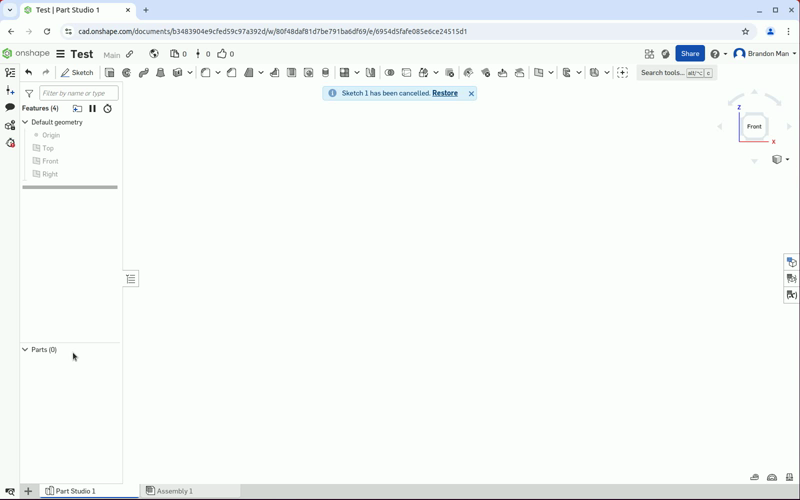
key(shift+s)
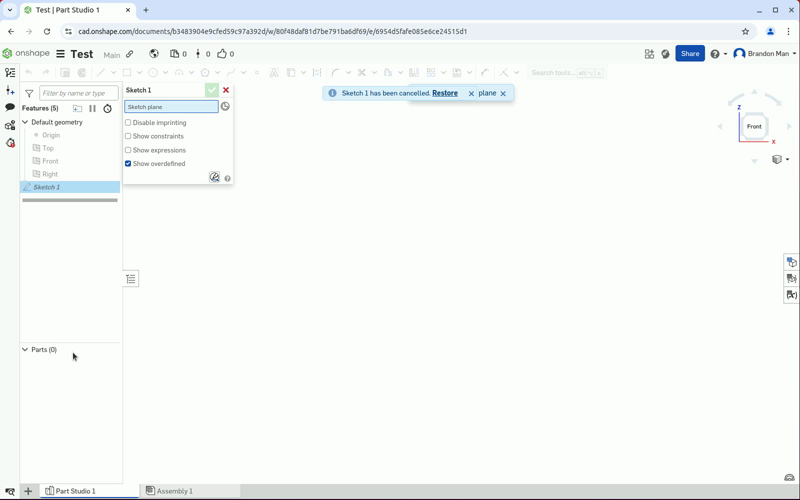
mouse_move(73, 163)
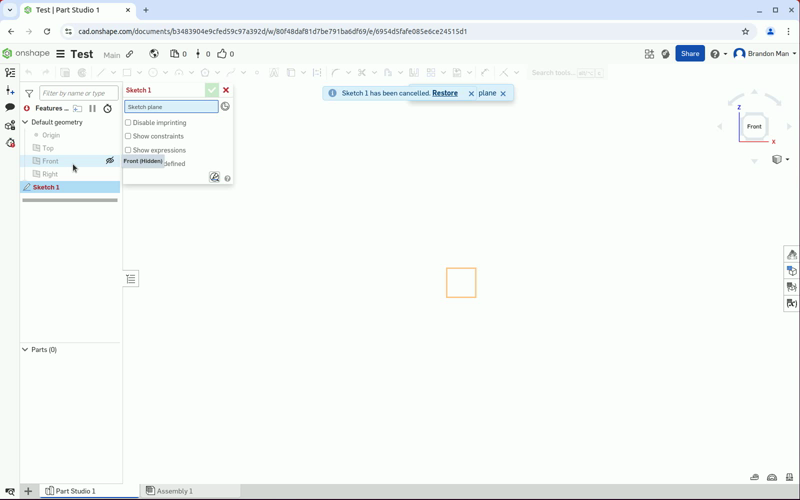
click(73, 163)
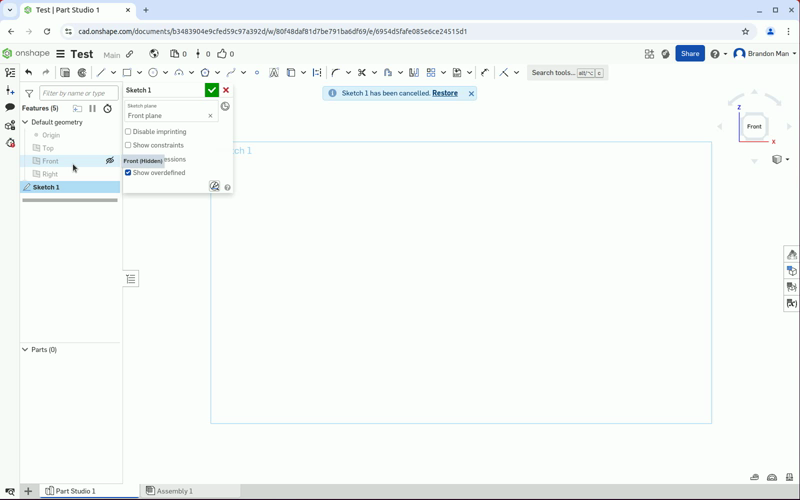
mouse_move(73, 352)
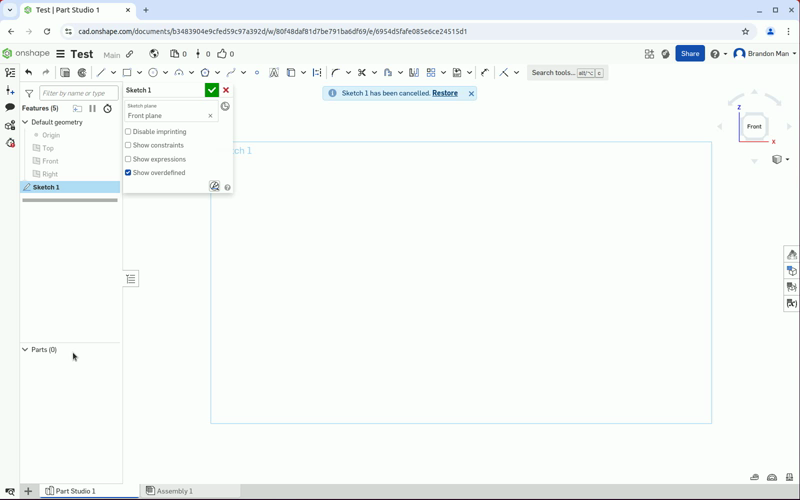
key(y)
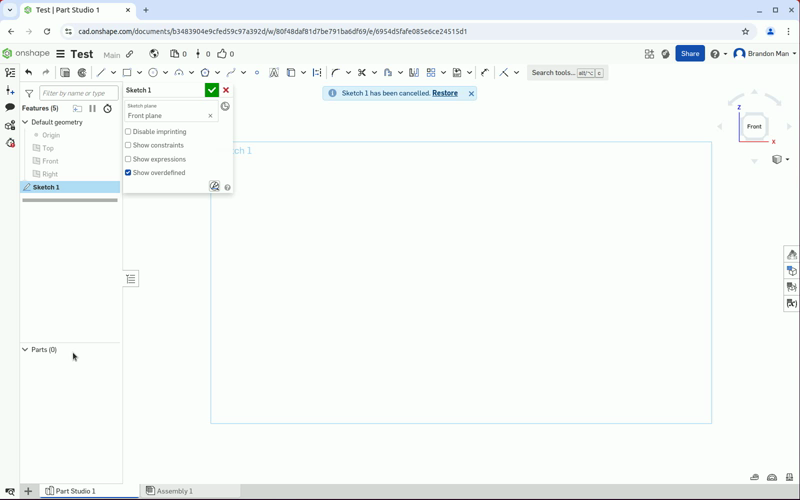
key(a)
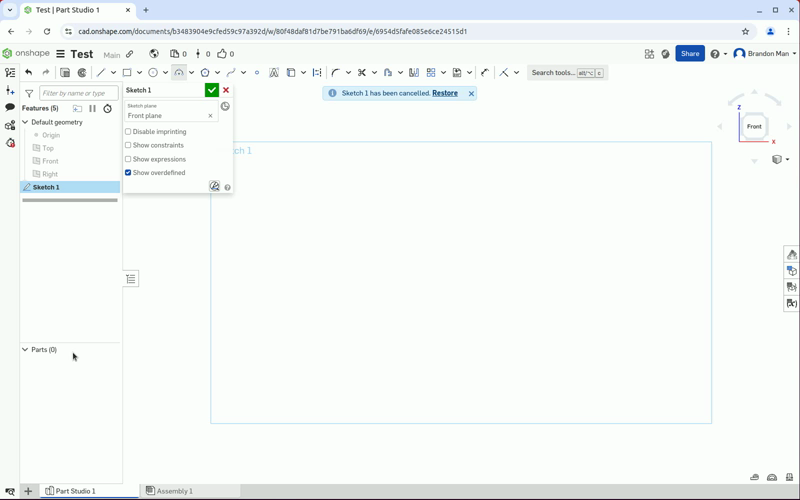
key_down(shift)
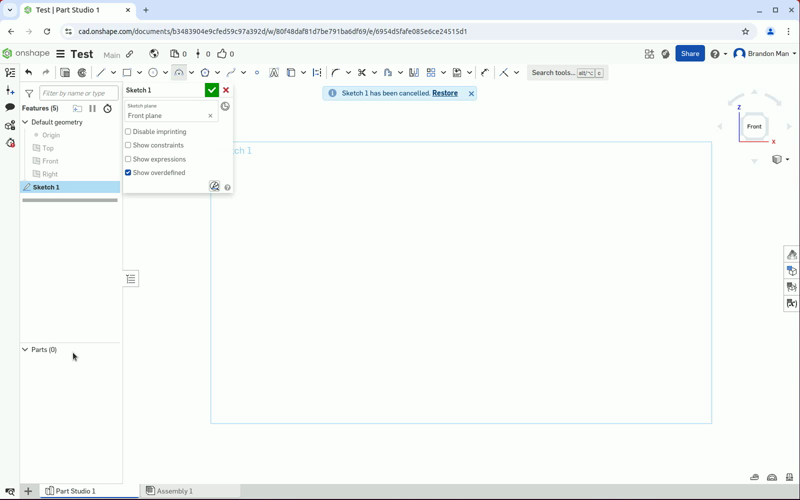
mouse_move(515, 186)
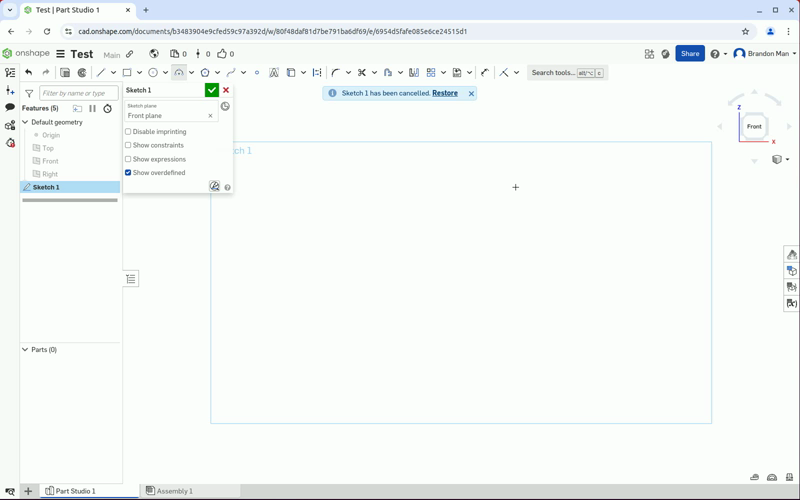
click(515, 186)
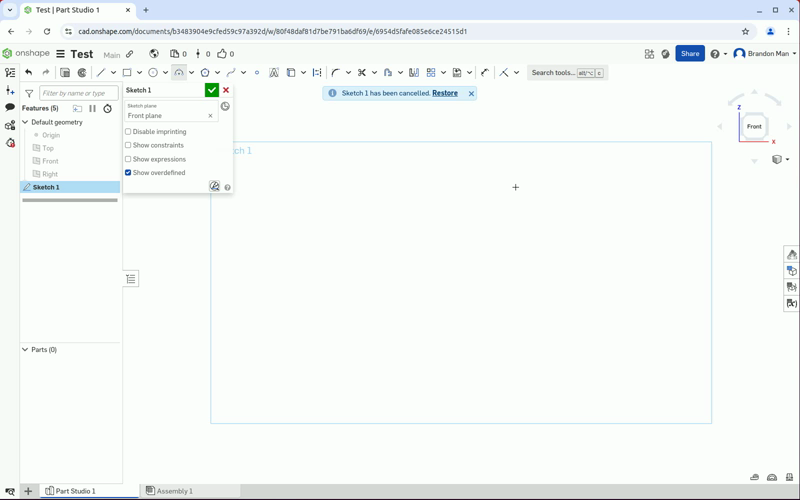
key_up(shift)
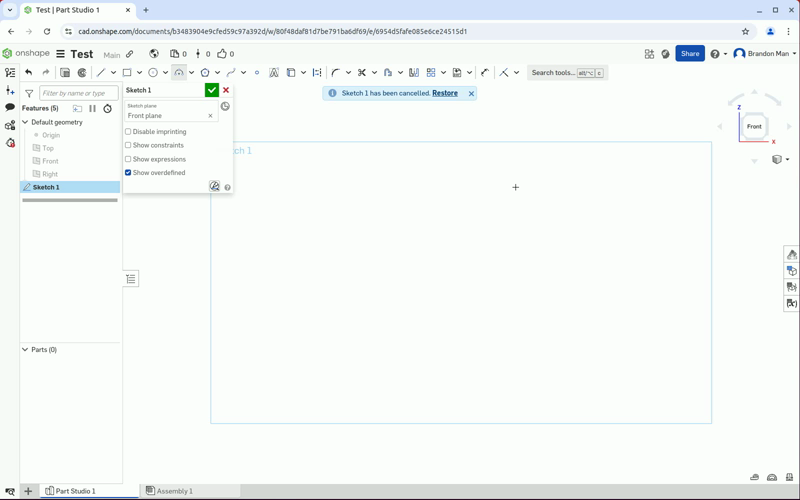
key_down(shift)
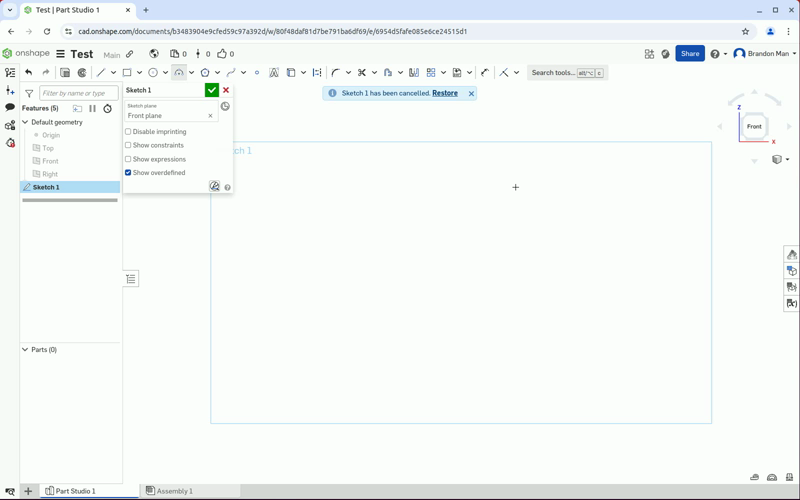
mouse_move(542, 186)
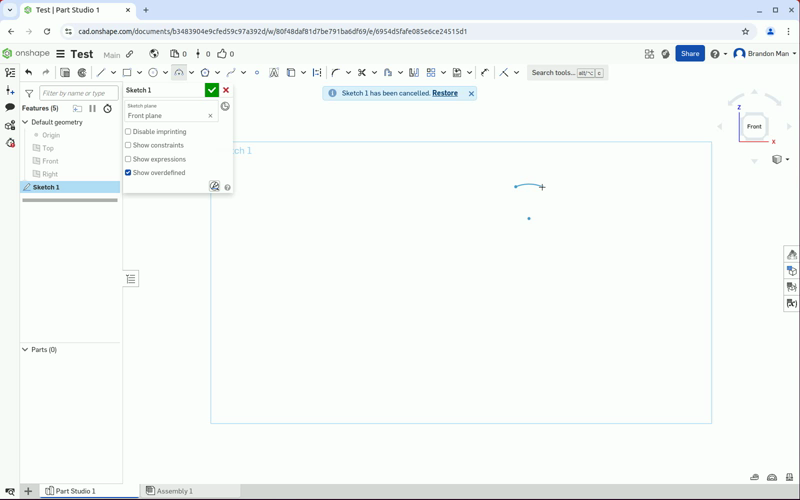
click(542, 186)
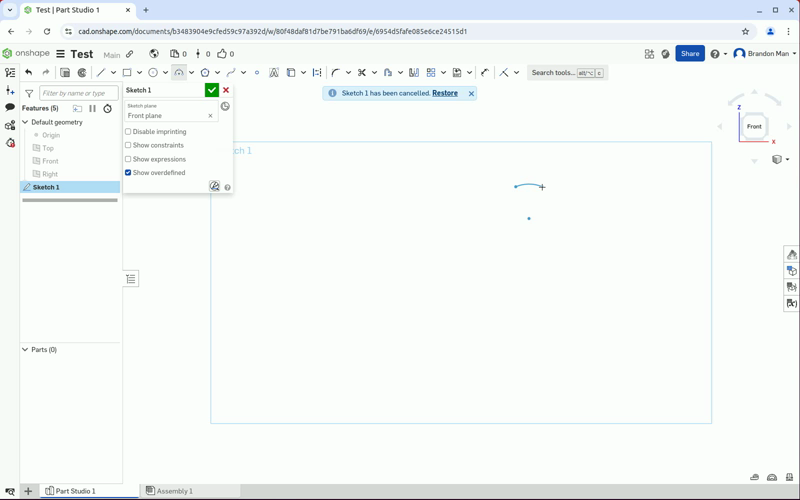
mouse_move(529, 200)
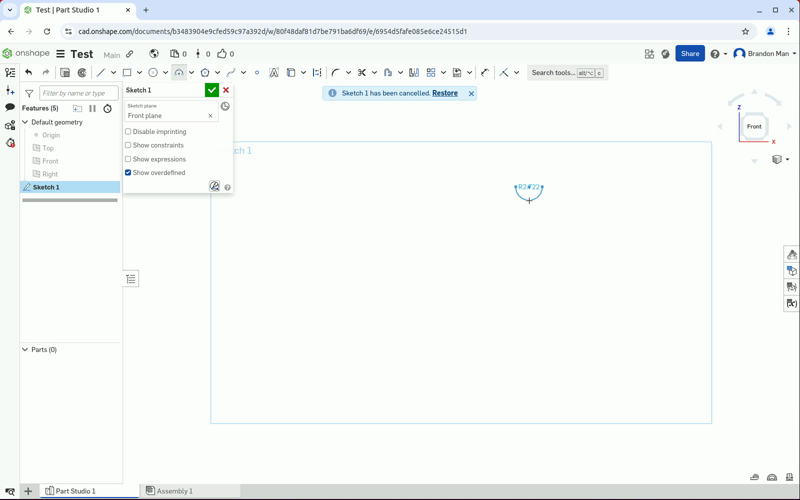
click(529, 200)
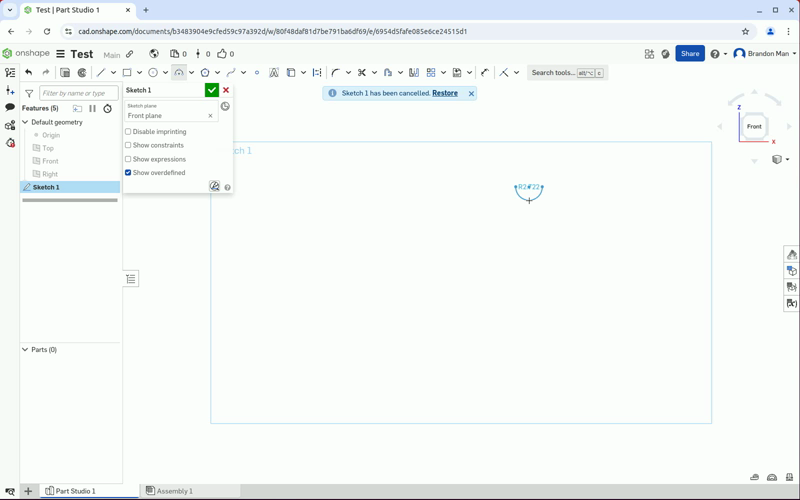
key_up(shift)
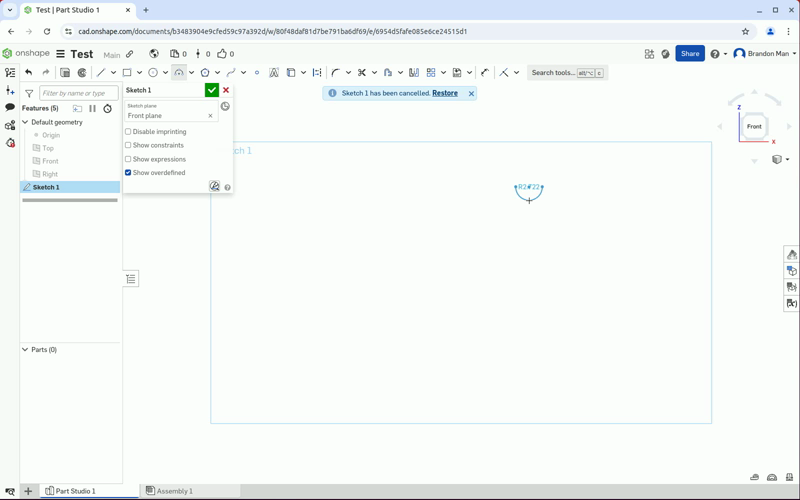
mouse_move(542, 186)
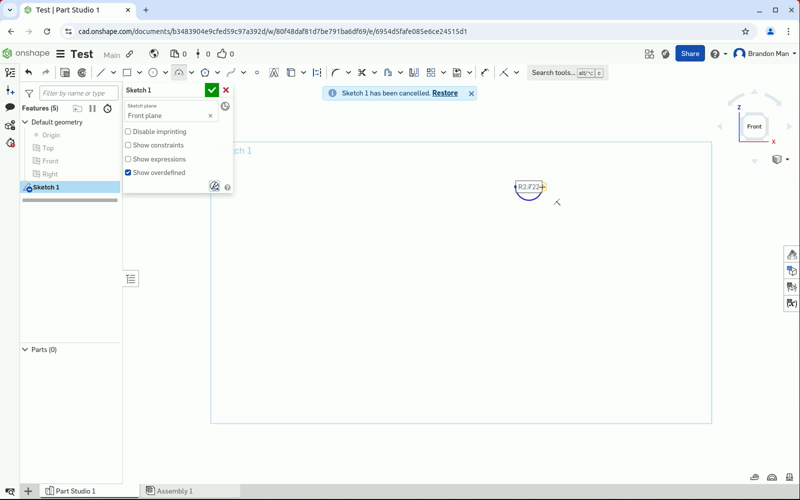
click(542, 186)
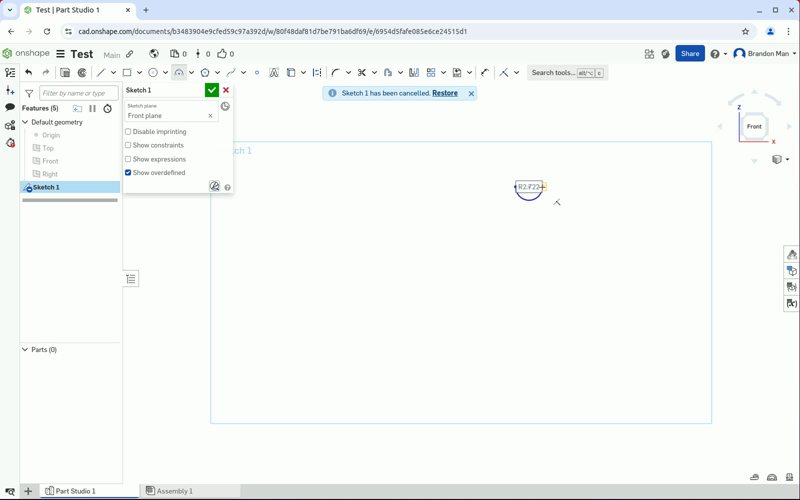
mouse_move(515, 186)
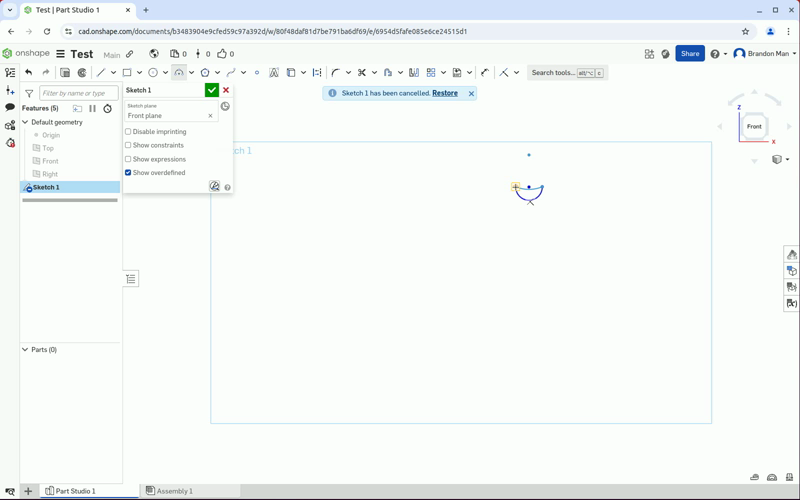
click(515, 186)
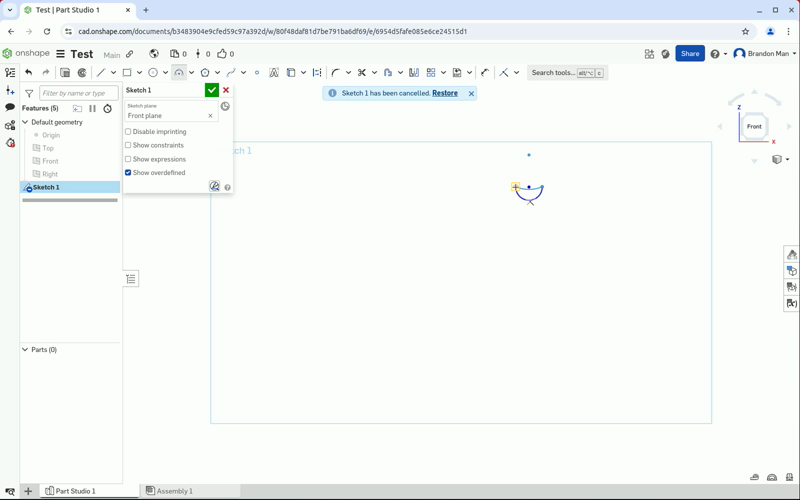
key_down(shift)
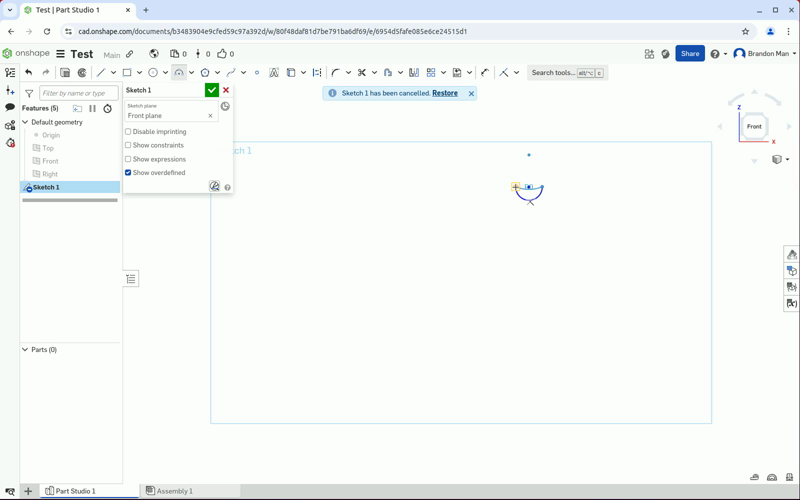
mouse_move(529, 173)
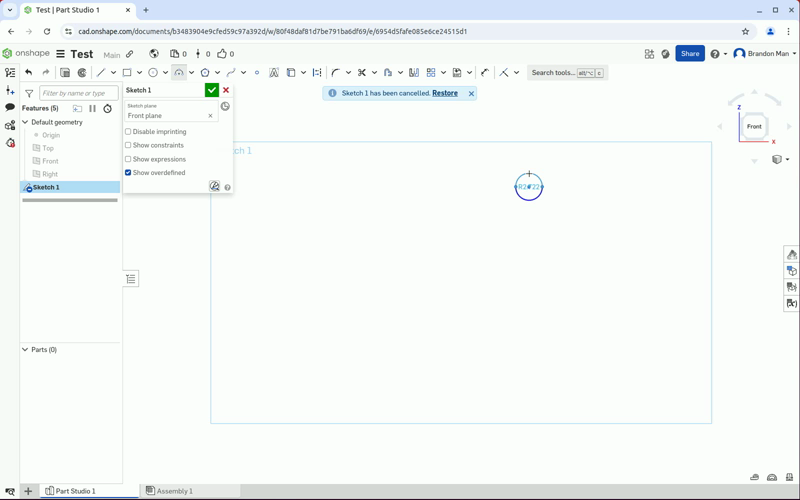
click(529, 173)
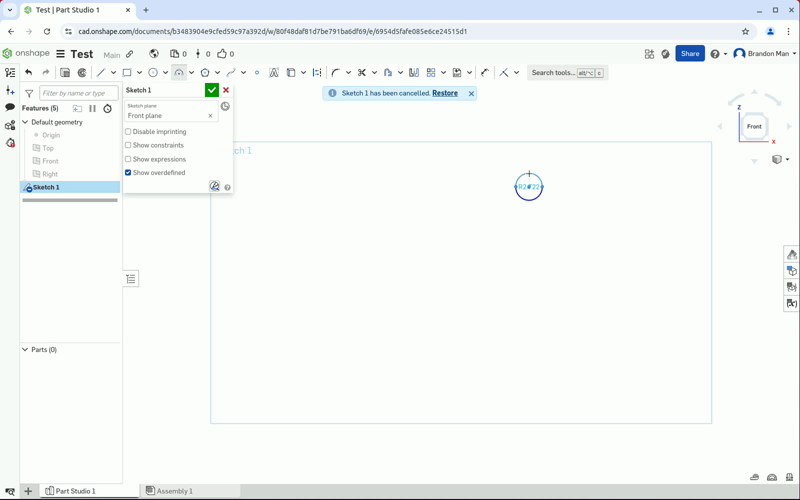
key_up(shift)
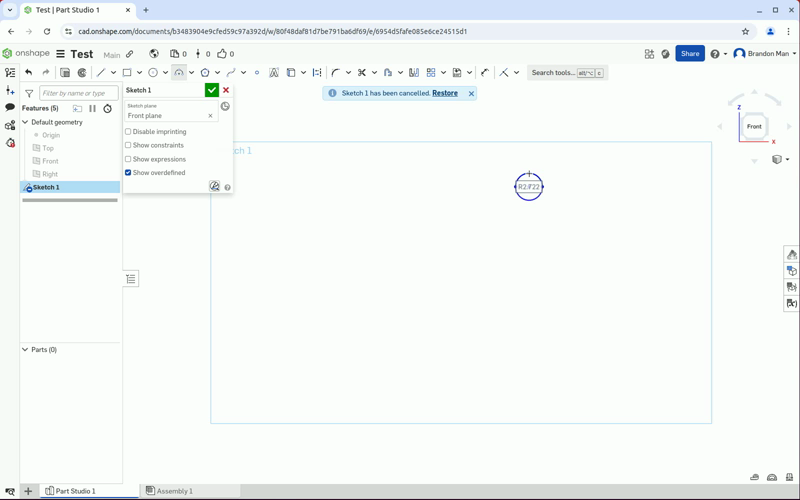
key(esc)
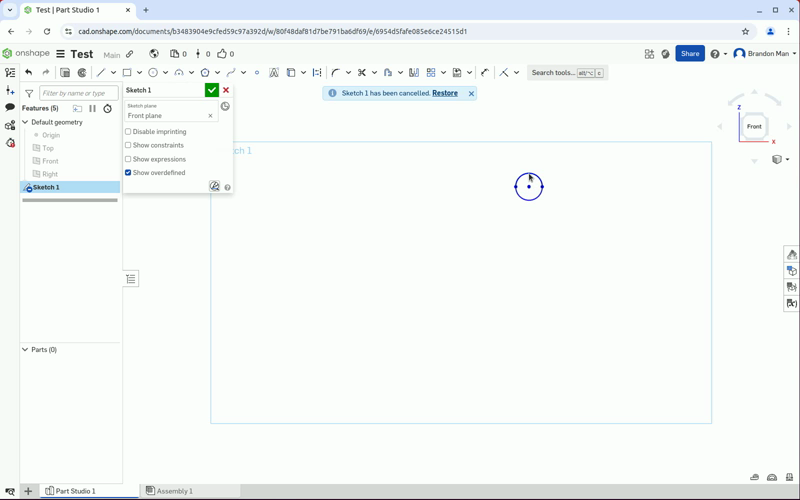
mouse_move(526, 183)
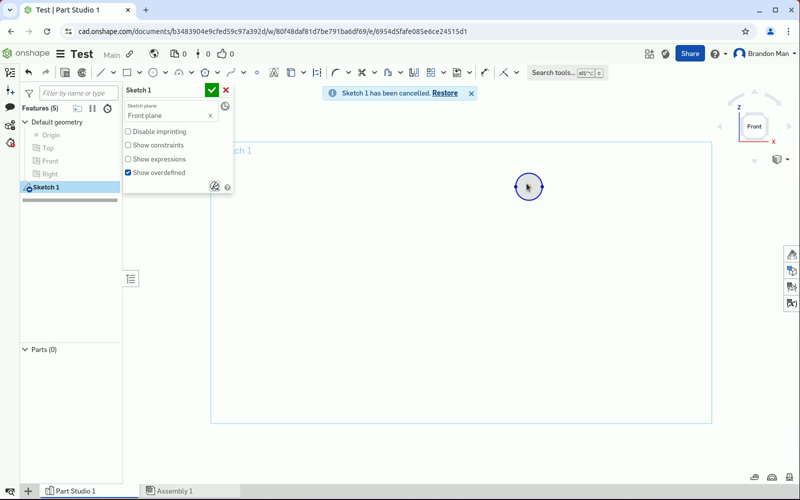
scroll(6)
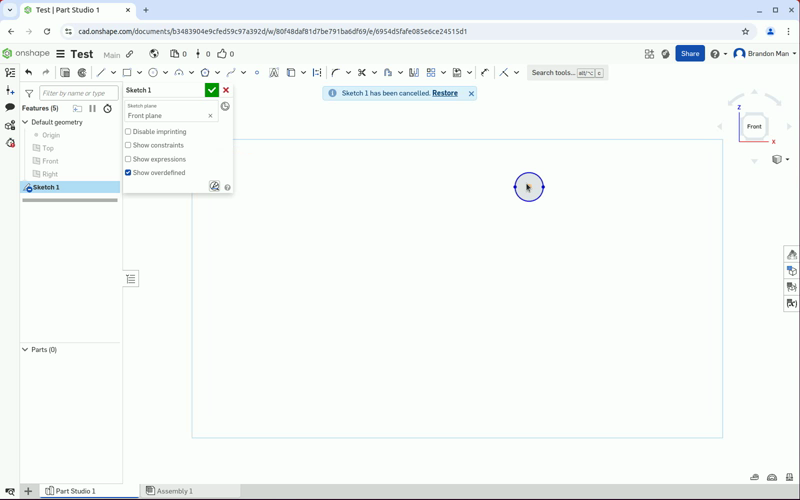
scroll(6)
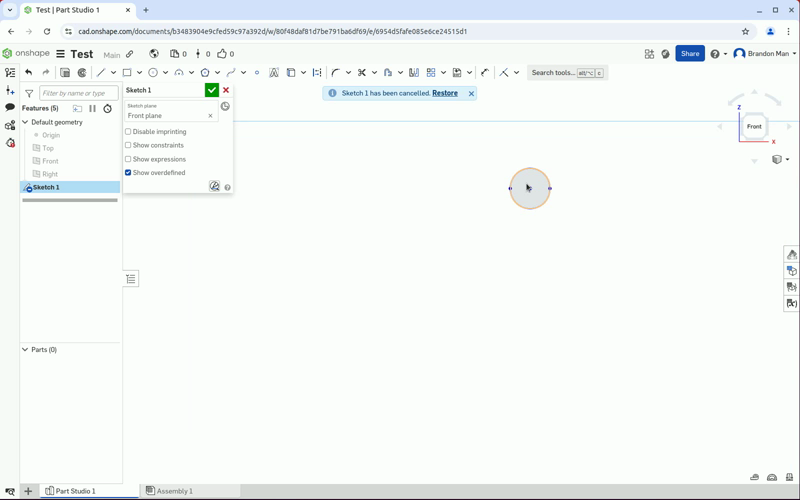
scroll(6)
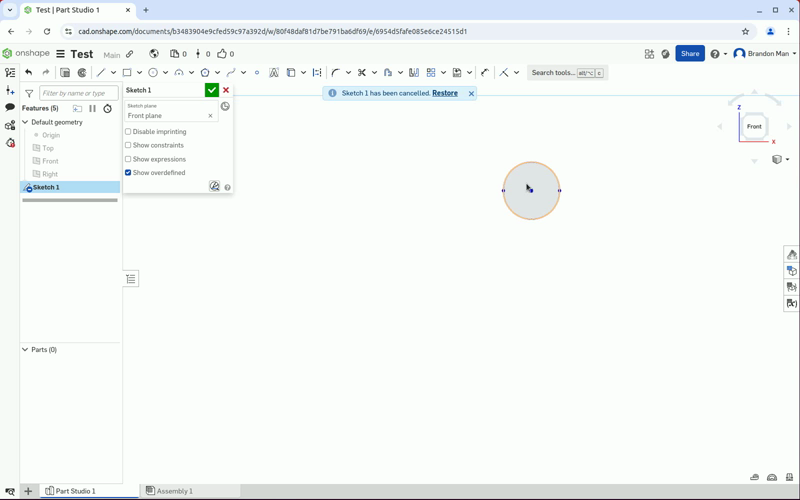
scroll(6)
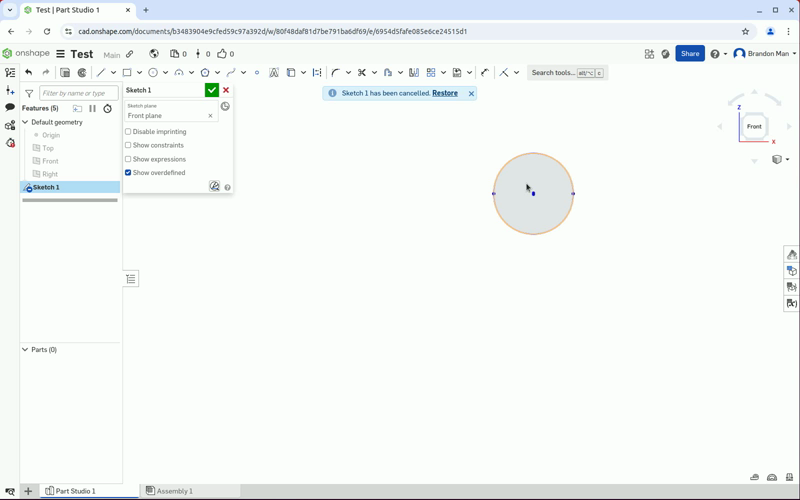
scroll(6)
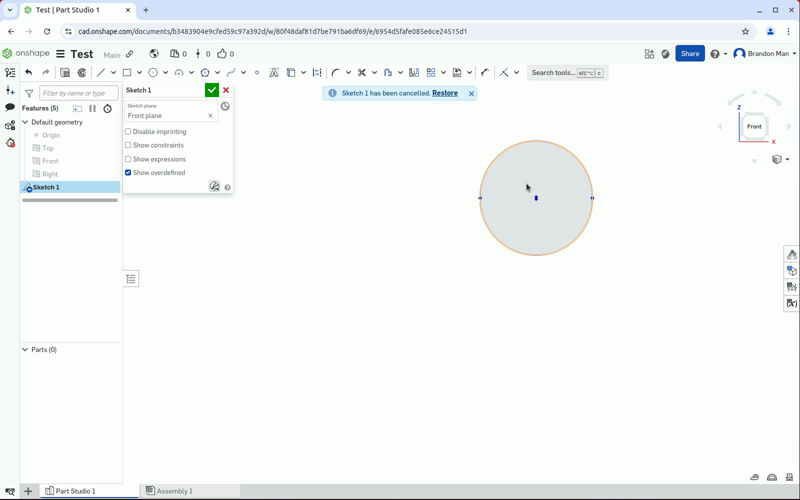
scroll(6)
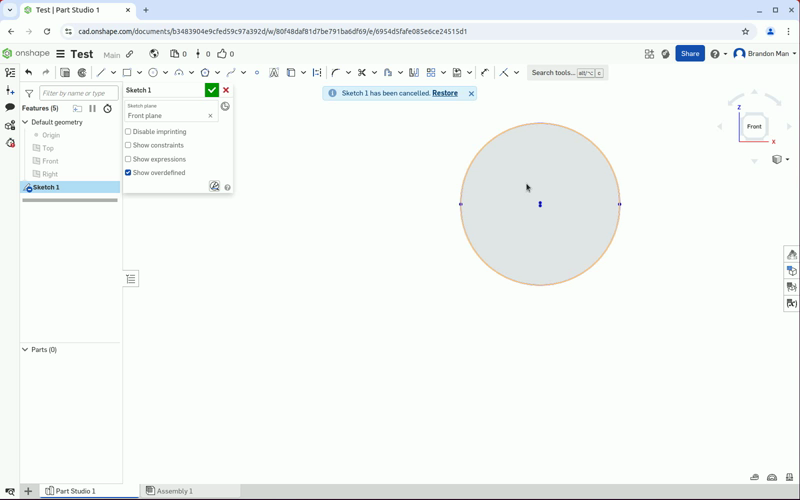
scroll(6)
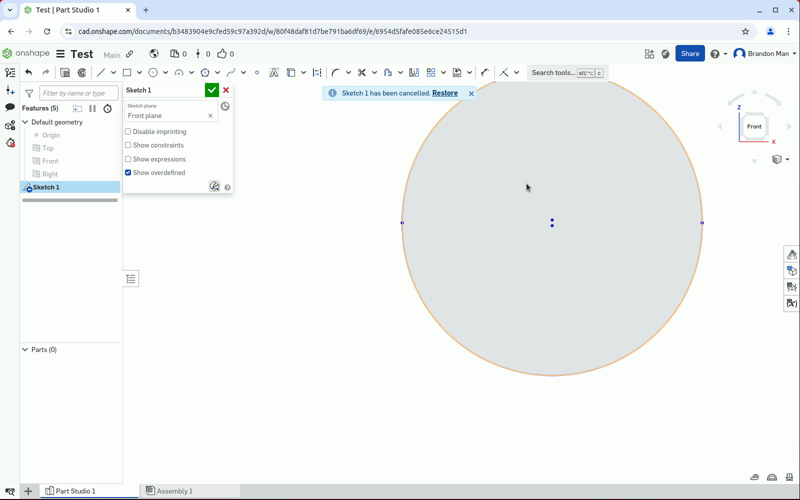
click(526, 183)
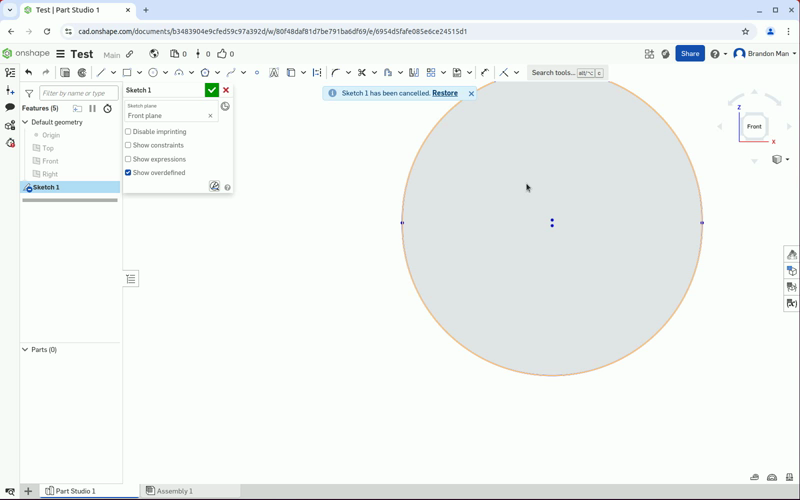
scroll(-6)
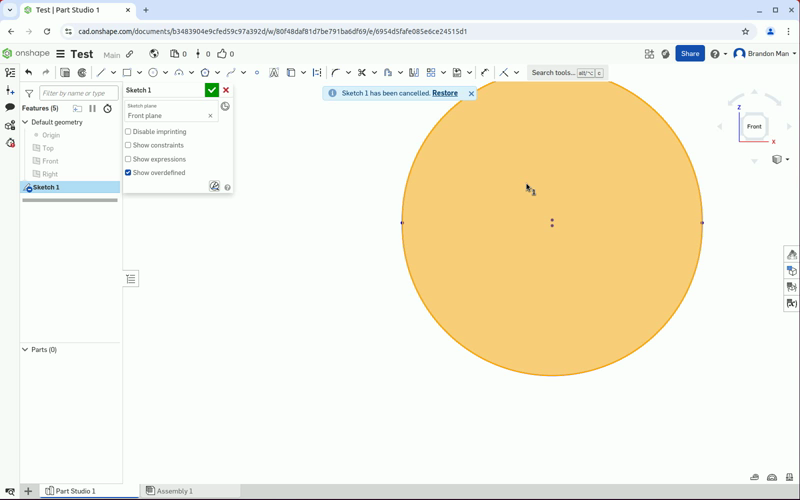
scroll(-6)
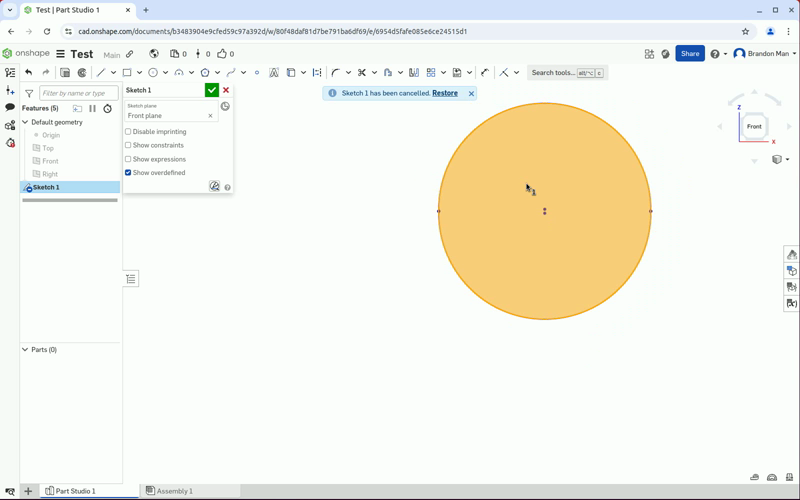
scroll(-6)
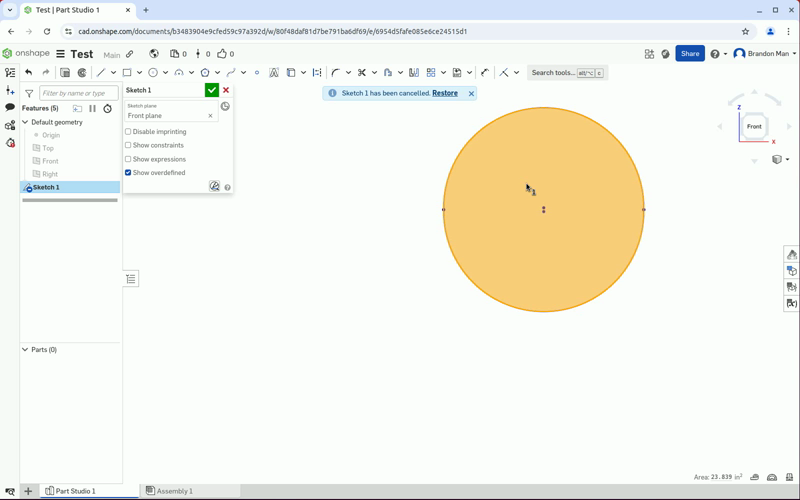
scroll(-6)
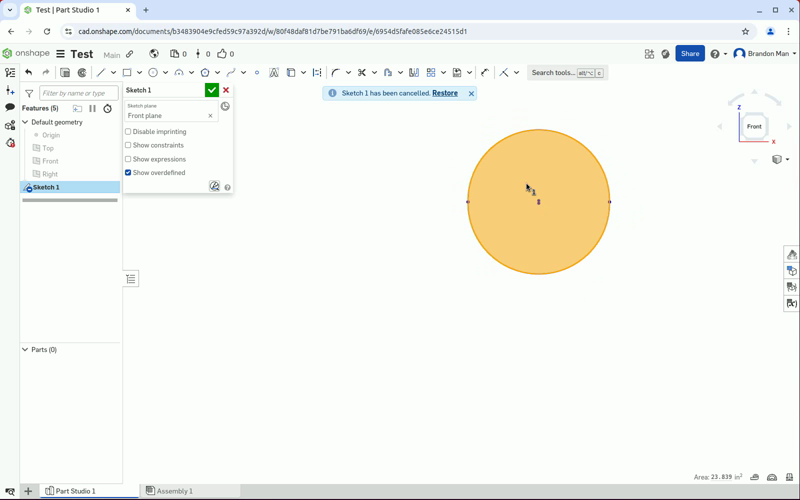
scroll(-6)
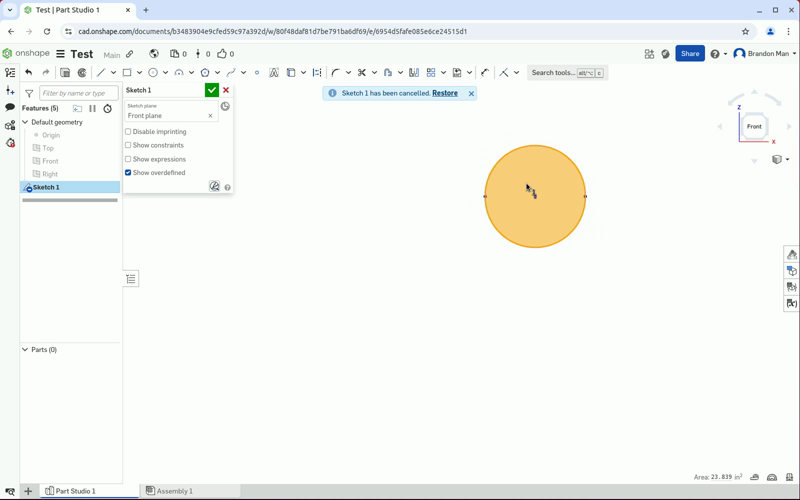
scroll(-6)
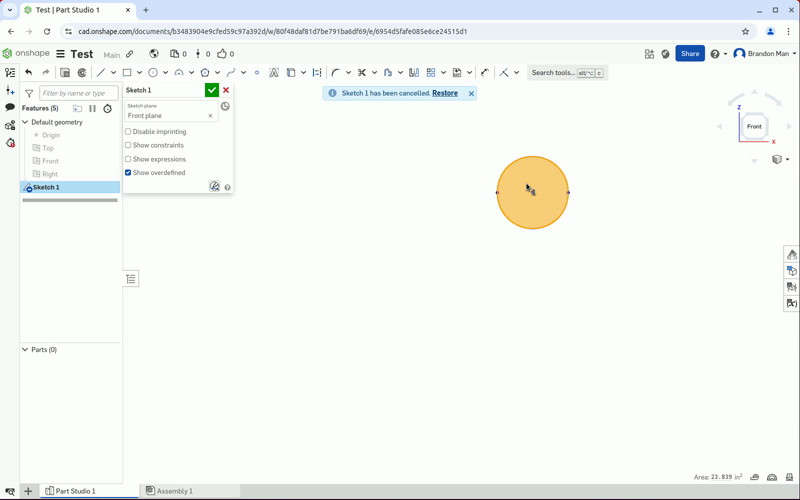
scroll(-6)
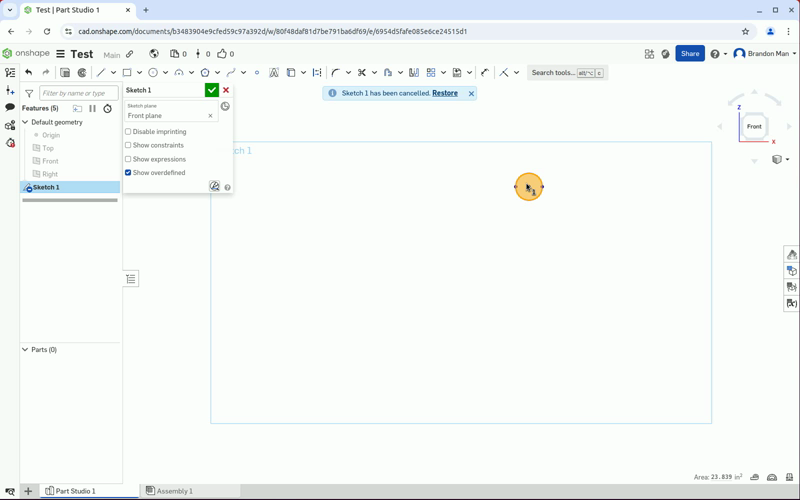
mouse_move(73, 352)
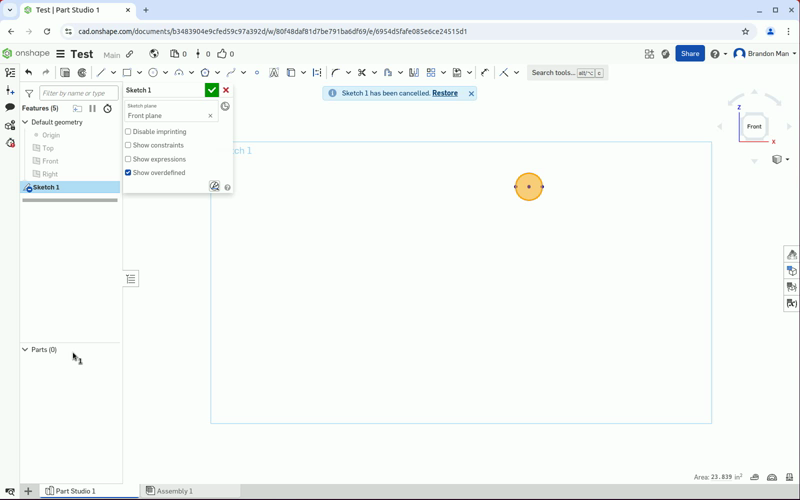
key(shift+y)
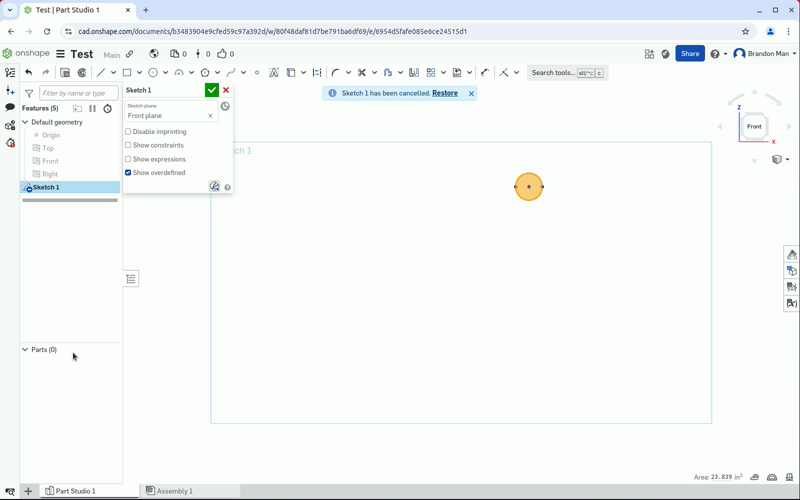
key(shift+e)
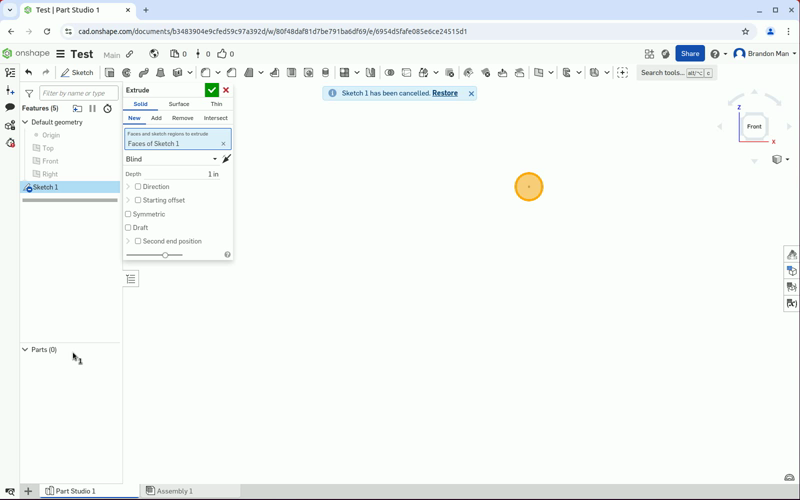
mouse_move(143, 106)
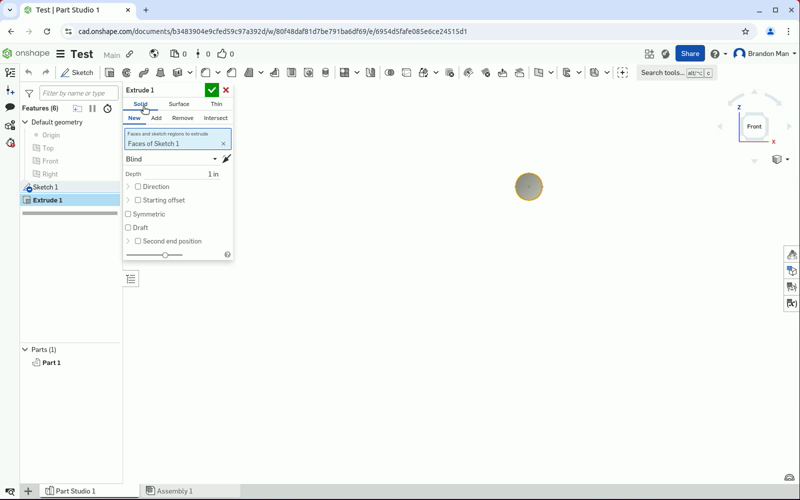
click(143, 106)
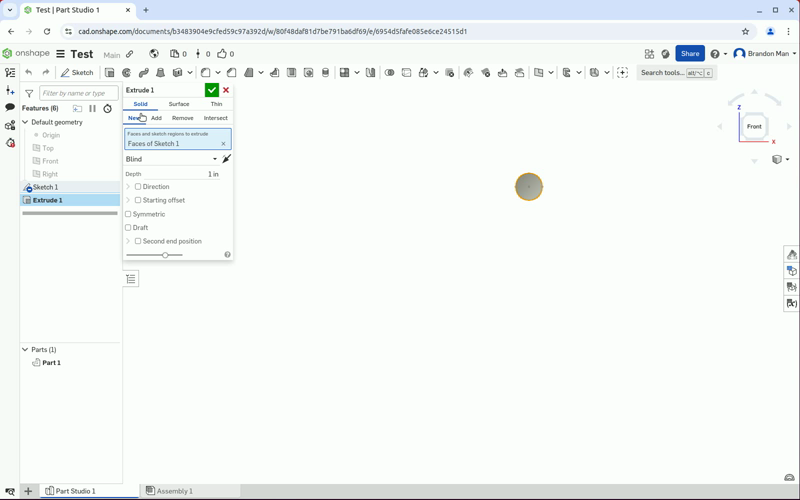
mouse_move(137, 120)
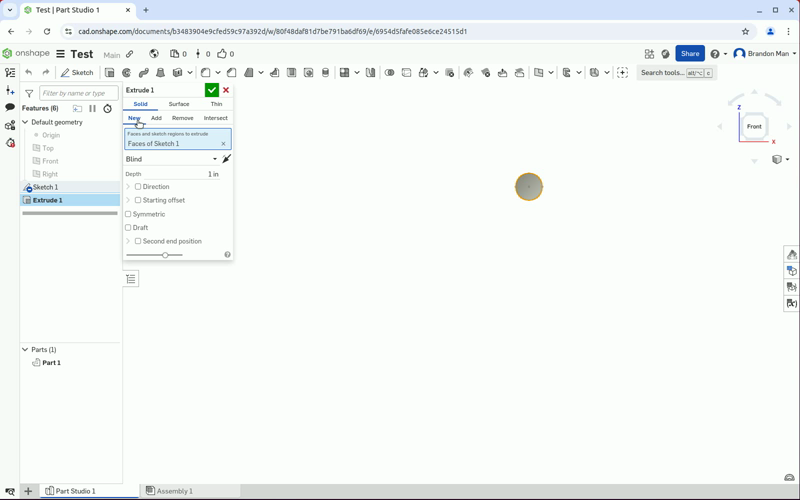
click(137, 120)
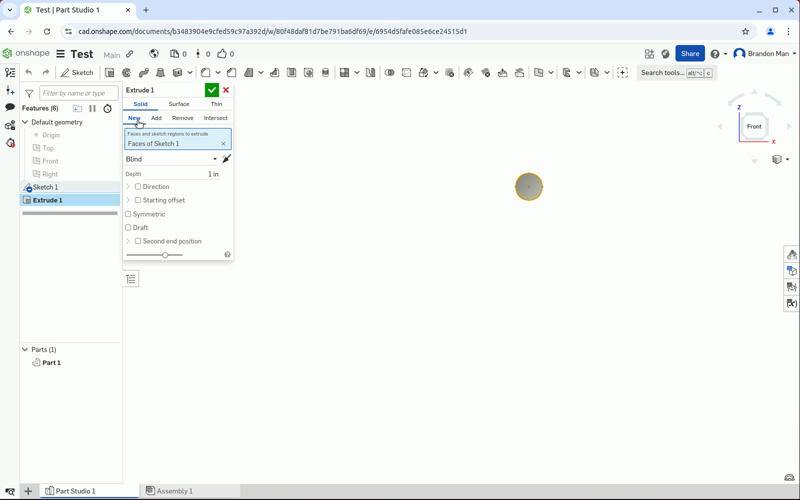
key(tab, 4)
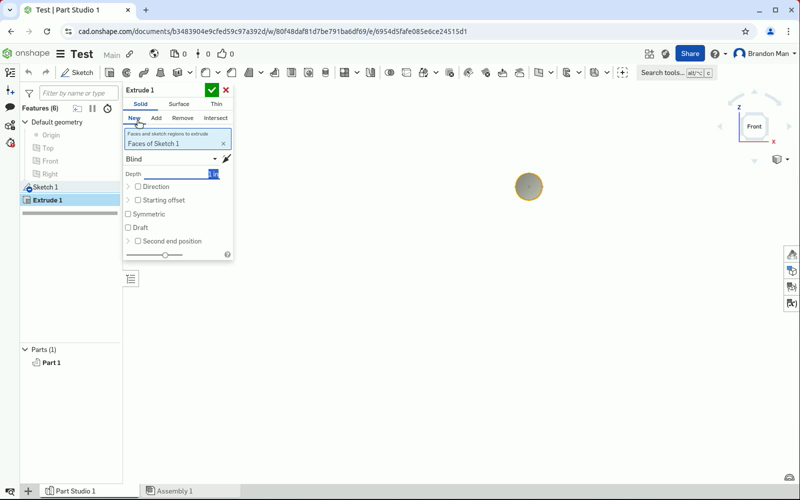
text(22.145)
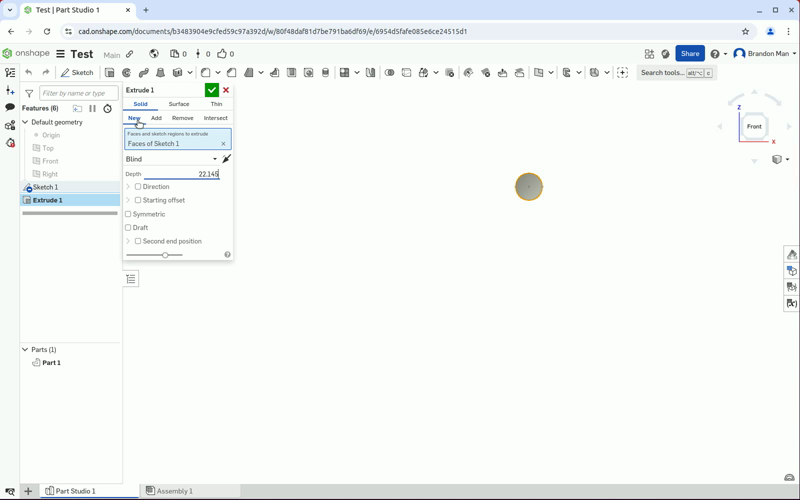
key(enter)
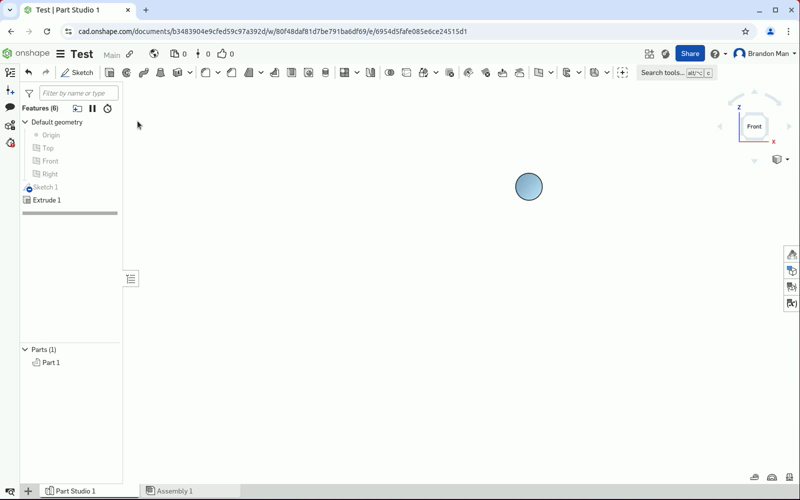
key(shift+h)
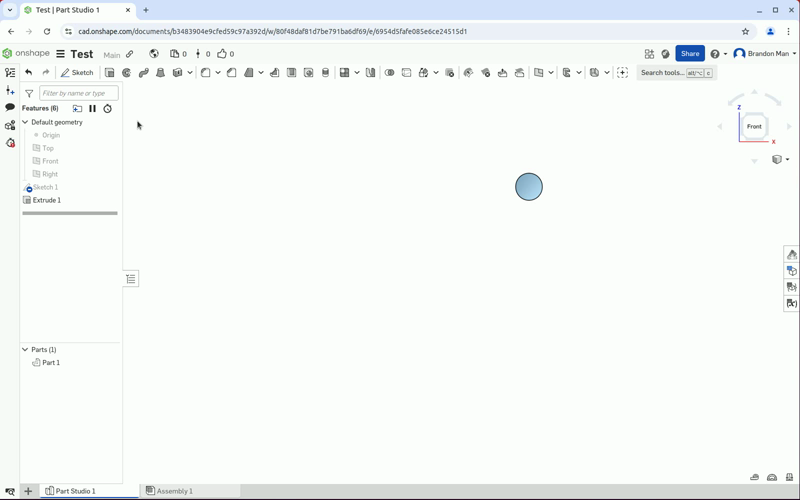
key(shift+h)
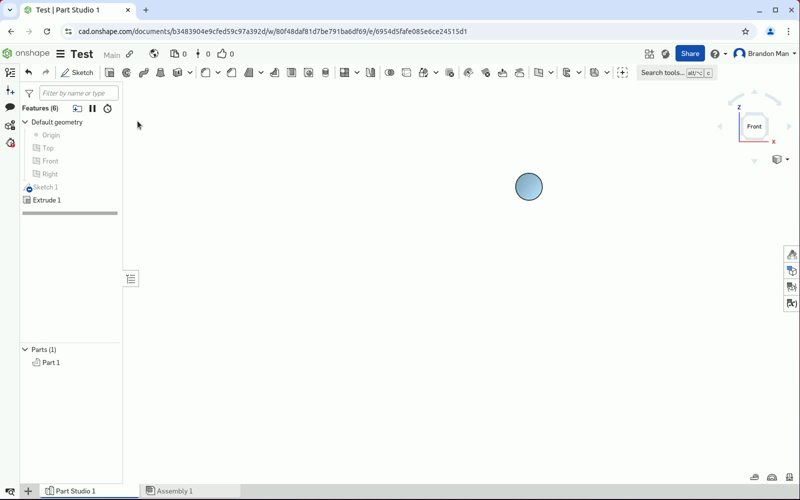
mouse_move(73, 189)
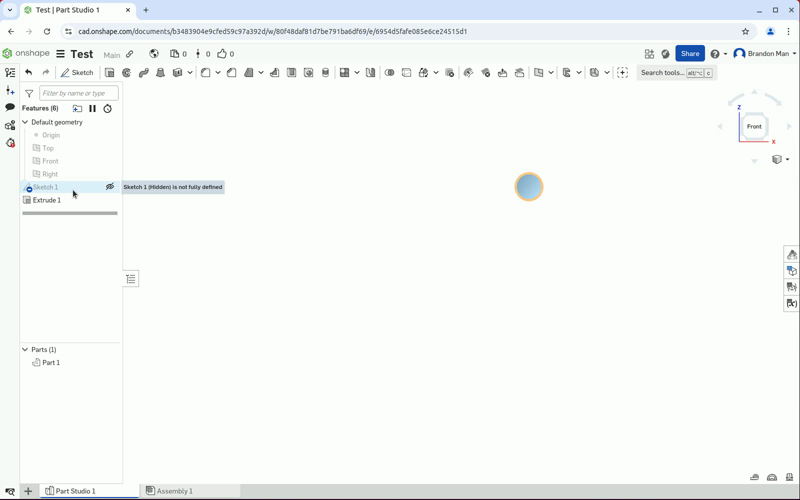
click(73, 189)
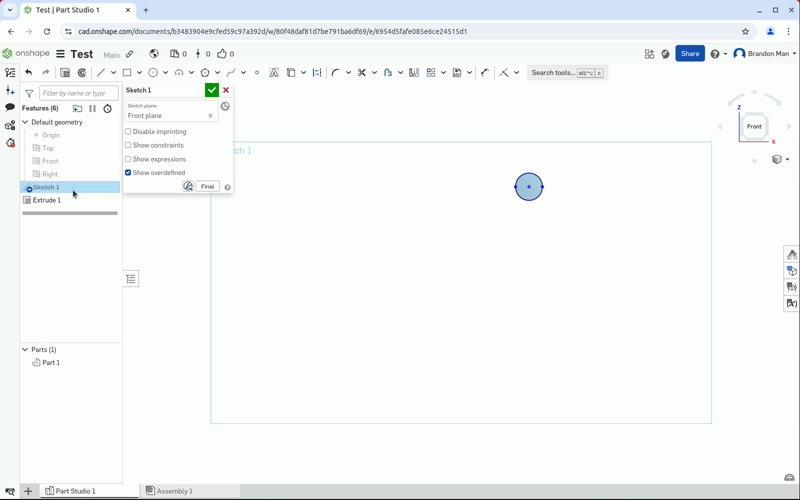
mouse_move(229, 92)
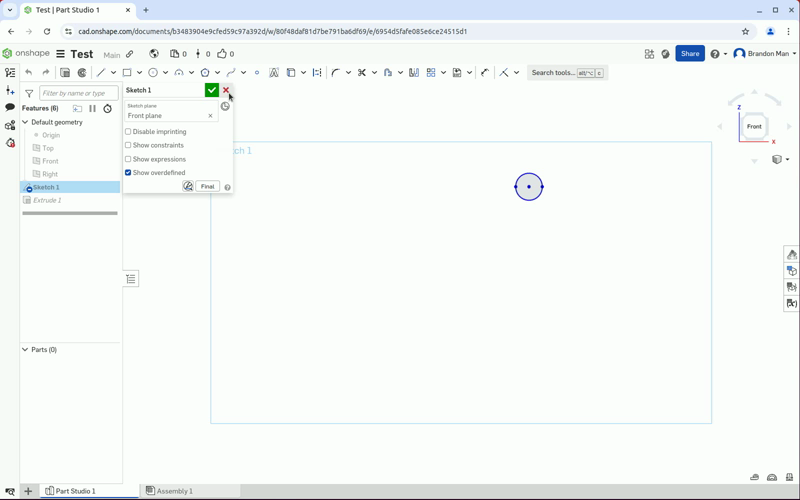
click(229, 92)
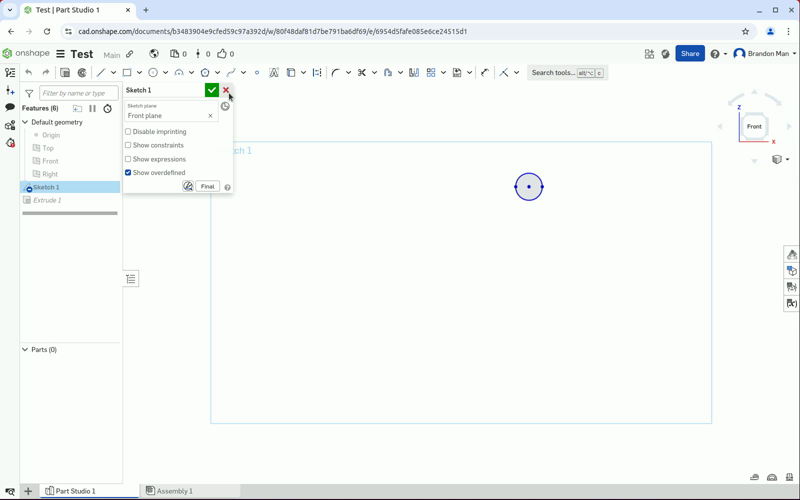
key(shift+s)
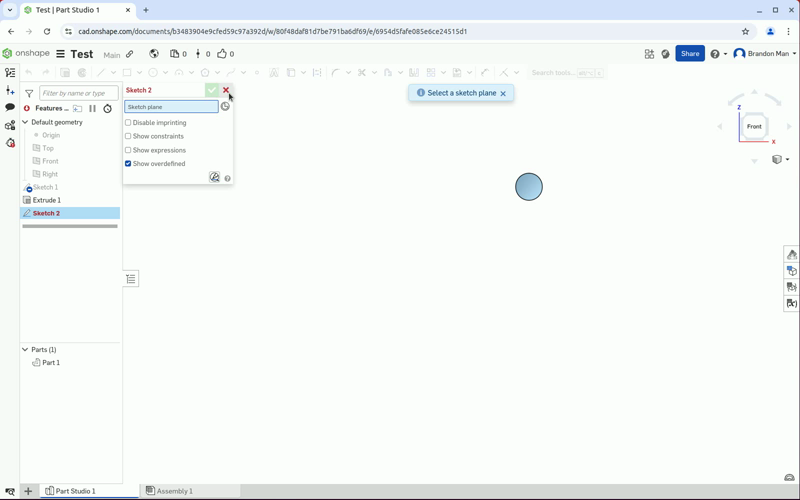
mouse_move(73, 163)
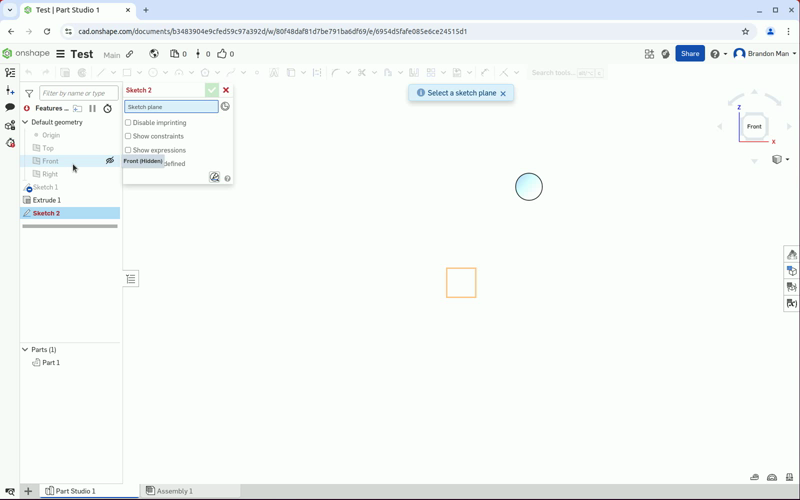
click(73, 163)
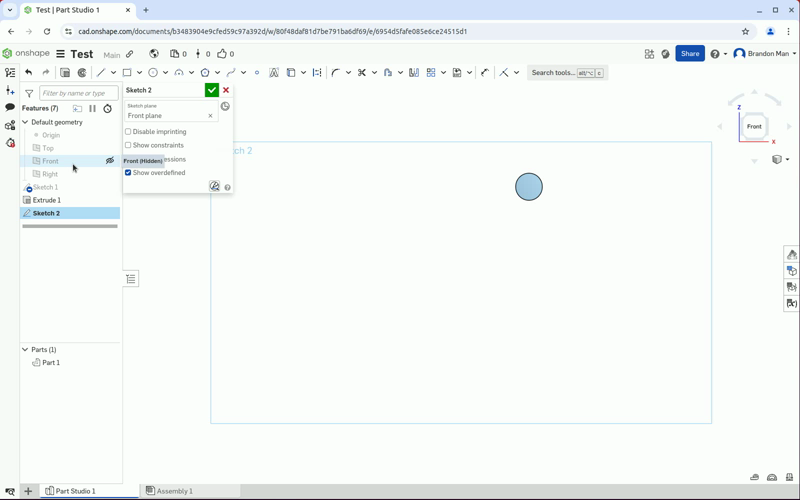
mouse_move(73, 352)
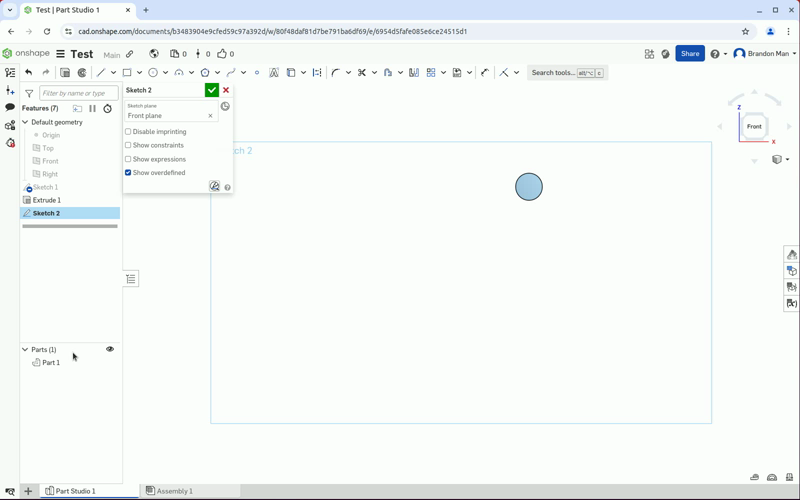
key(y)
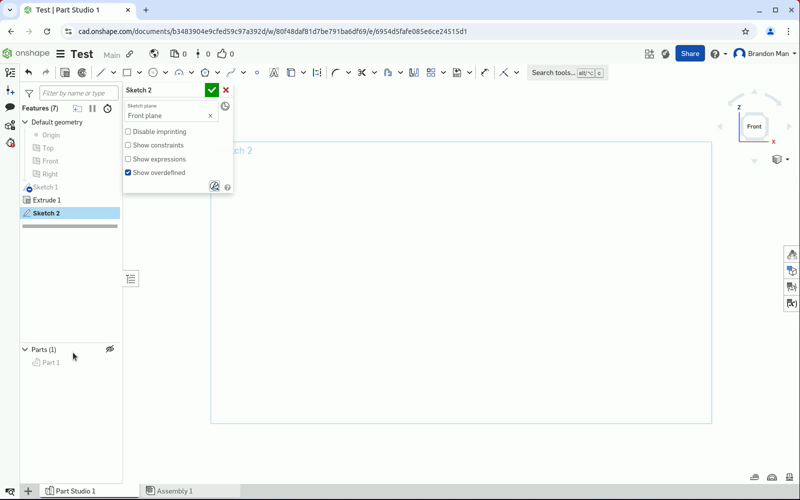
key(c)
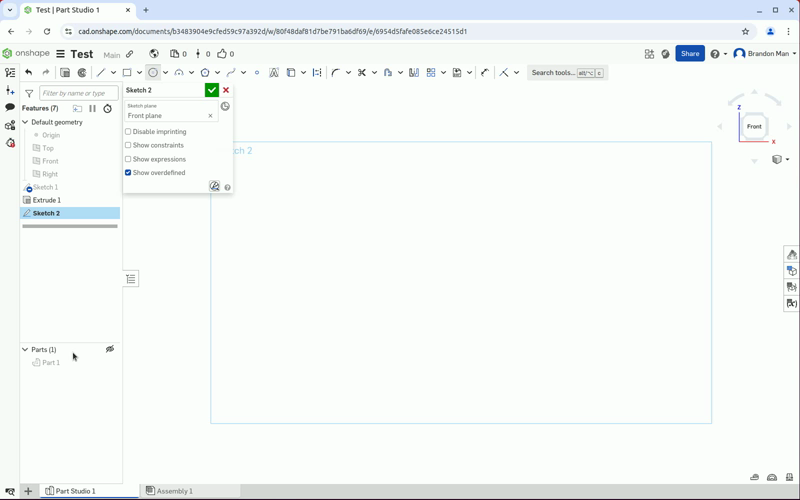
key_down(shift)
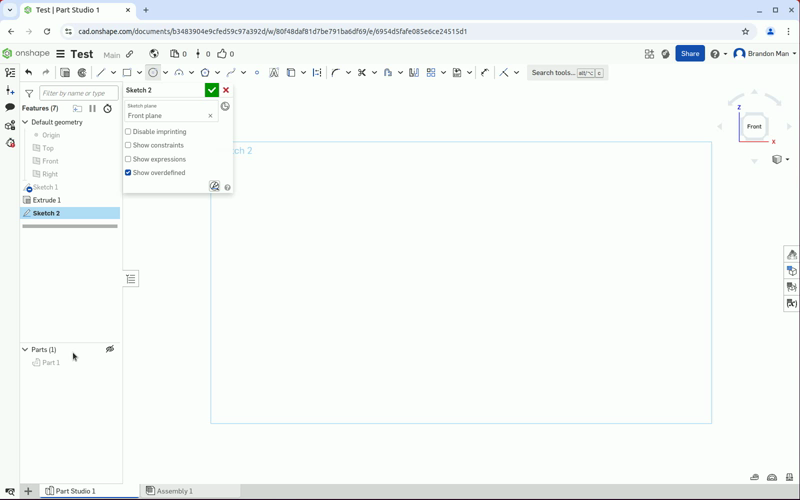
mouse_move(529, 218)
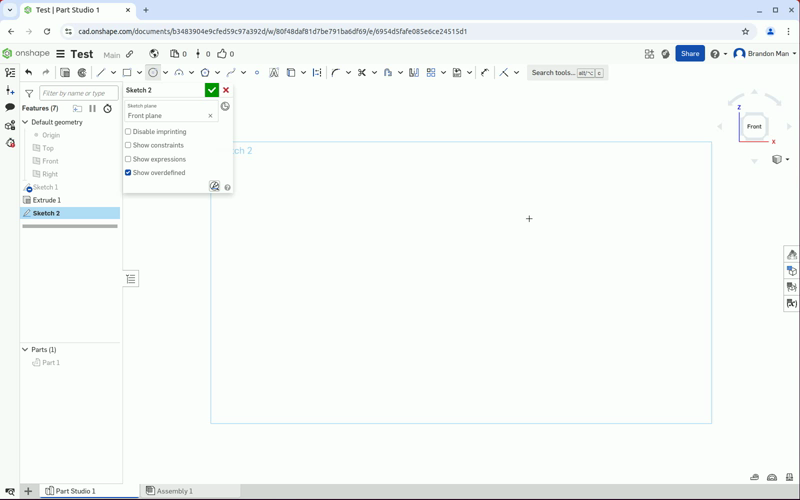
click(529, 218)
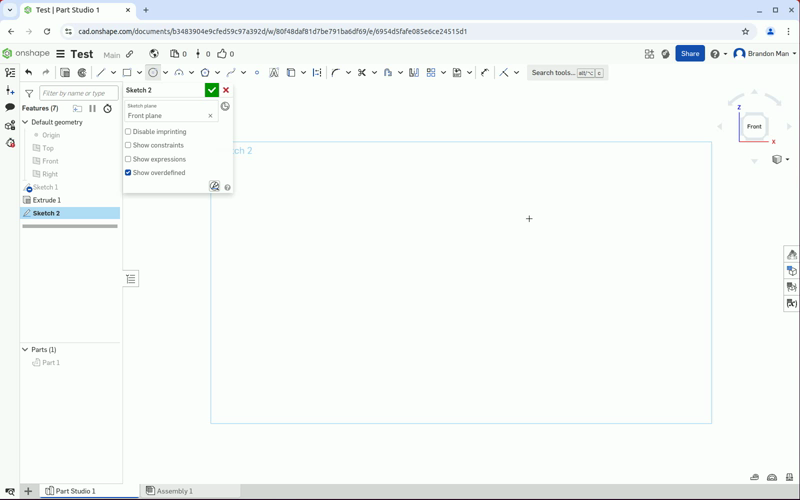
key_up(shift)
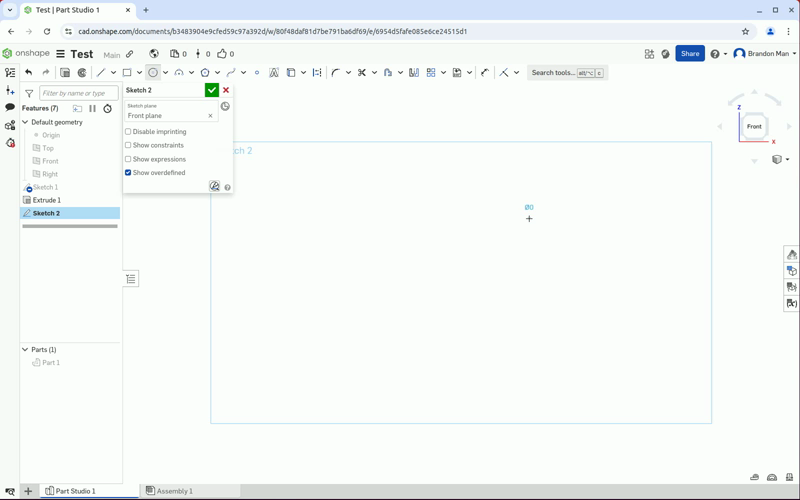
mouse_move(542, 218)
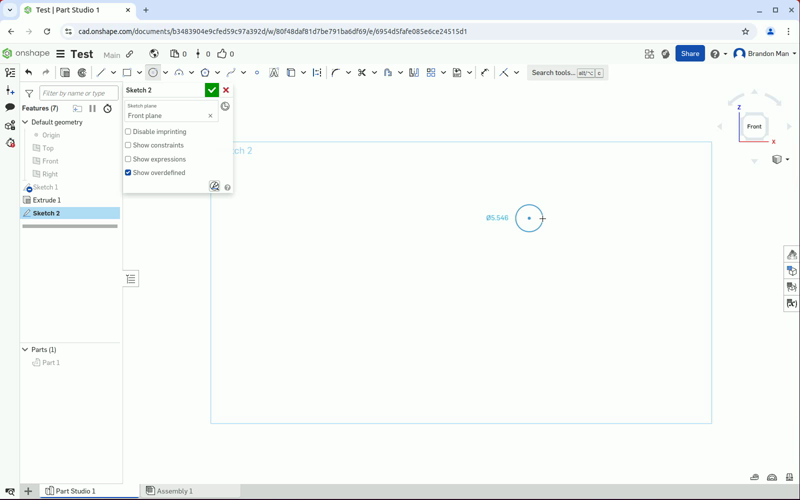
click(542, 218)
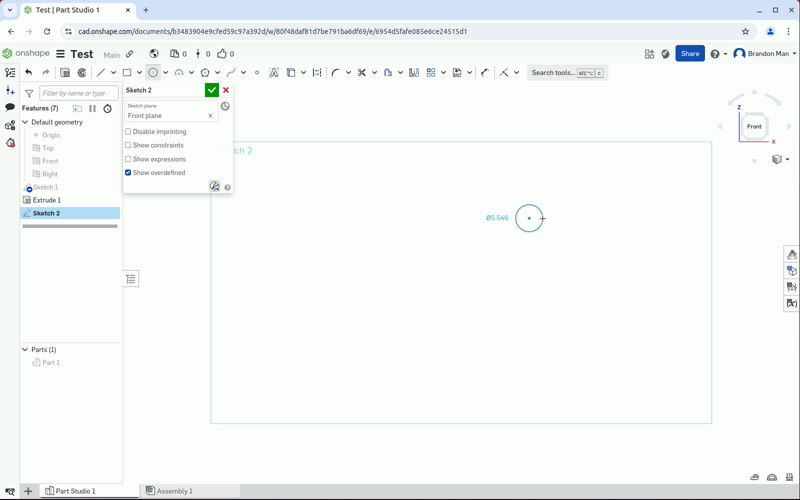
key(esc)
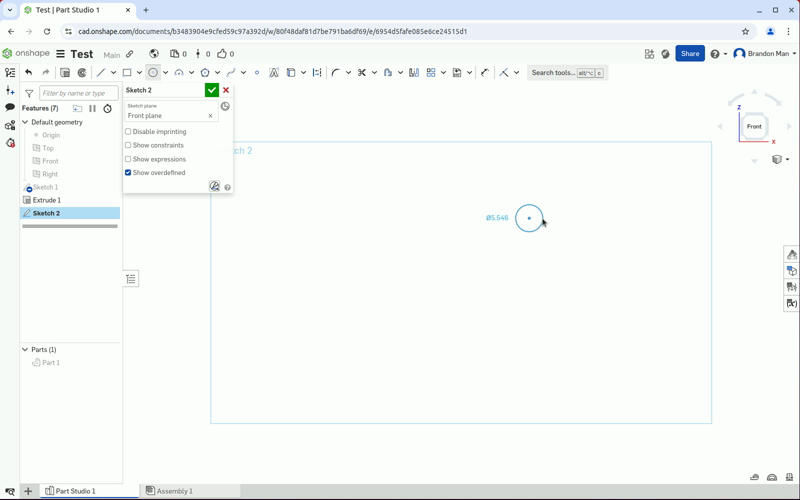
mouse_move(519, 212)
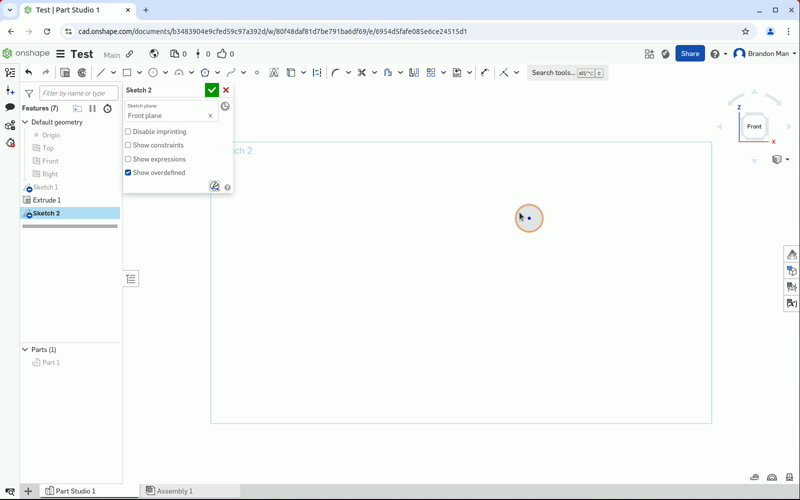
scroll(6)
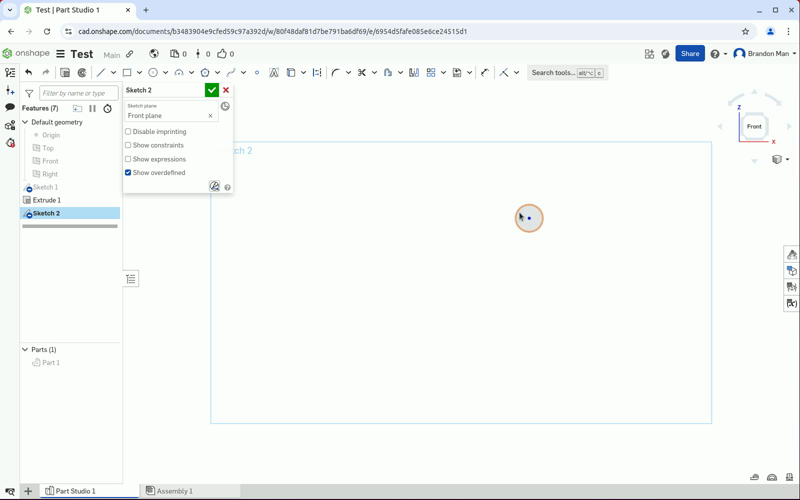
scroll(6)
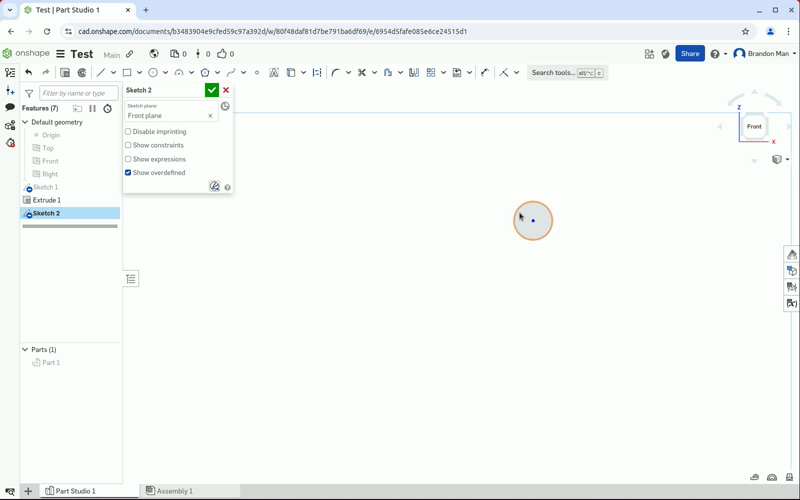
scroll(6)
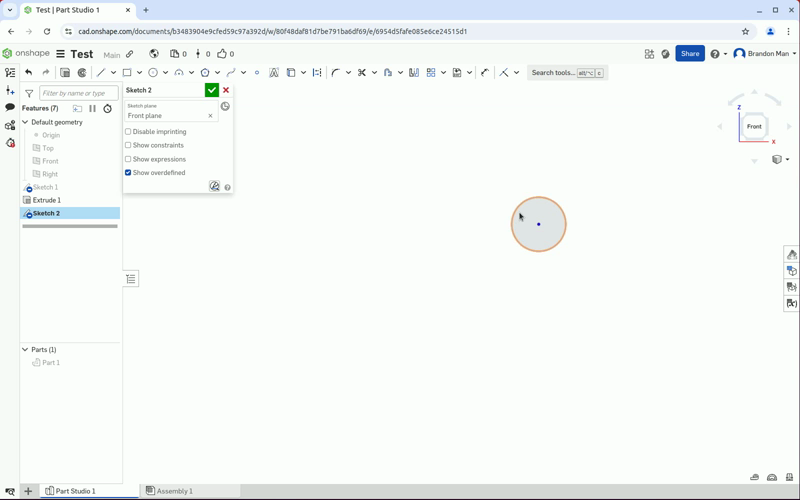
scroll(6)
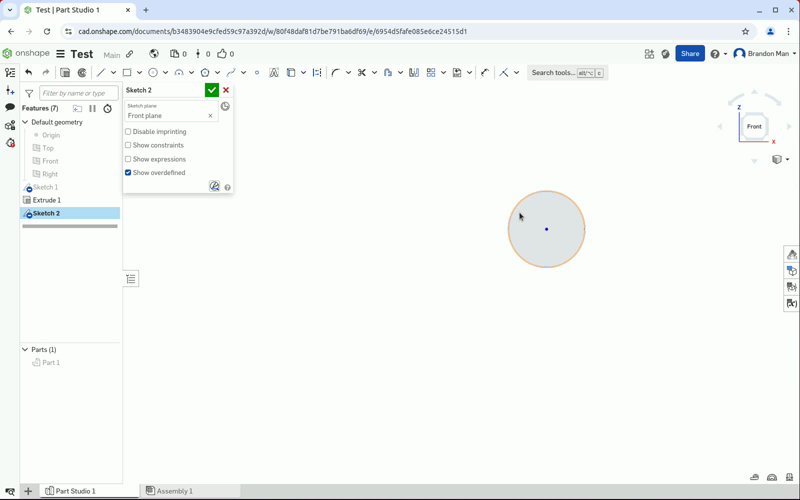
scroll(6)
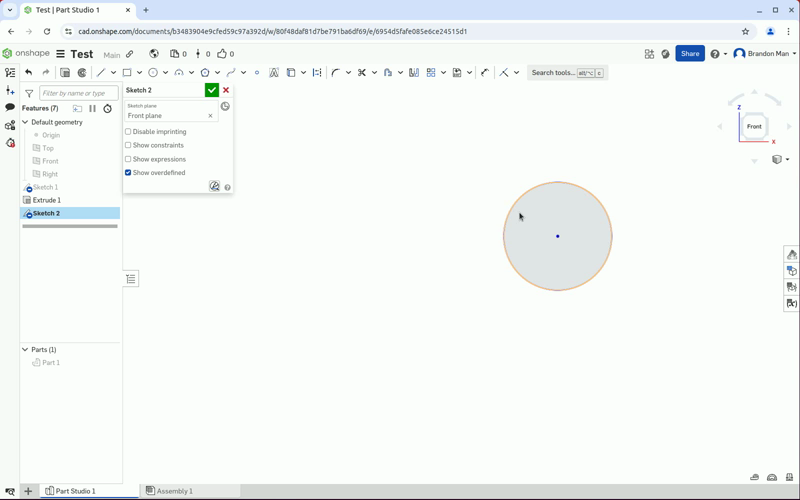
scroll(6)
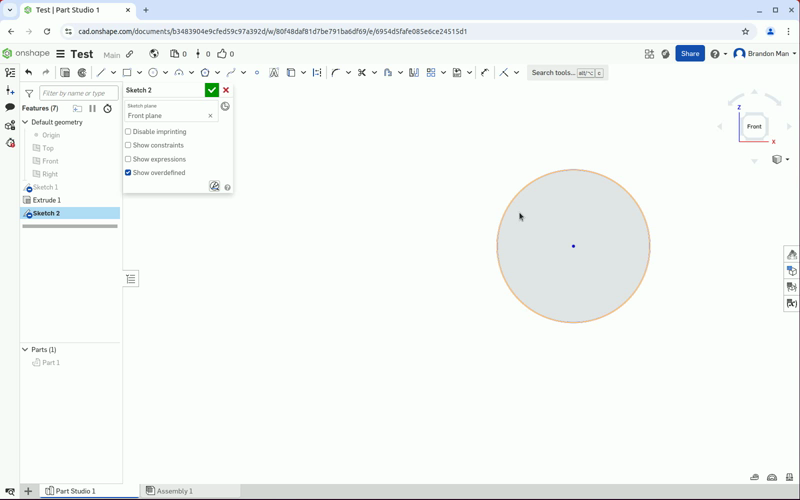
scroll(6)
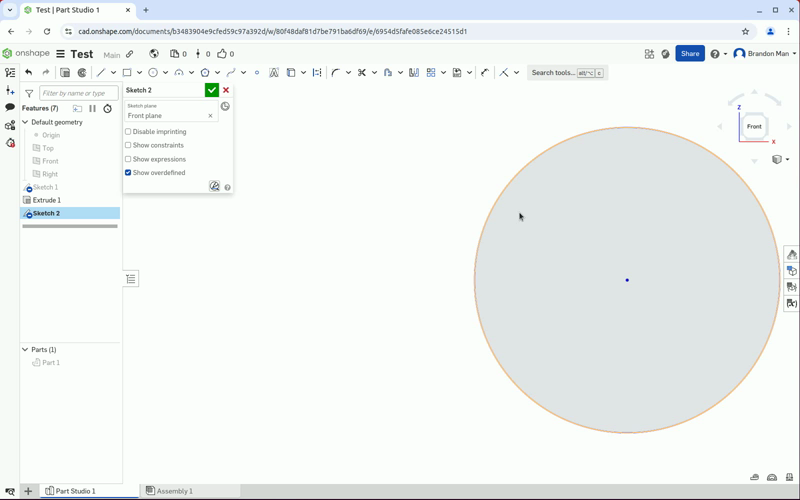
click(519, 212)
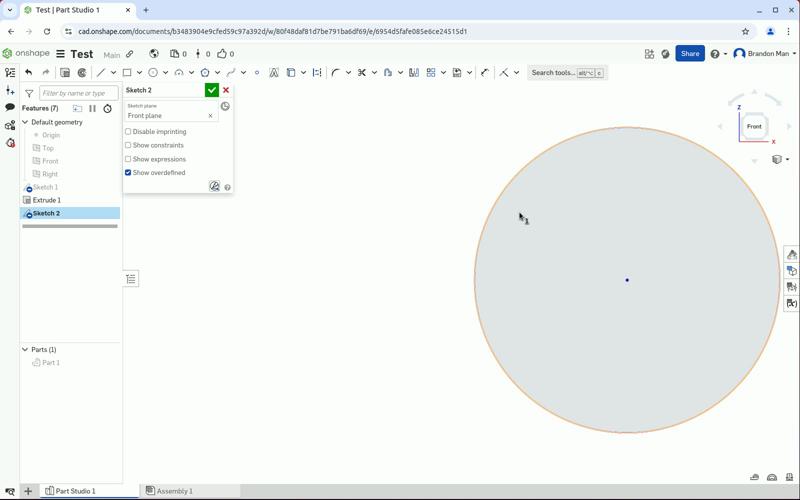
scroll(-6)
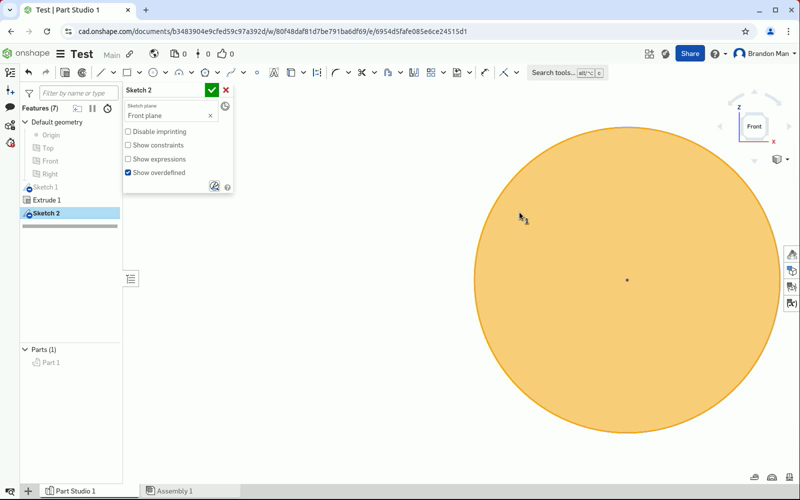
scroll(-6)
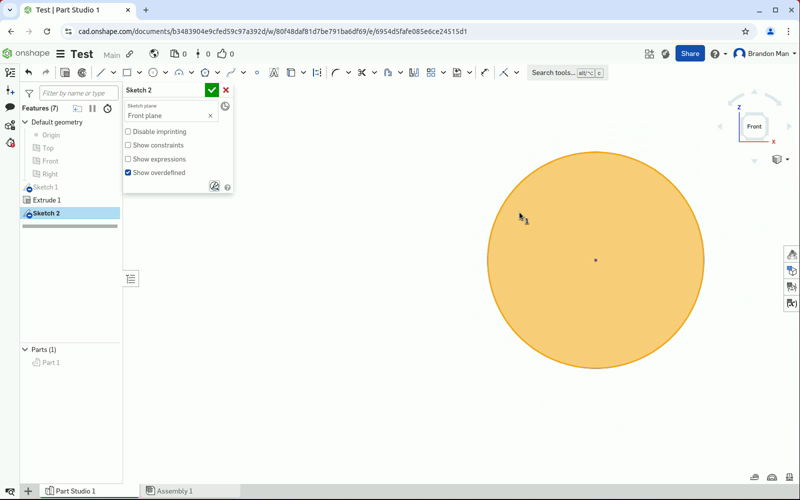
scroll(-6)
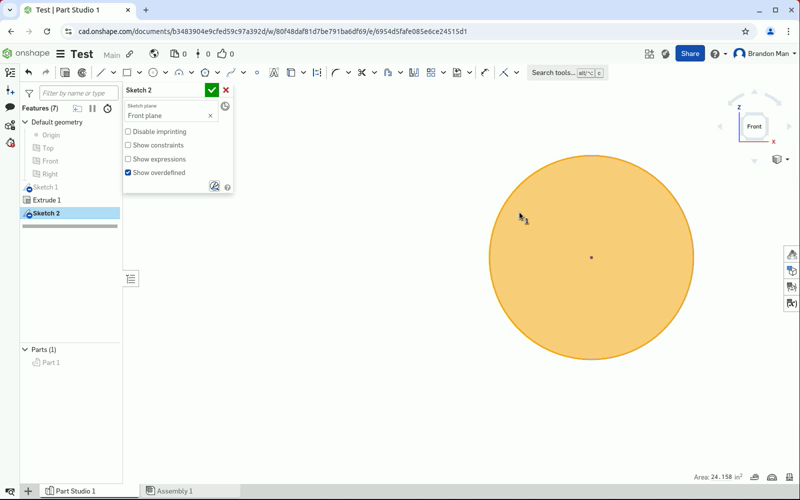
scroll(-6)
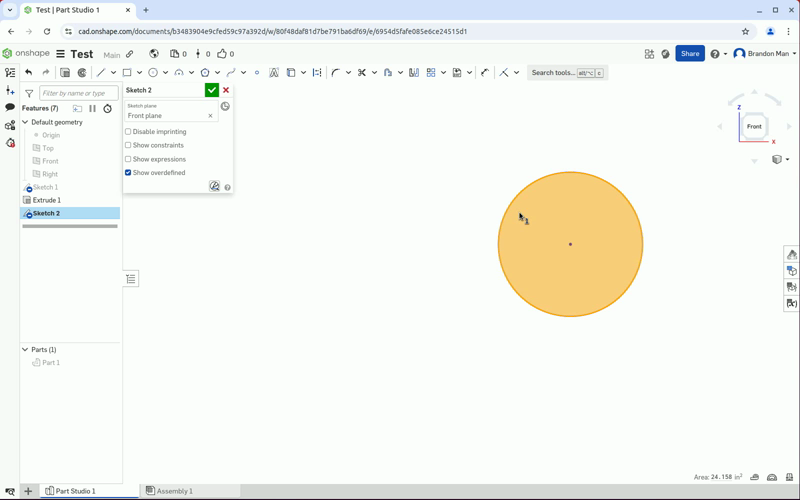
scroll(-6)
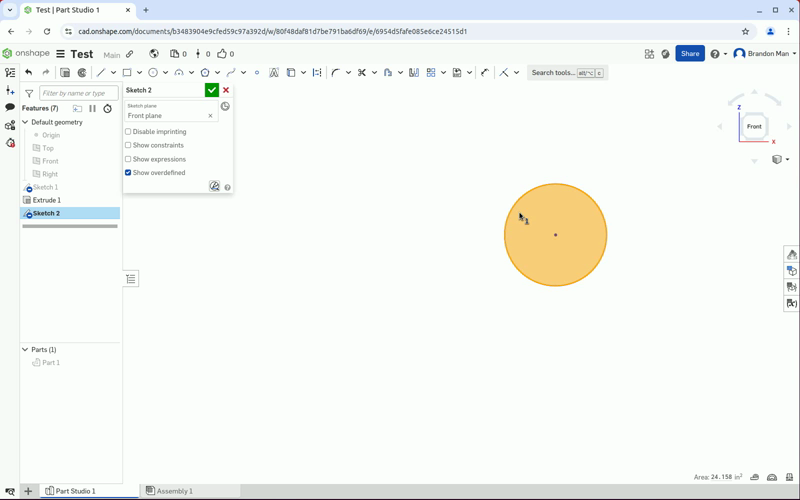
scroll(-6)
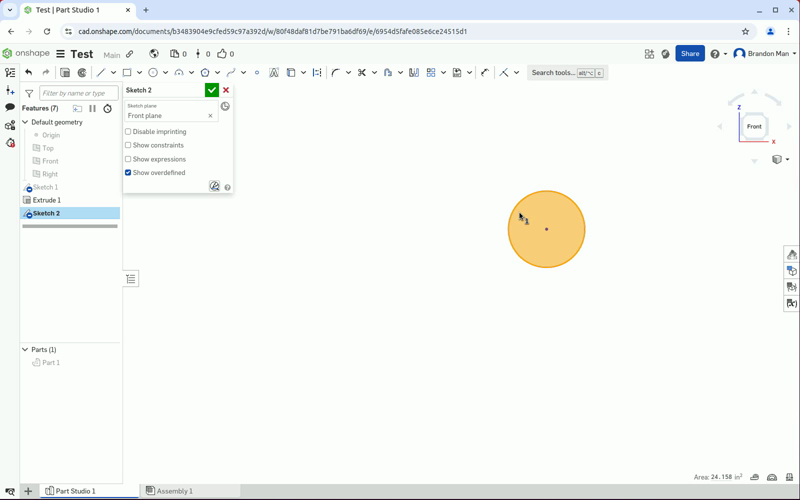
scroll(-6)
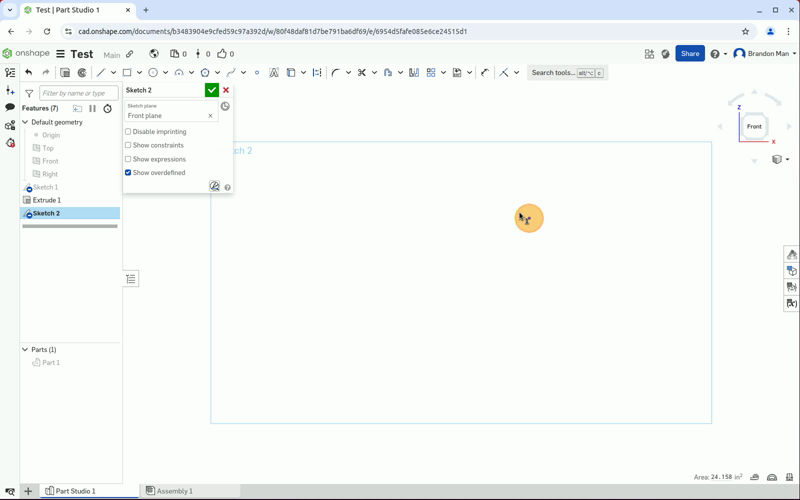
mouse_move(73, 352)
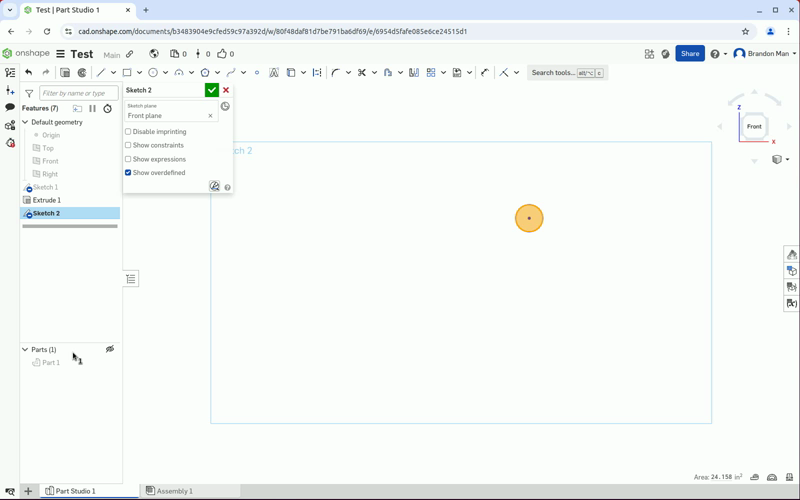
key(shift+y)
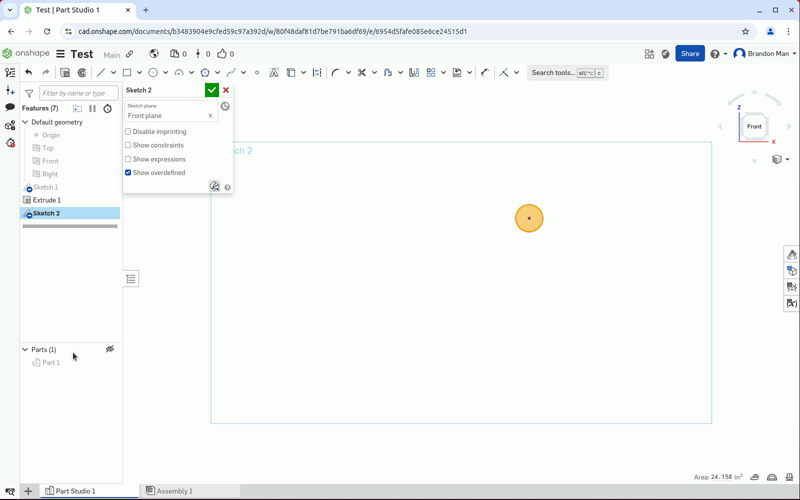
key(shift+e)
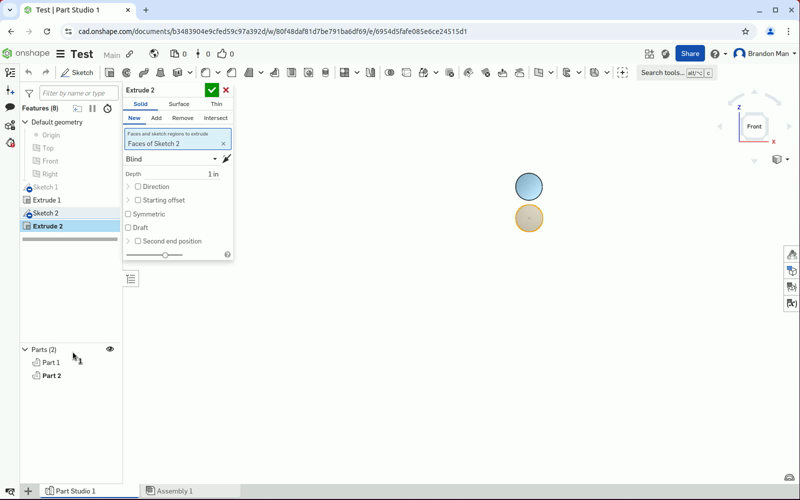
mouse_move(143, 106)
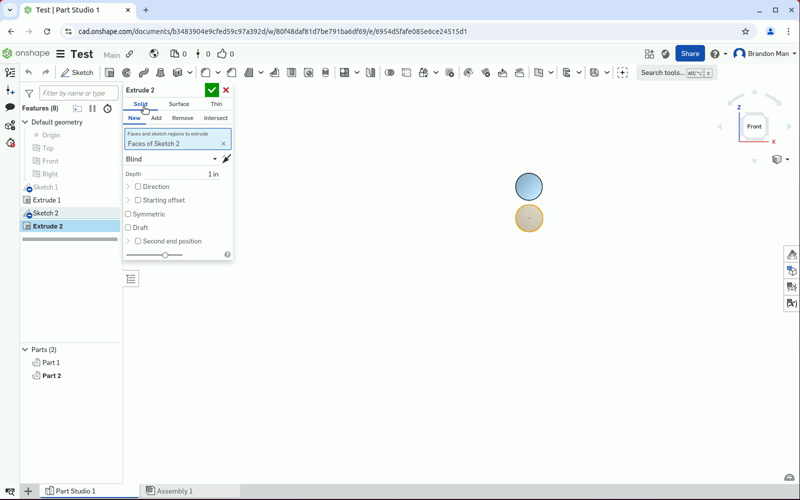
click(143, 106)
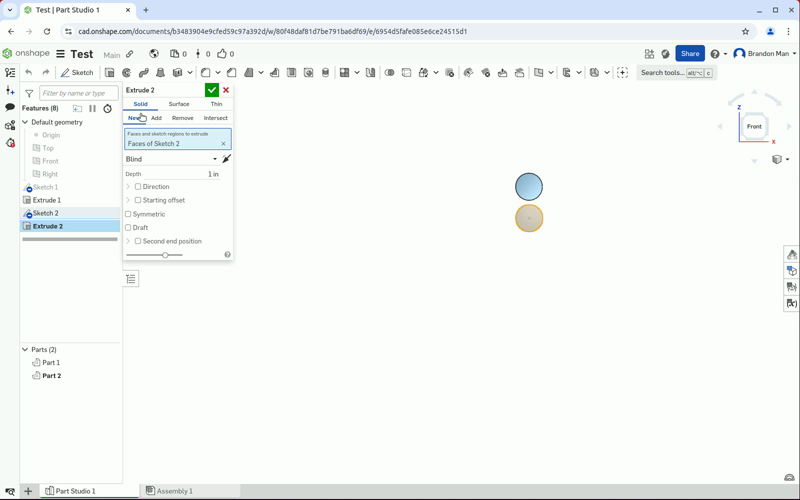
mouse_move(137, 120)
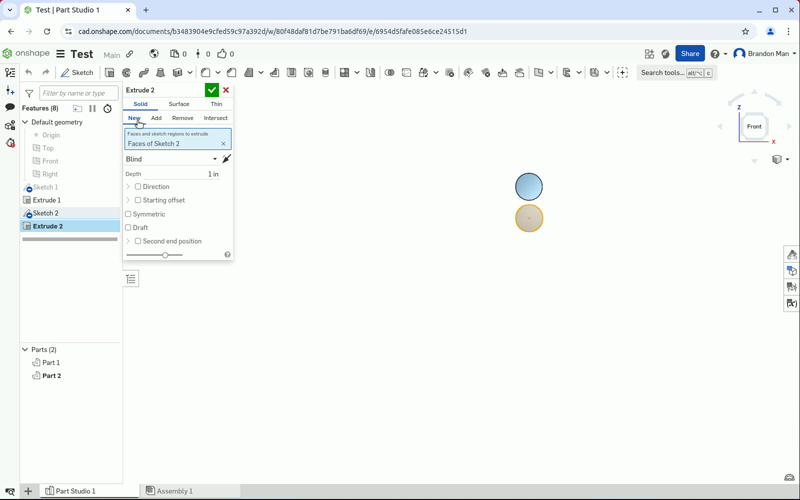
click(137, 120)
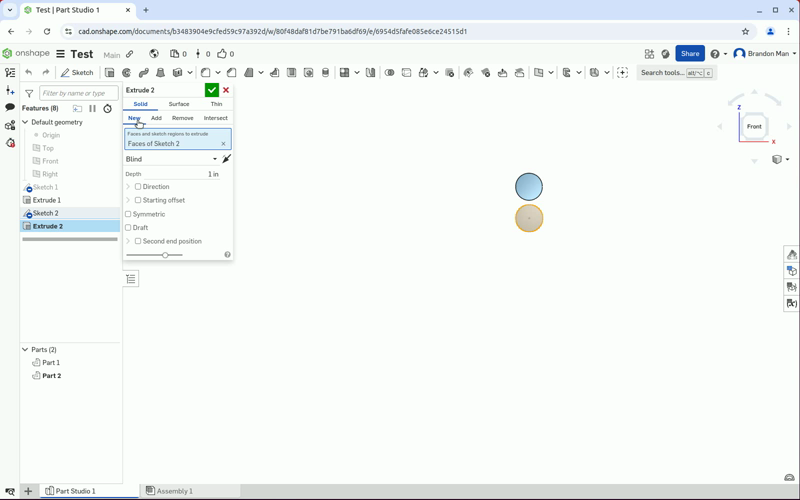
key(tab, 4)
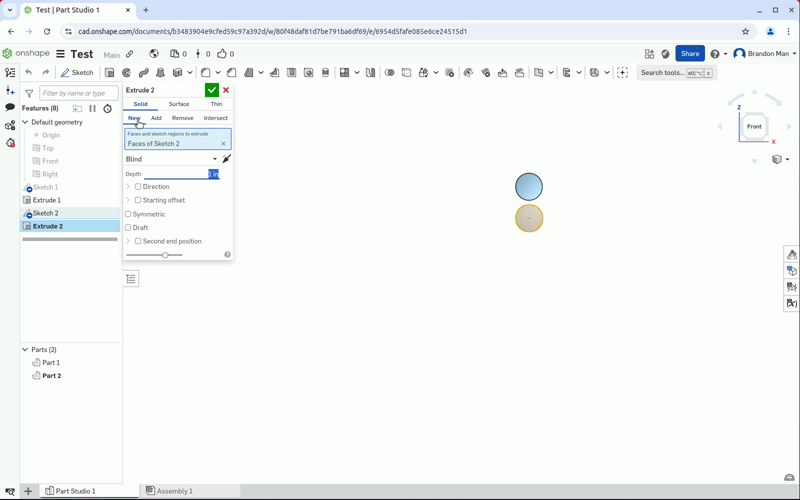
text(22.145)
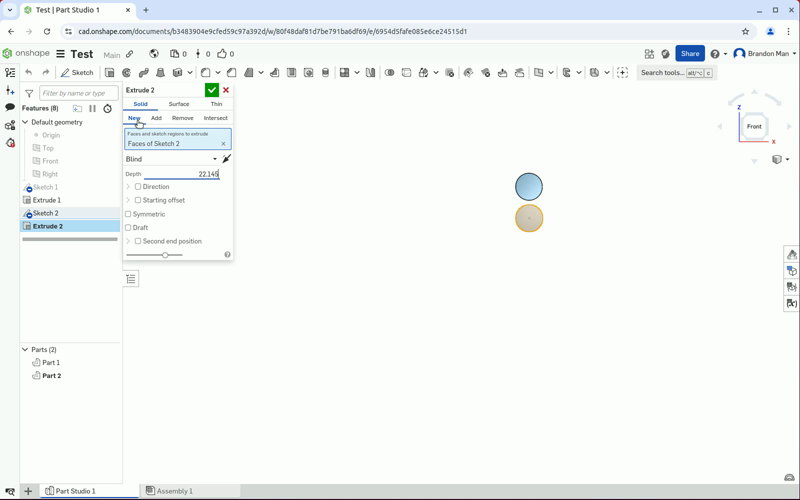
key(enter)
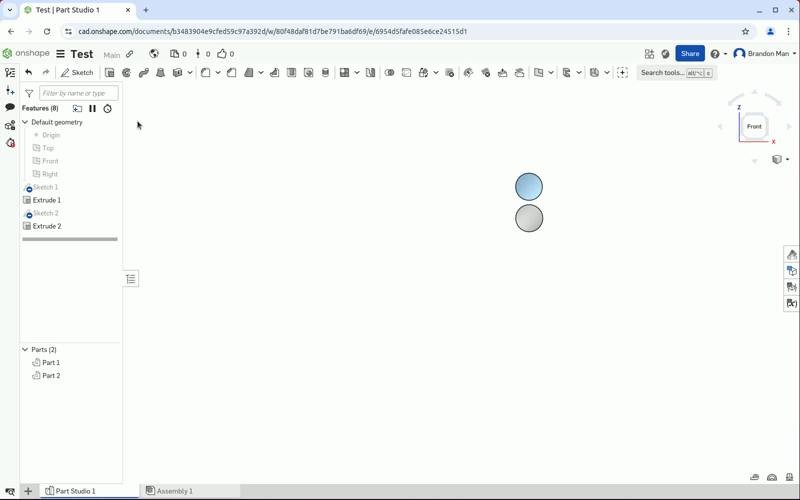
key(shift+h)
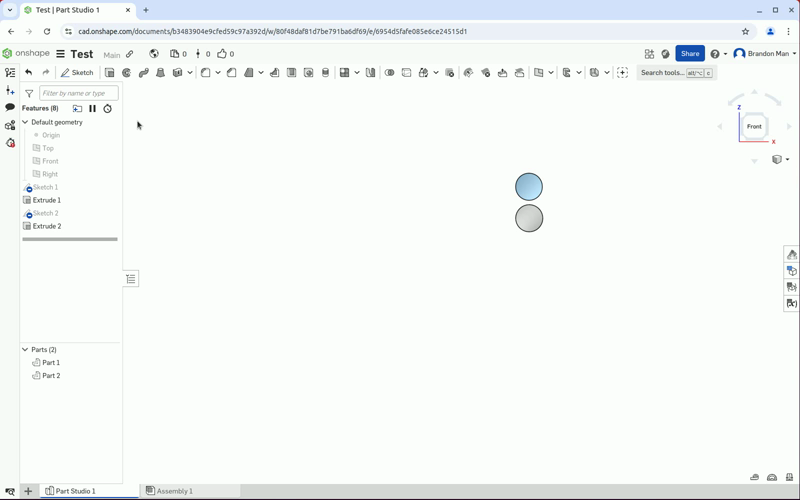
key(shift+h)
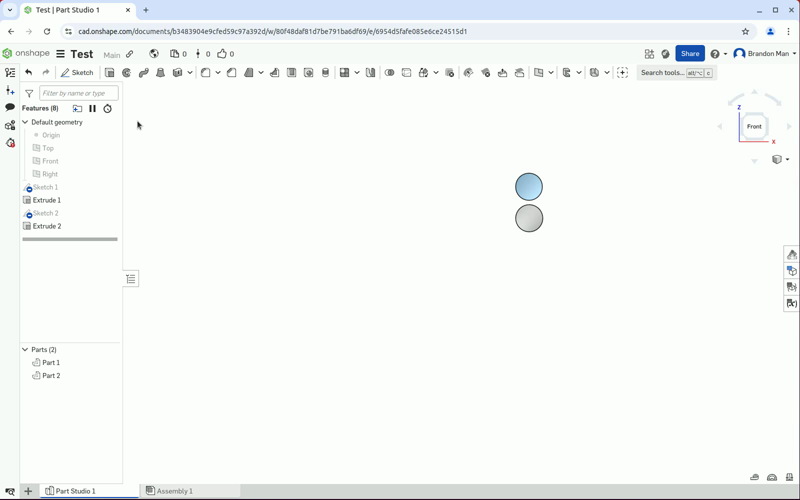
mouse_move(73, 189)
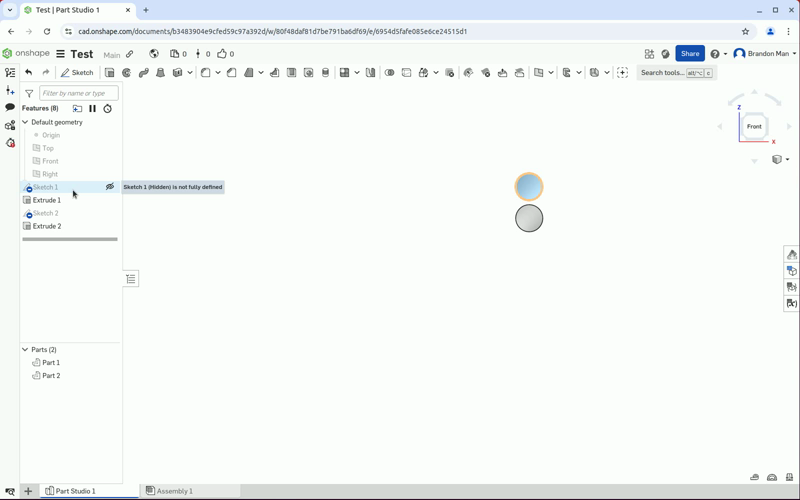
click(73, 189)
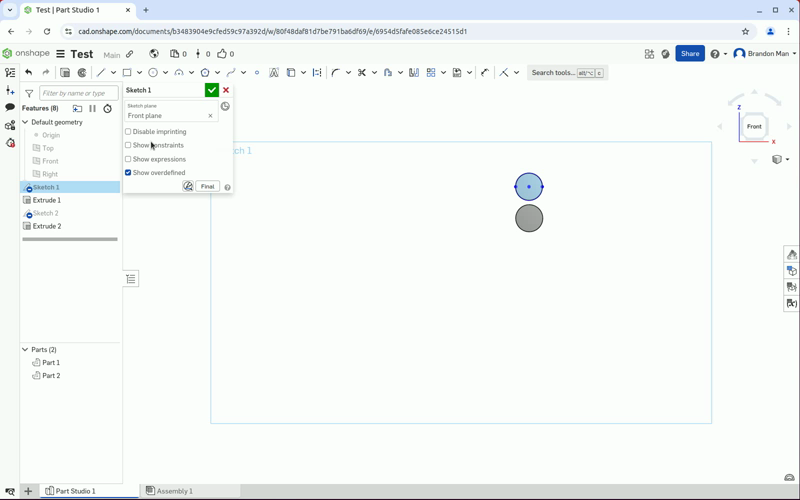
mouse_move(229, 92)
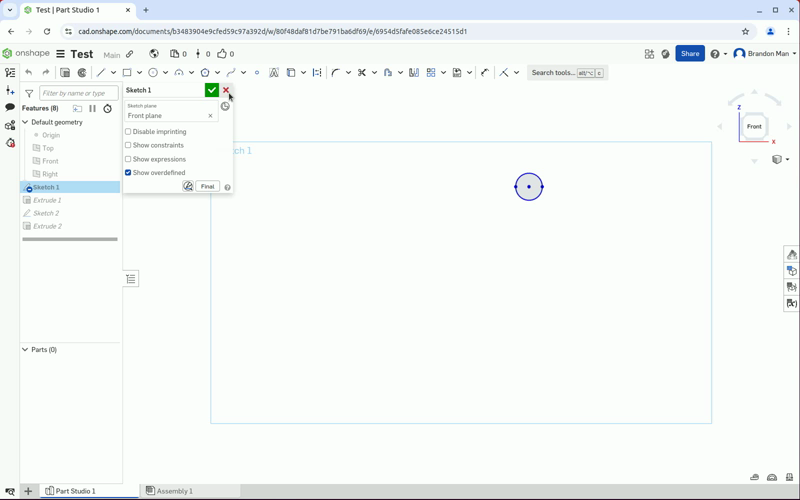
click(229, 92)
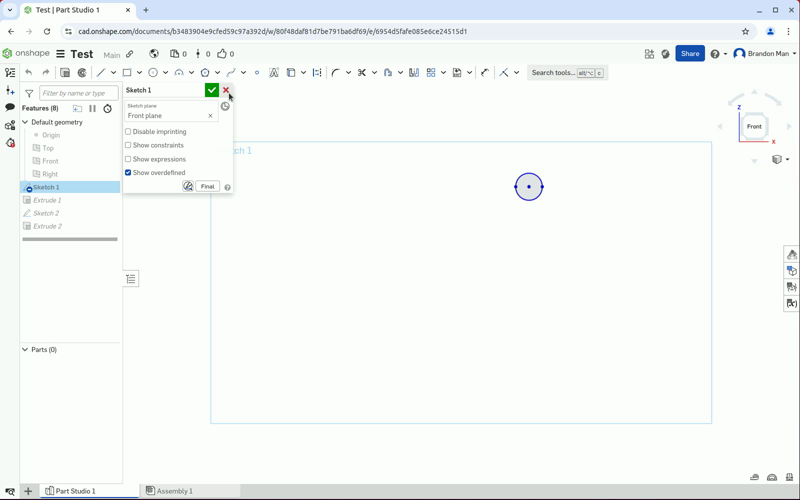
key(shift+s)
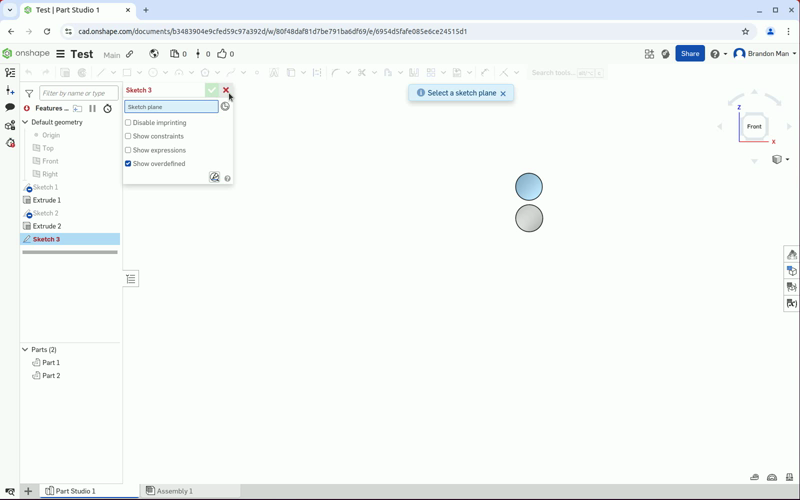
mouse_move(73, 163)
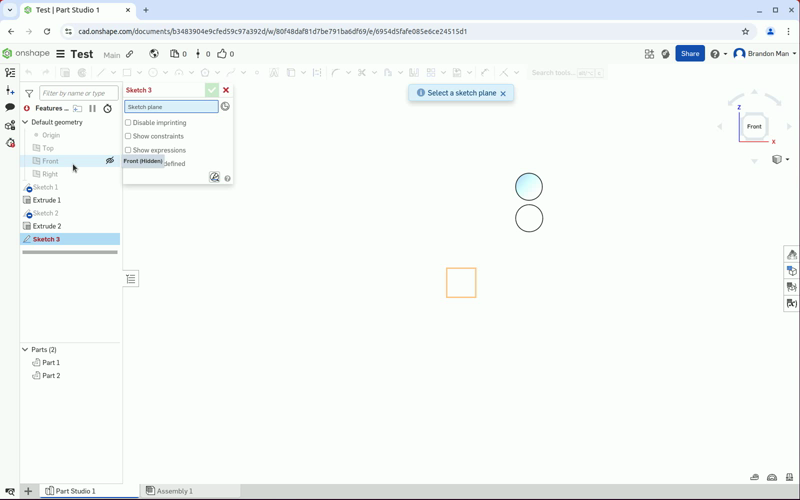
click(73, 163)
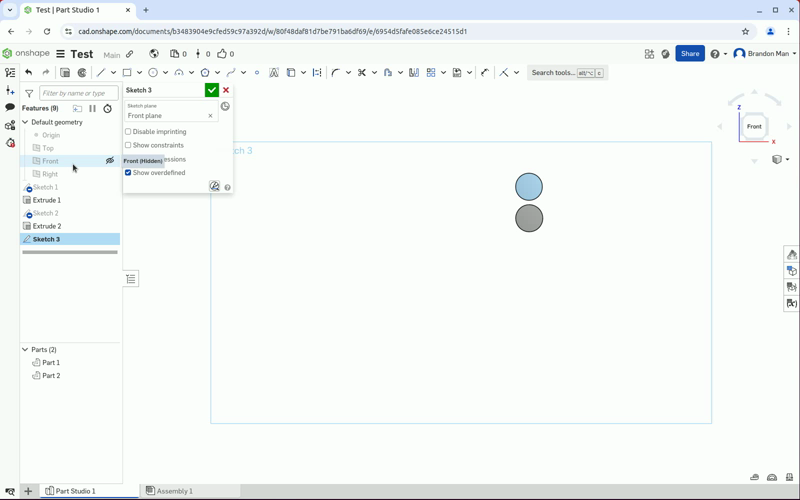
mouse_move(73, 352)
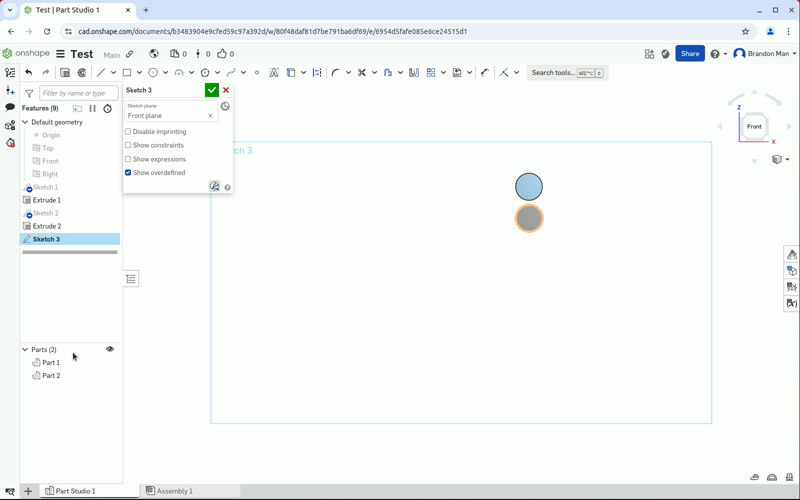
key(y)
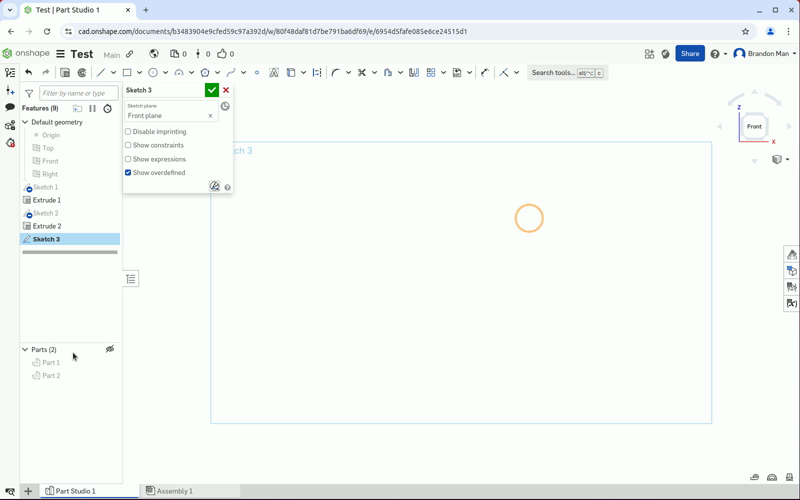
key(a)
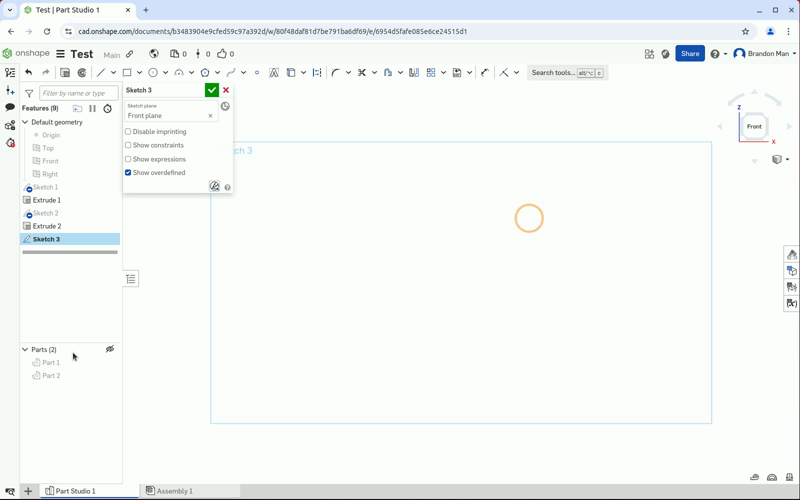
key_down(shift)
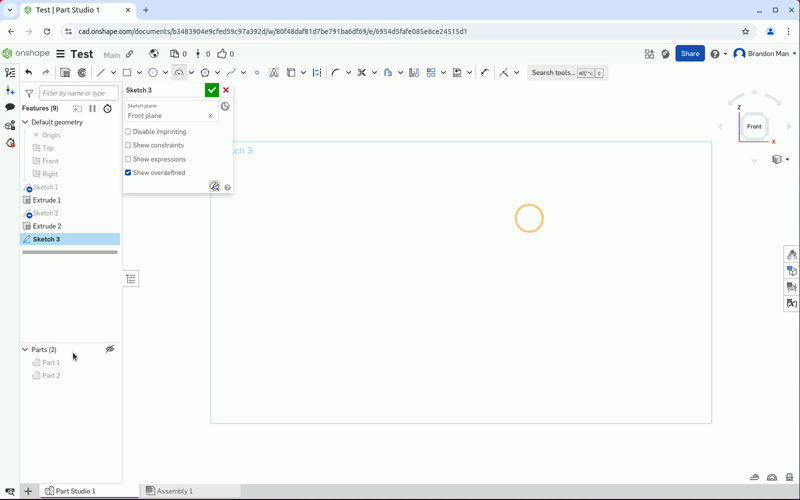
mouse_move(528, 201)
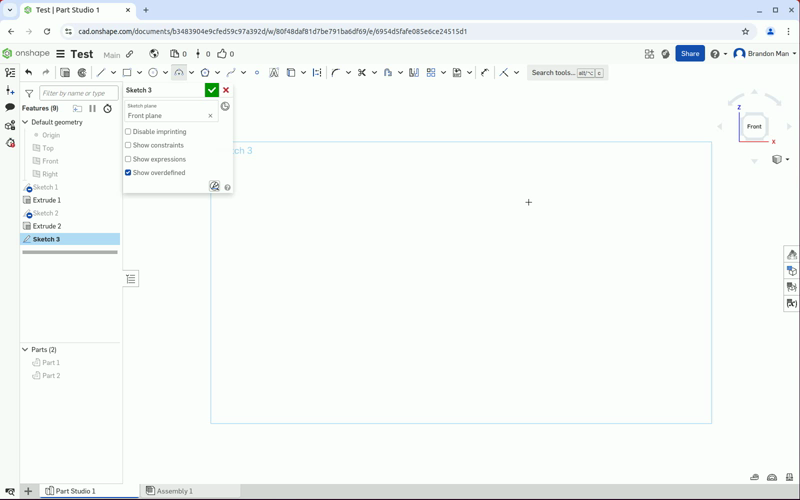
click(528, 201)
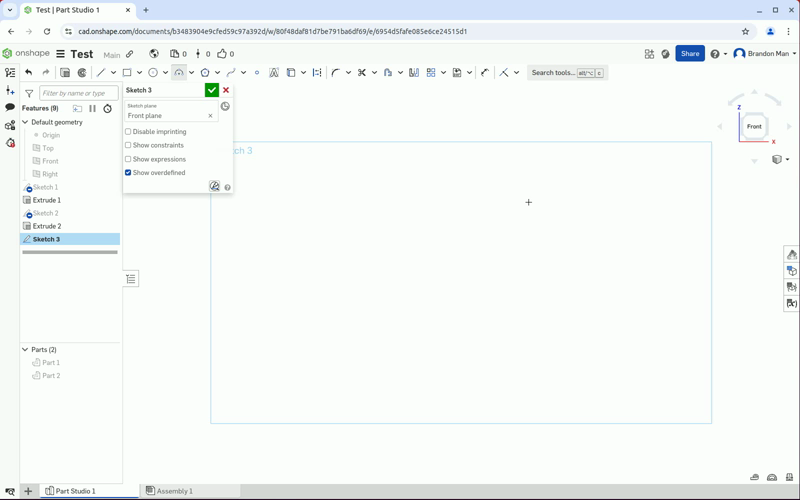
key_up(shift)
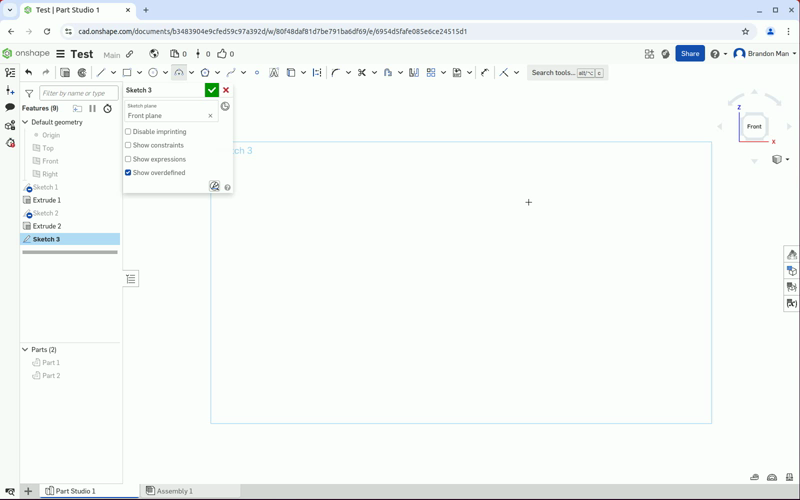
key_down(shift)
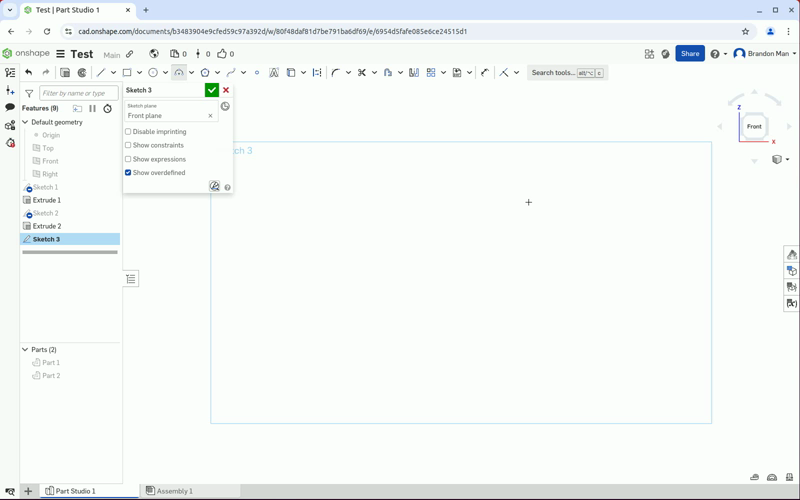
mouse_move(542, 208)
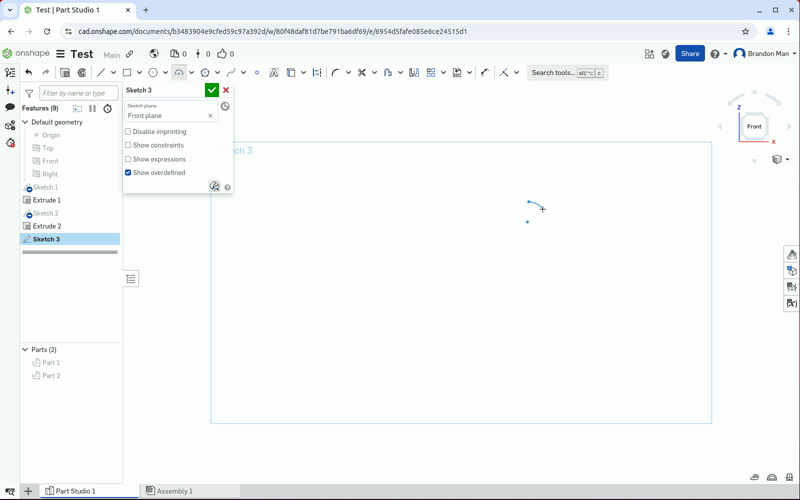
click(542, 208)
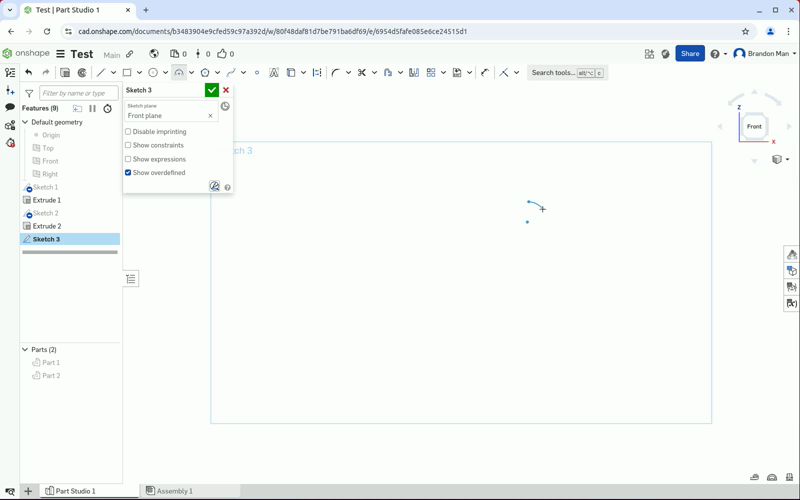
mouse_move(536, 203)
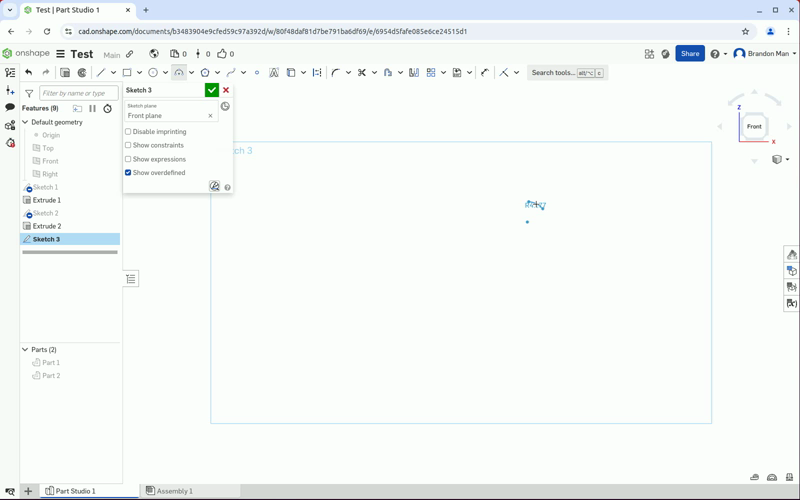
click(536, 203)
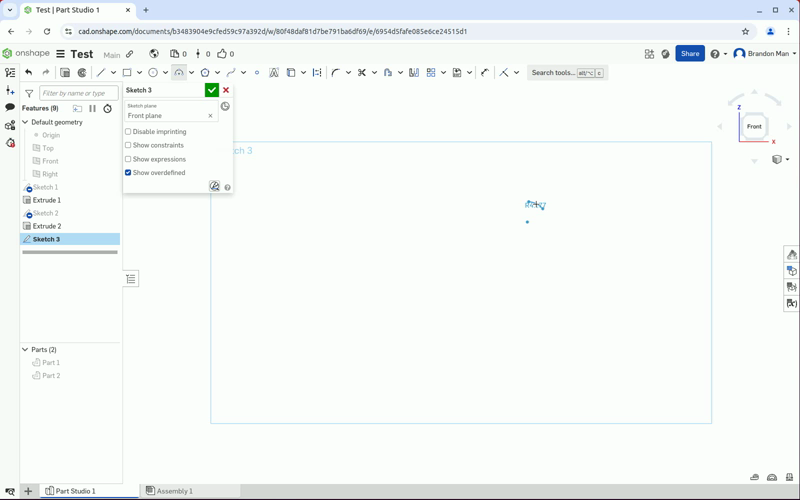
key_up(shift)
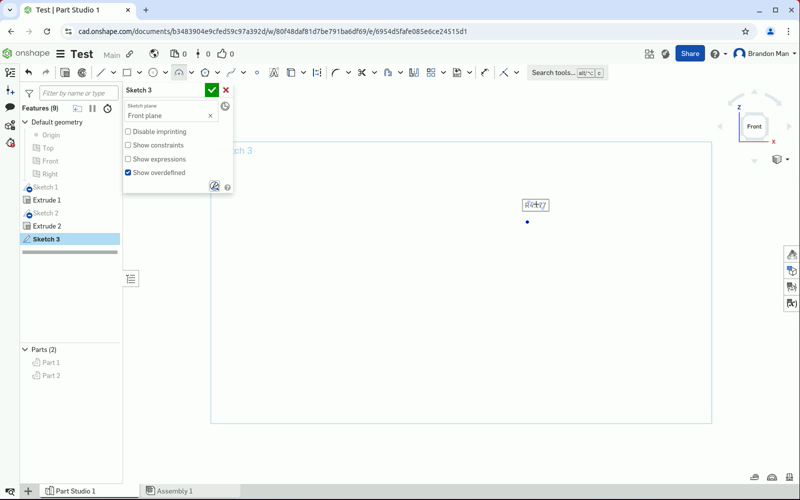
key(esc)
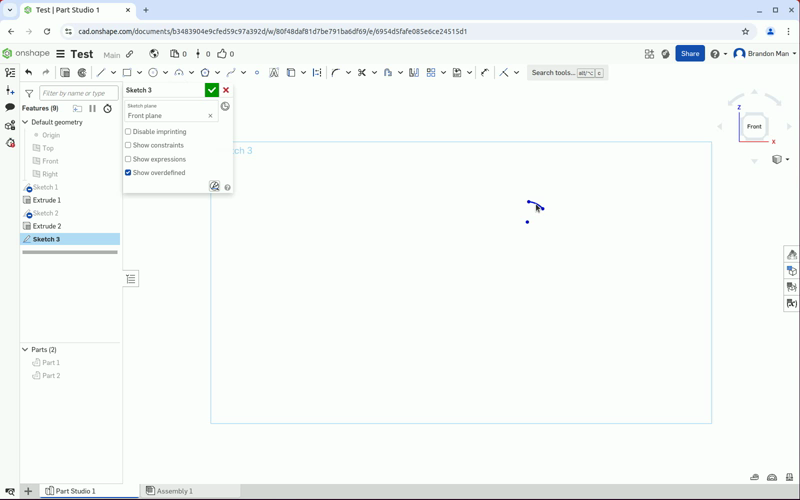
key(l)
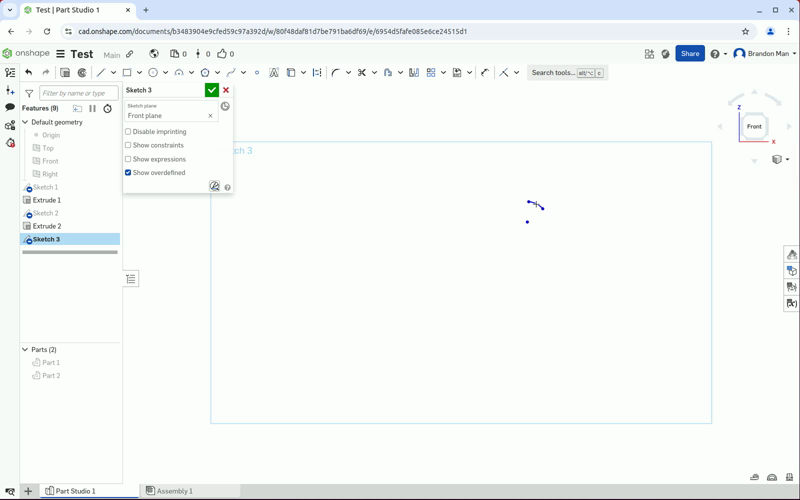
mouse_move(542, 208)
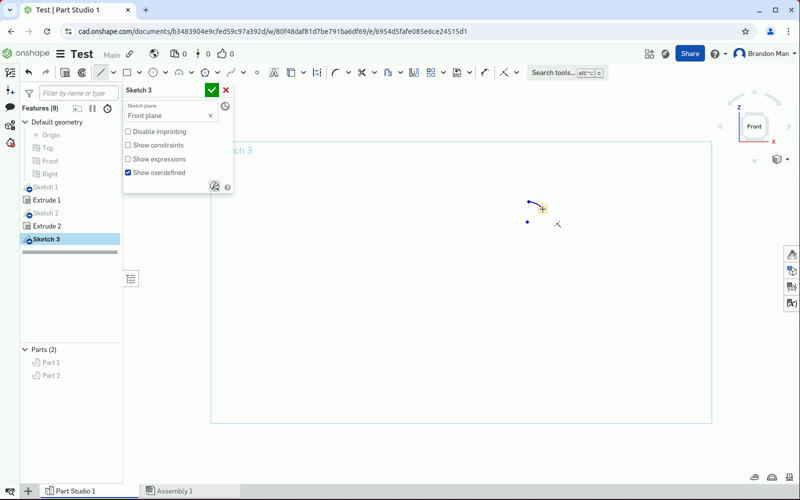
click(542, 208)
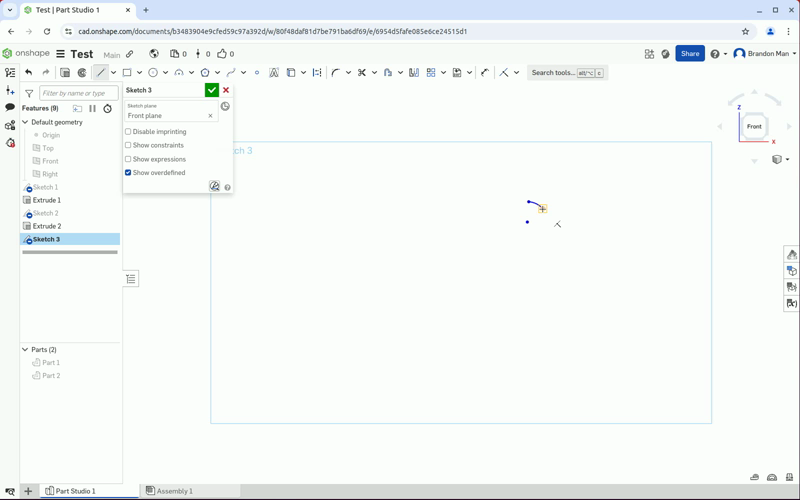
key_down(shift)
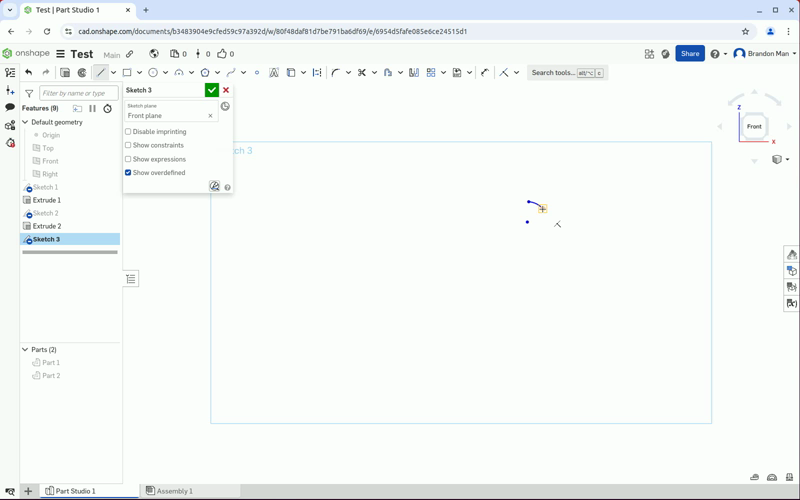
mouse_move(572, 208)
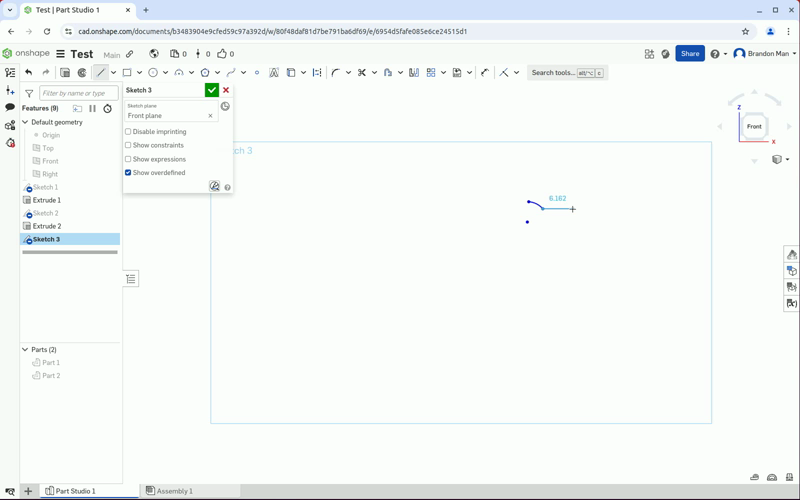
mouse_move(542, 195)
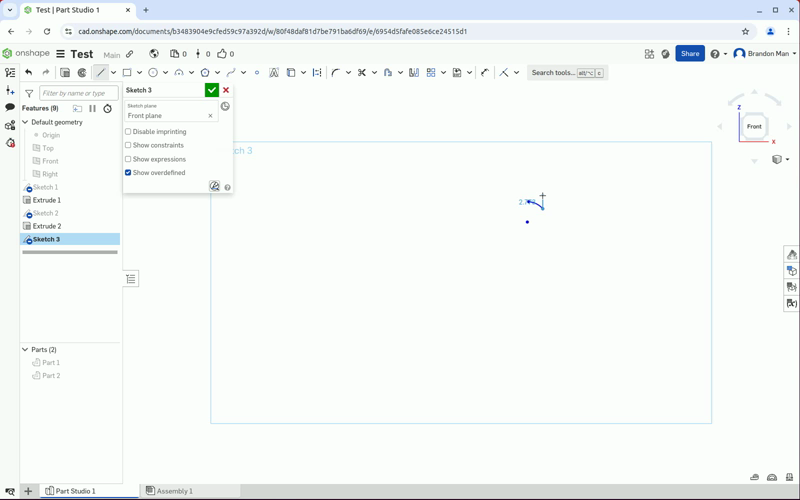
click(542, 195)
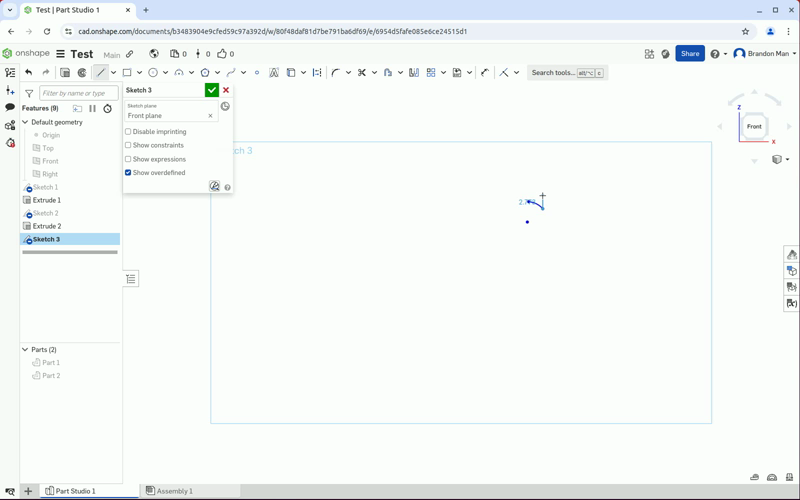
key_up(shift)
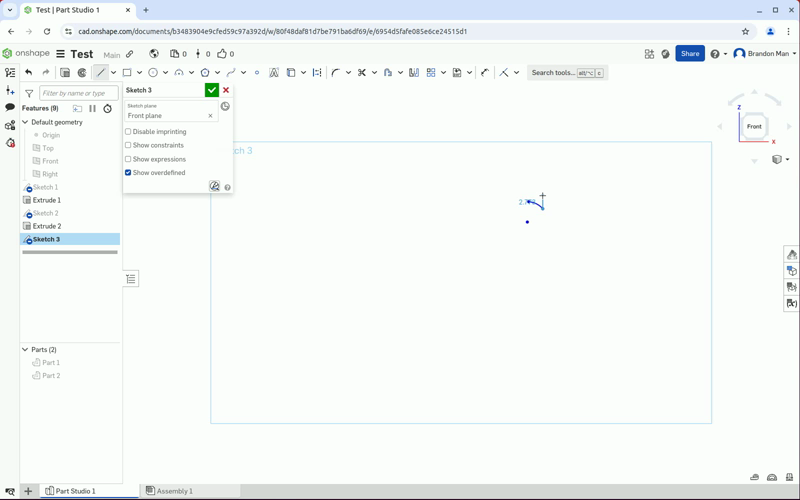
key(esc)
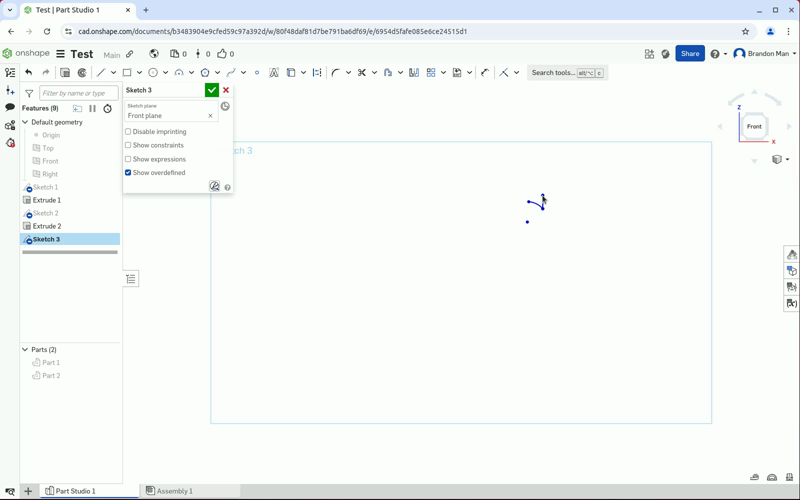
key(a)
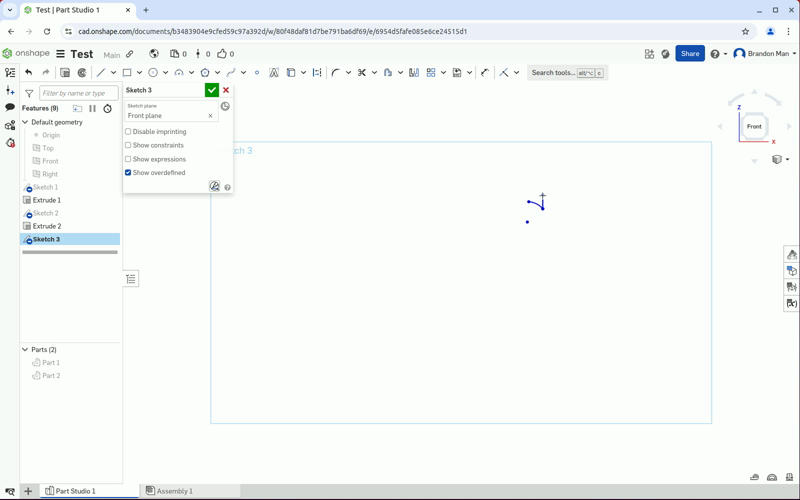
mouse_move(542, 195)
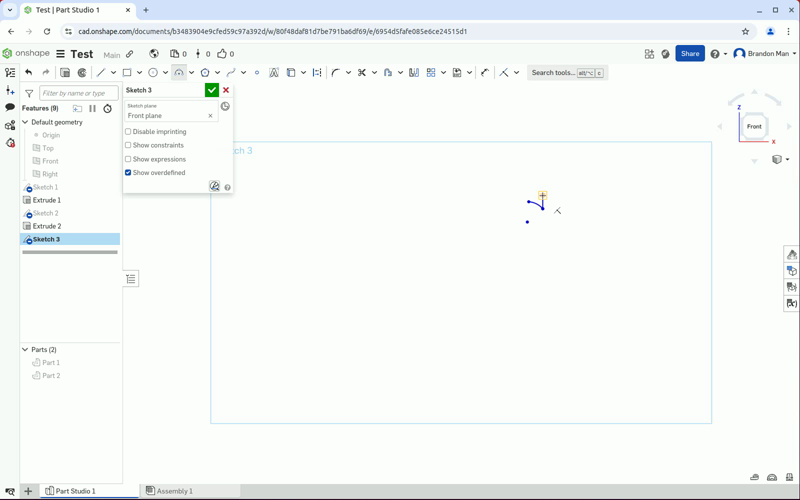
click(542, 195)
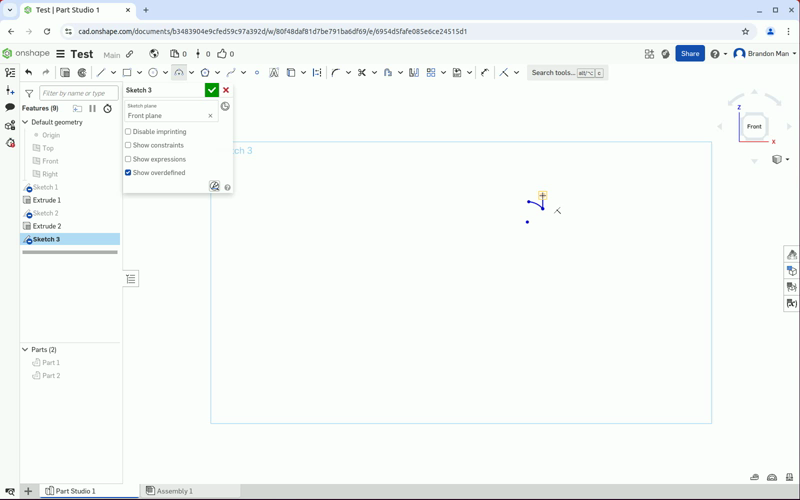
mouse_move(528, 201)
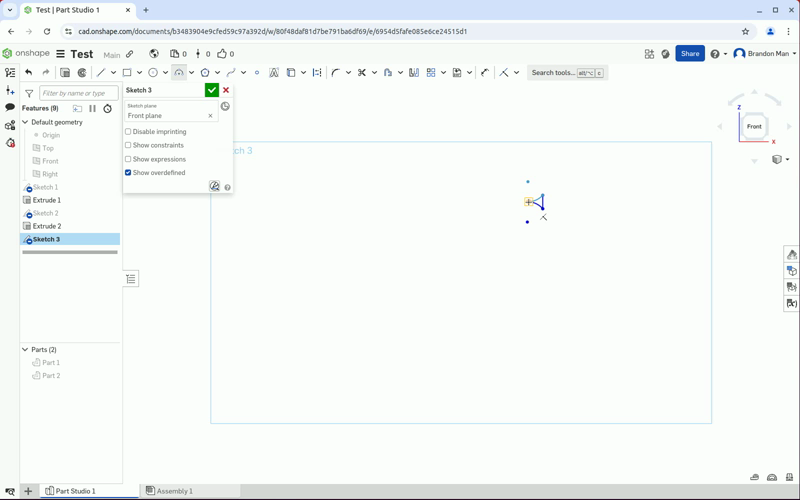
click(528, 201)
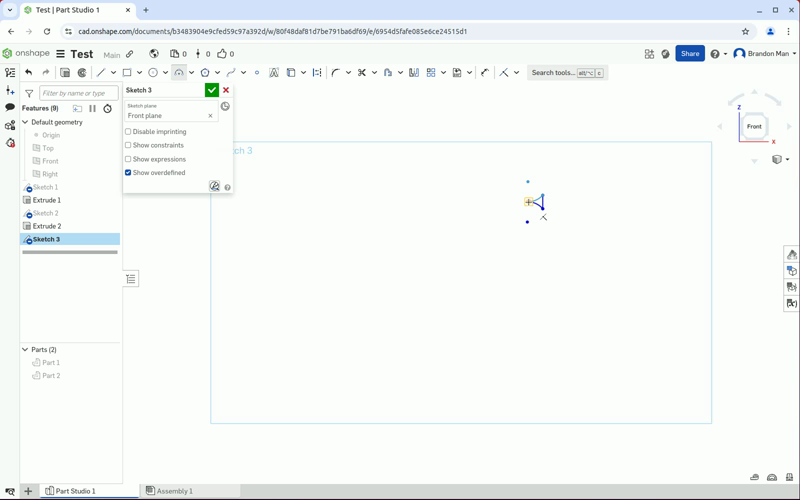
key_down(shift)
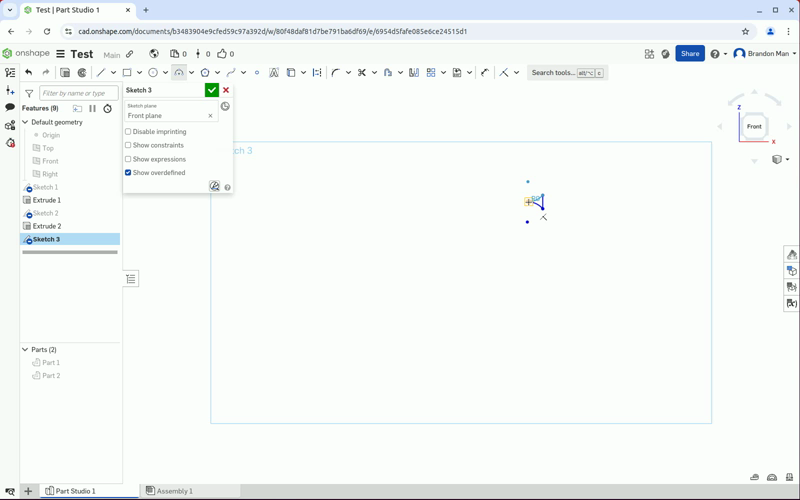
mouse_move(536, 200)
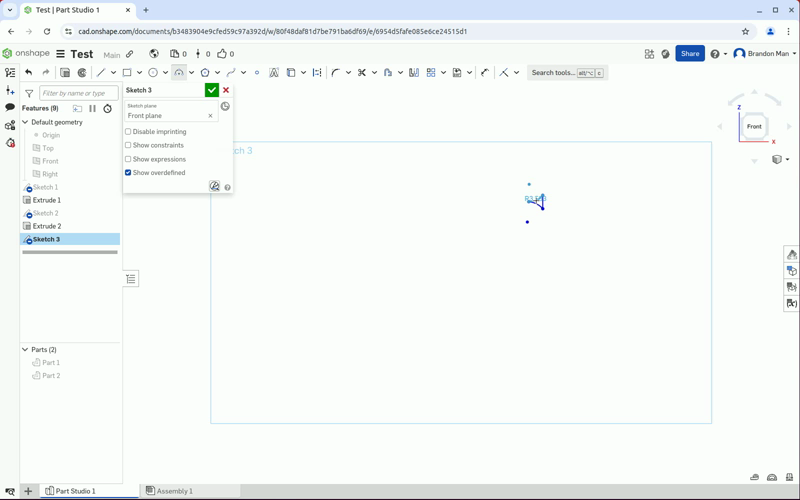
scroll(6)
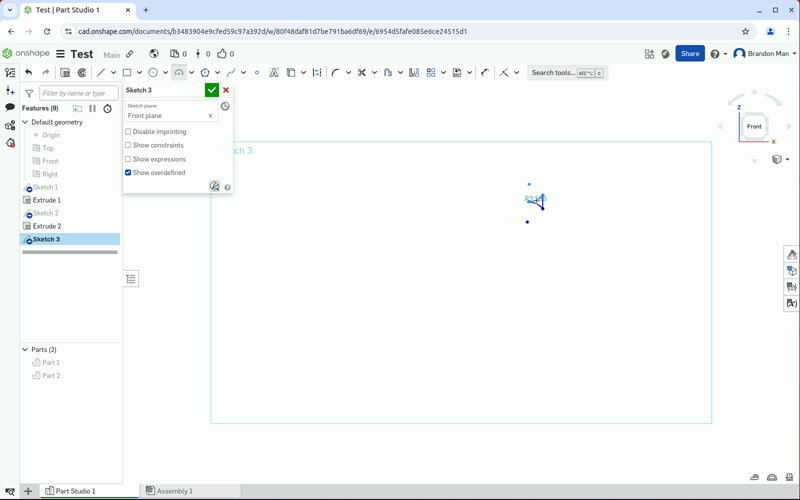
scroll(6)
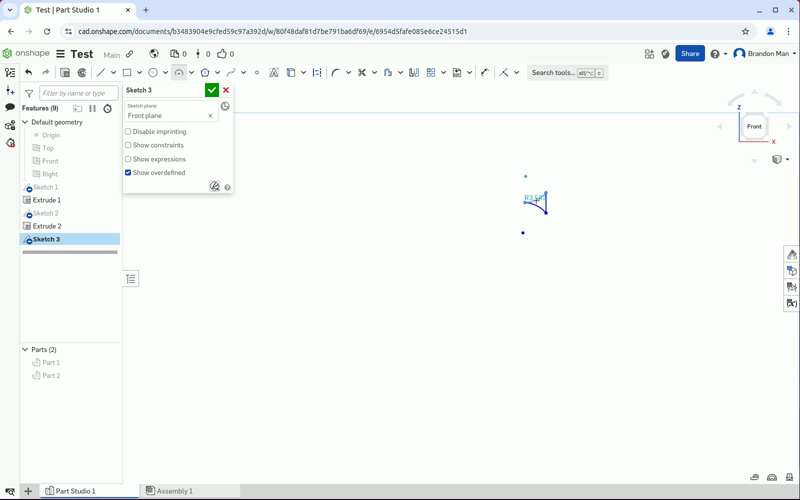
scroll(6)
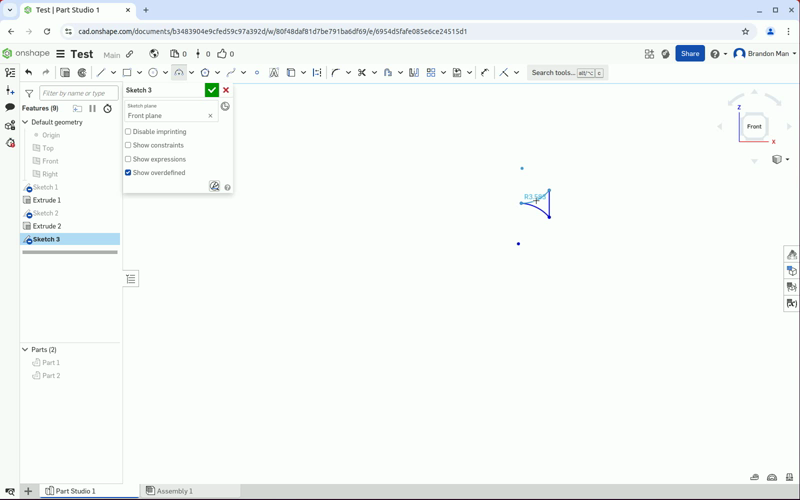
scroll(6)
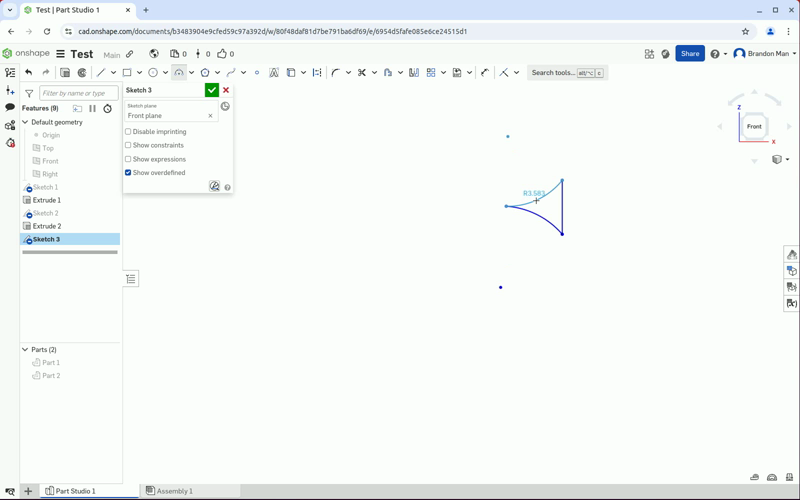
scroll(6)
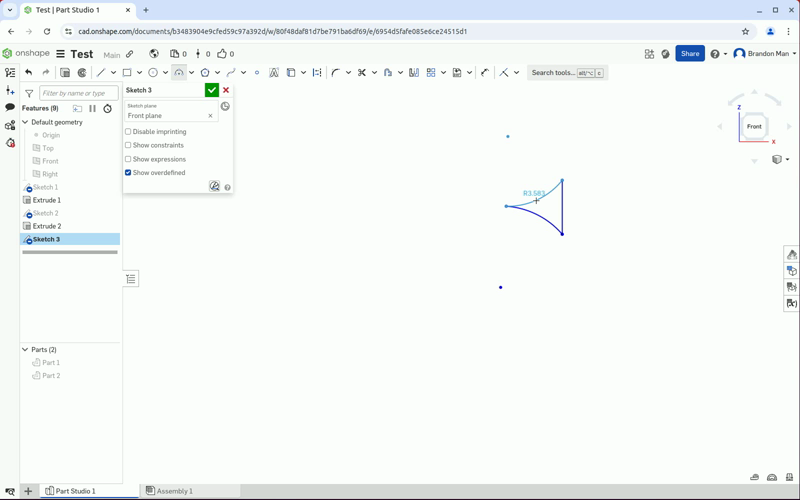
scroll(6)
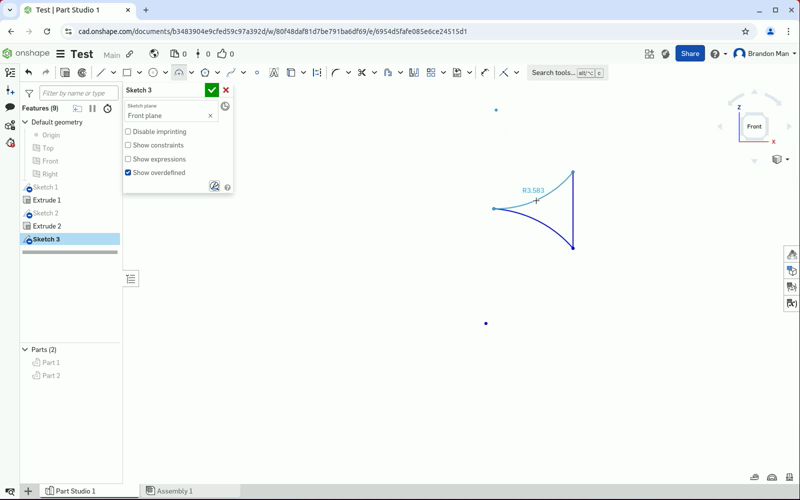
scroll(6)
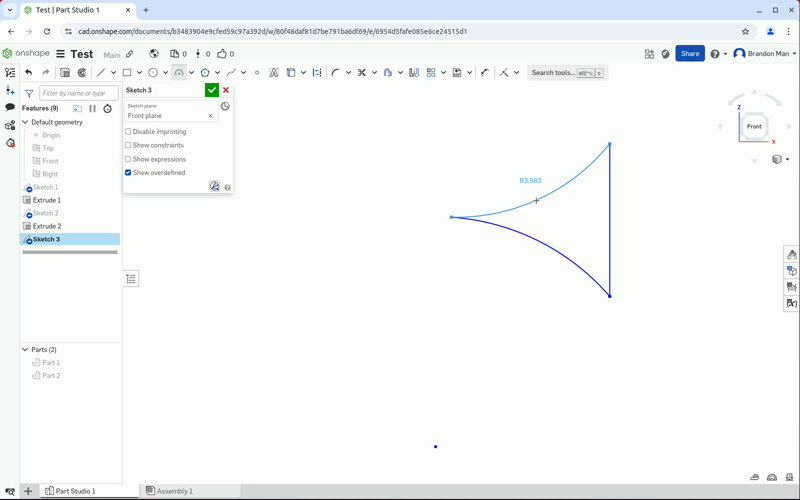
click(536, 200)
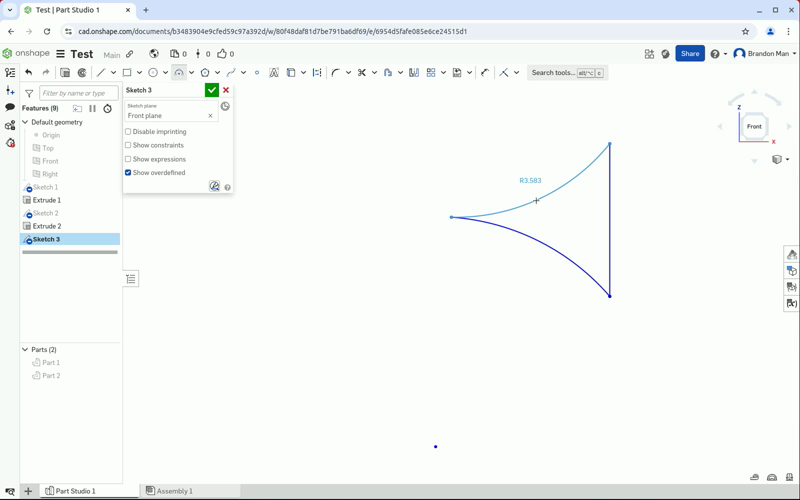
scroll(-6)
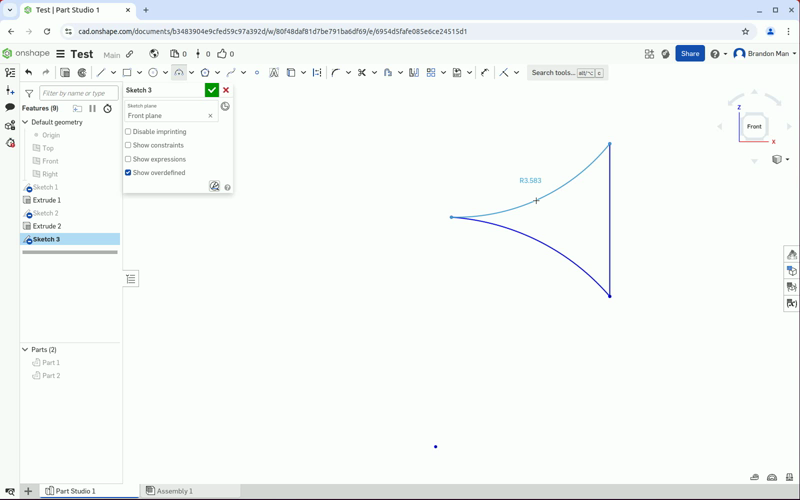
scroll(-6)
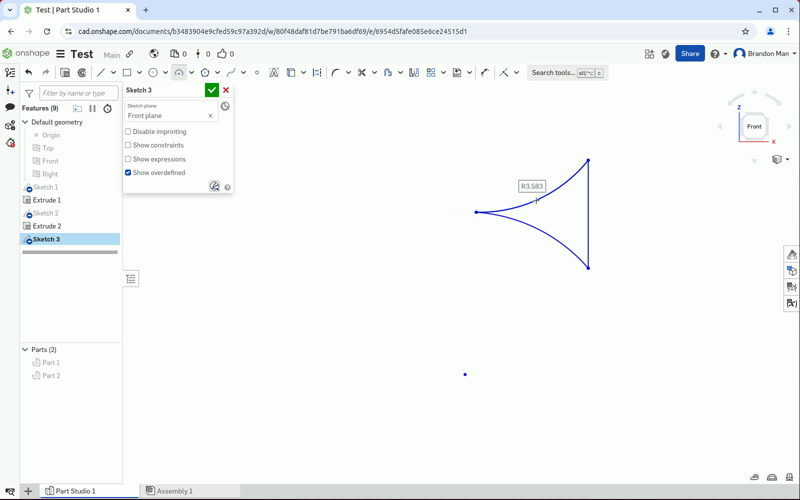
scroll(-6)
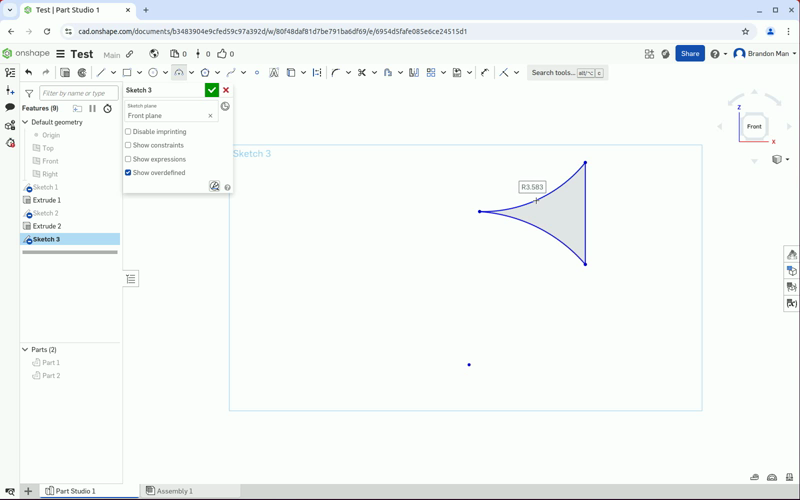
scroll(-6)
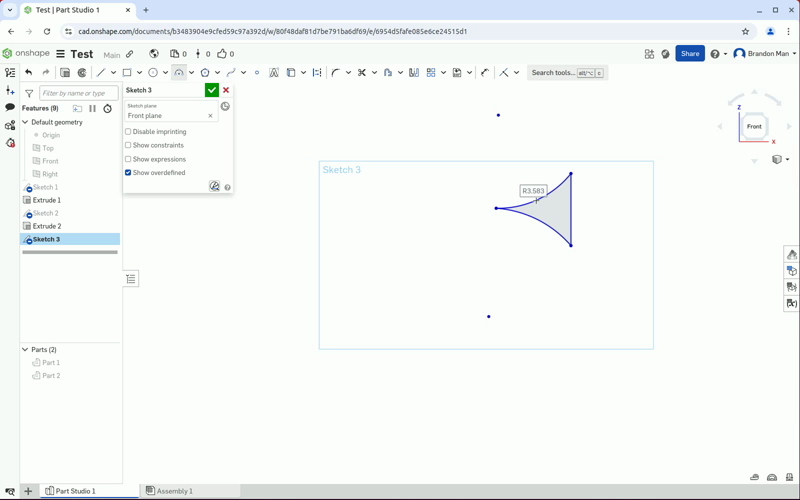
scroll(-6)
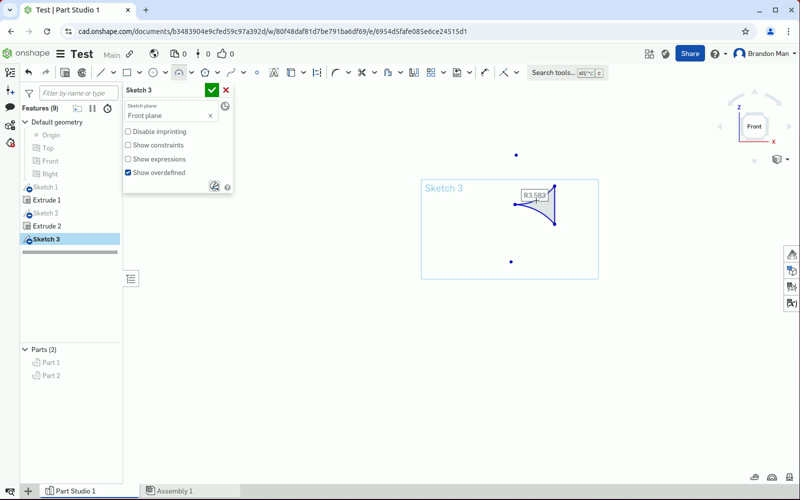
scroll(-6)
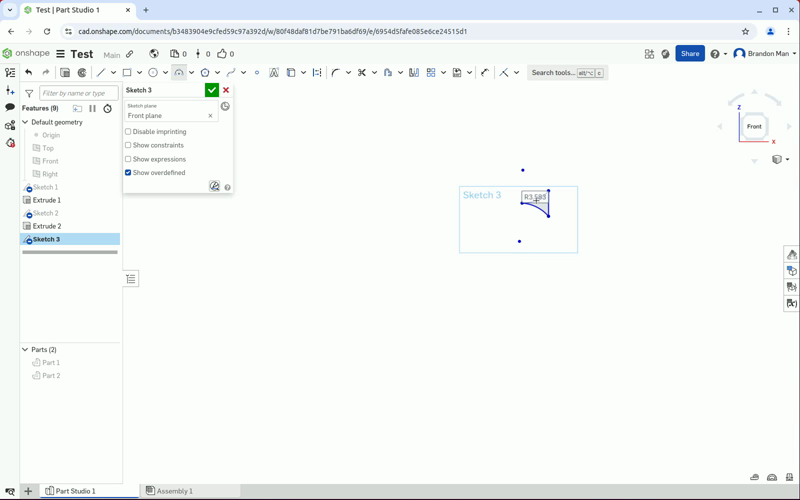
scroll(-6)
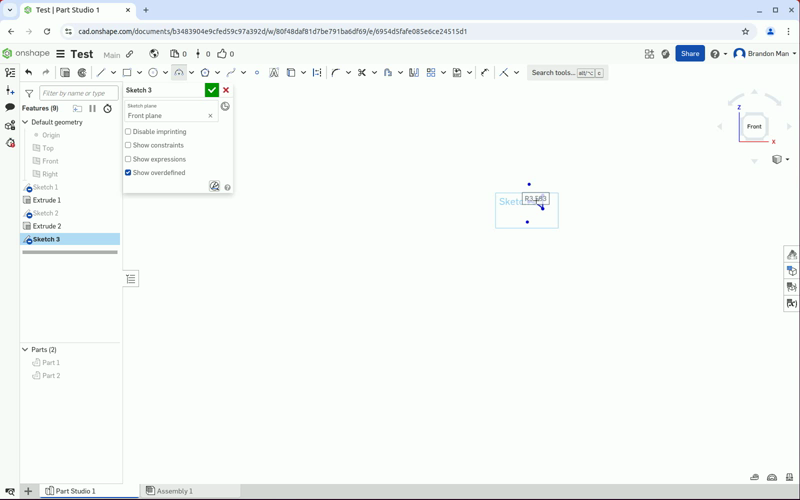
key_up(shift)
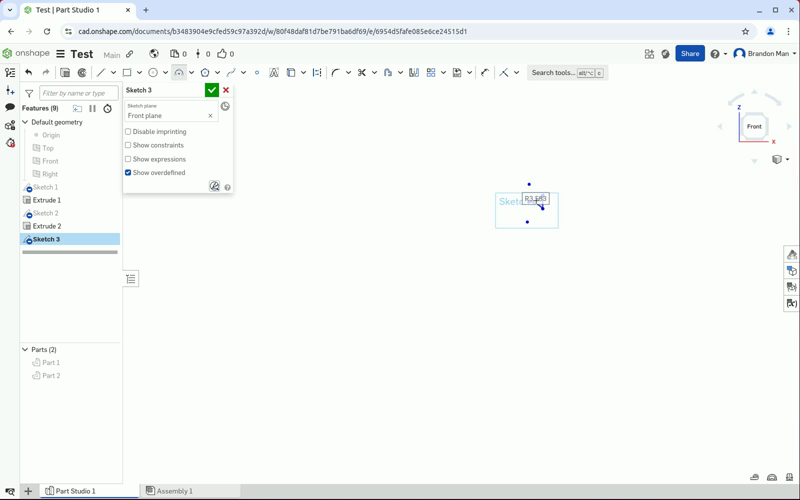
key(esc)
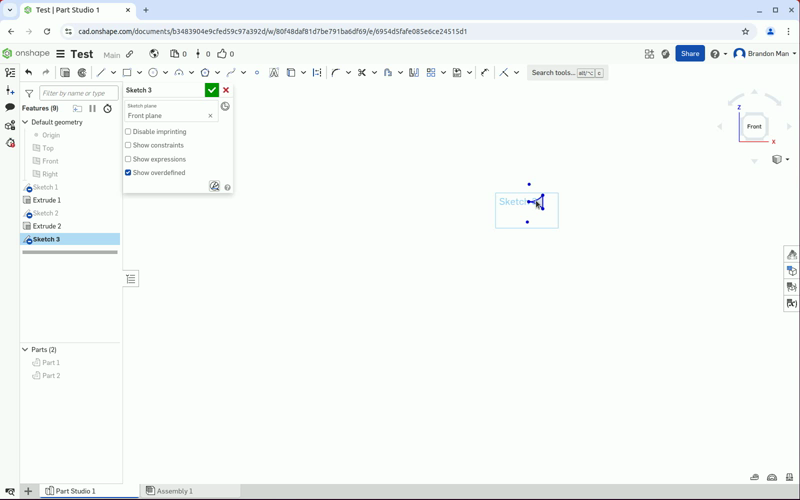
mouse_move(533, 204)
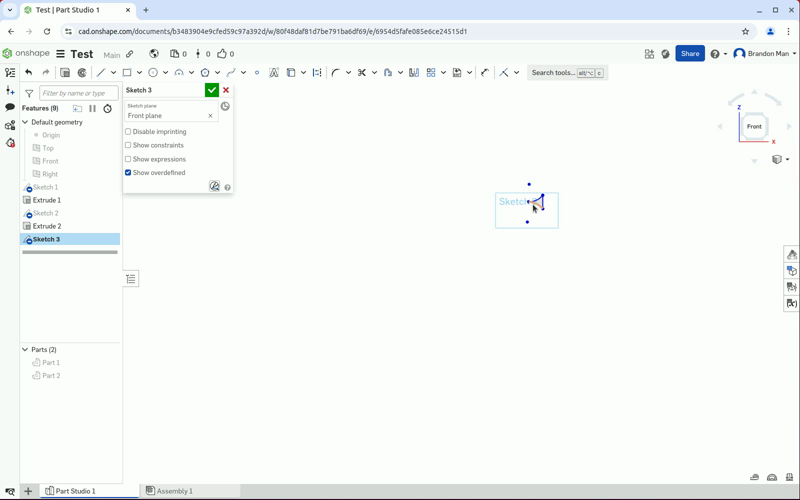
scroll(6)
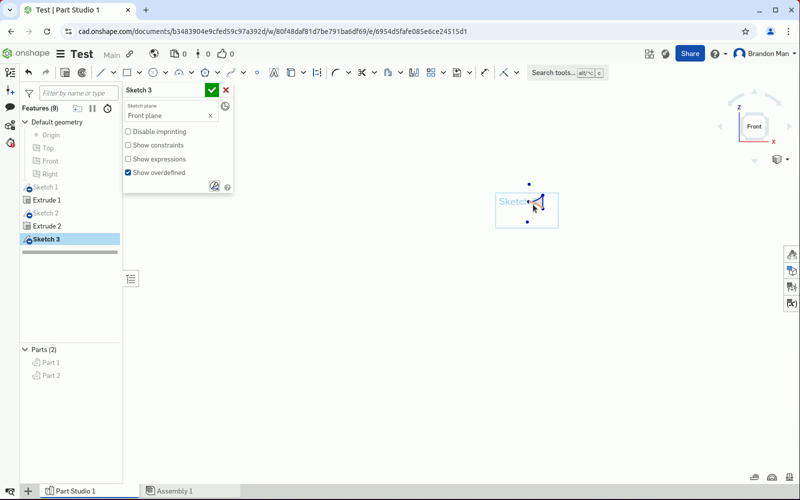
scroll(6)
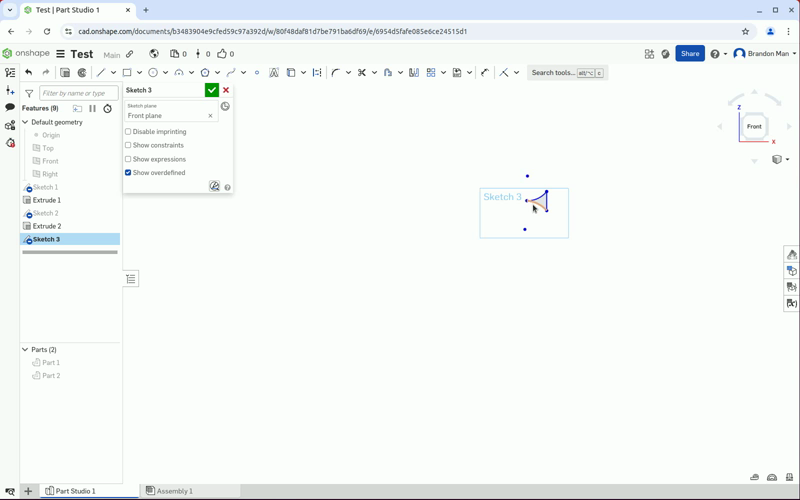
scroll(6)
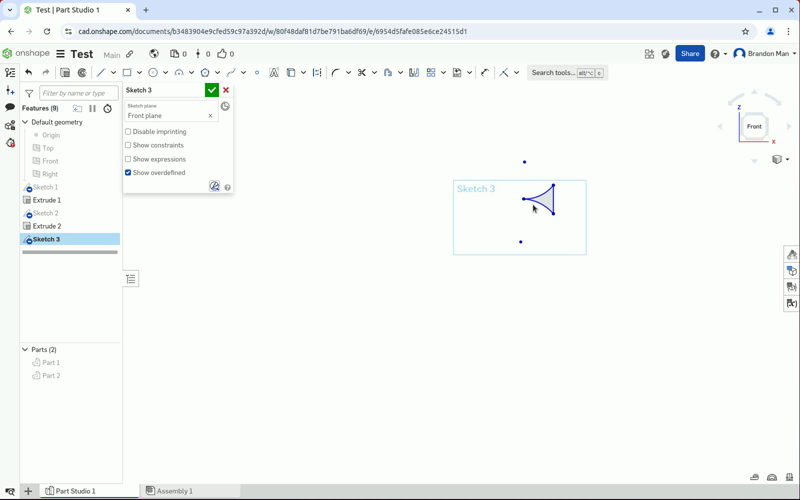
scroll(6)
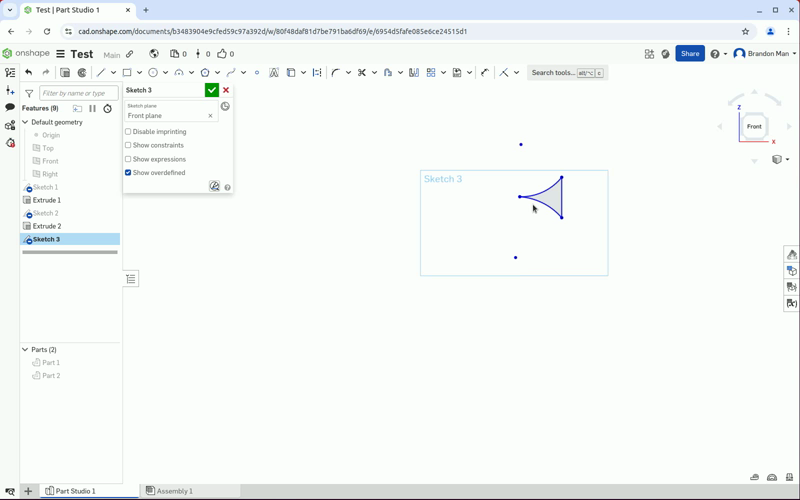
scroll(6)
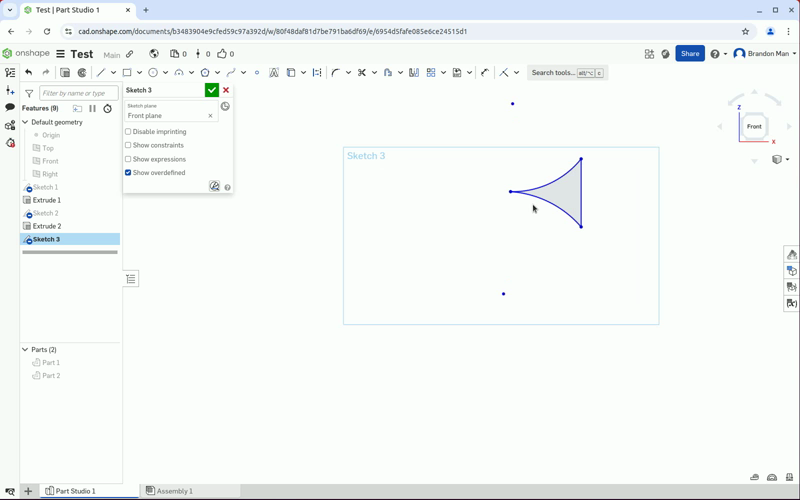
scroll(6)
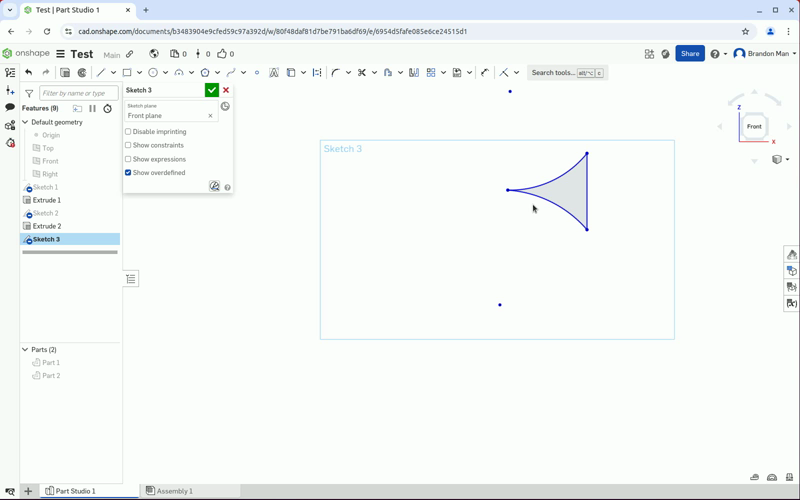
scroll(6)
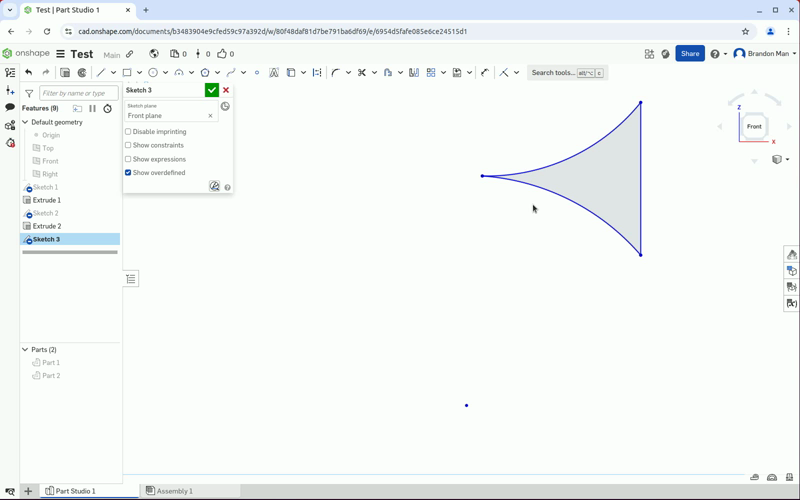
click(533, 204)
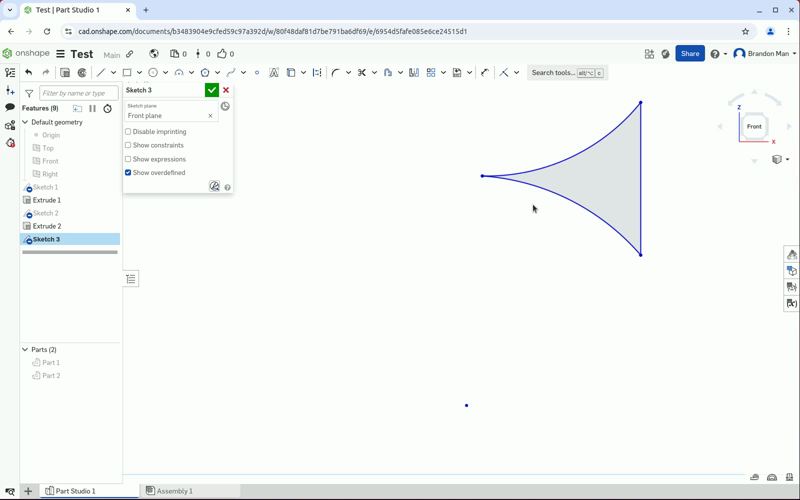
scroll(-6)
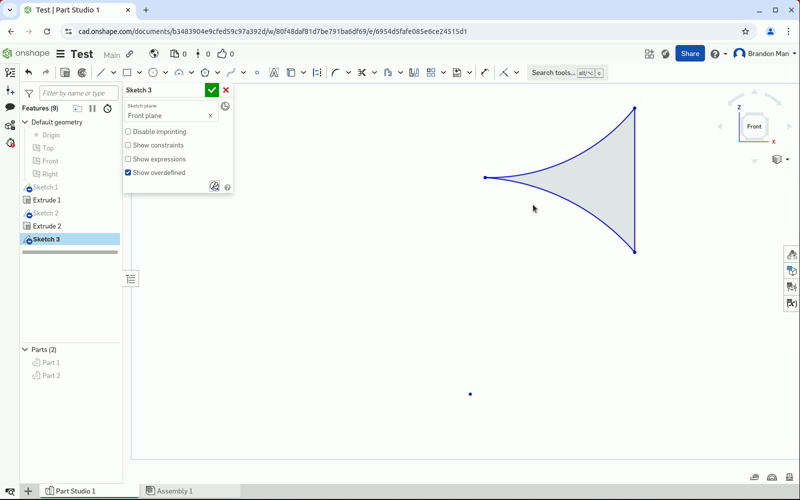
scroll(-6)
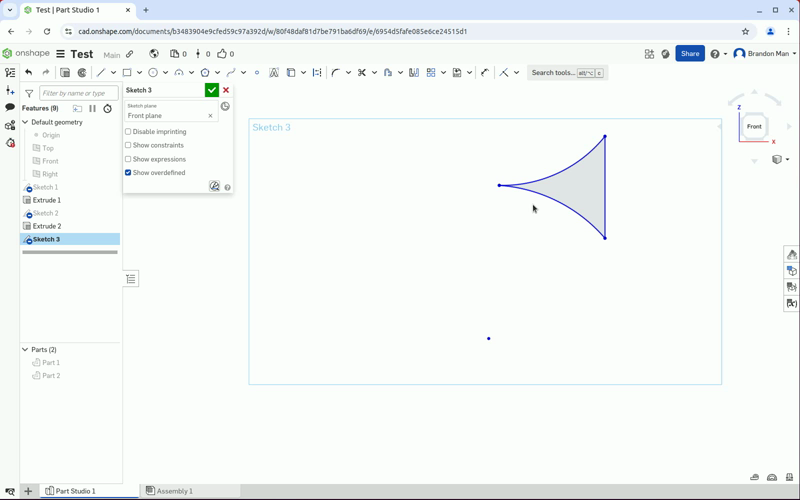
scroll(-6)
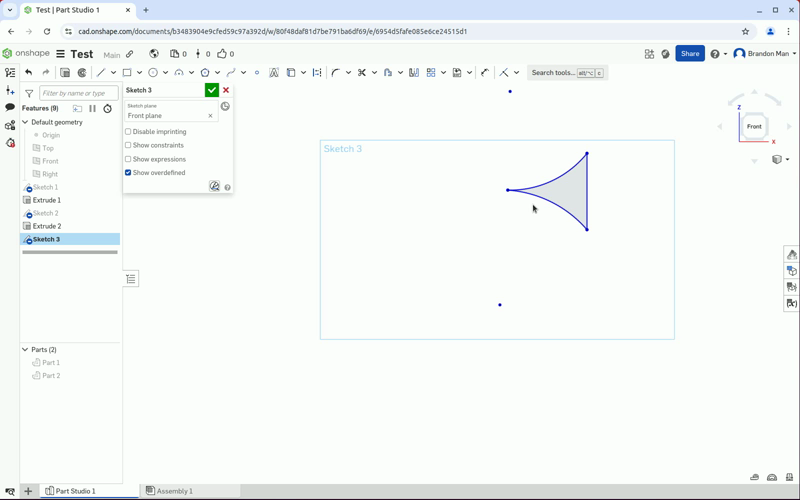
scroll(-6)
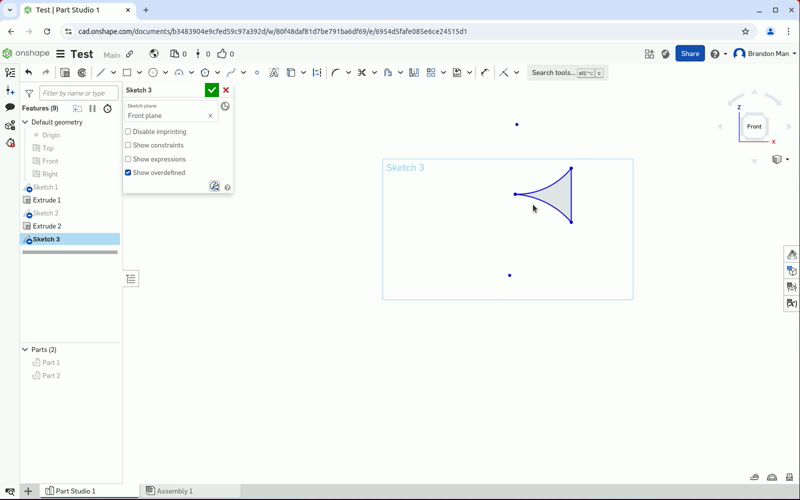
scroll(-6)
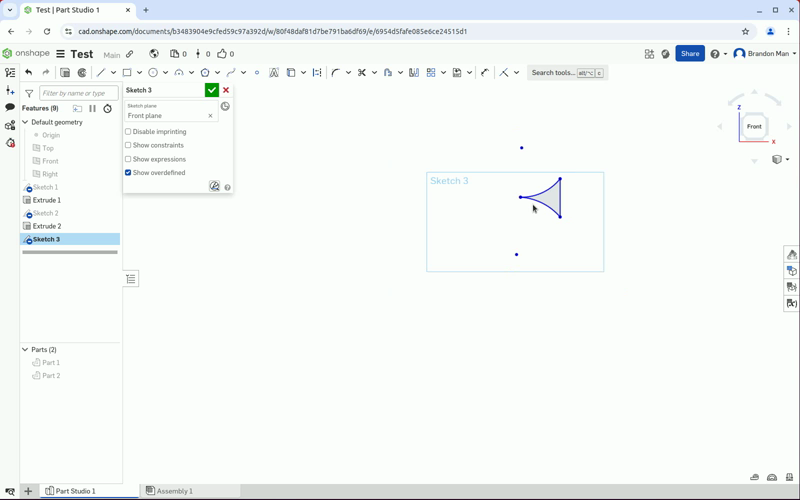
scroll(-6)
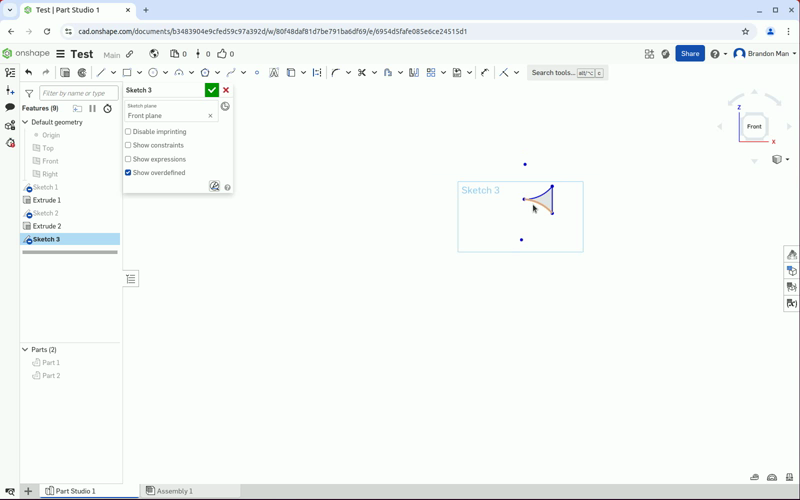
scroll(-6)
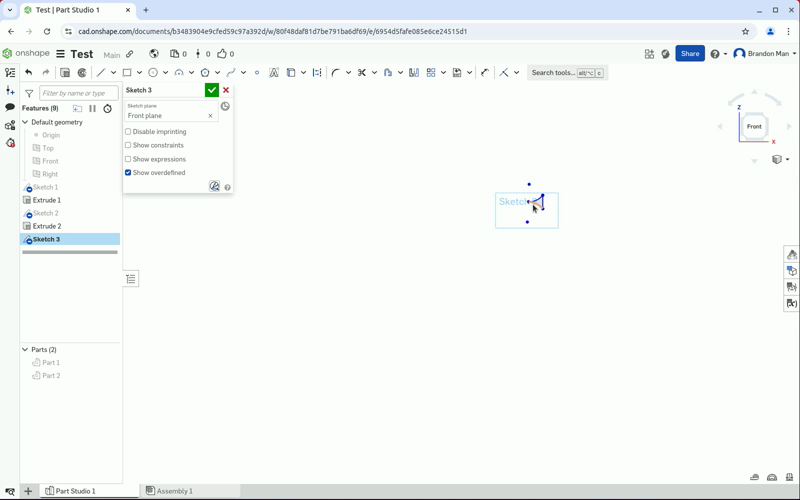
mouse_move(73, 352)
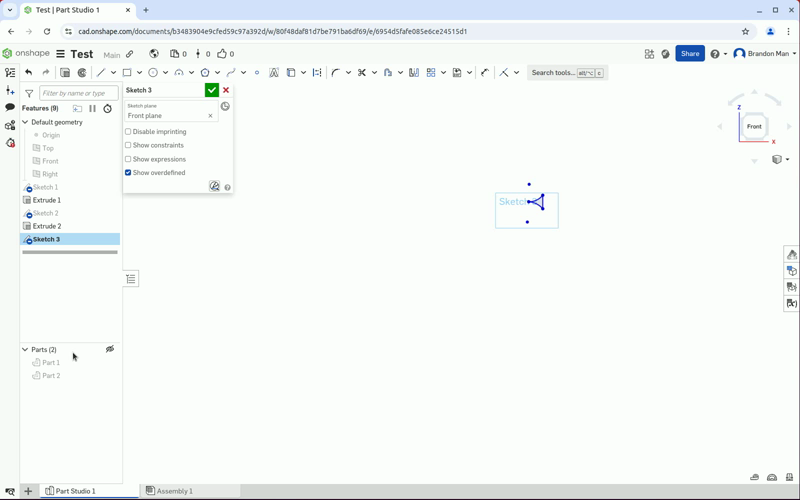
key(shift+y)
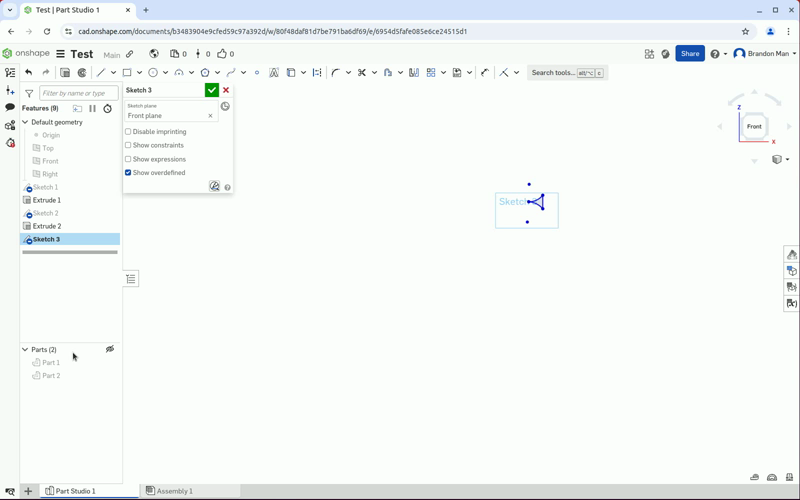
key(shift+e)
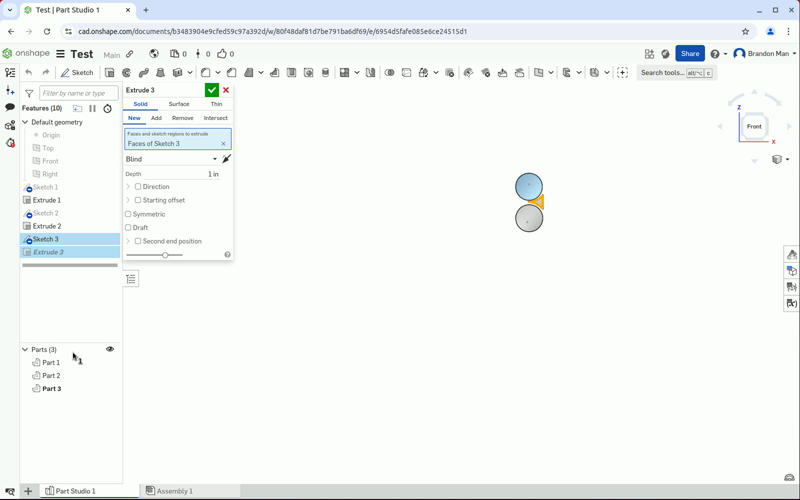
mouse_move(143, 106)
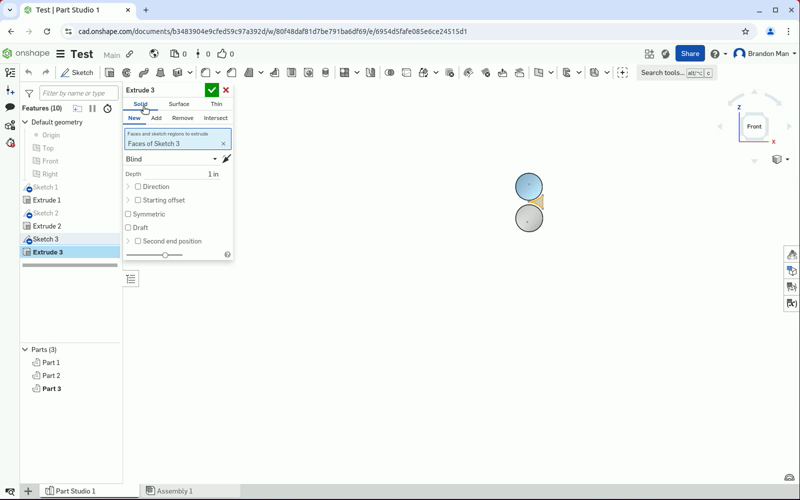
click(143, 106)
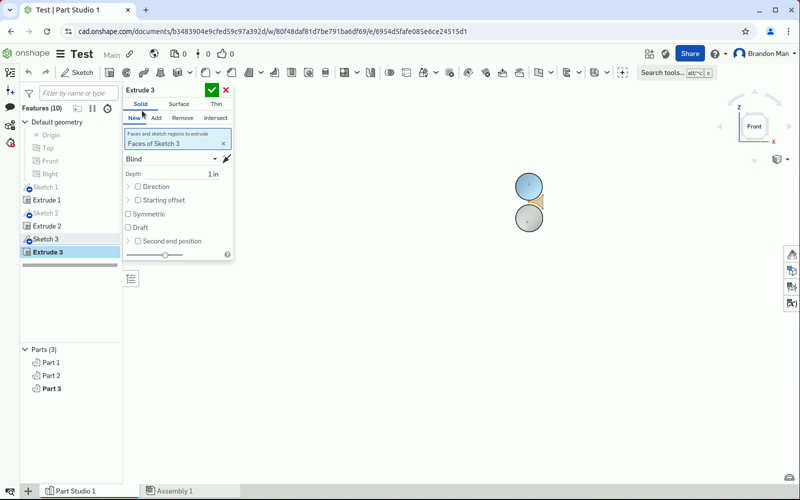
mouse_move(137, 120)
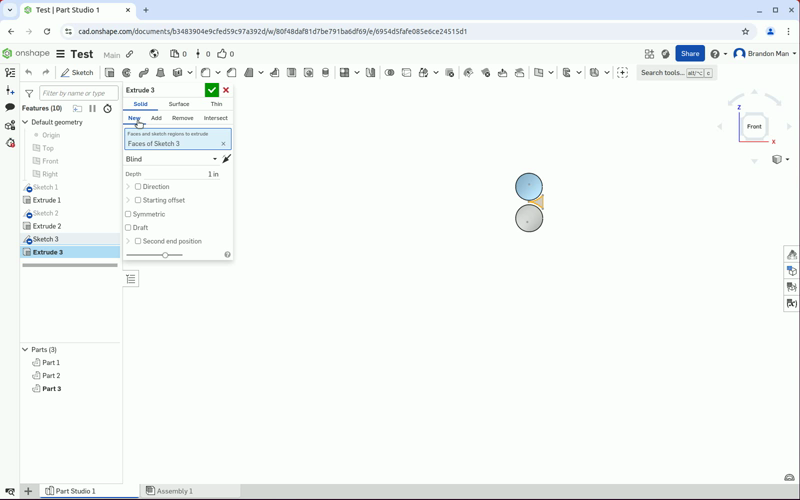
click(137, 120)
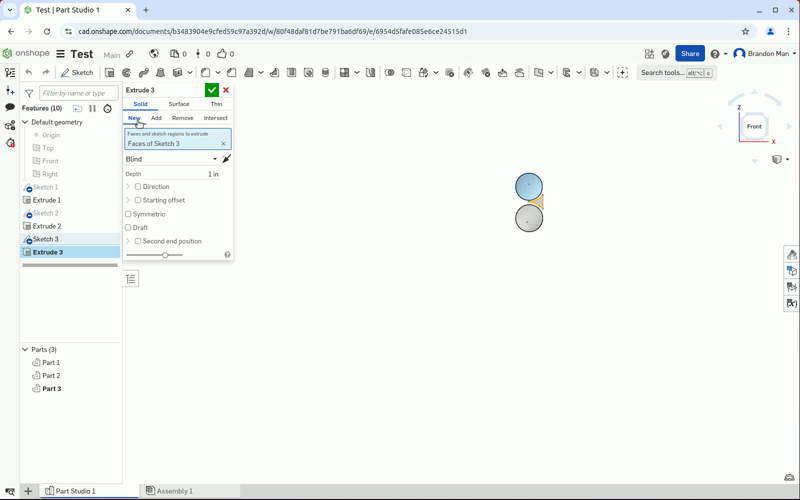
key(tab, 4)
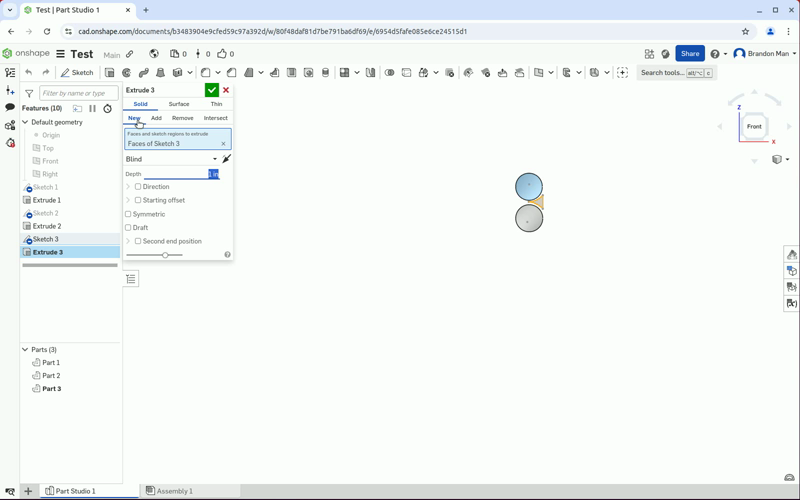
text(22.145)
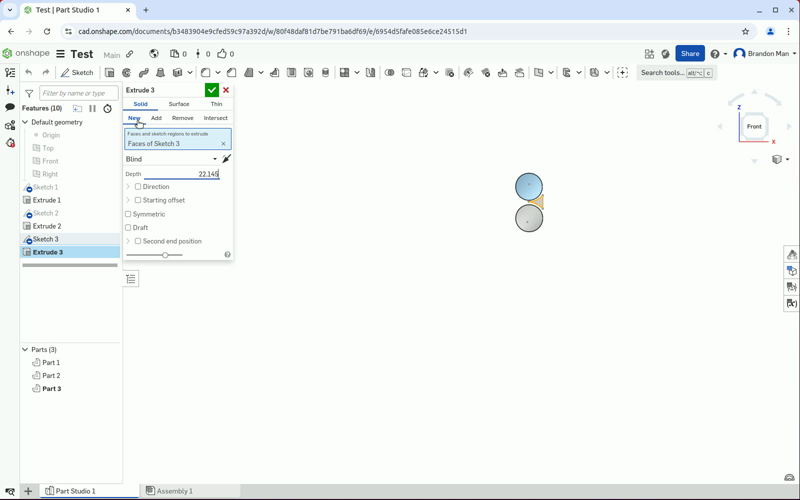
key(enter)
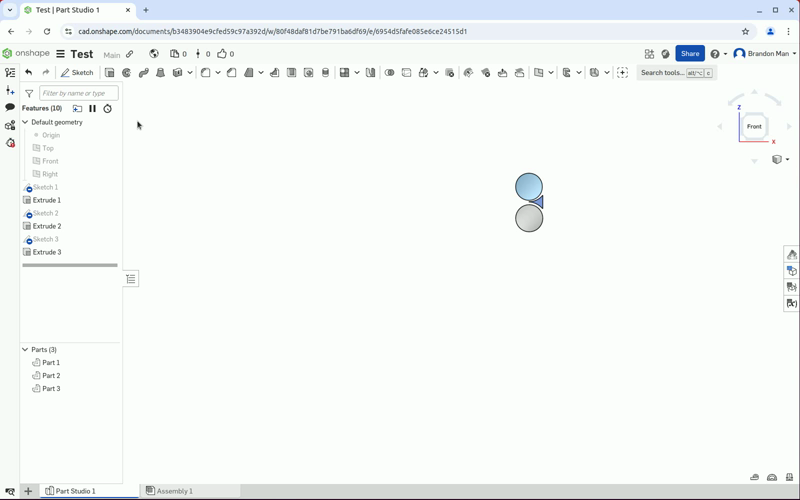
key(shift+h)
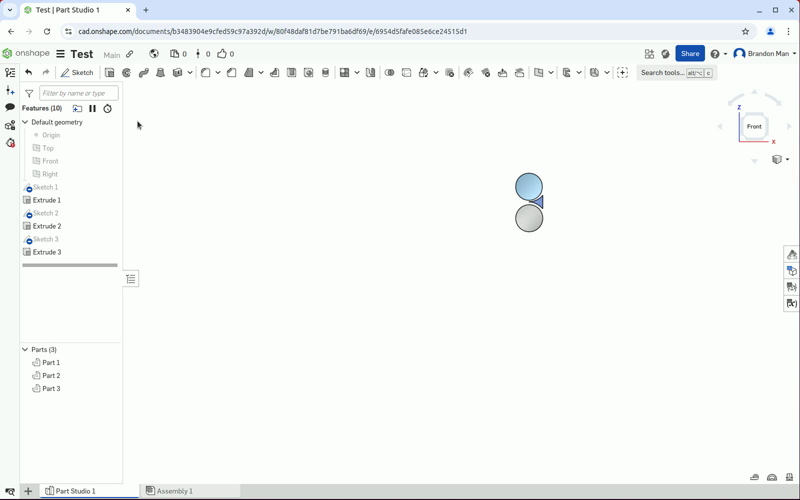
key(shift+h)
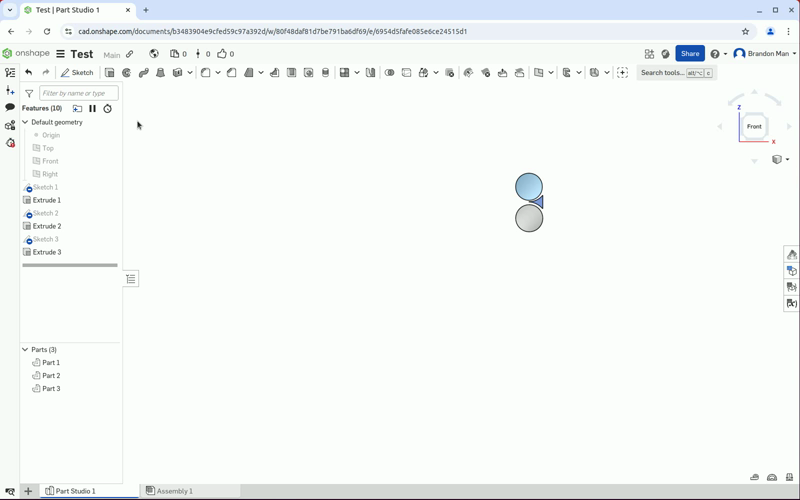
mouse_move(73, 189)
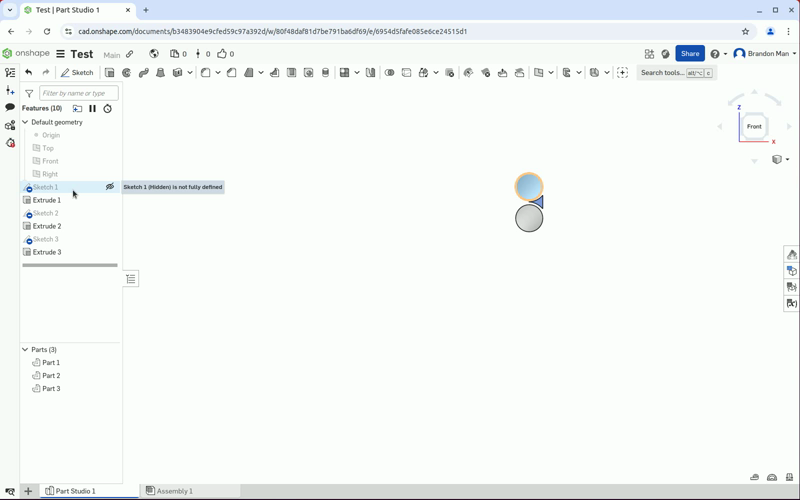
click(73, 189)
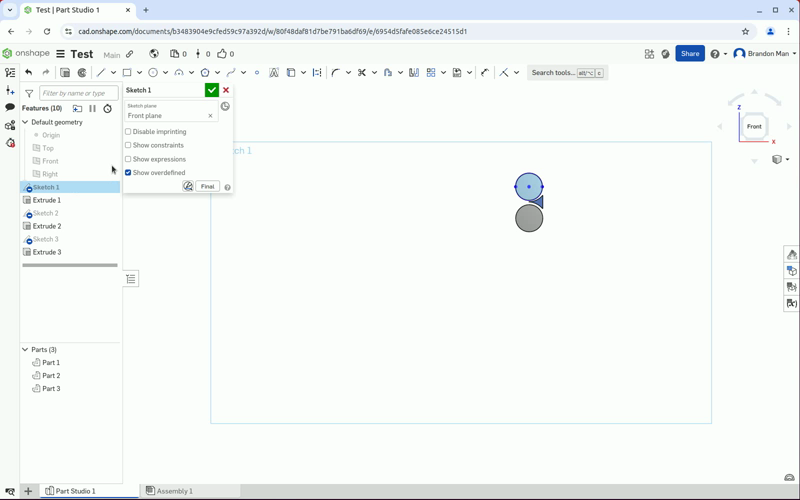
mouse_move(229, 92)
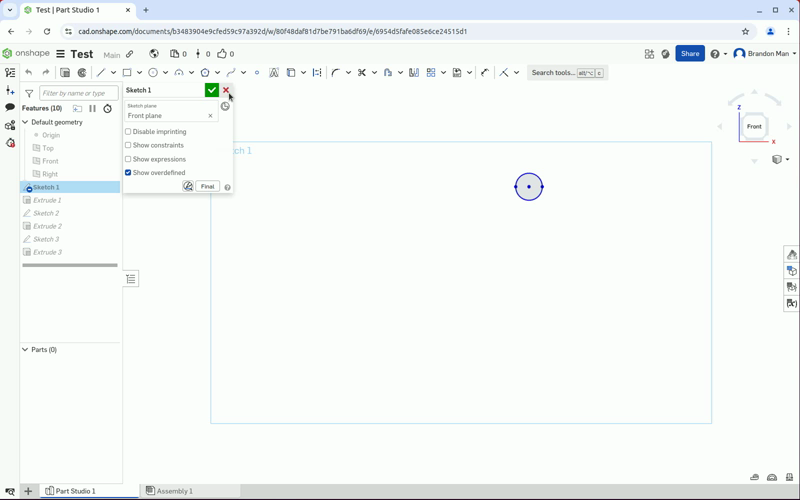
click(229, 92)
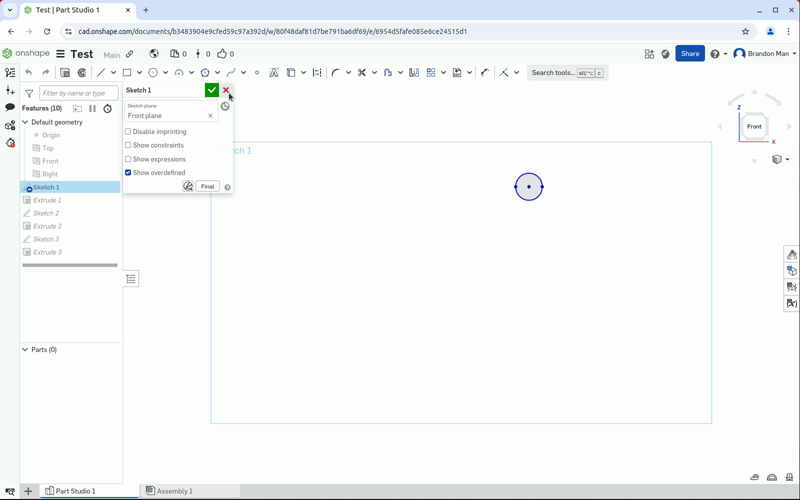
key(shift+s)
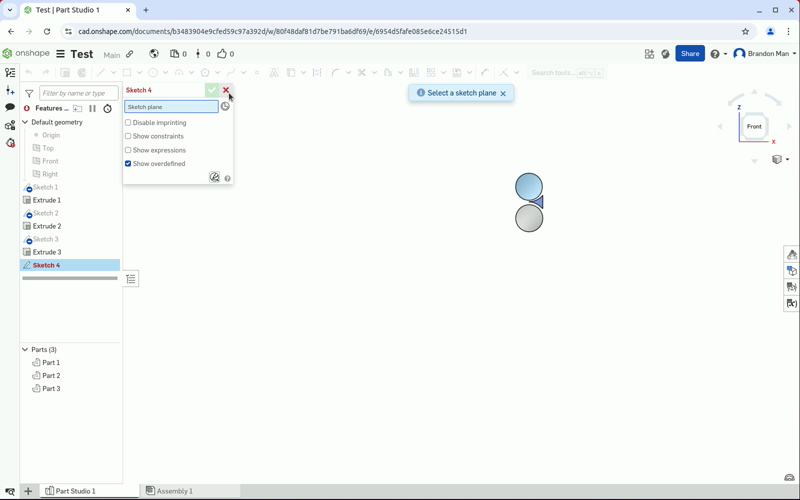
mouse_move(73, 163)
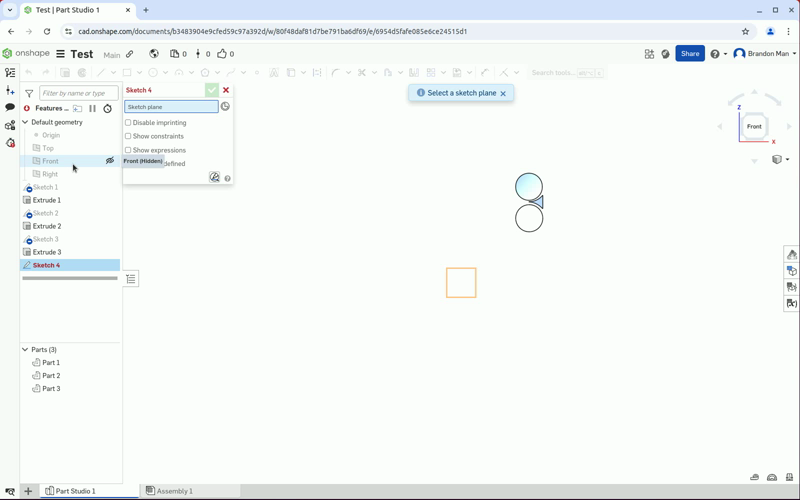
click(73, 163)
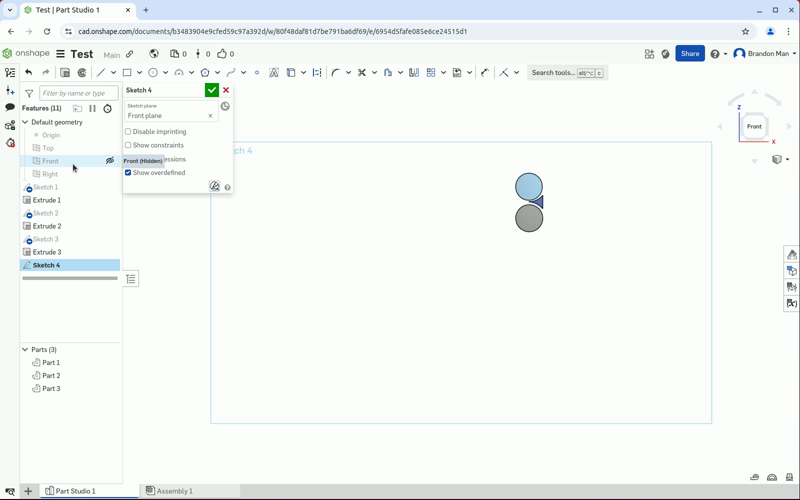
mouse_move(73, 352)
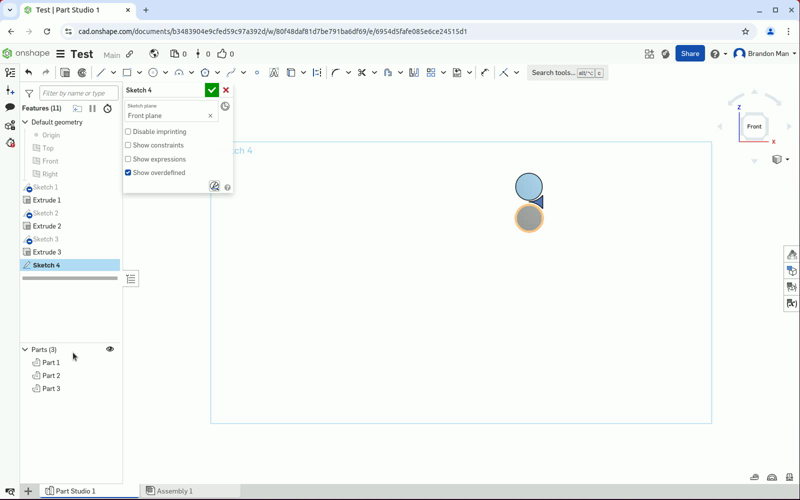
key(y)
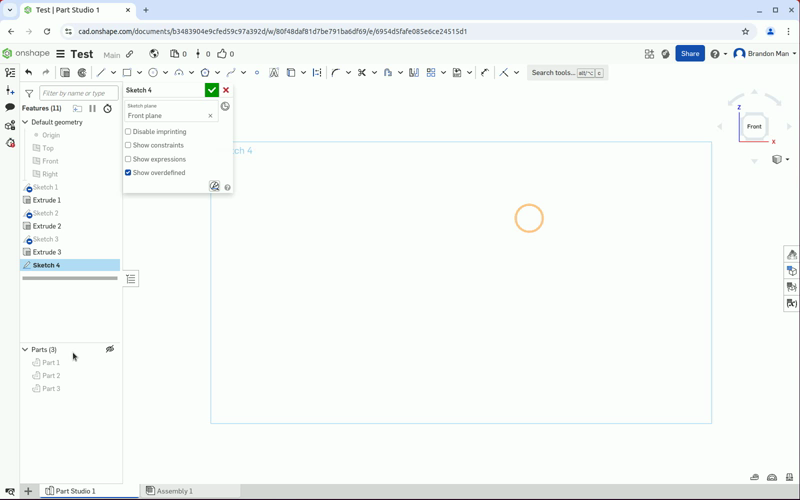
key(a)
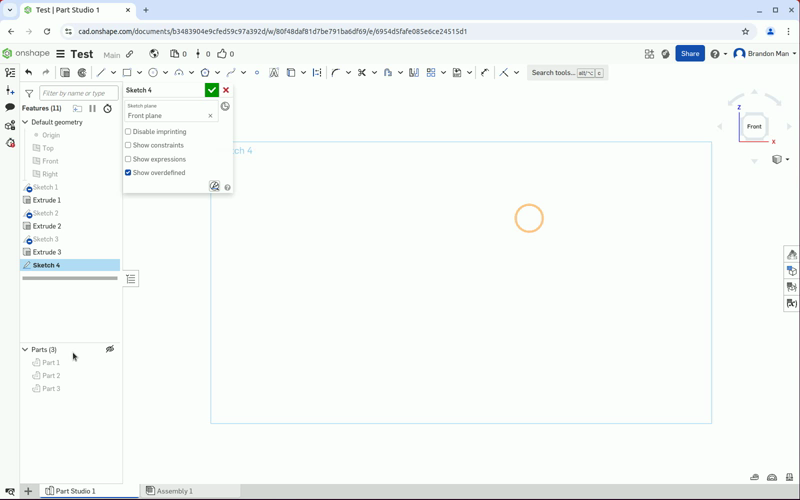
key_down(shift)
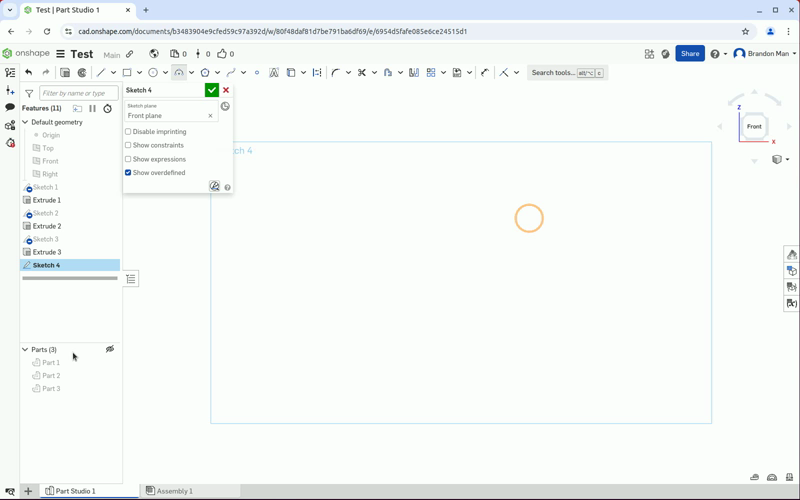
mouse_move(515, 196)
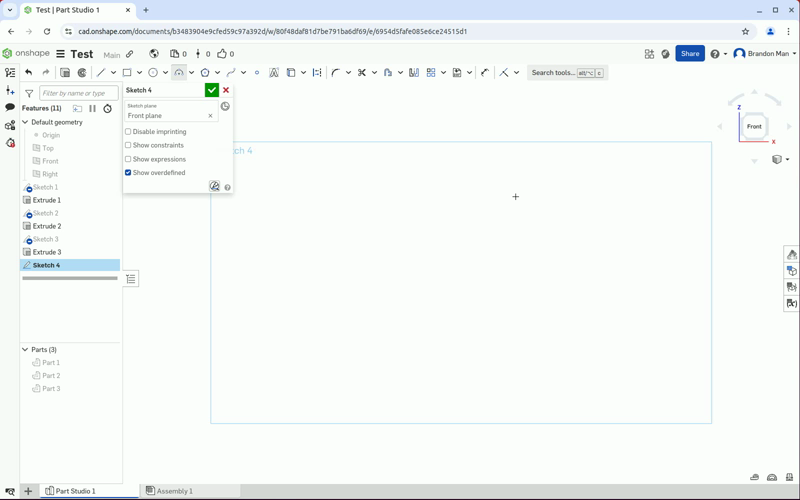
click(515, 196)
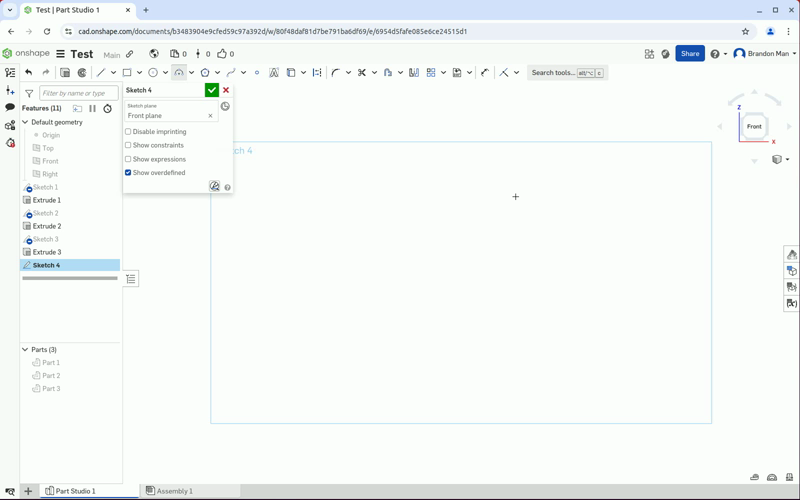
key_up(shift)
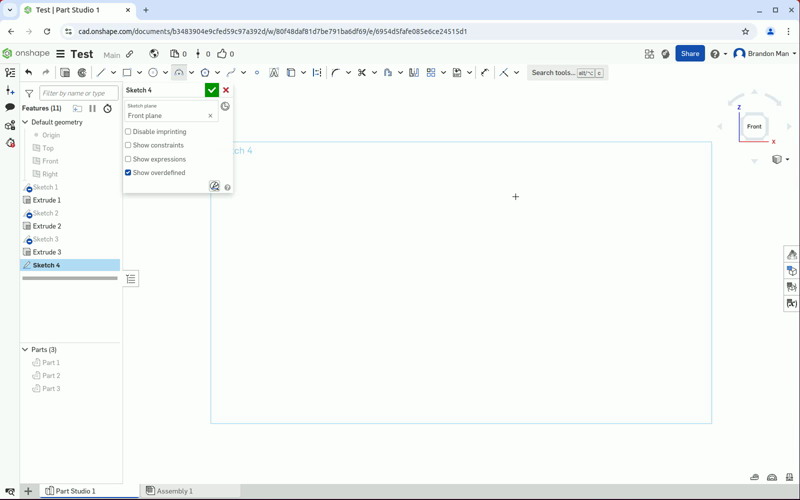
key_down(shift)
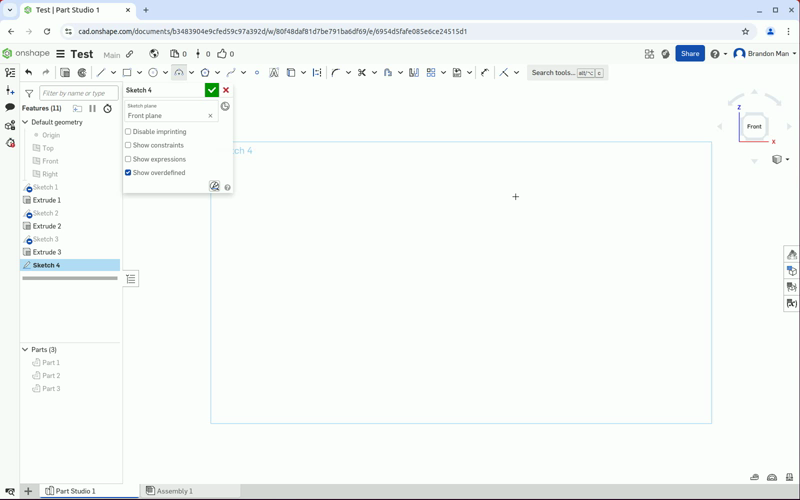
mouse_move(542, 196)
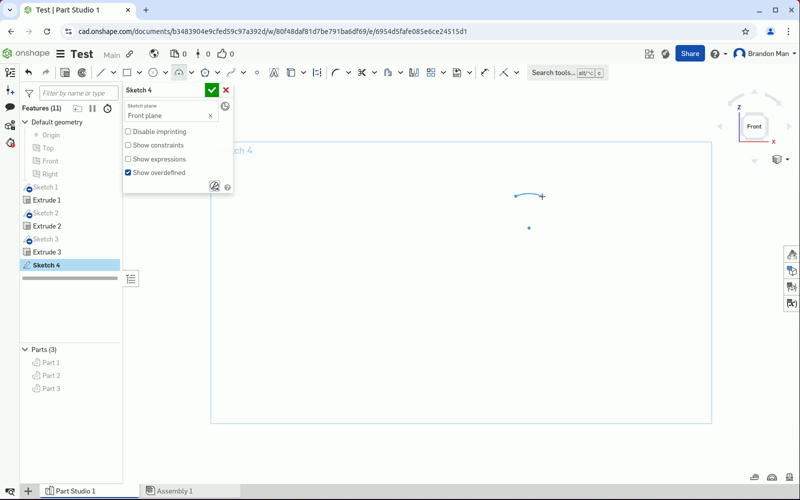
click(542, 196)
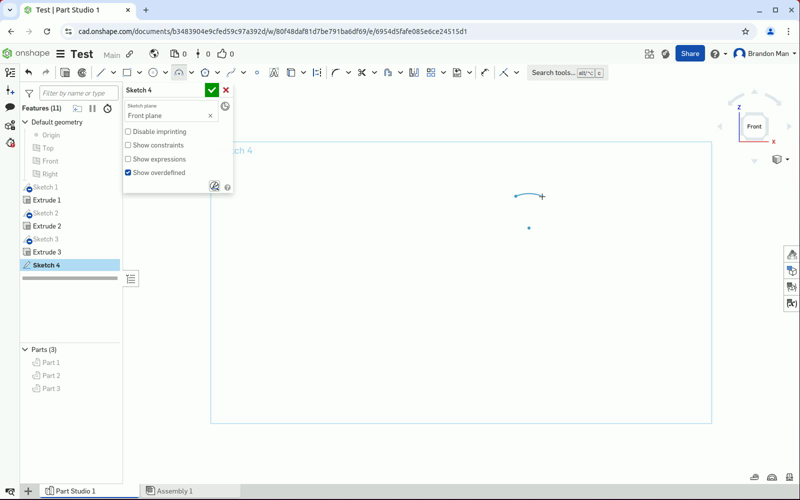
mouse_move(529, 202)
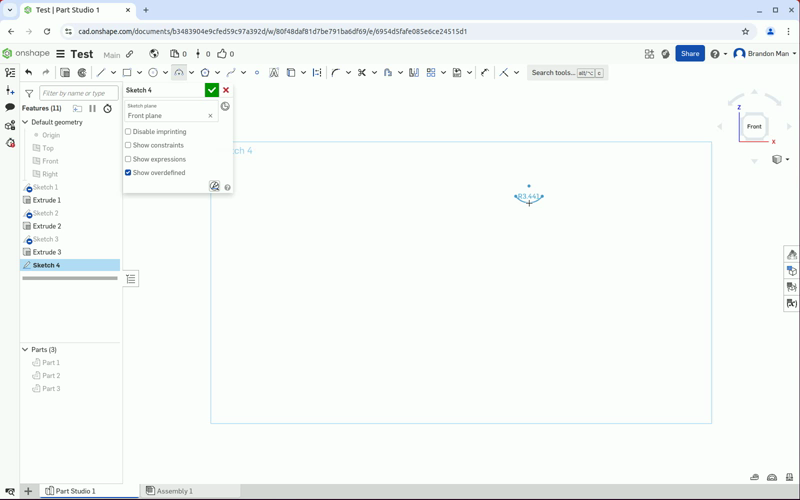
click(529, 202)
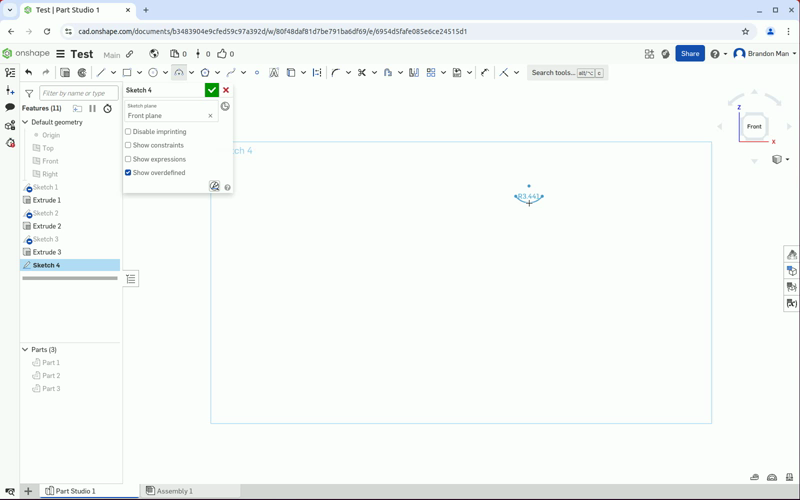
key_up(shift)
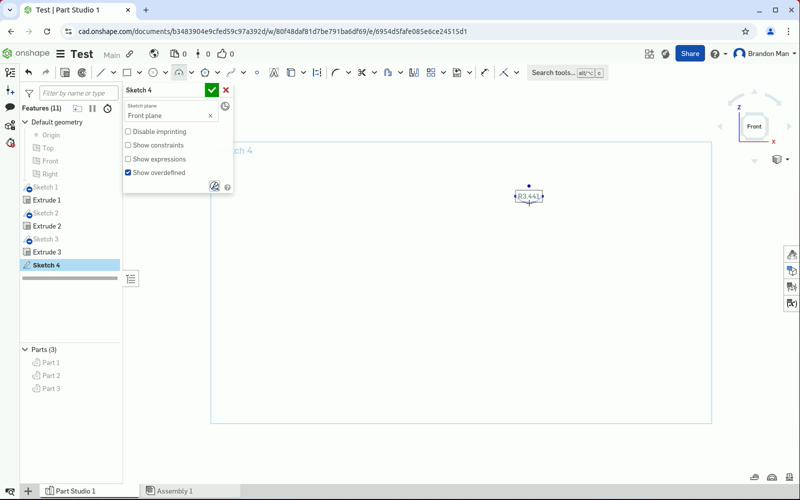
key(esc)
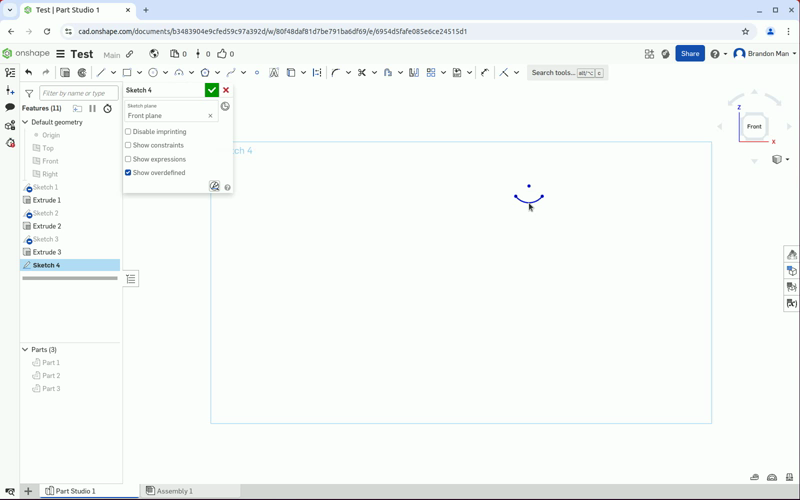
key(l)
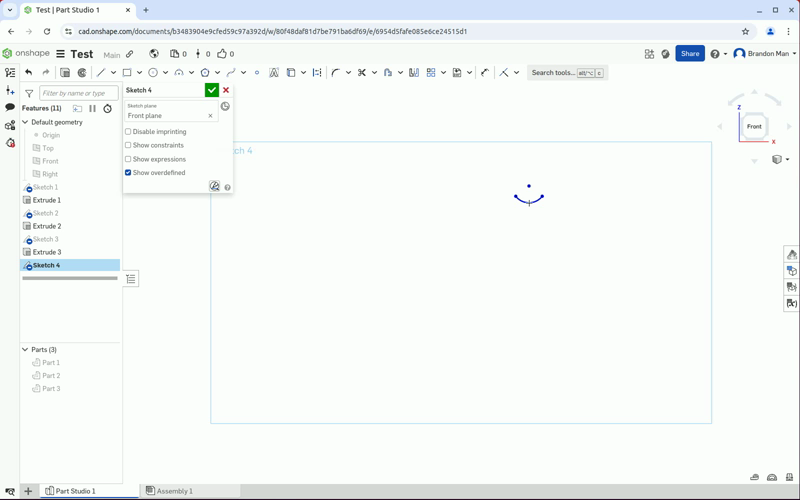
mouse_move(542, 196)
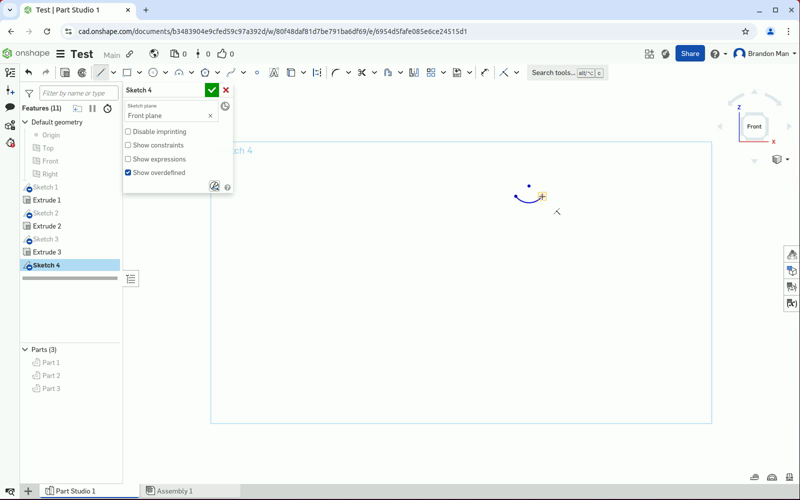
click(542, 196)
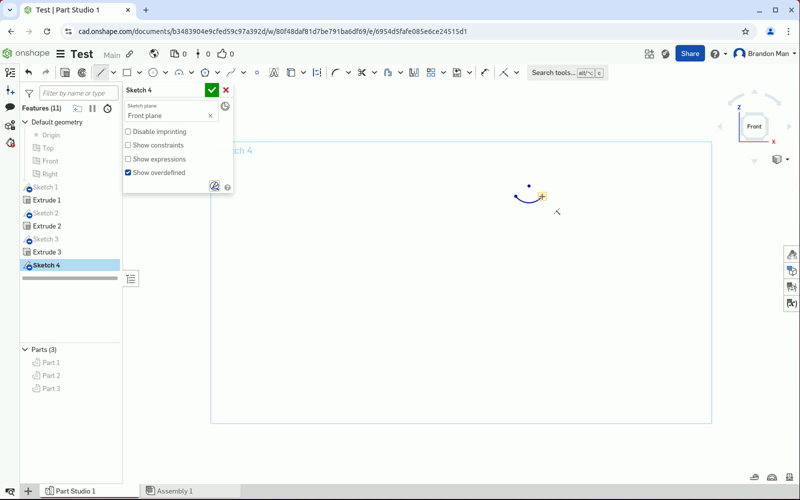
key_down(shift)
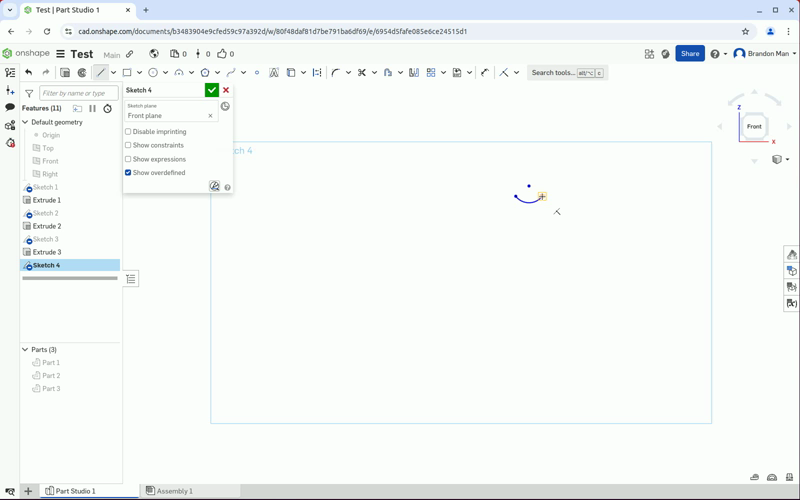
mouse_move(572, 196)
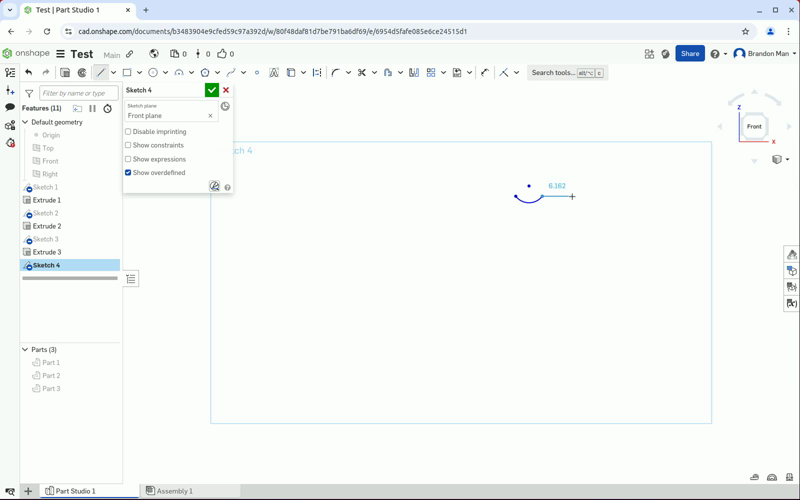
mouse_move(542, 186)
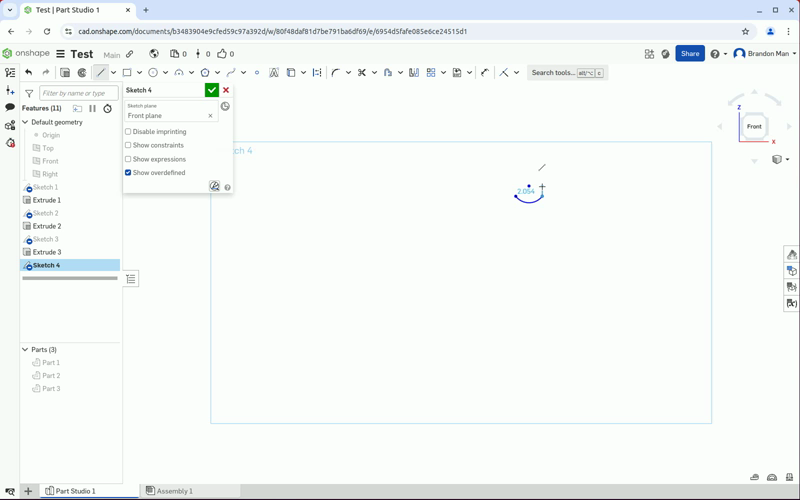
click(542, 186)
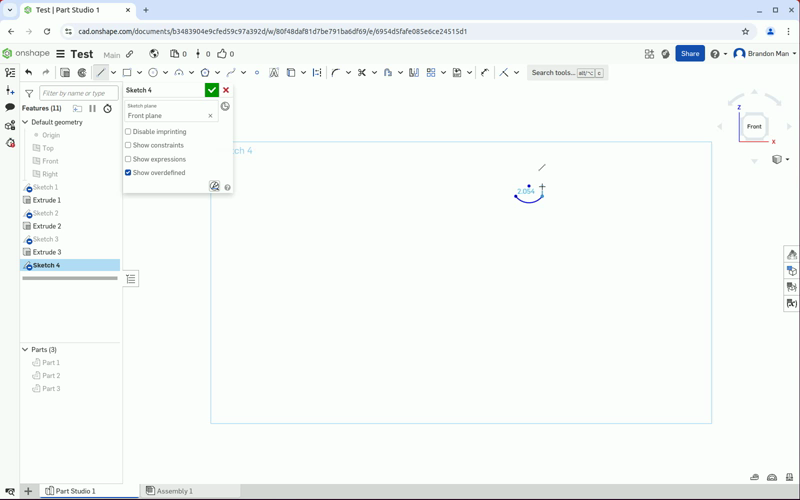
key_up(shift)
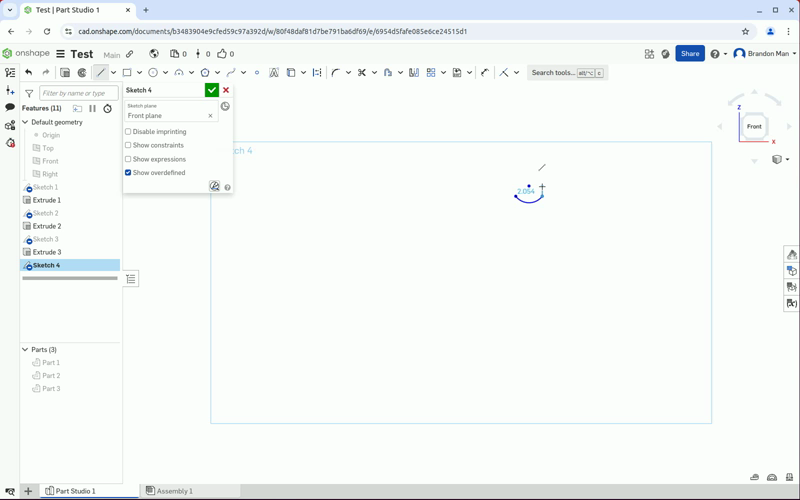
key(esc)
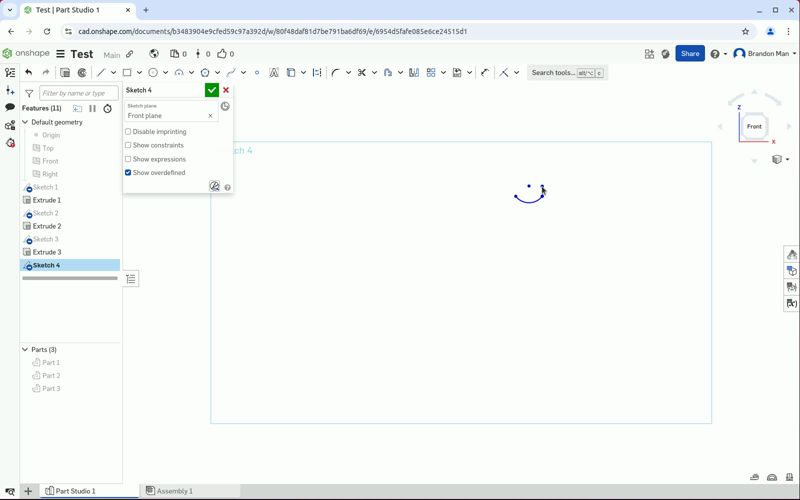
key(a)
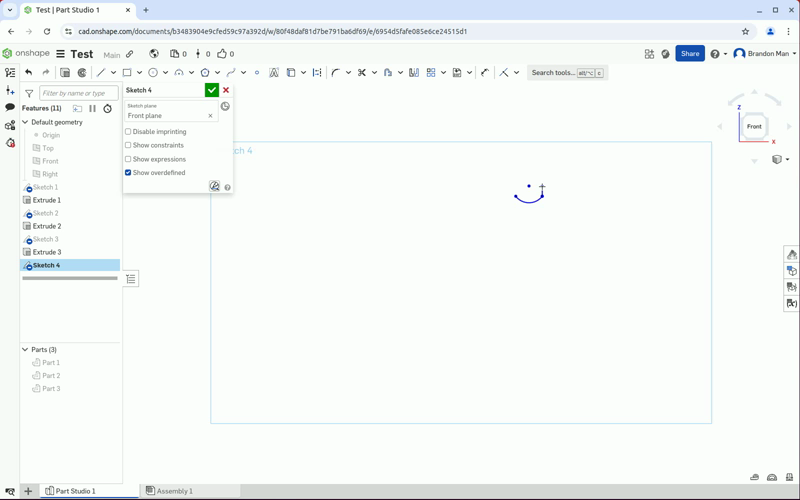
mouse_move(542, 186)
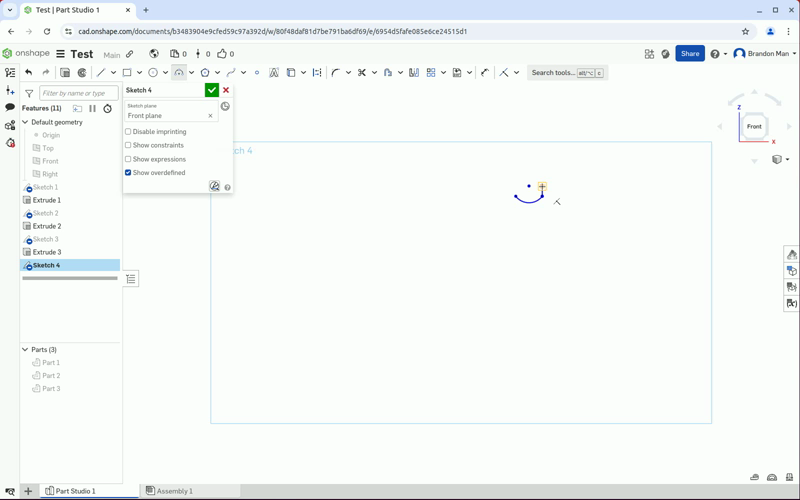
click(542, 186)
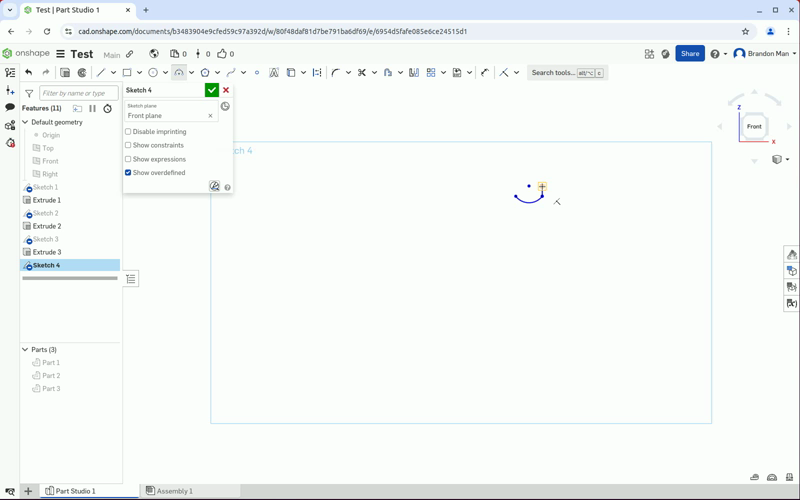
key_down(shift)
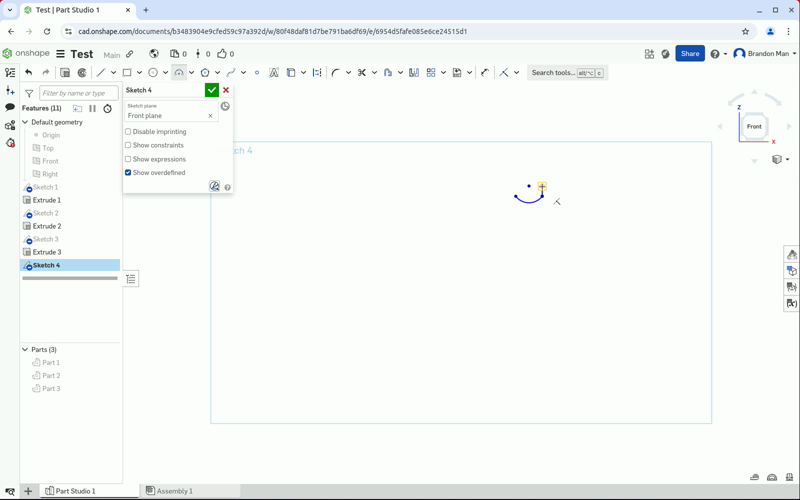
mouse_move(515, 186)
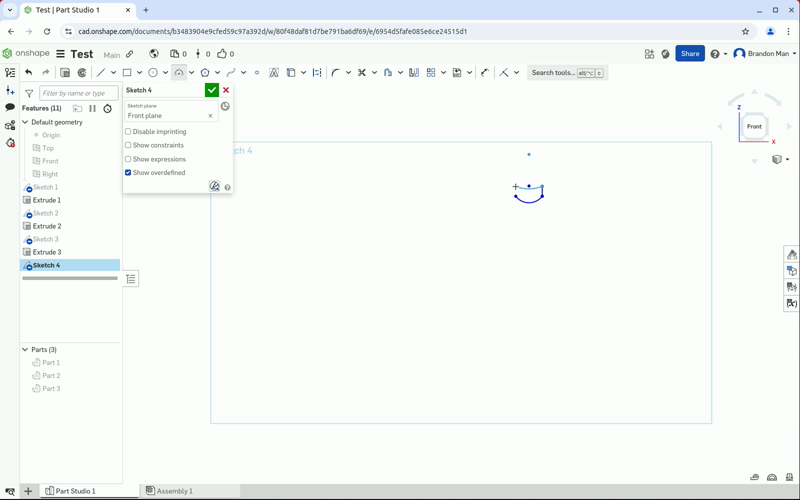
click(515, 186)
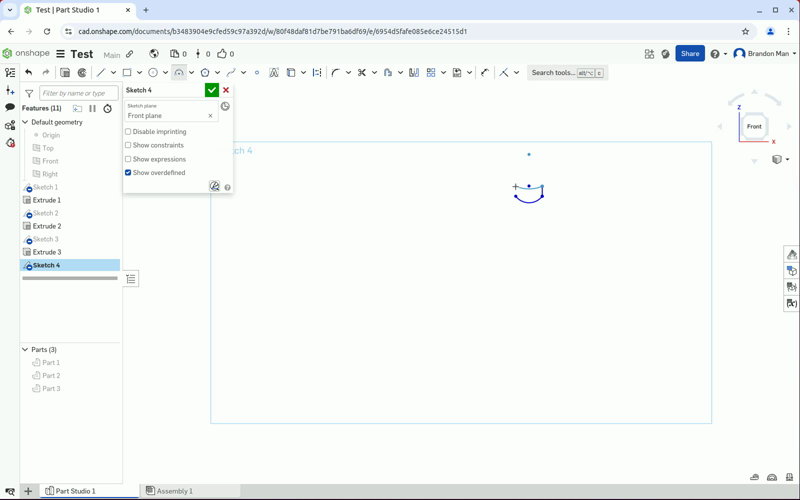
mouse_move(529, 199)
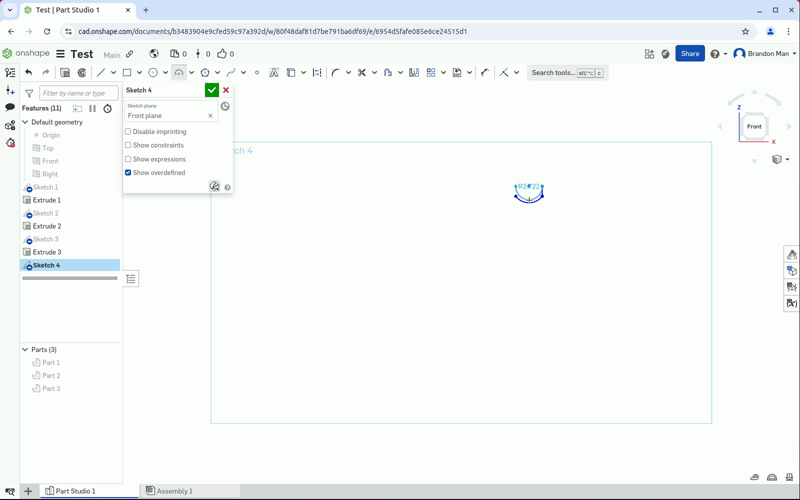
scroll(6)
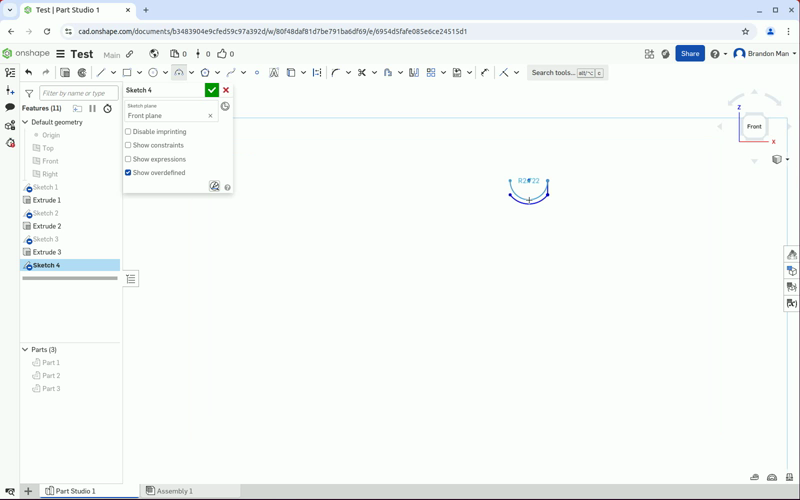
scroll(6)
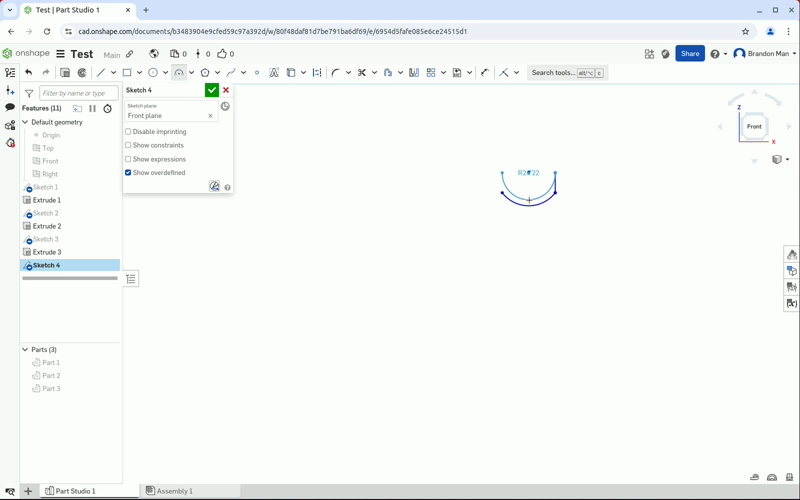
scroll(6)
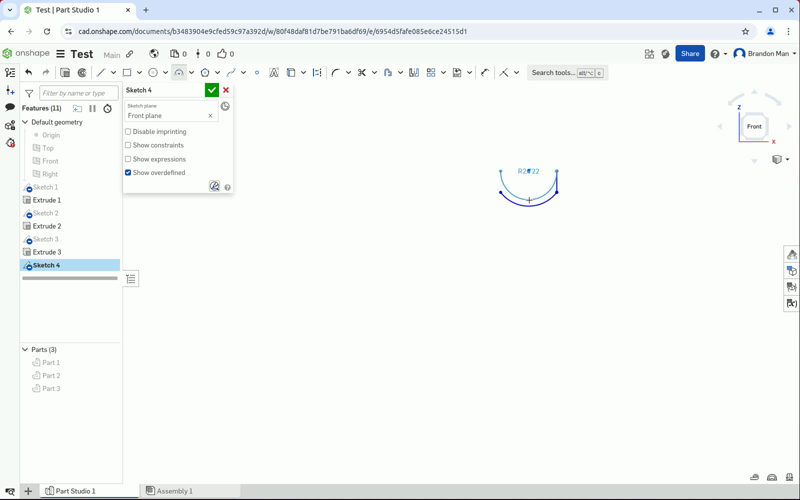
scroll(6)
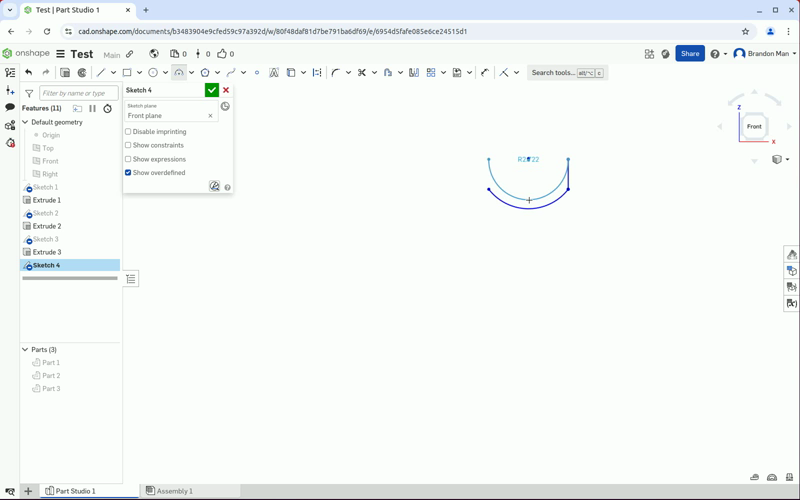
scroll(6)
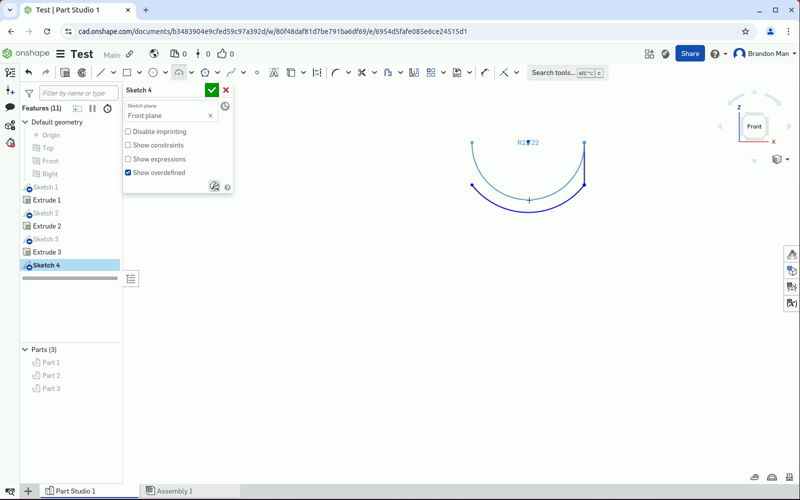
scroll(6)
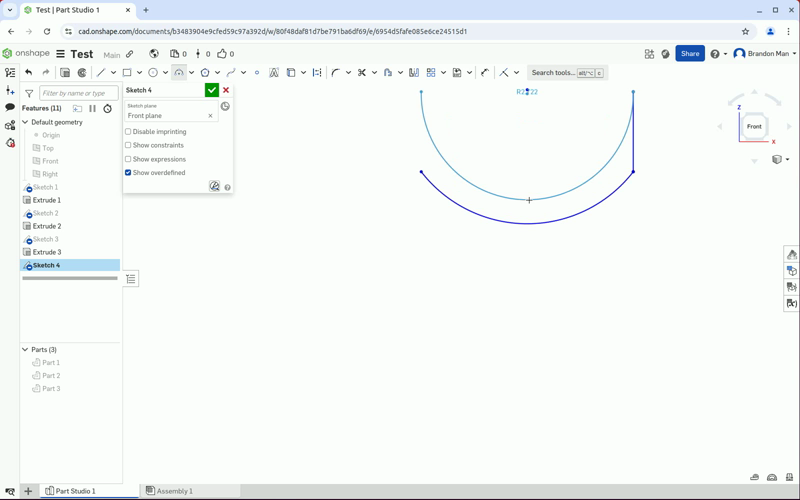
scroll(6)
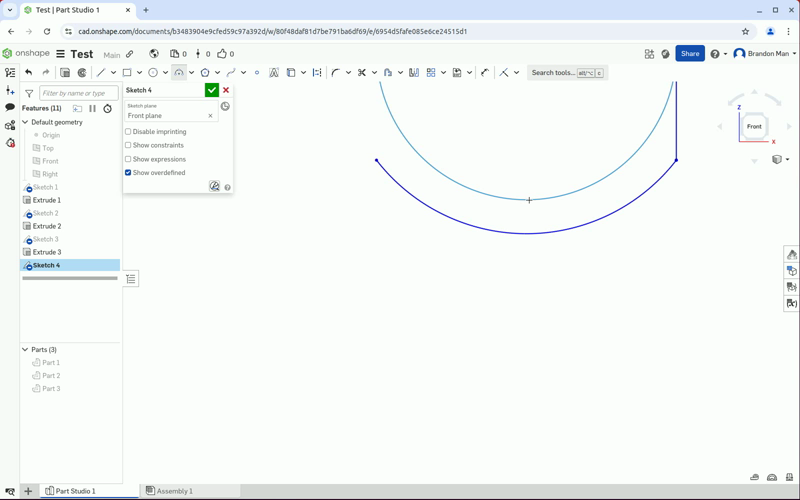
click(529, 199)
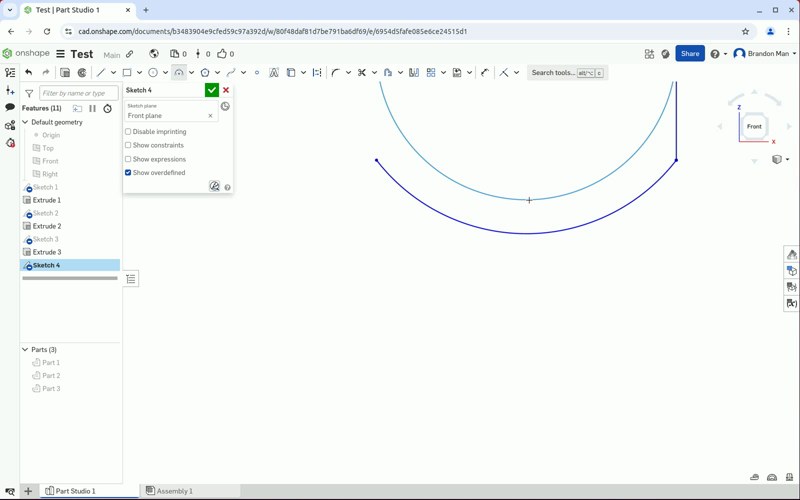
scroll(-6)
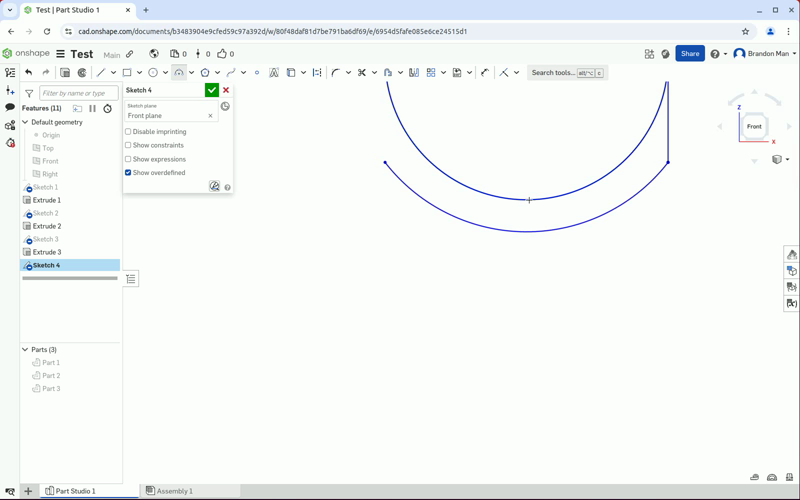
scroll(-6)
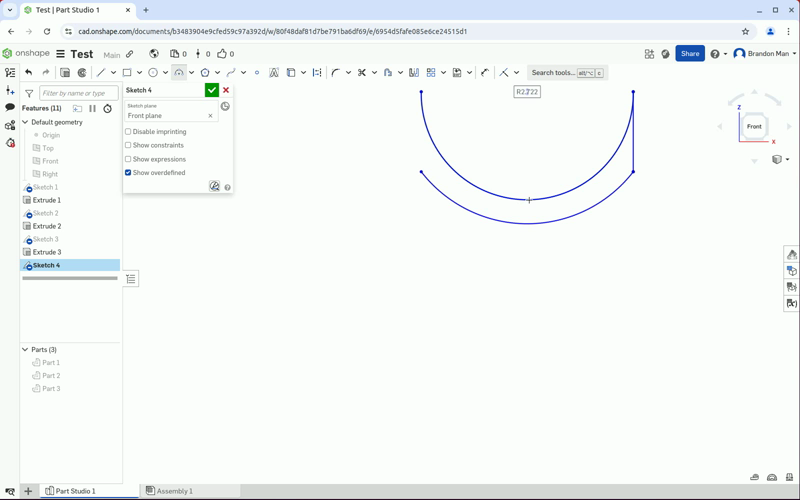
scroll(-6)
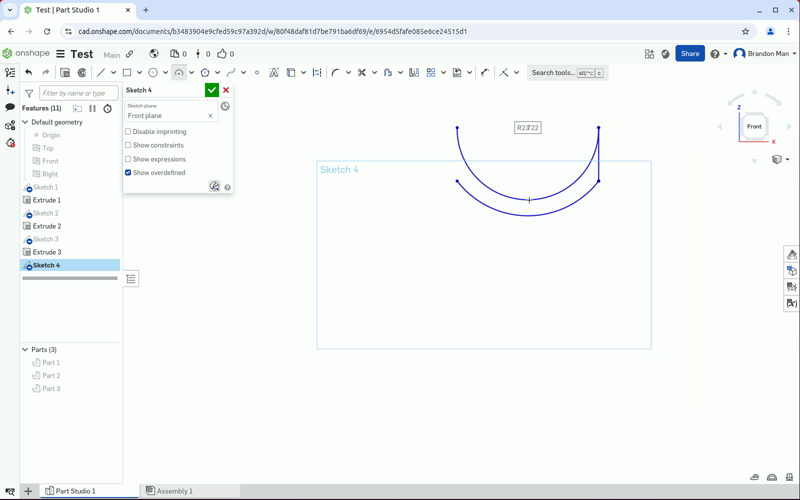
scroll(-6)
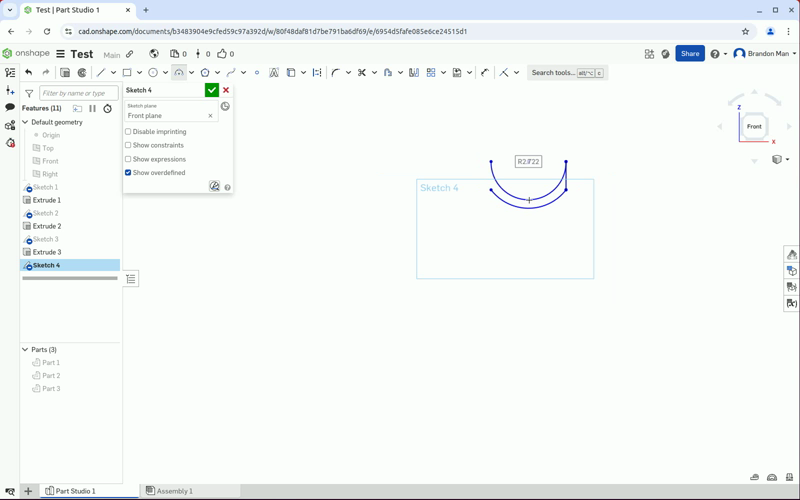
scroll(-6)
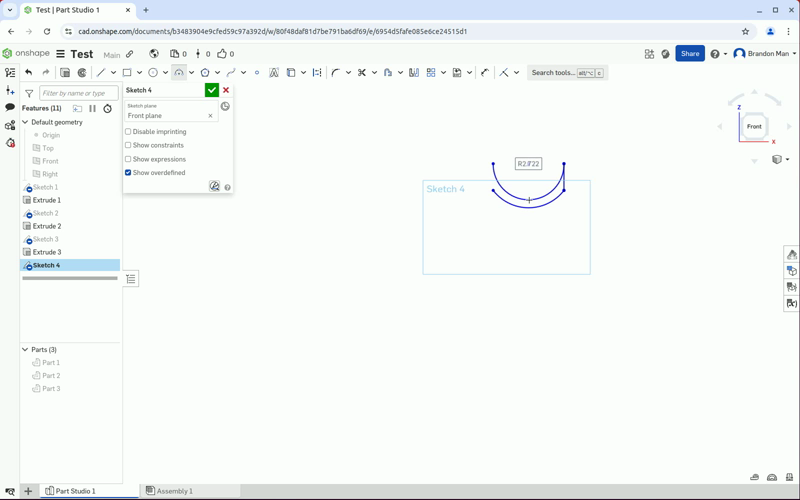
scroll(-6)
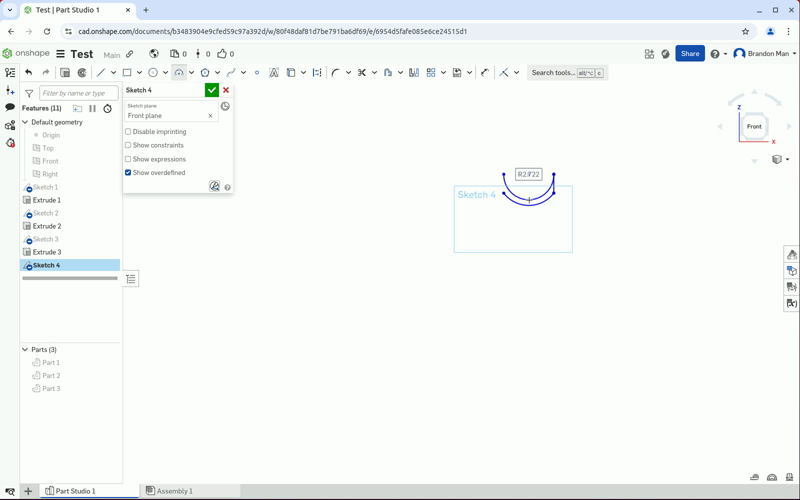
scroll(-6)
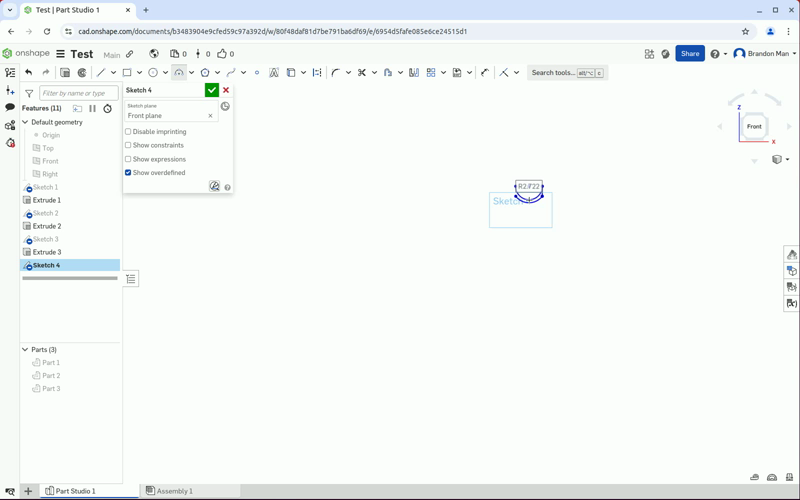
key_up(shift)
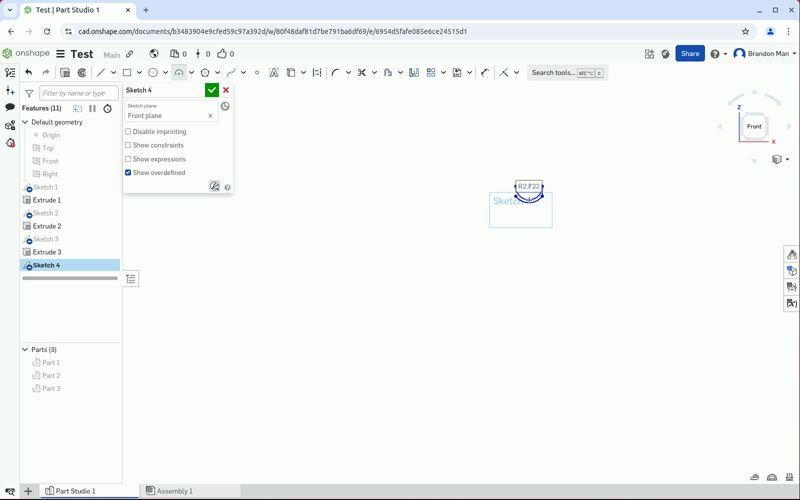
key(esc)
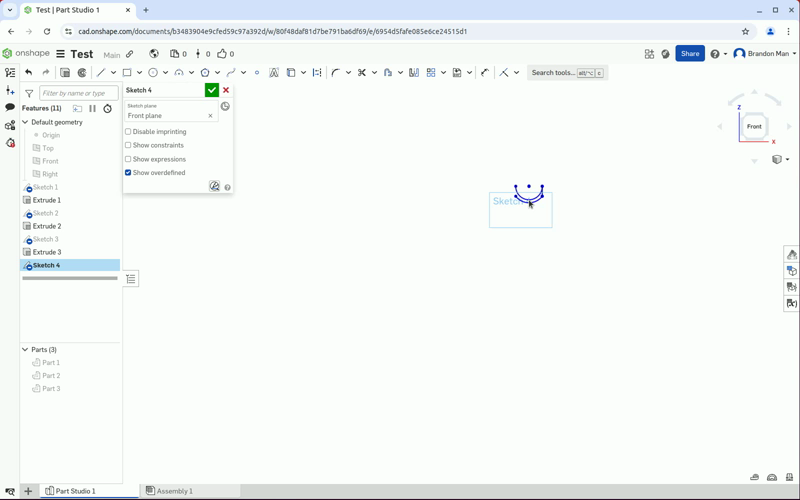
key(l)
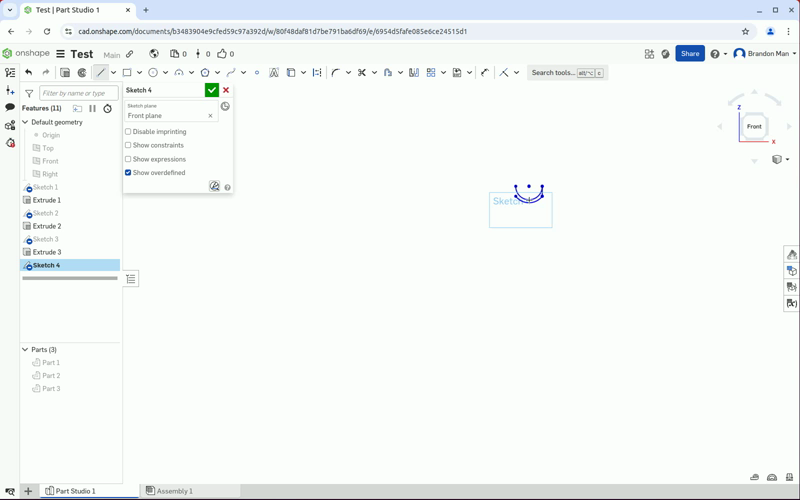
mouse_move(515, 186)
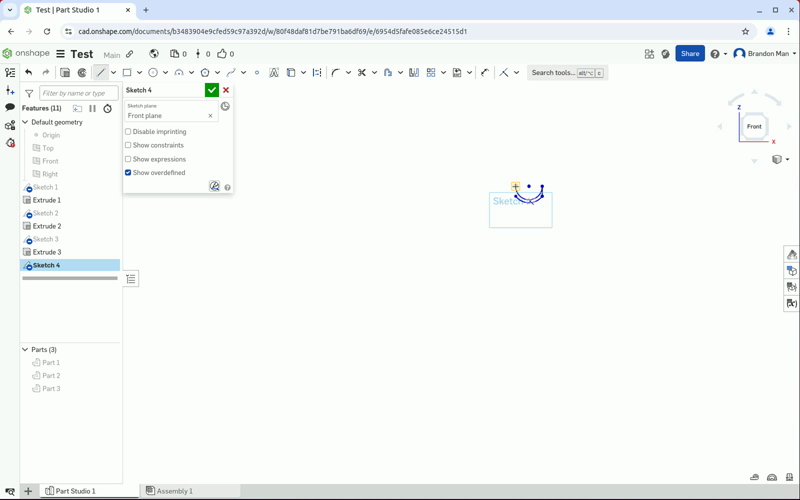
click(515, 186)
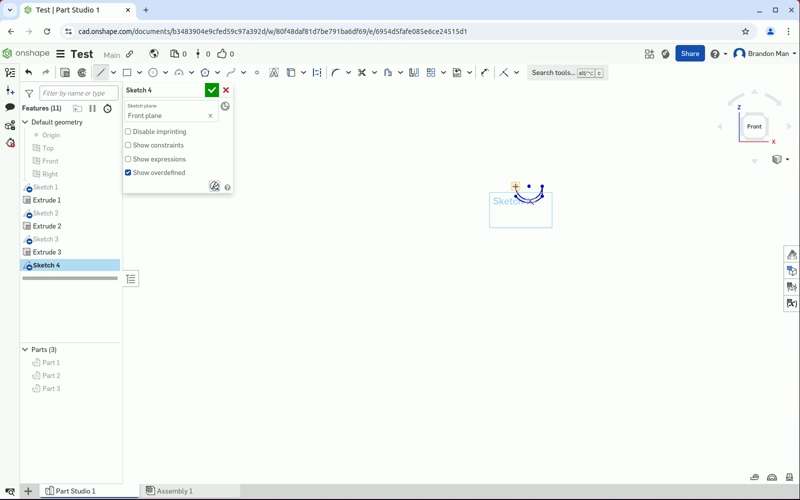
mouse_move(545, 186)
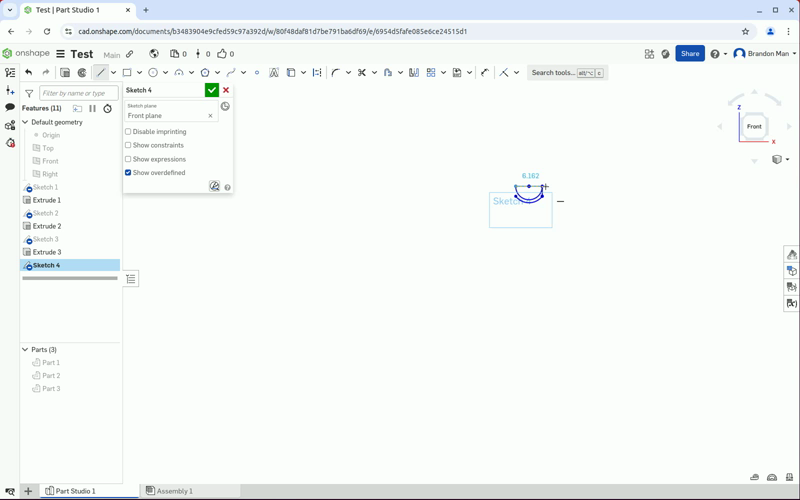
key_down(shift)
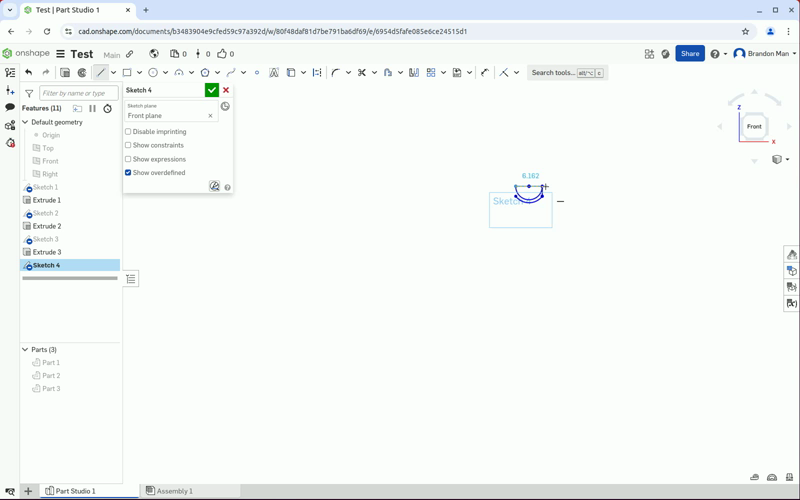
mouse_move(515, 196)
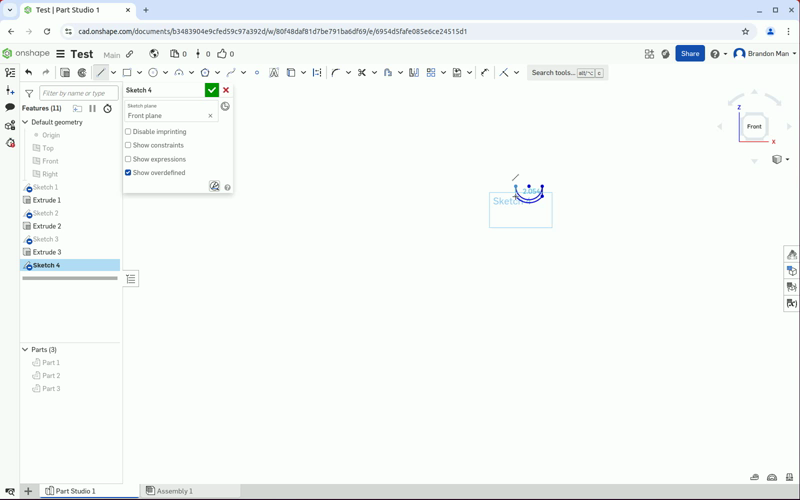
key_up(shift)
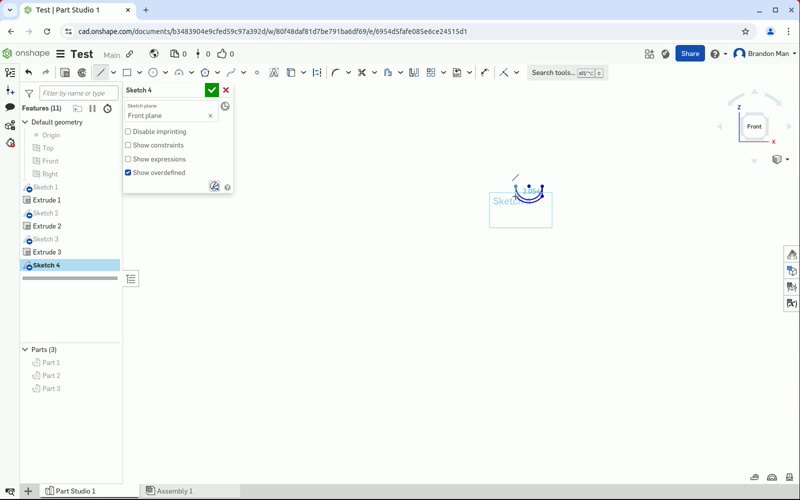
click(515, 196)
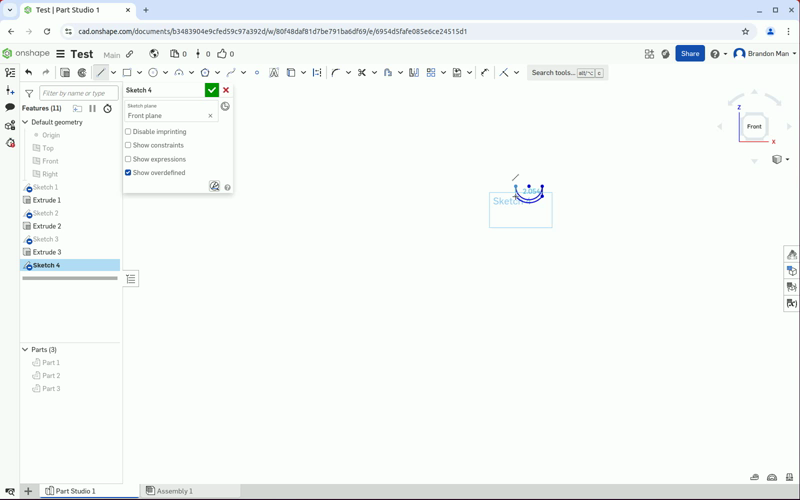
key(esc)
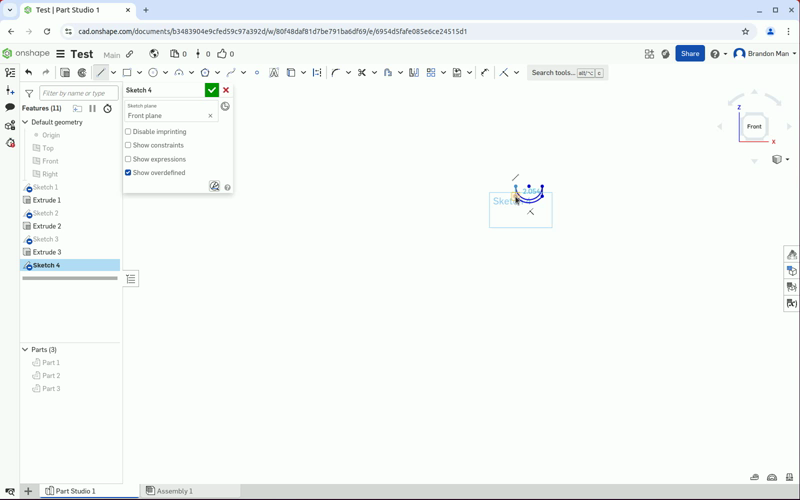
mouse_move(519, 194)
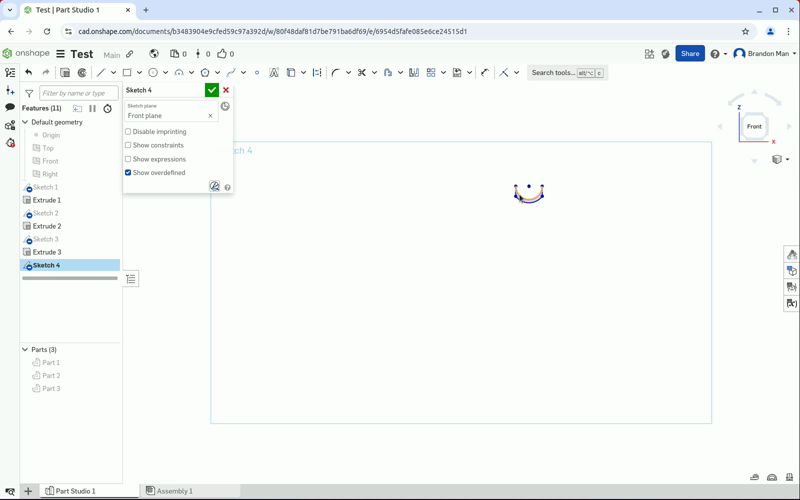
scroll(6)
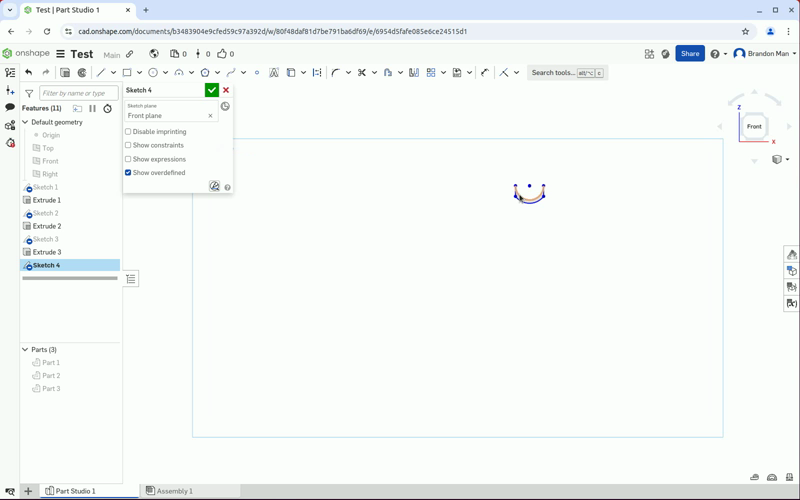
scroll(6)
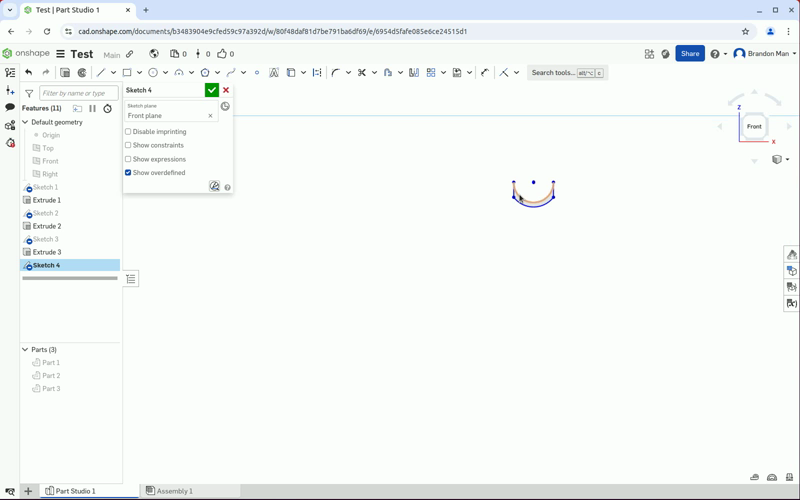
scroll(6)
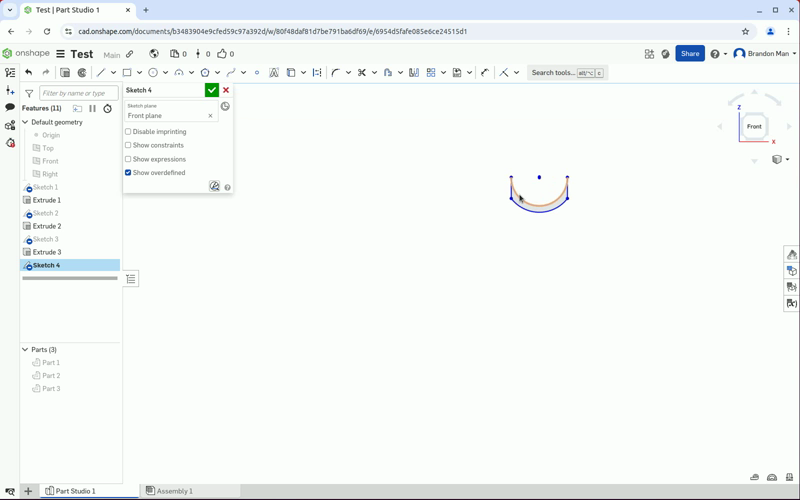
scroll(6)
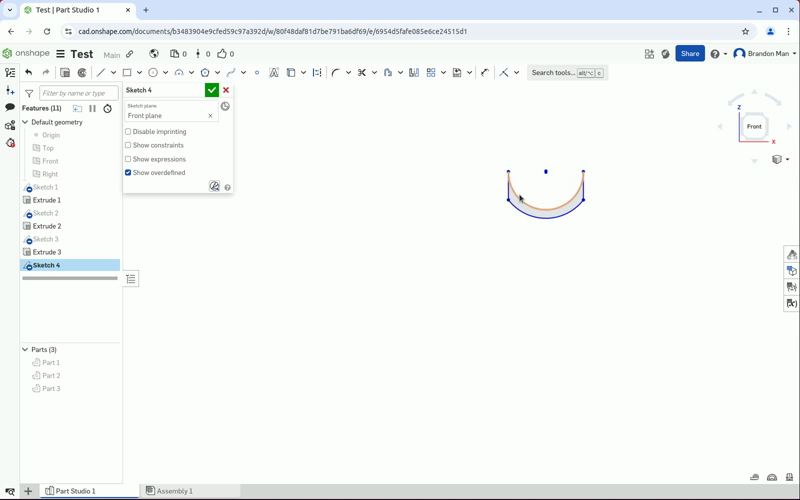
scroll(6)
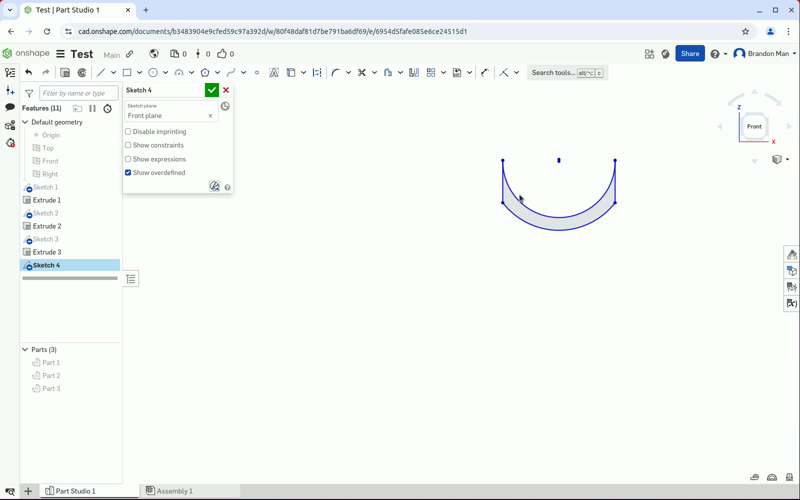
scroll(6)
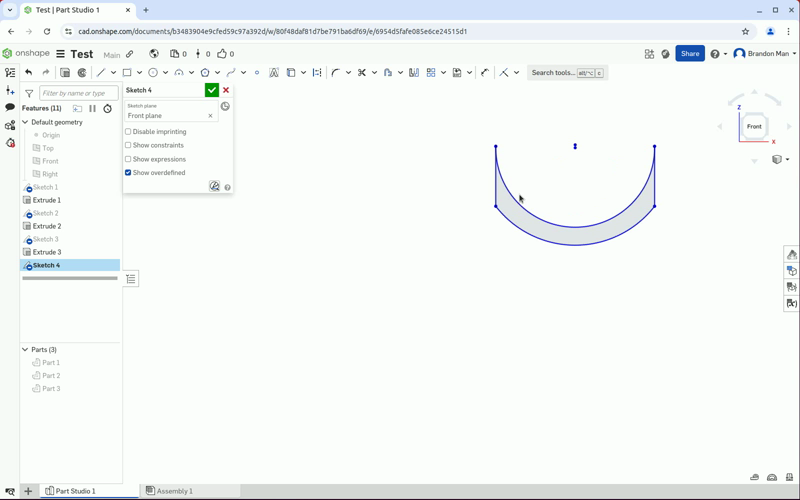
scroll(6)
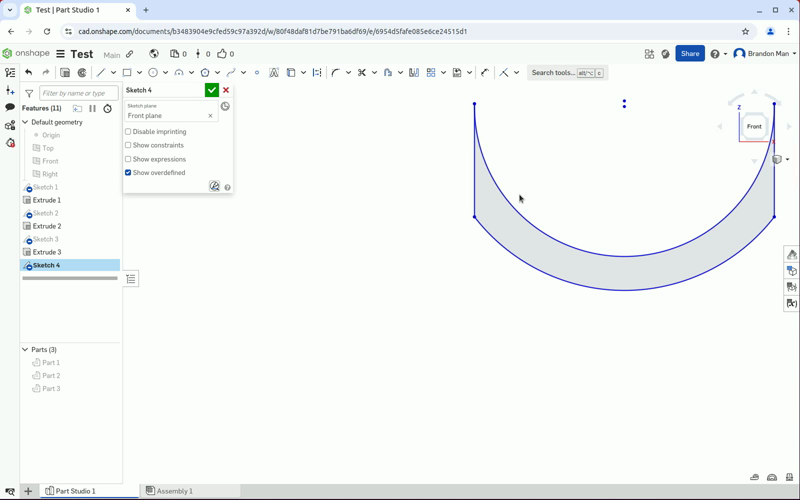
click(519, 194)
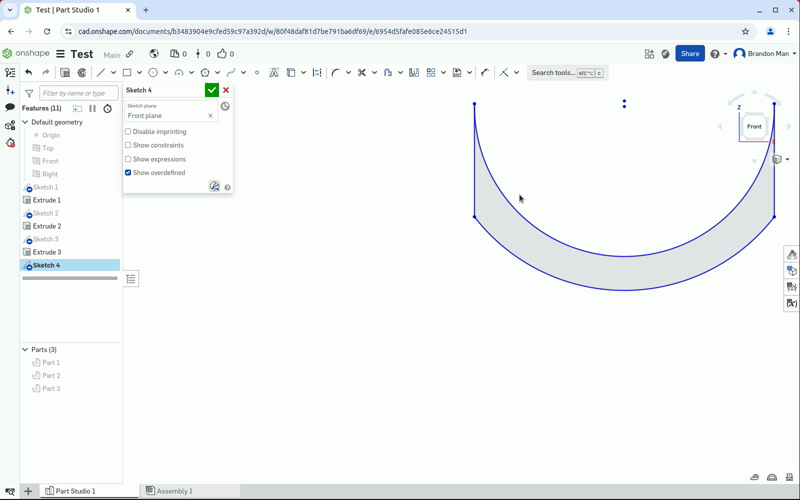
scroll(-6)
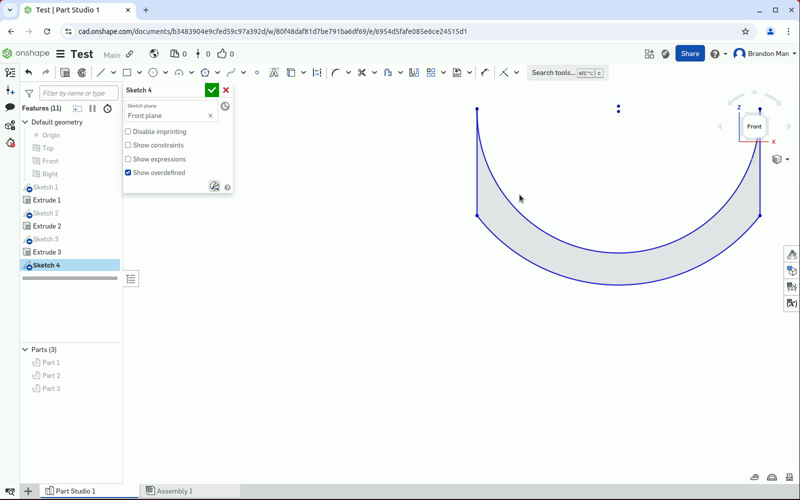
scroll(-6)
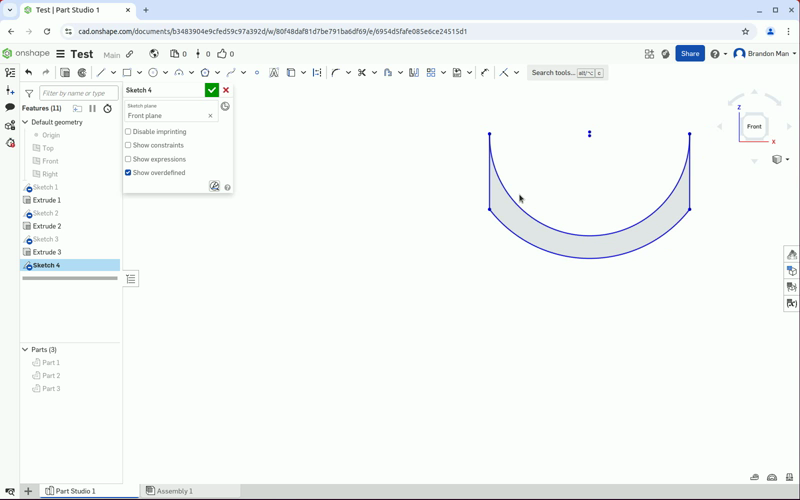
scroll(-6)
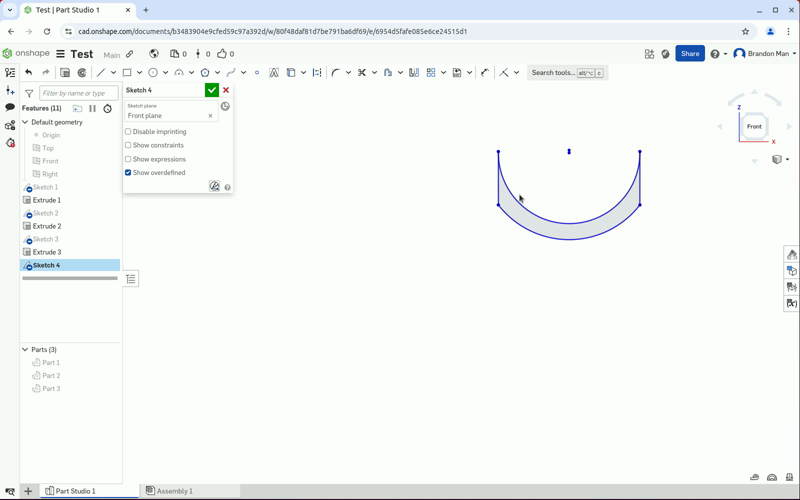
scroll(-6)
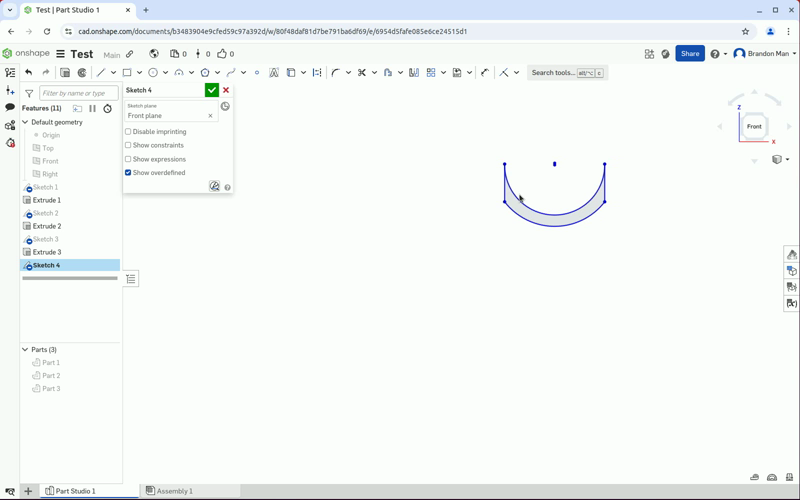
scroll(-6)
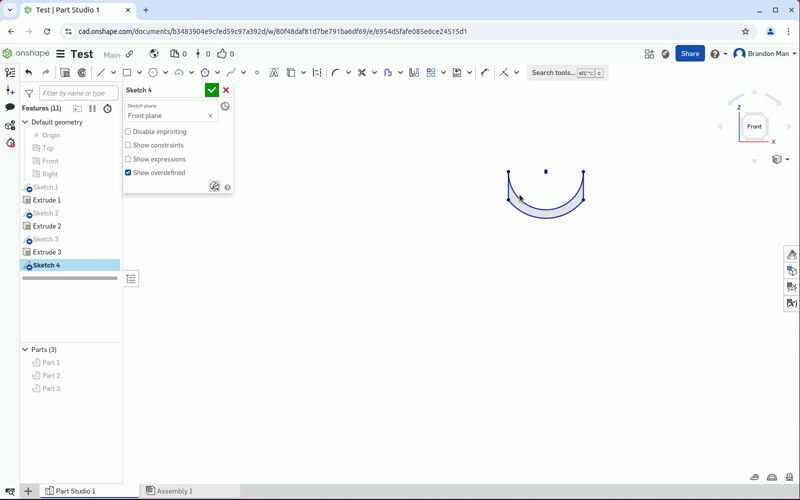
scroll(-6)
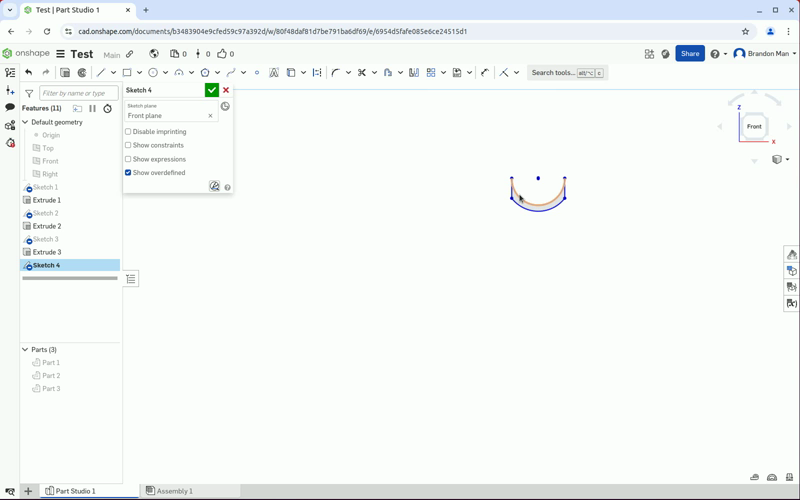
scroll(-6)
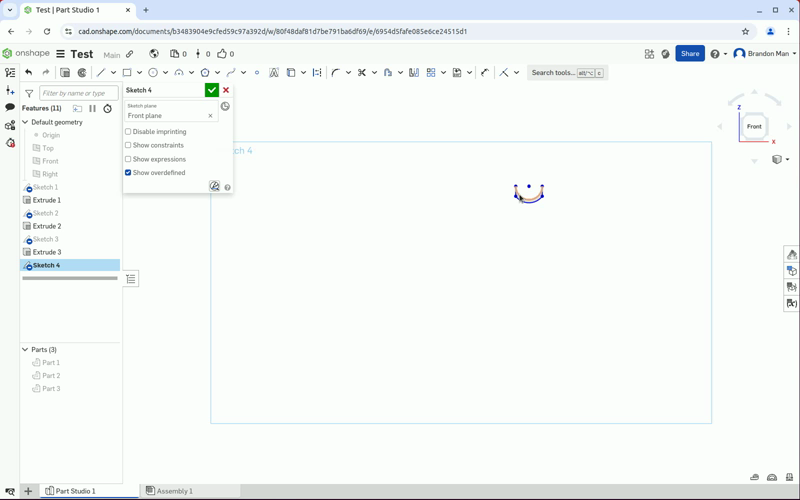
mouse_move(73, 352)
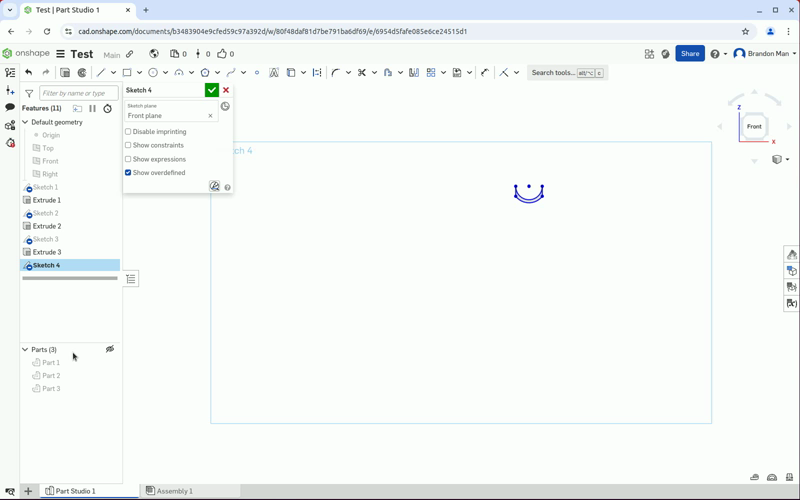
key(shift+y)
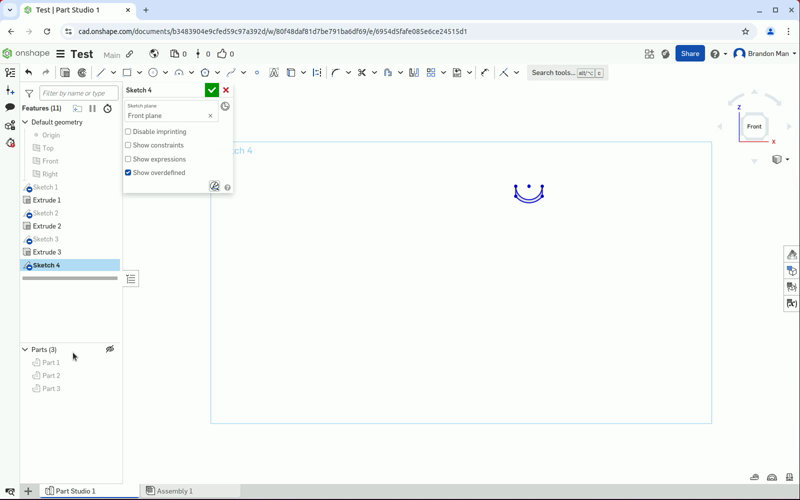
key(shift+e)
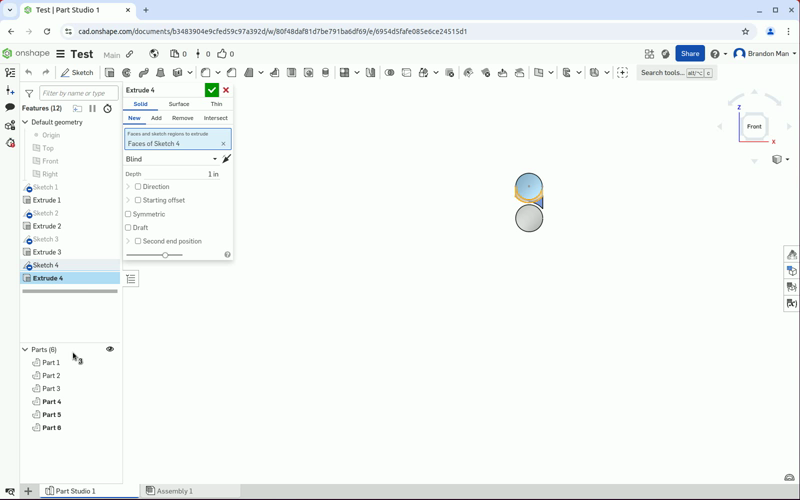
mouse_move(143, 106)
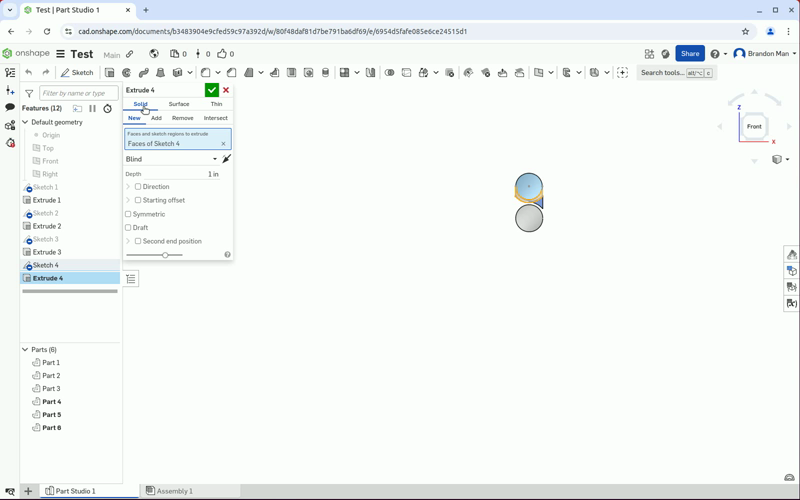
click(143, 106)
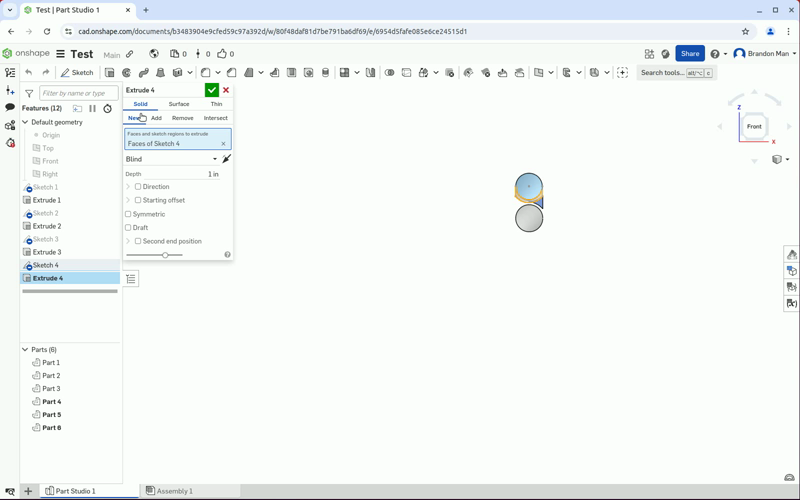
mouse_move(137, 120)
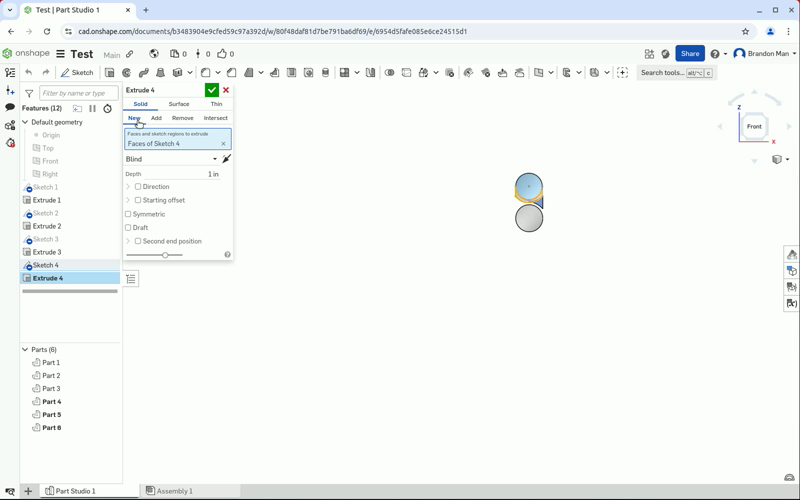
click(137, 120)
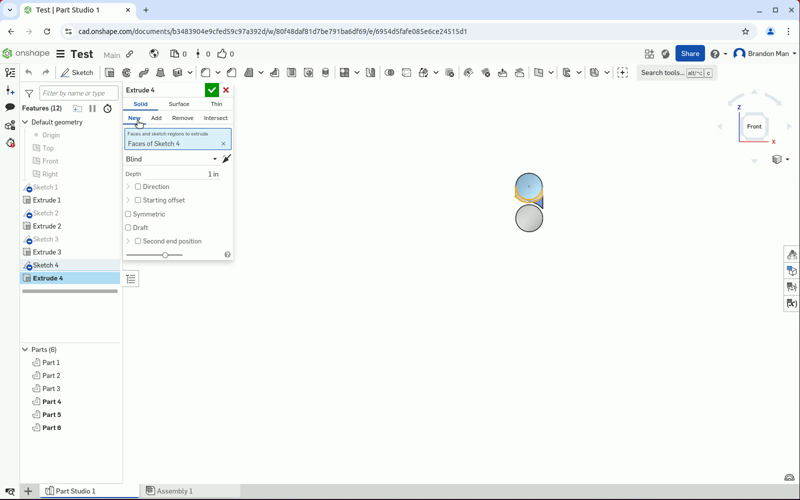
key(tab, 4)
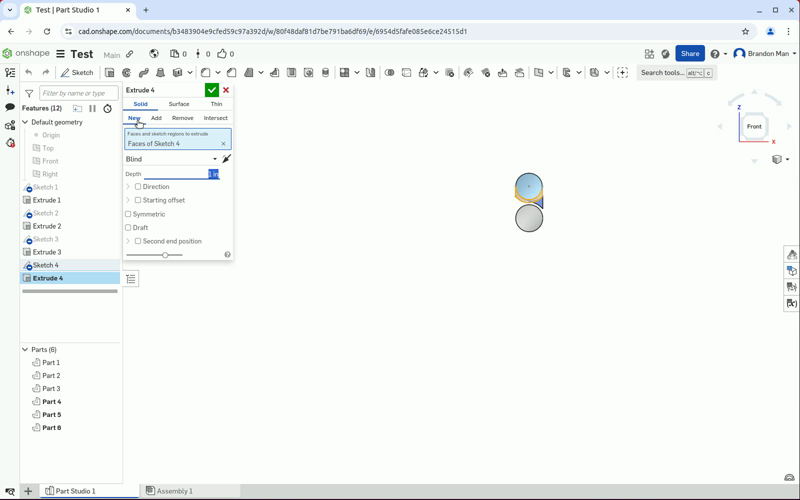
text(22.145)
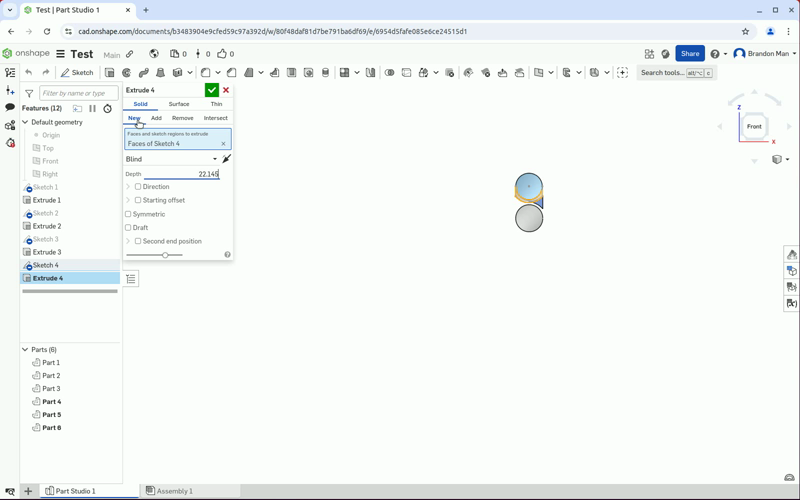
key(enter)
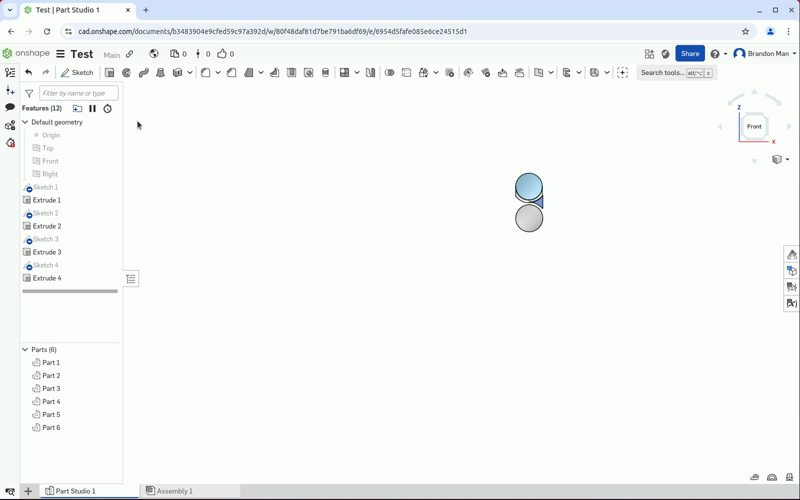
key(shift+h)
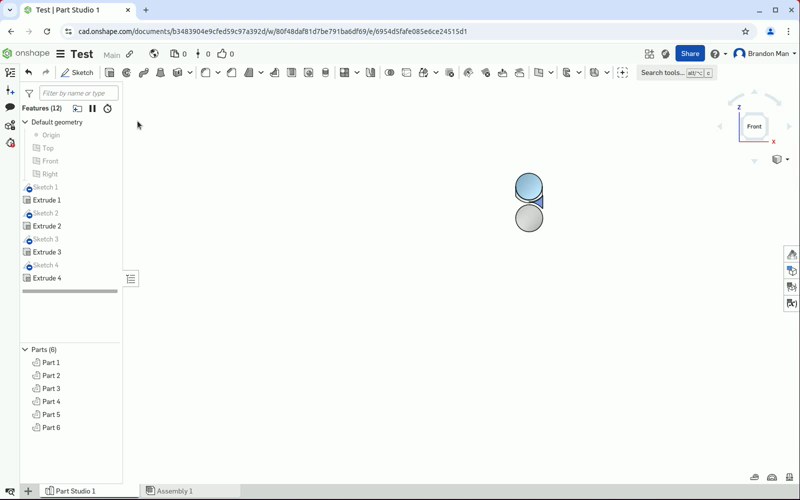
key(shift+h)
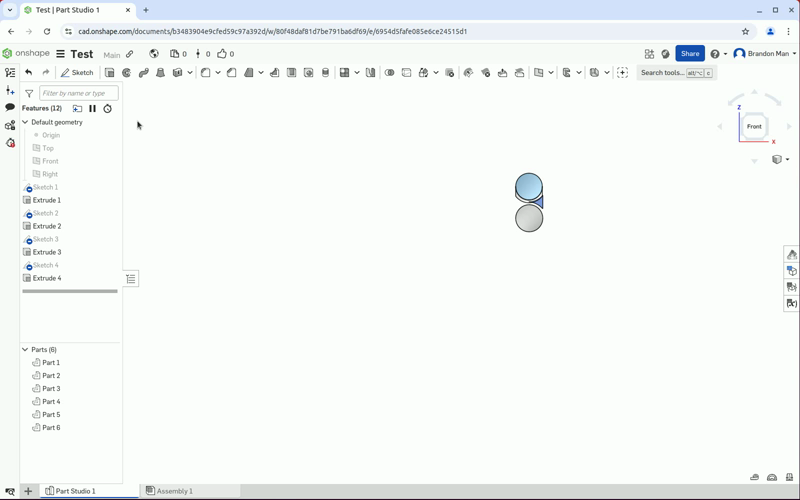
mouse_move(73, 189)
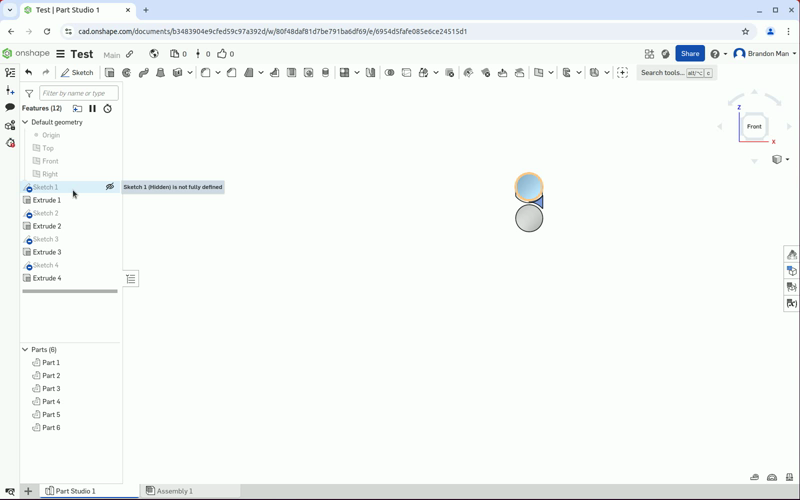
click(73, 189)
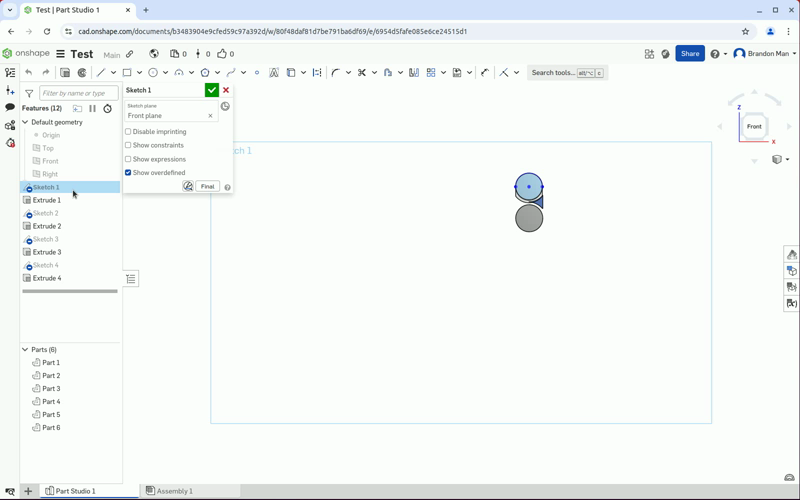
mouse_move(229, 92)
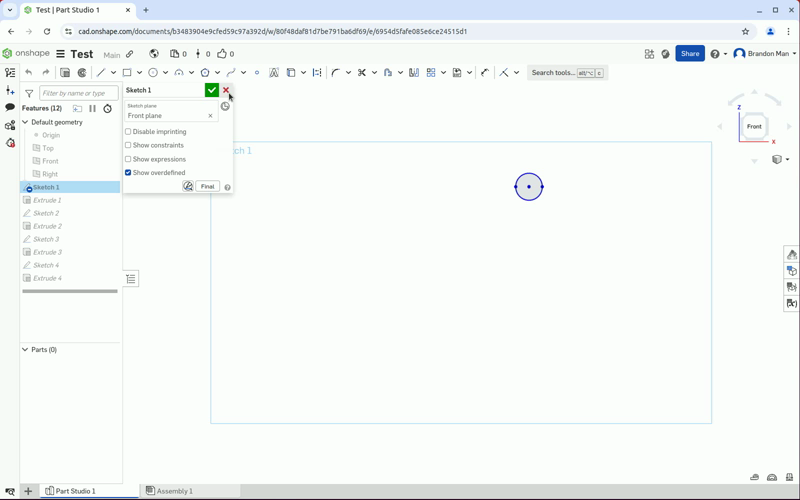
click(229, 92)
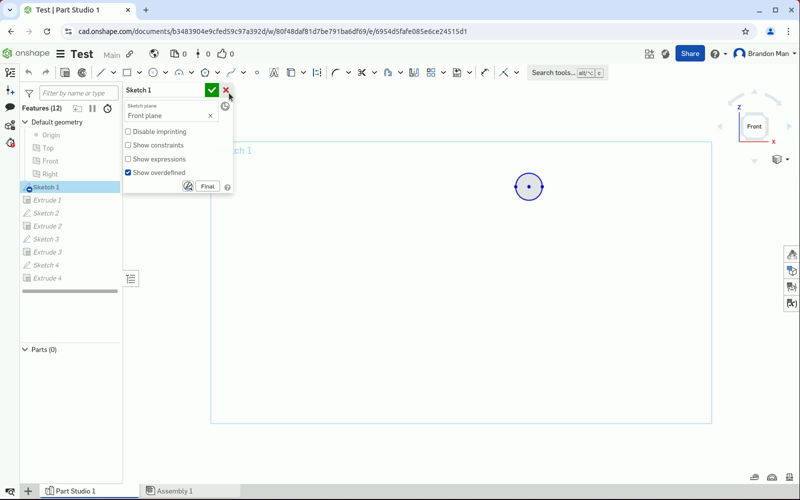
key(shift+s)
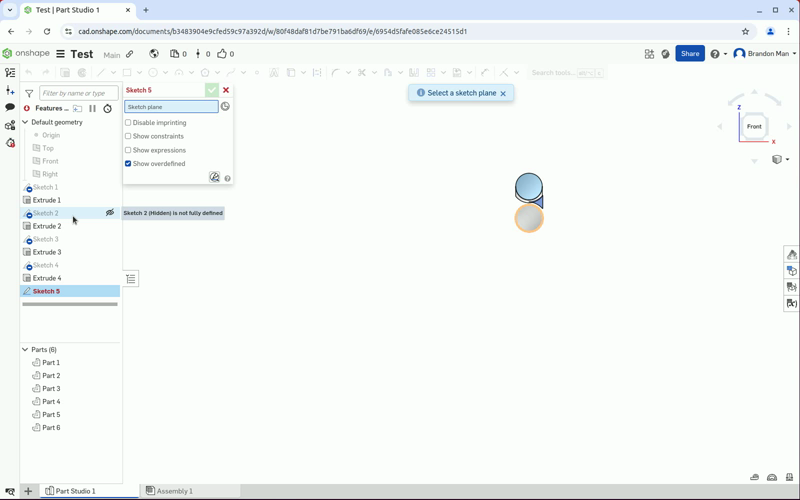
scroll(3)
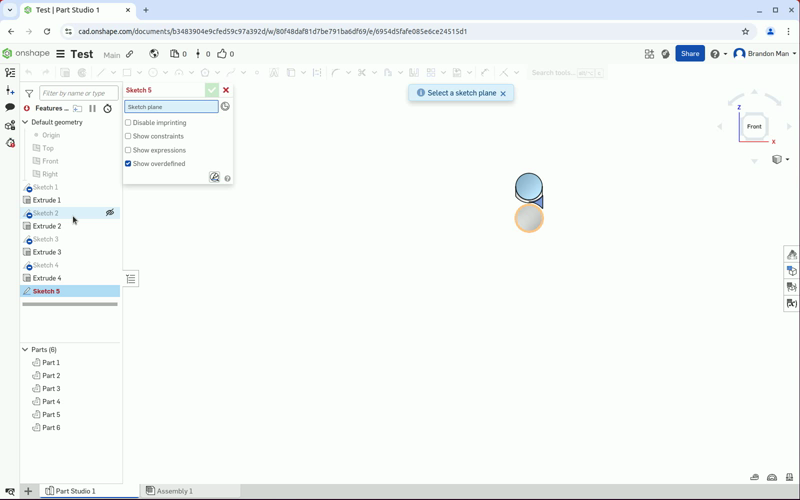
mouse_move(73, 163)
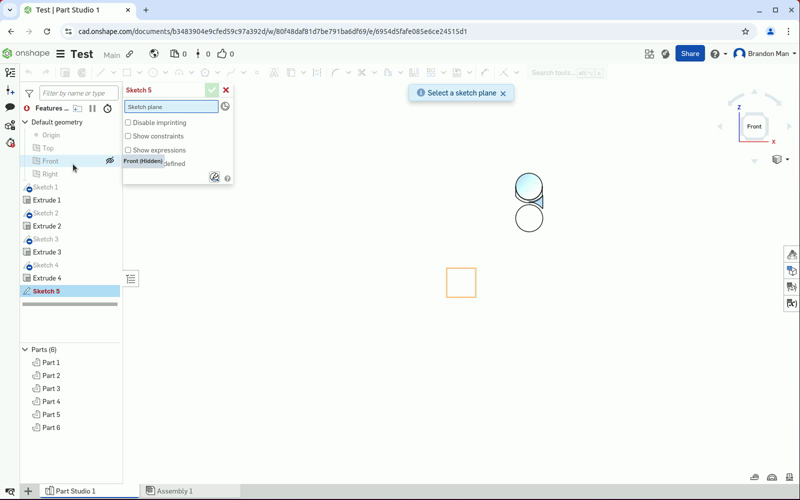
click(73, 163)
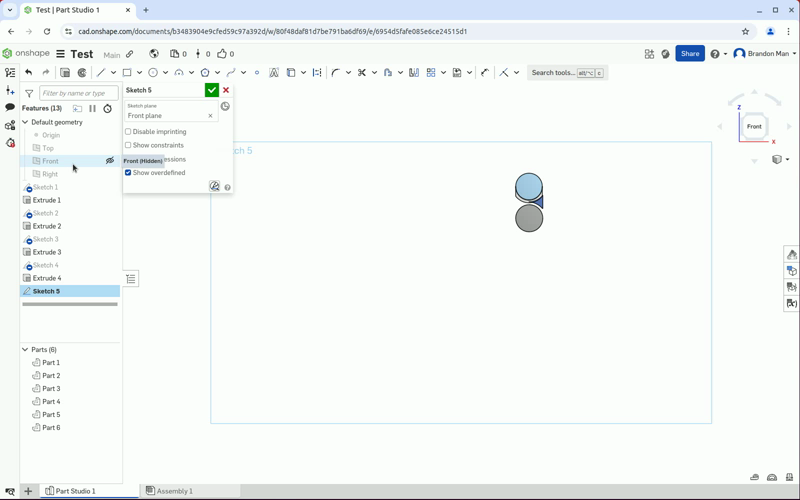
mouse_move(73, 352)
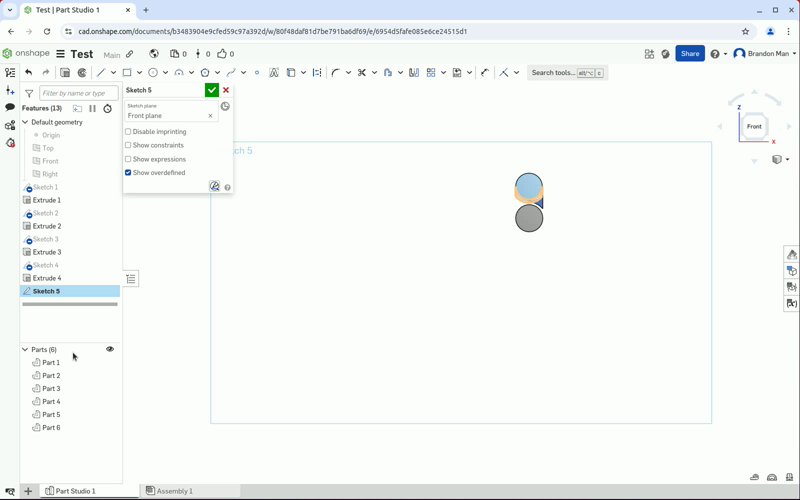
key(y)
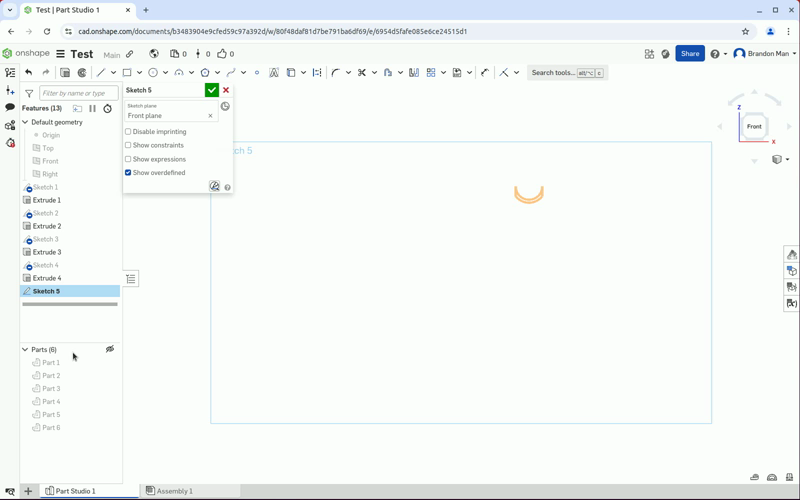
key(a)
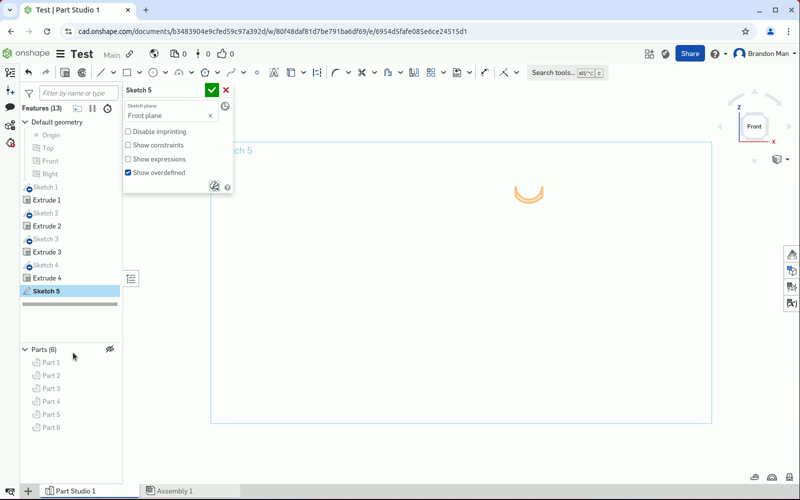
key_down(shift)
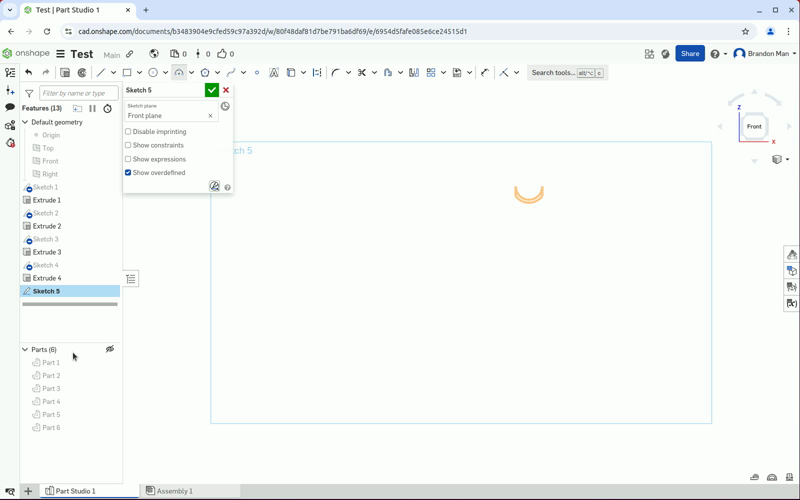
mouse_move(515, 218)
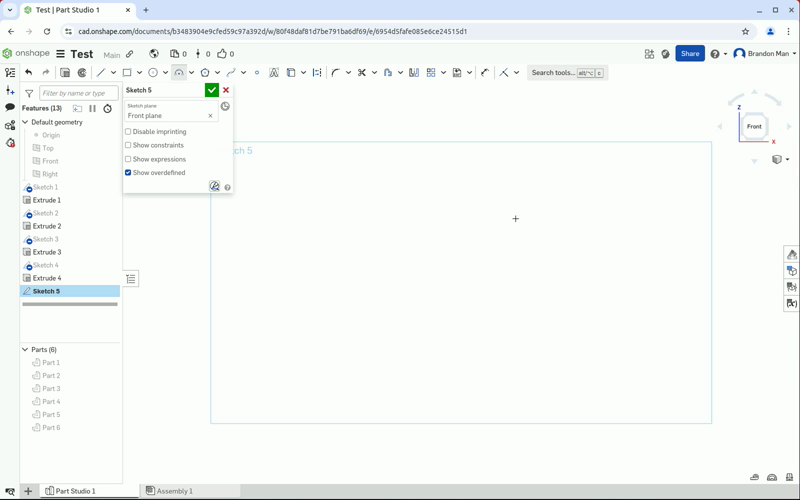
click(515, 218)
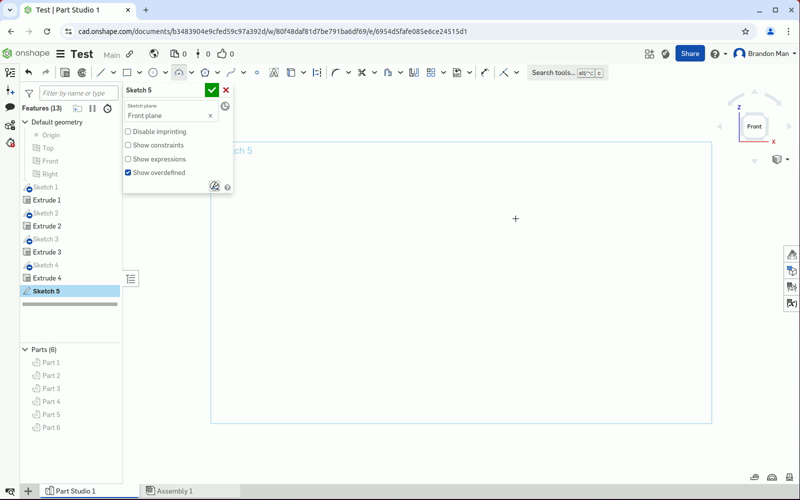
key_up(shift)
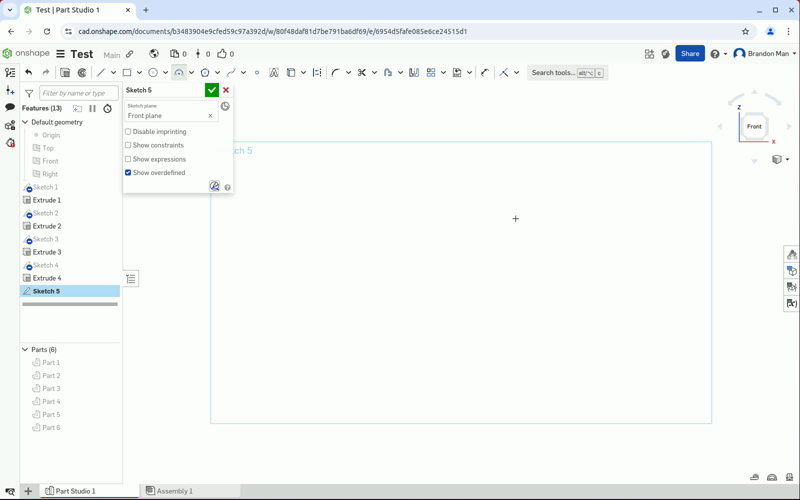
key_down(shift)
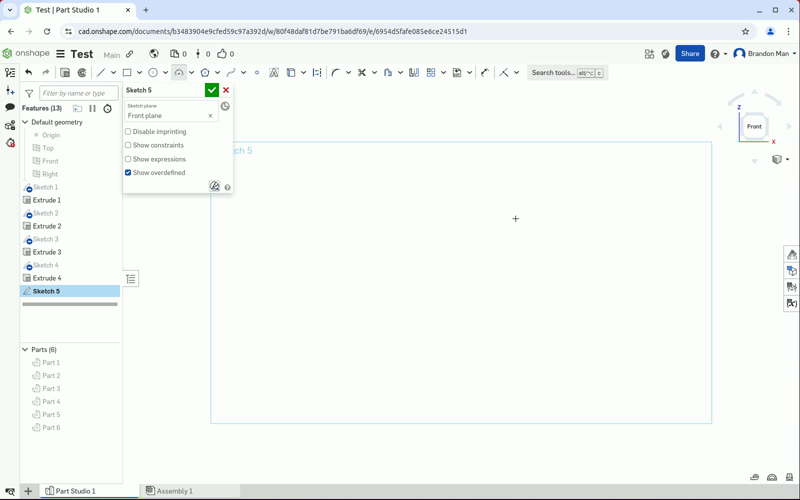
mouse_move(542, 218)
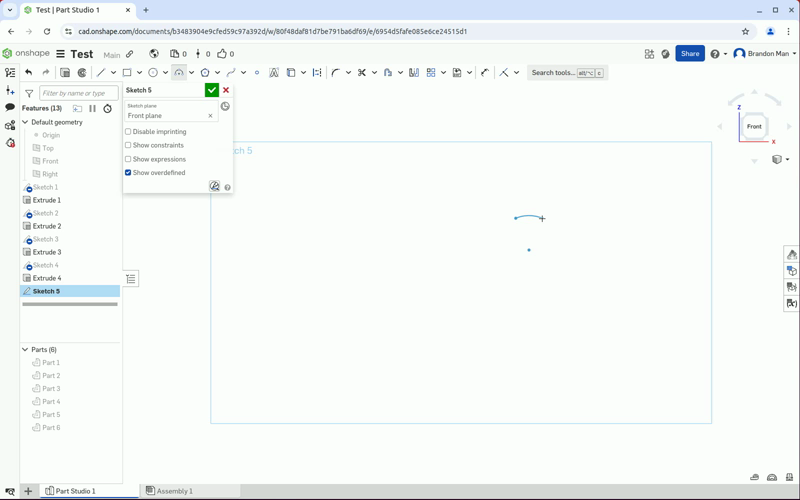
click(542, 218)
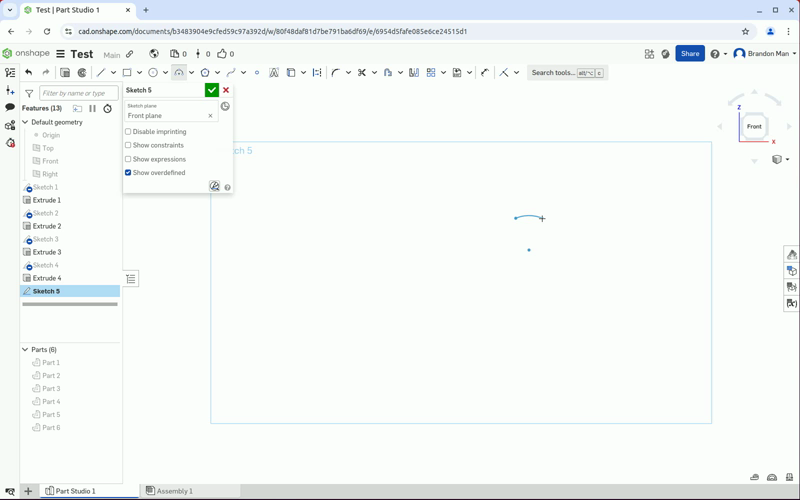
mouse_move(529, 205)
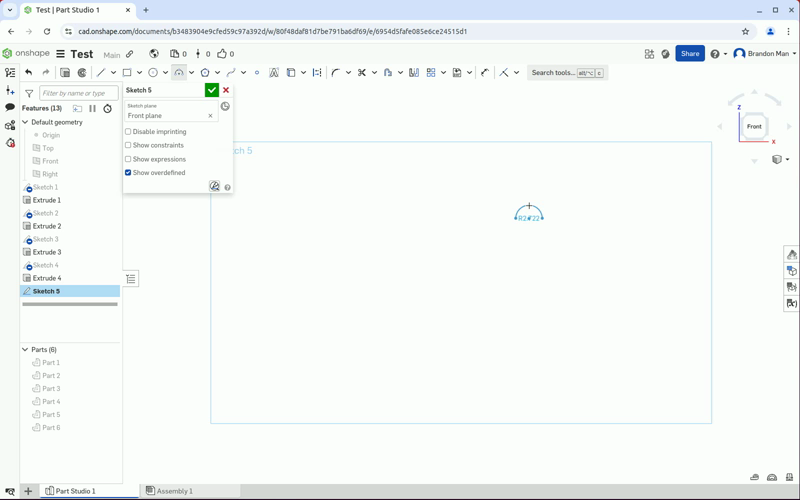
click(529, 205)
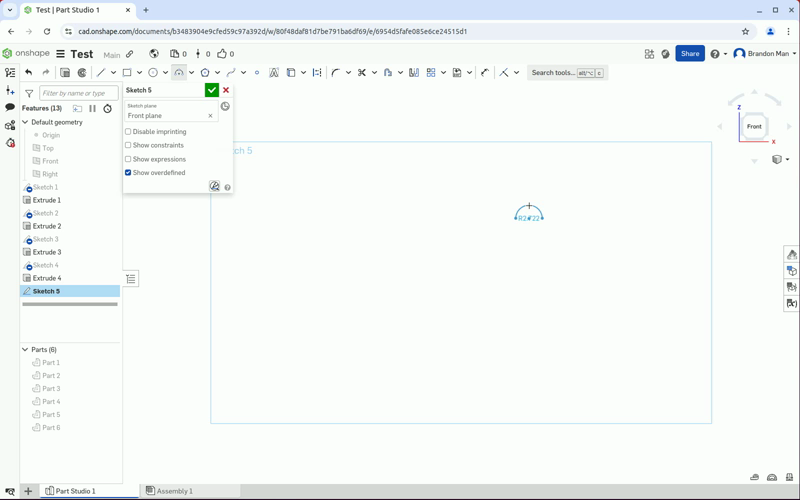
key_up(shift)
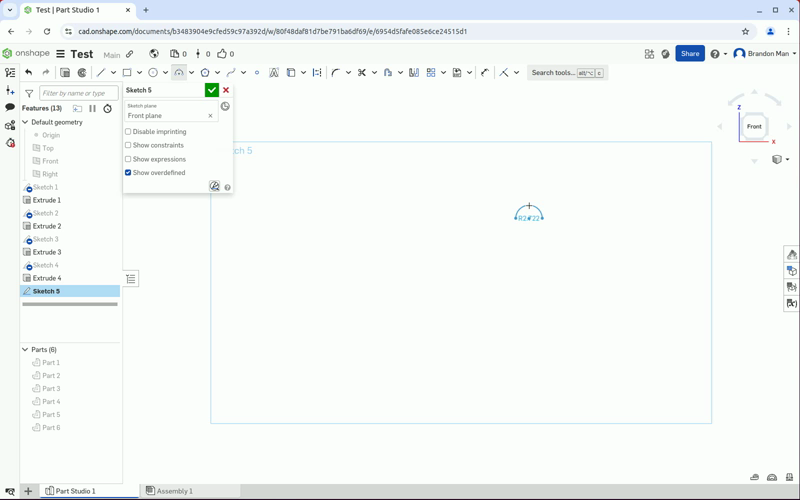
key(esc)
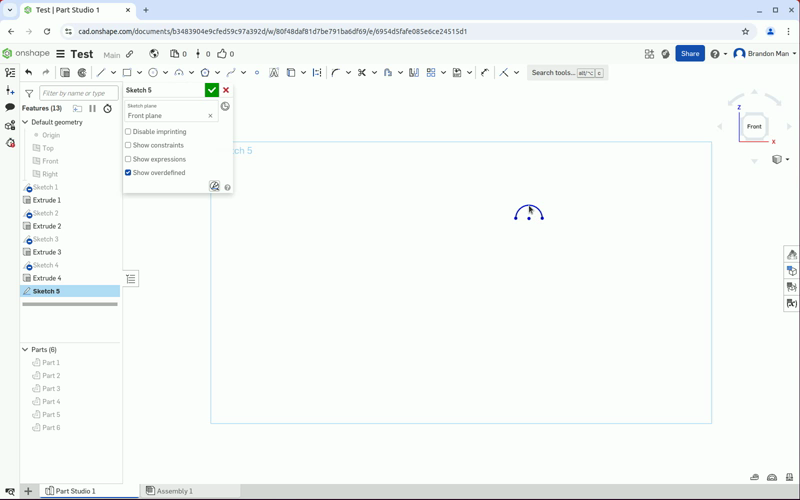
key(l)
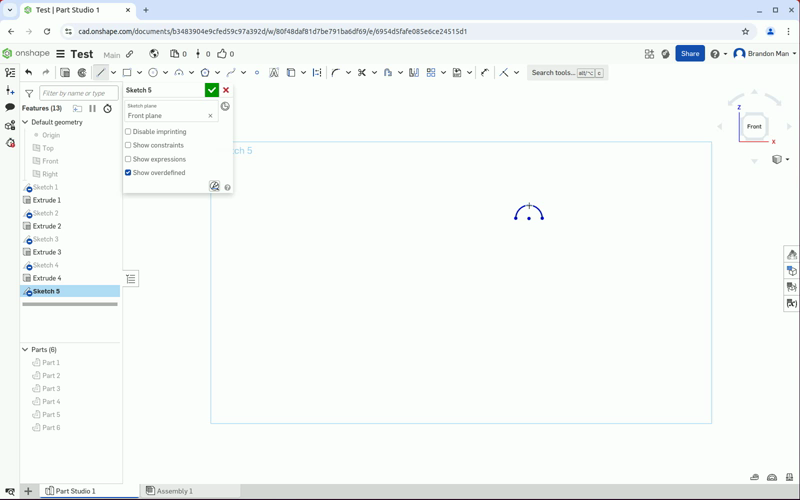
mouse_move(542, 218)
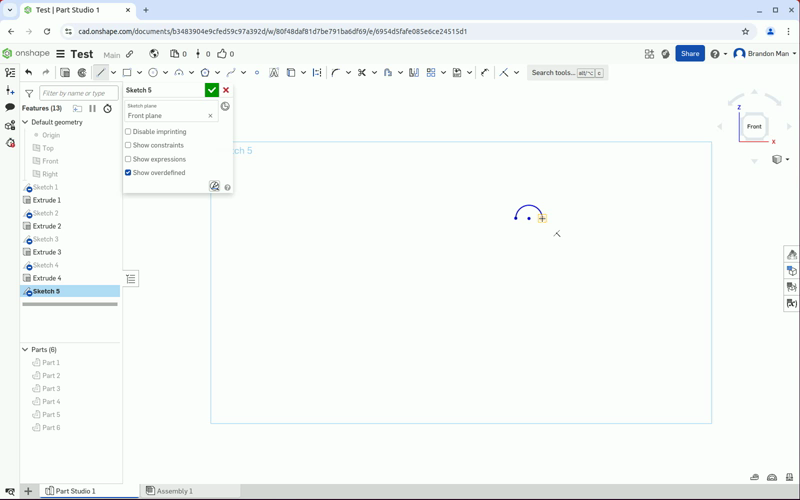
click(542, 218)
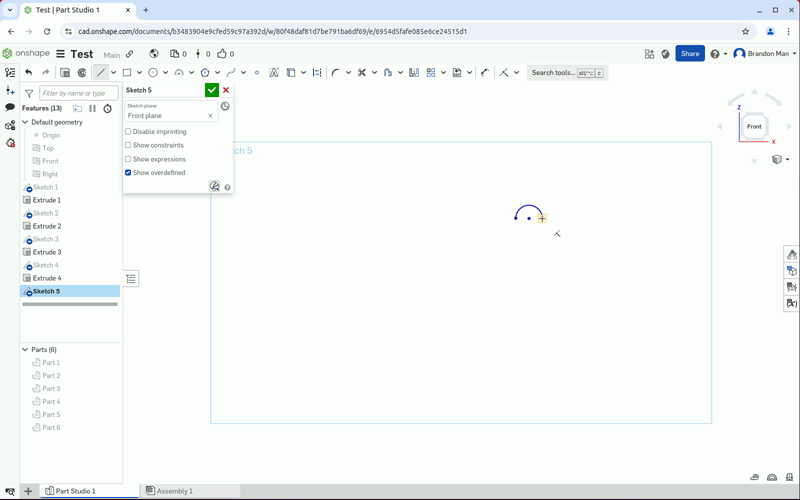
key_down(shift)
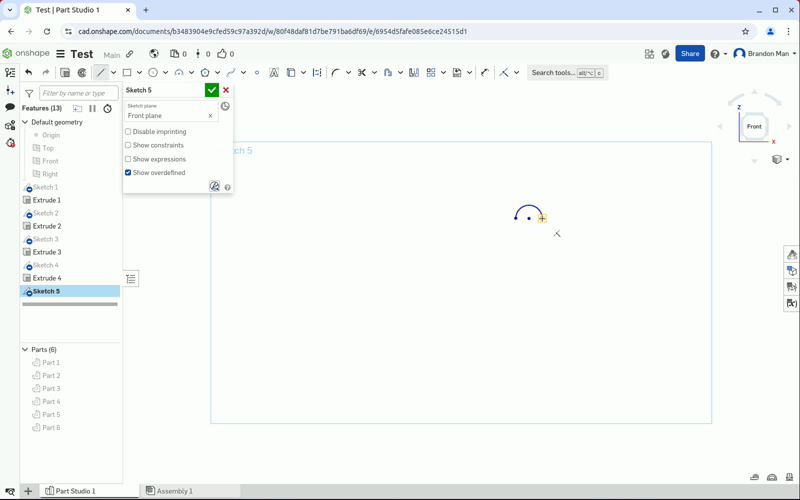
mouse_move(572, 218)
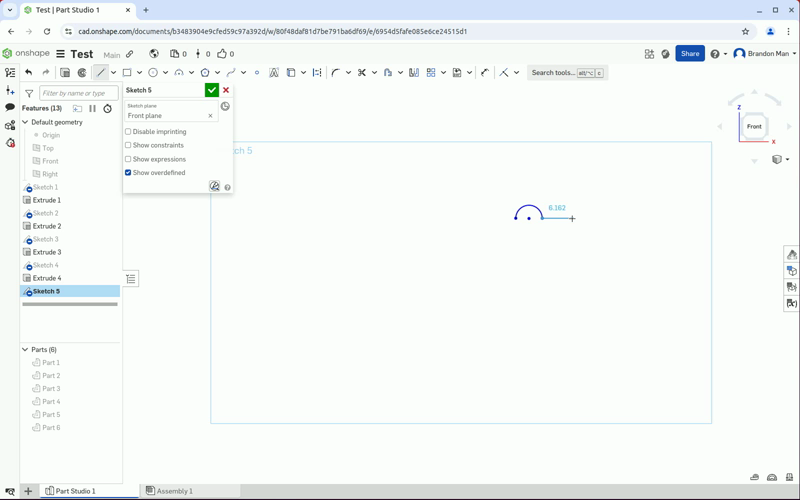
mouse_move(542, 208)
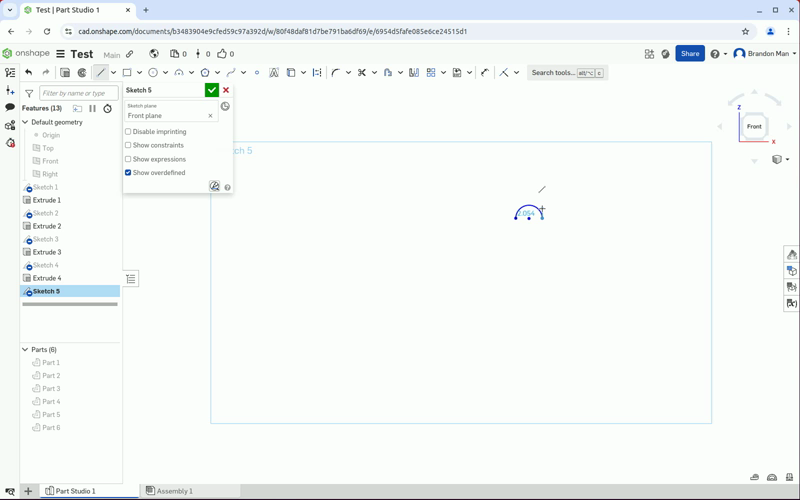
click(542, 208)
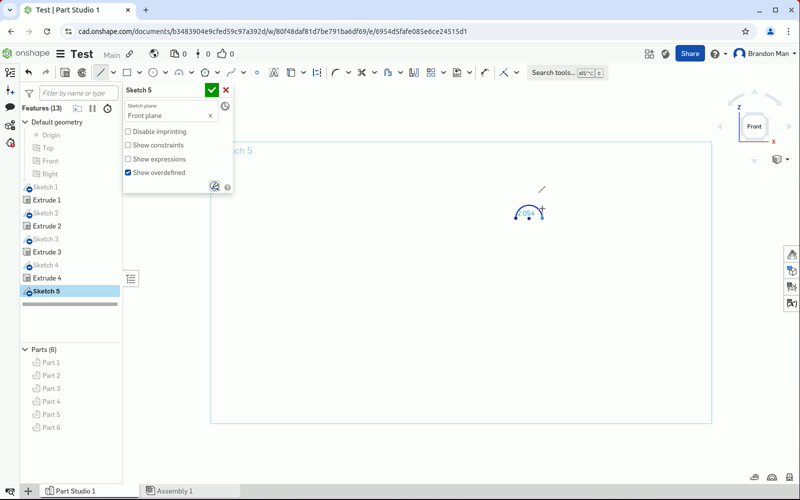
key_up(shift)
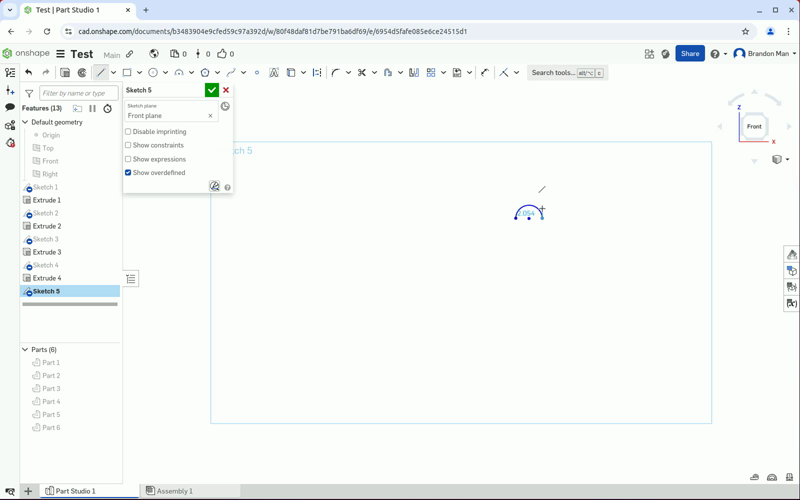
key(esc)
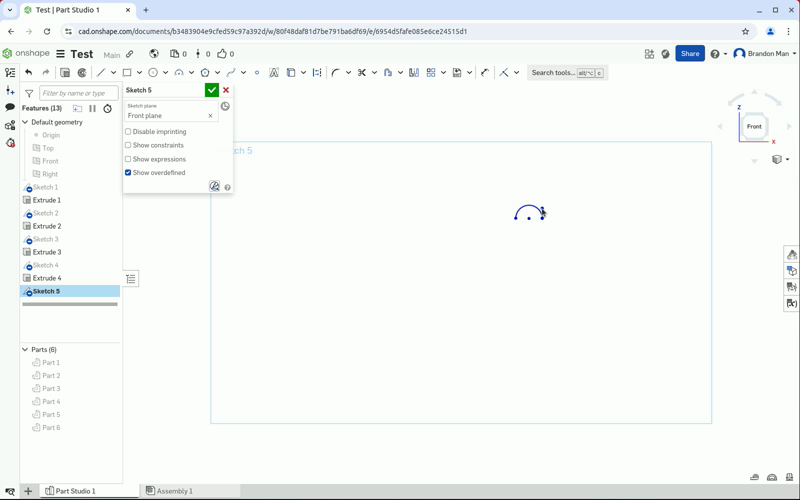
key(a)
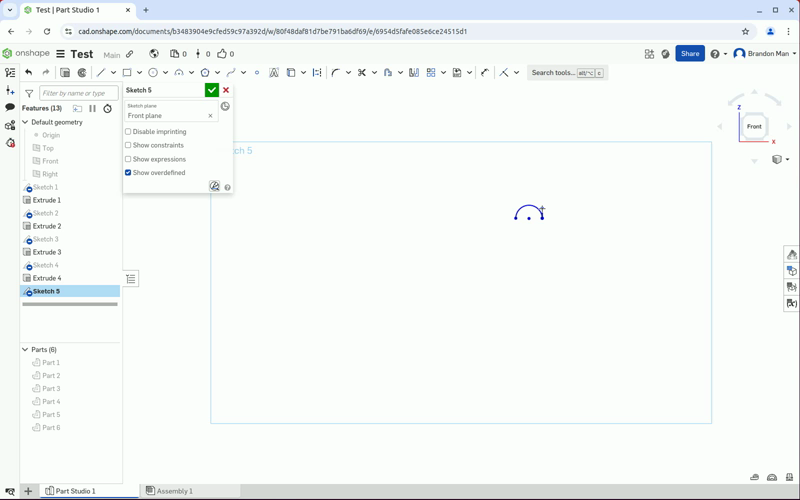
mouse_move(542, 208)
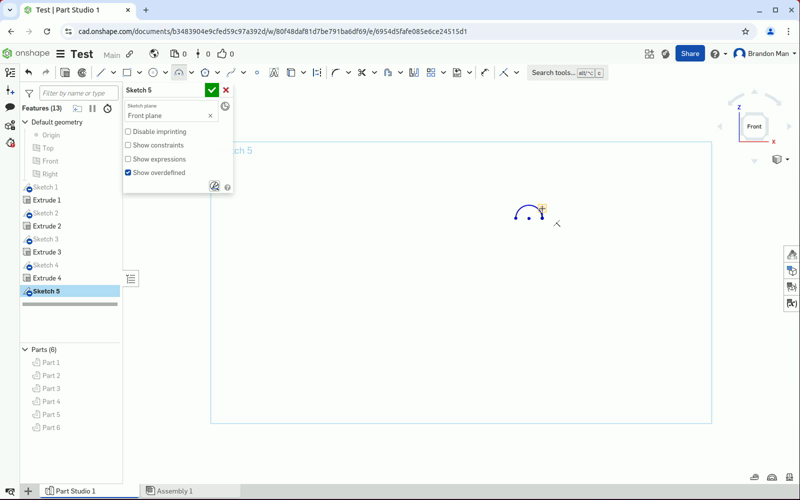
click(542, 208)
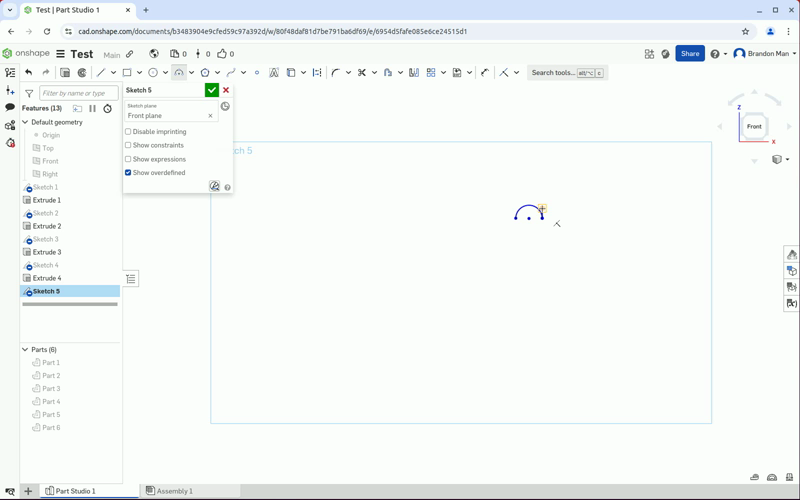
key_down(shift)
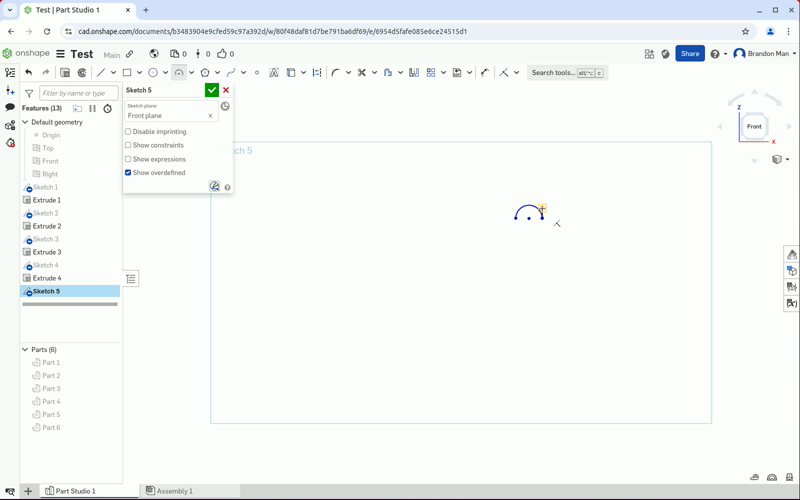
mouse_move(515, 208)
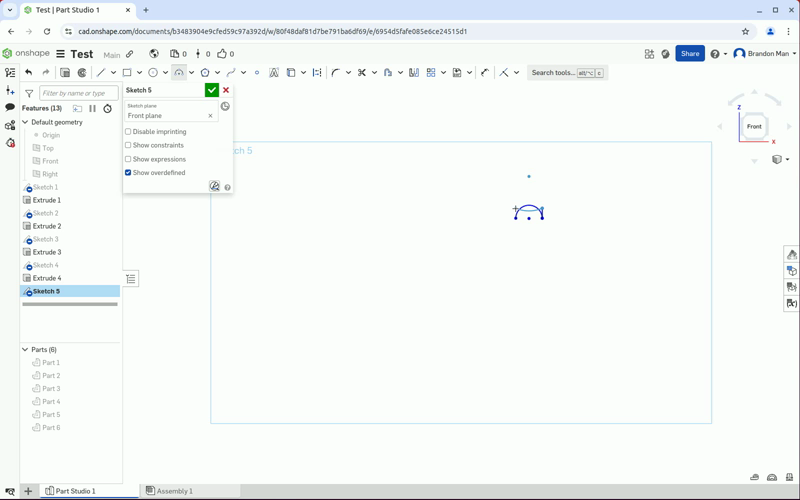
click(515, 208)
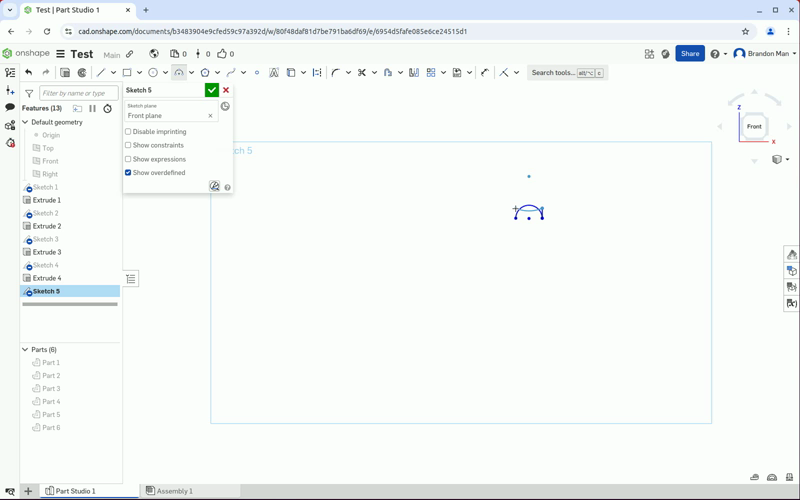
mouse_move(529, 201)
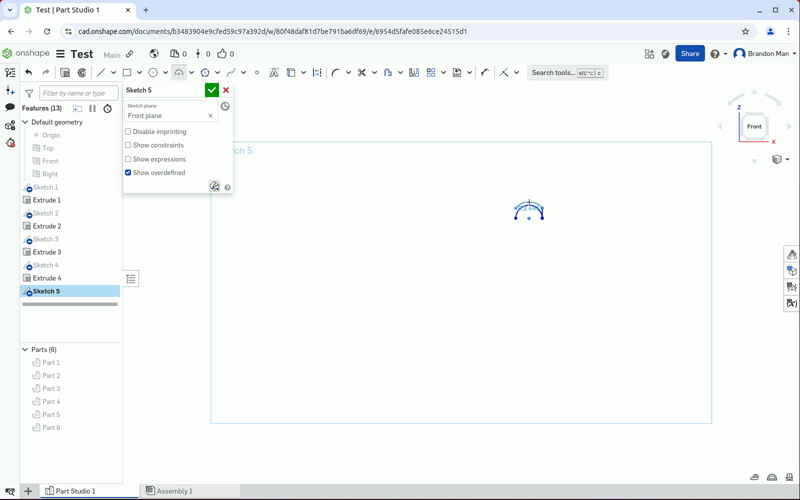
scroll(6)
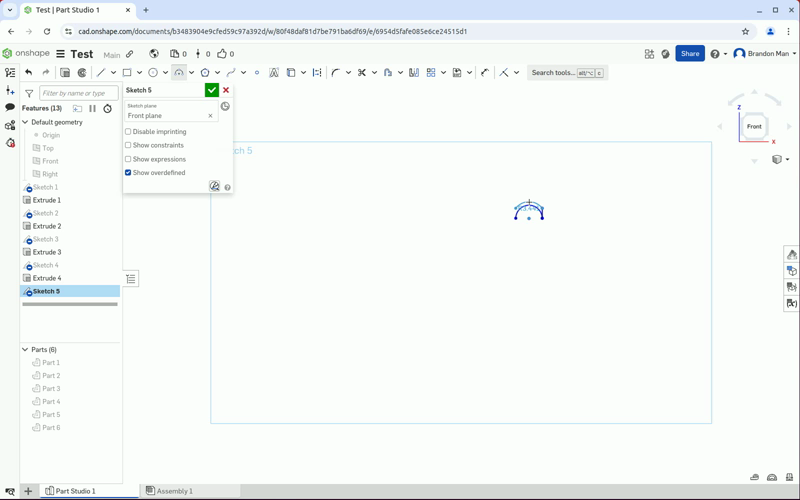
scroll(6)
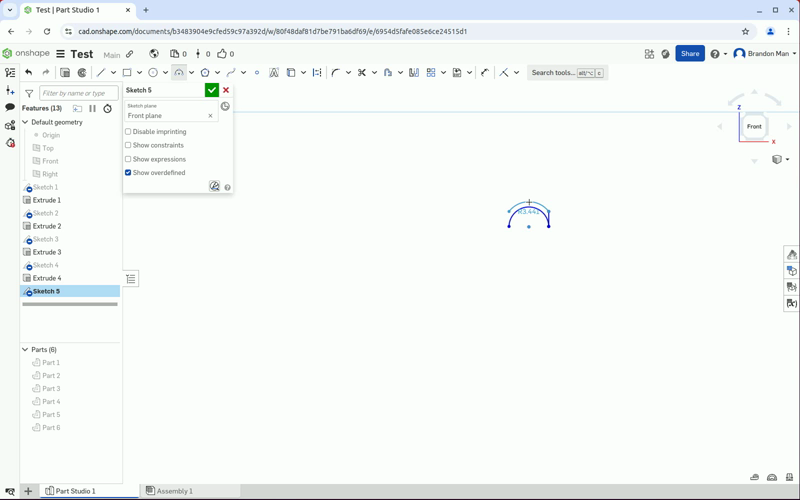
scroll(6)
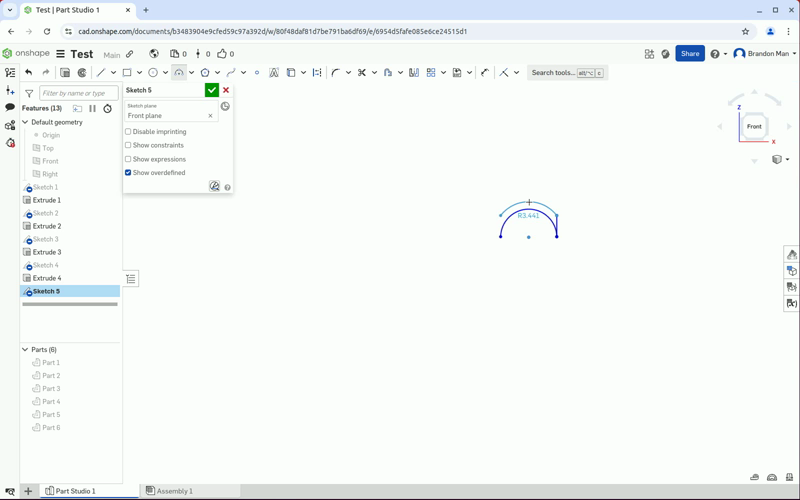
scroll(6)
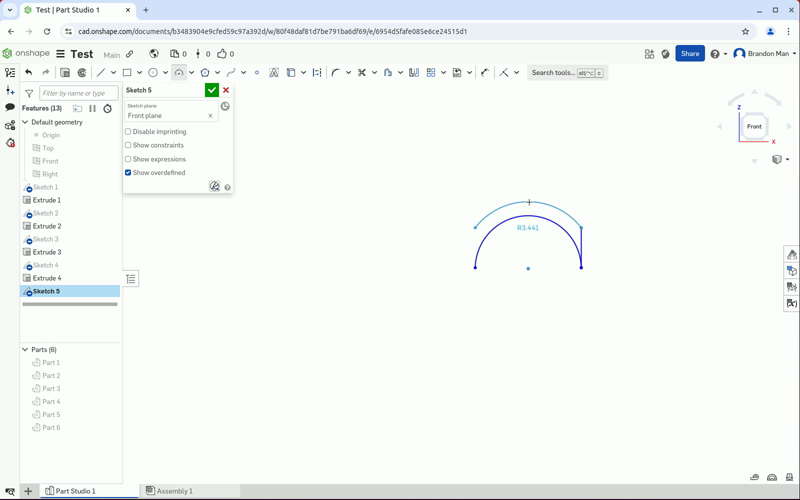
scroll(6)
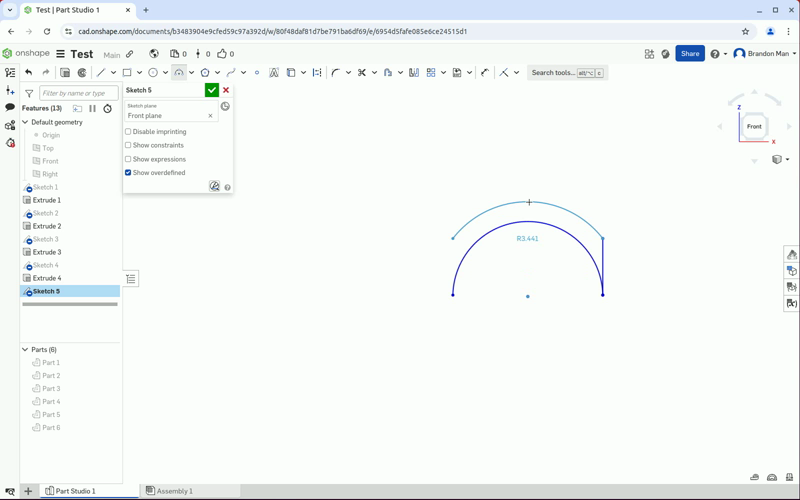
scroll(6)
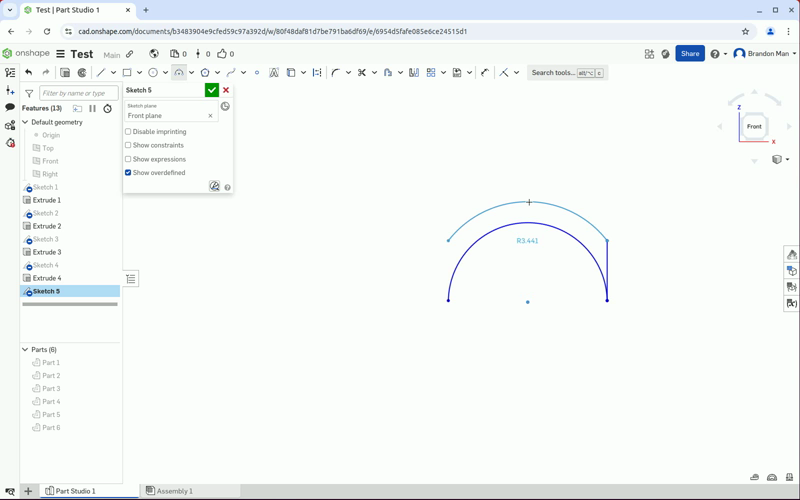
scroll(6)
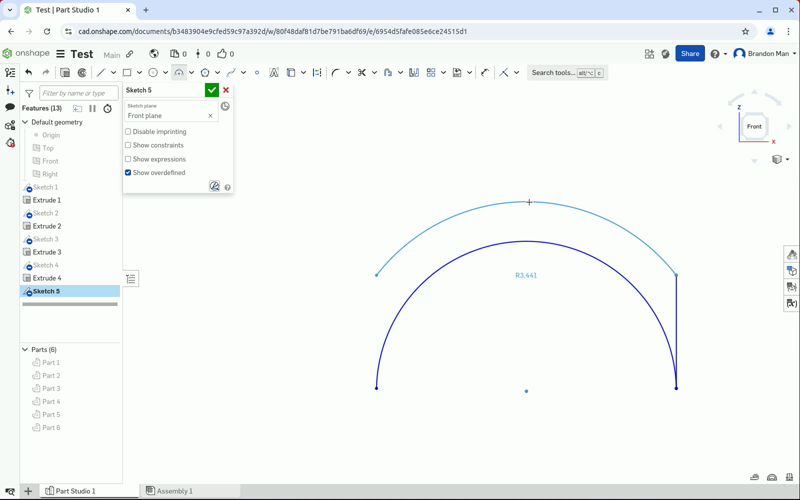
click(529, 201)
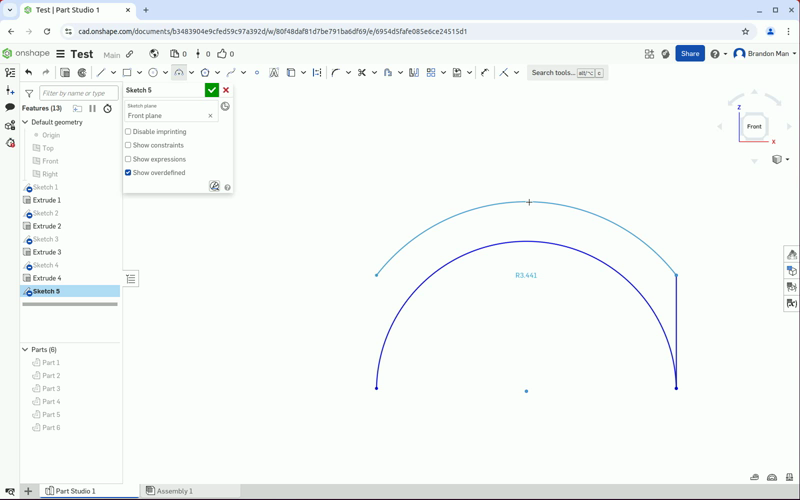
scroll(-6)
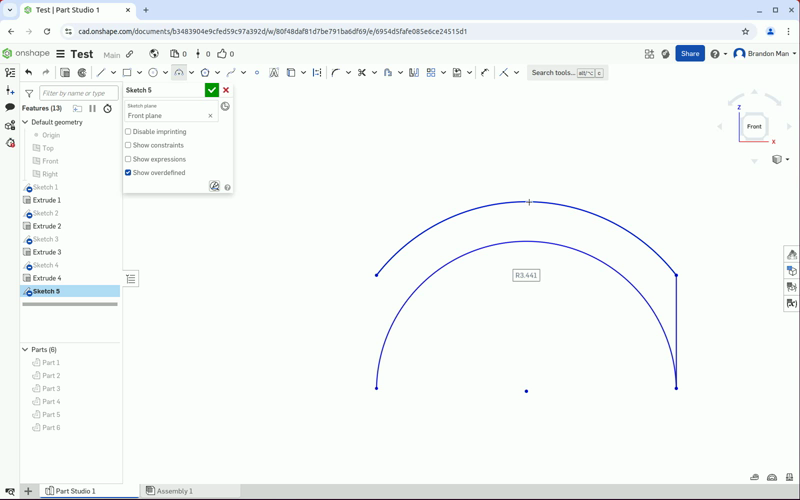
scroll(-6)
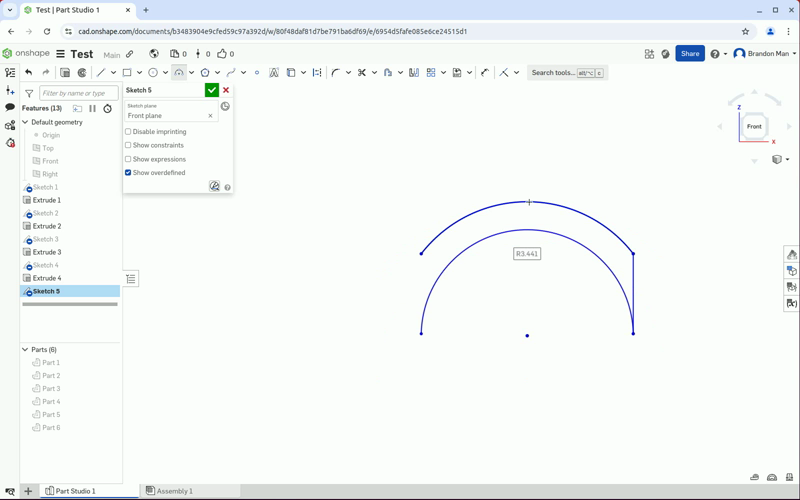
scroll(-6)
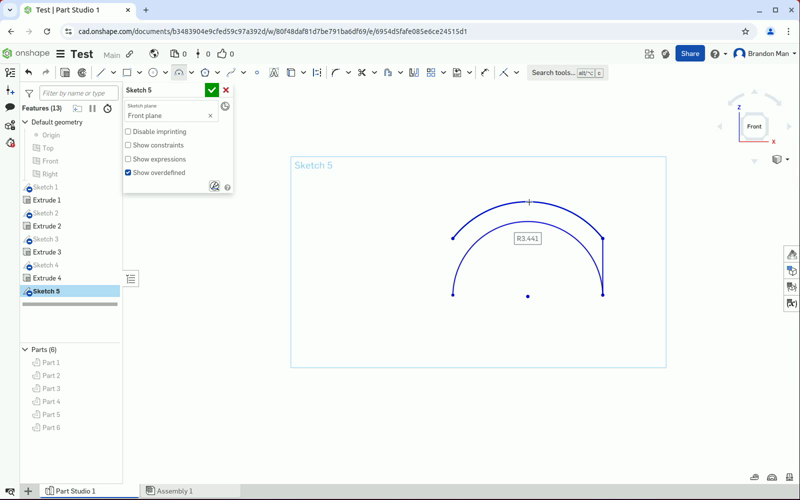
scroll(-6)
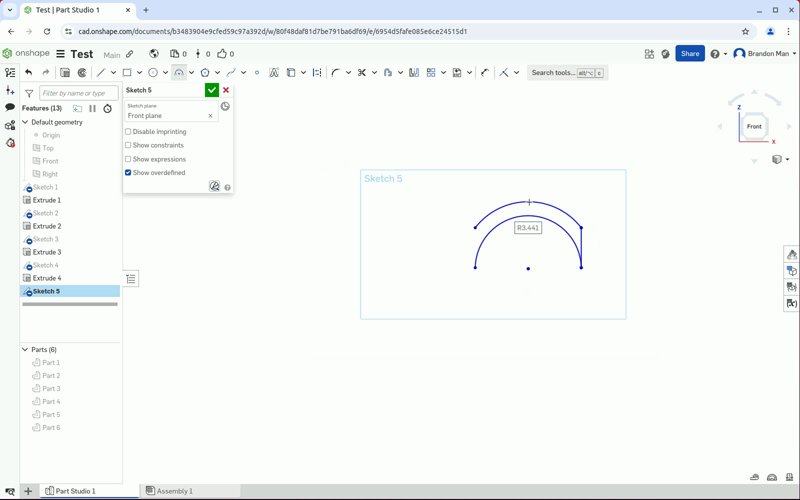
scroll(-6)
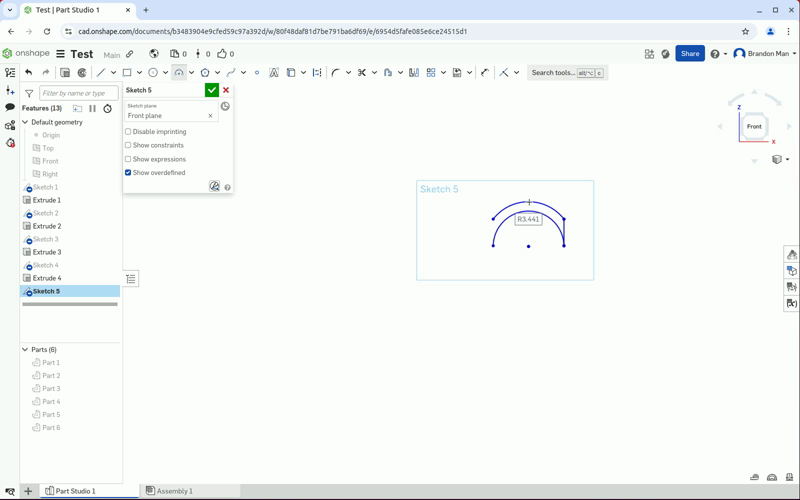
scroll(-6)
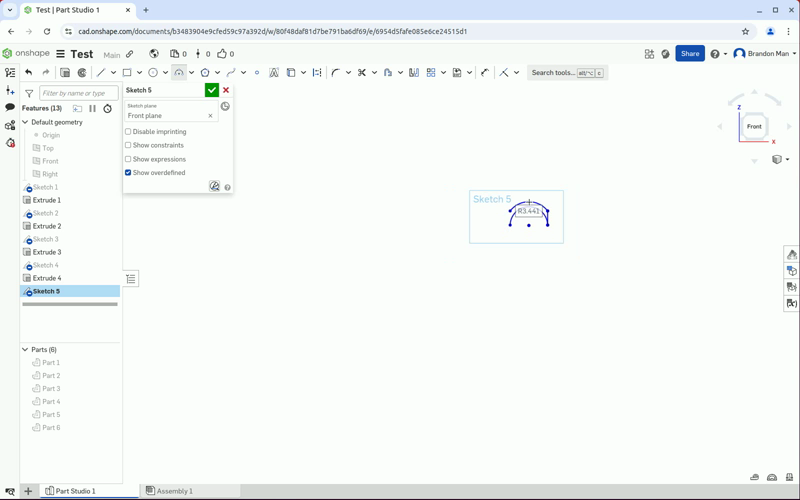
scroll(-6)
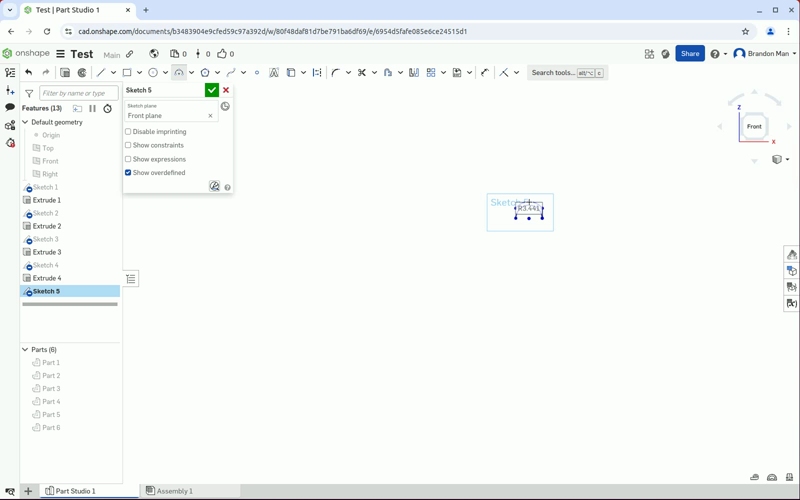
key_up(shift)
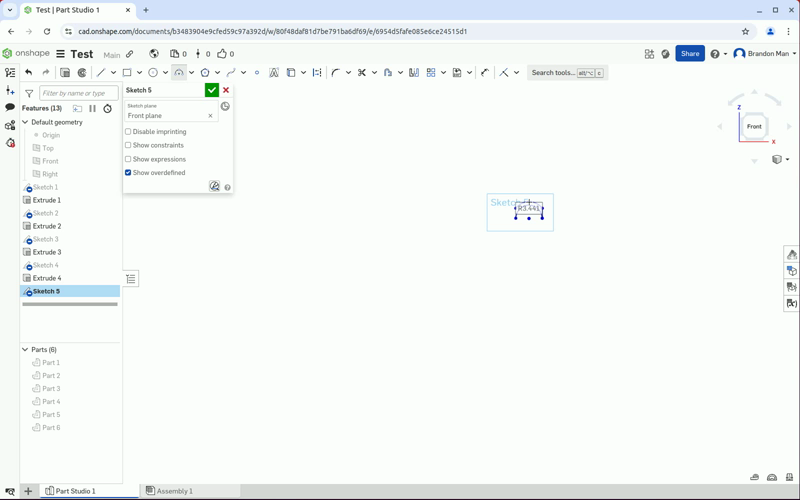
key(esc)
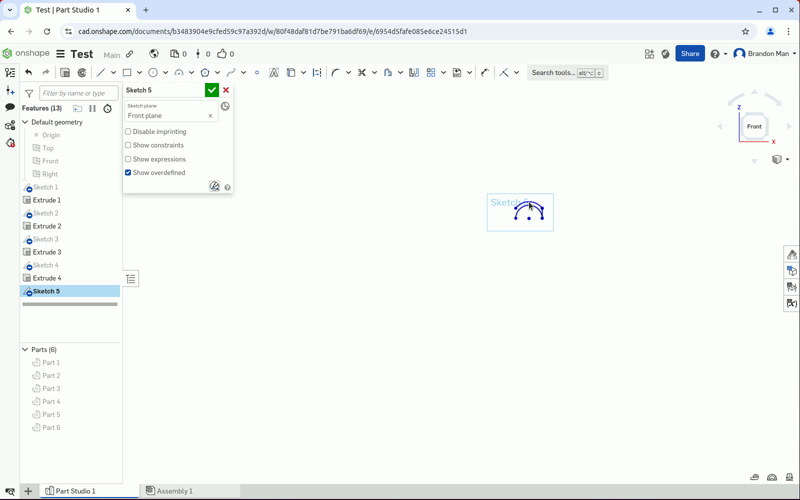
key(l)
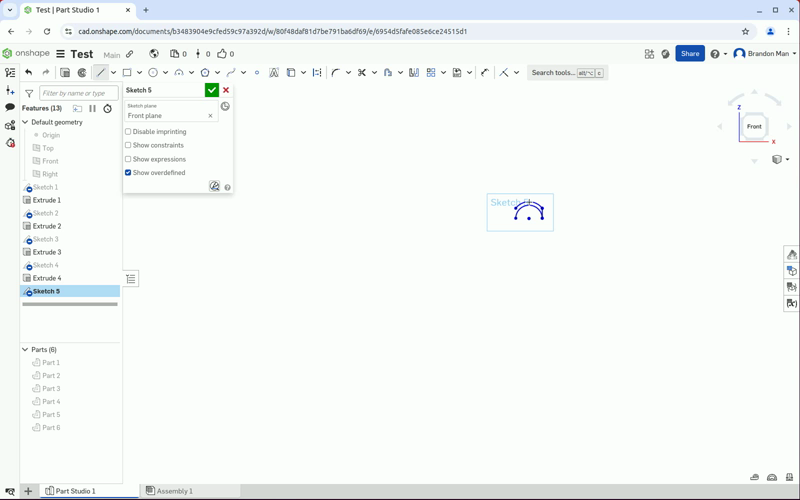
mouse_move(515, 208)
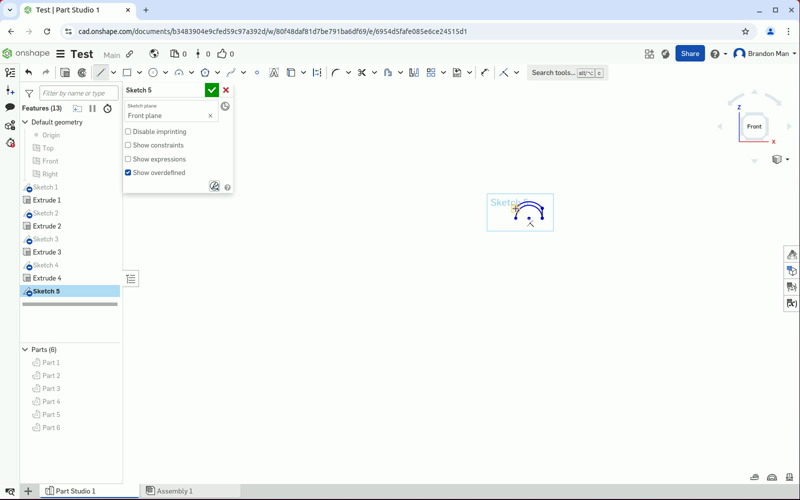
click(515, 208)
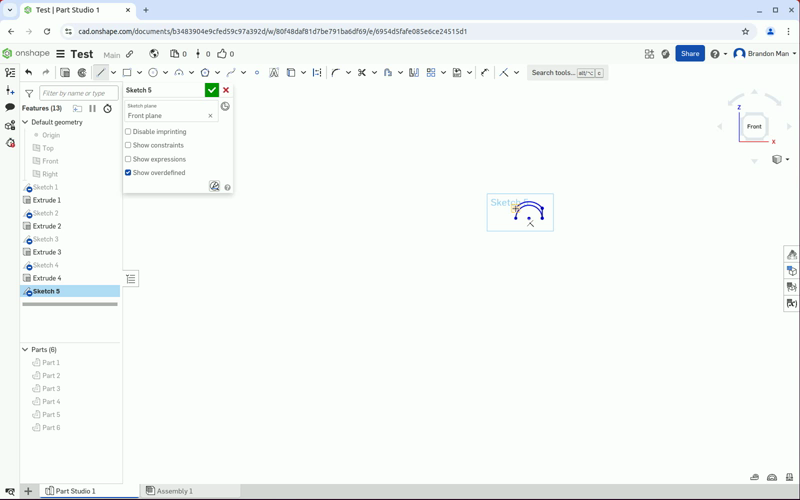
mouse_move(545, 208)
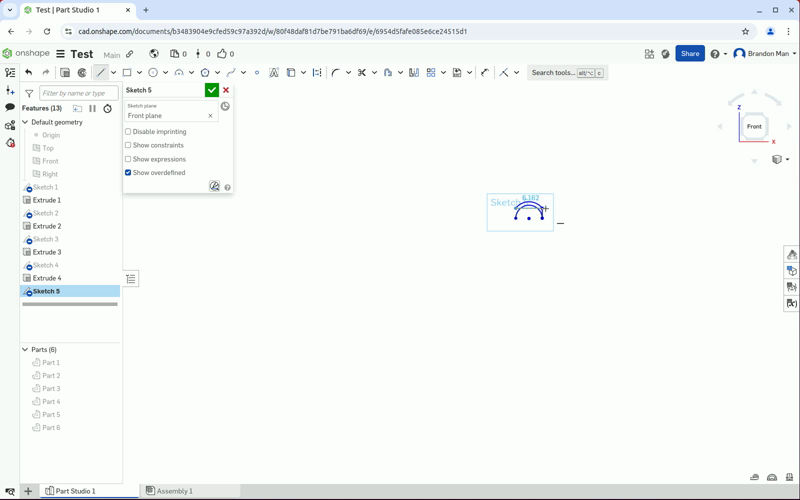
key_down(shift)
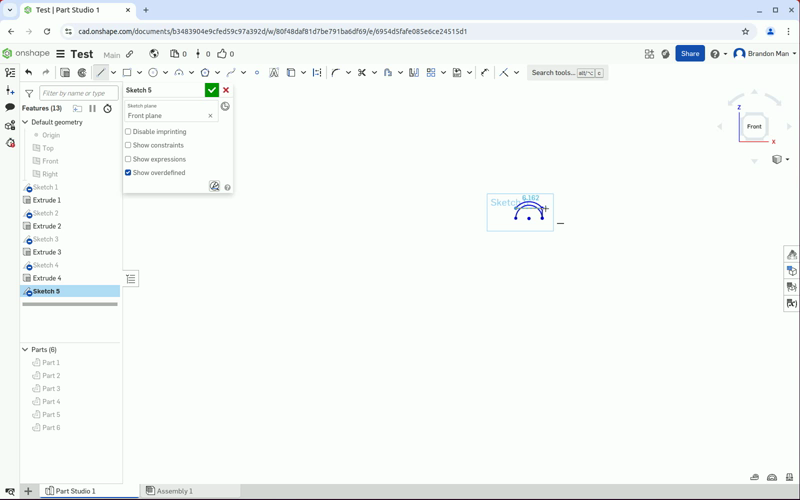
mouse_move(515, 218)
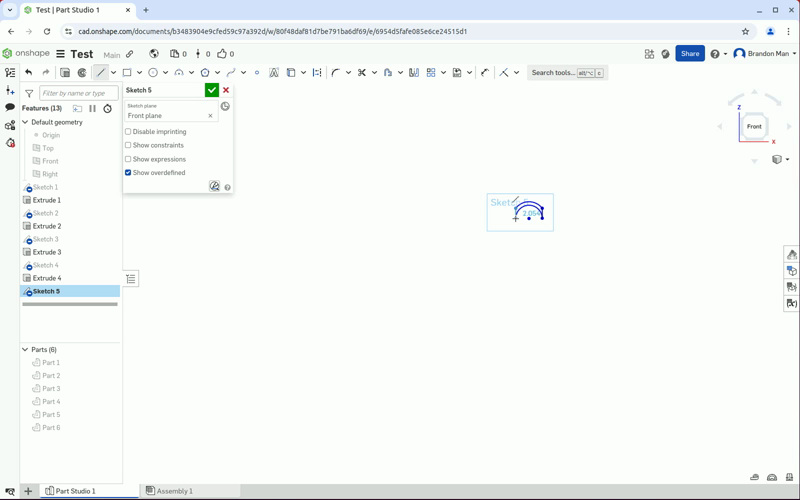
key_up(shift)
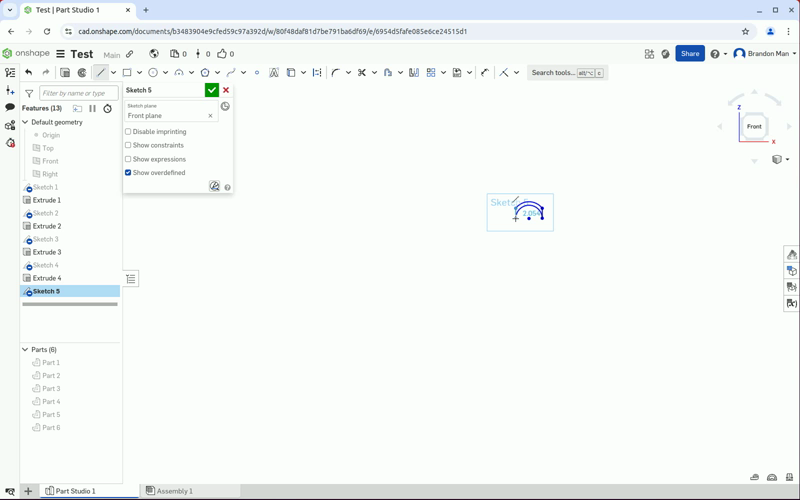
click(515, 218)
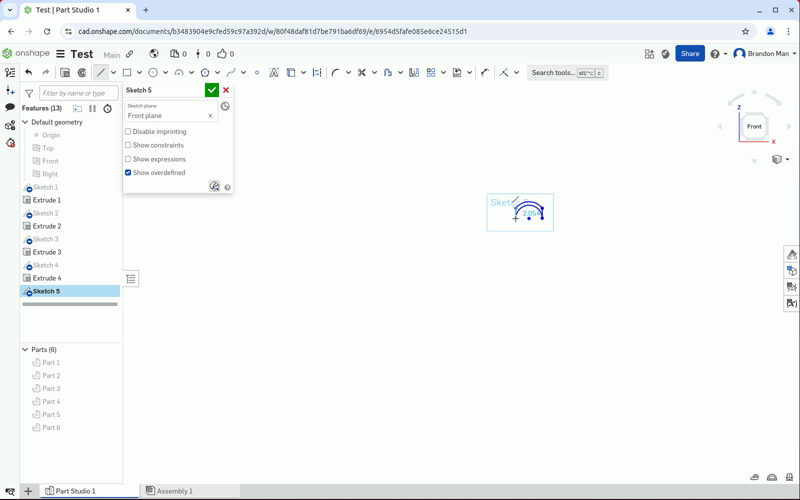
key(esc)
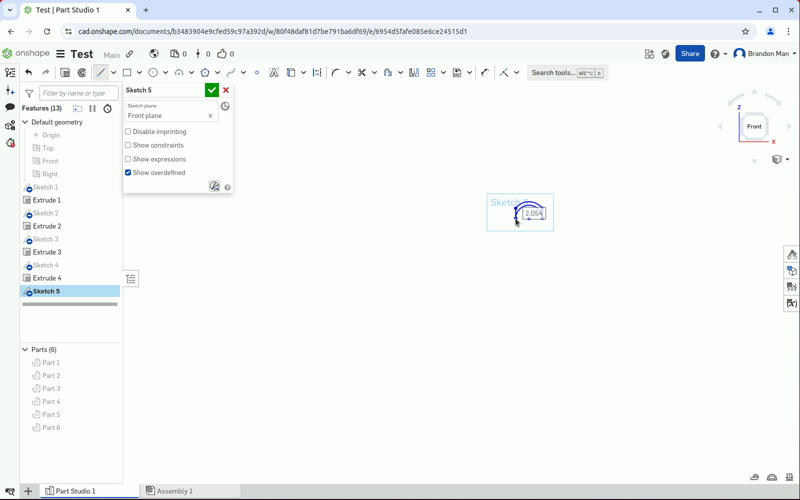
mouse_move(525, 211)
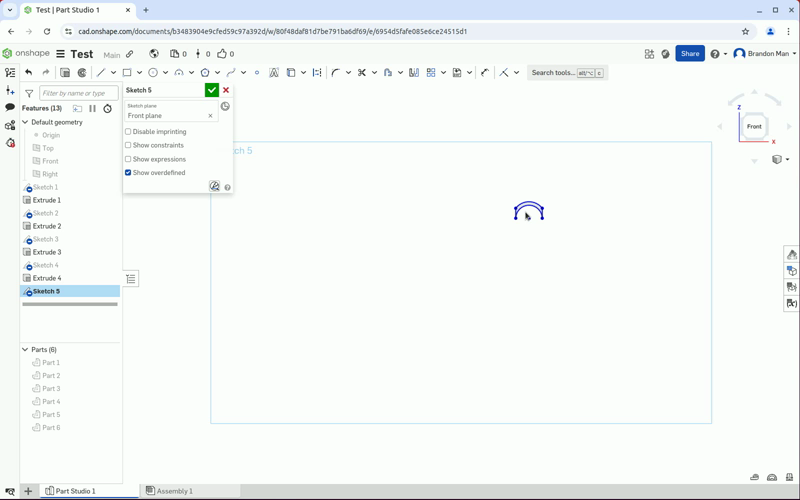
scroll(6)
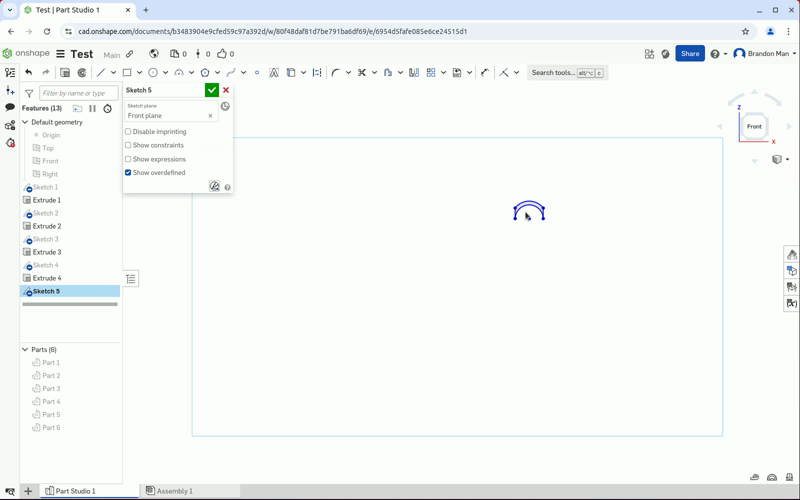
scroll(6)
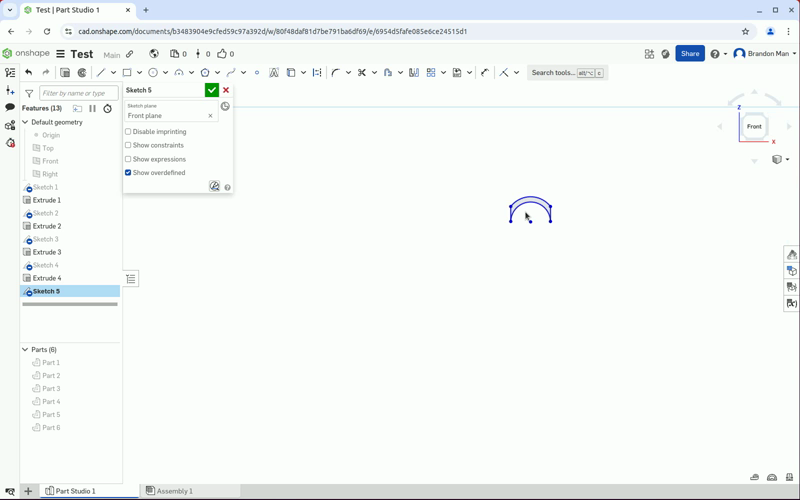
scroll(6)
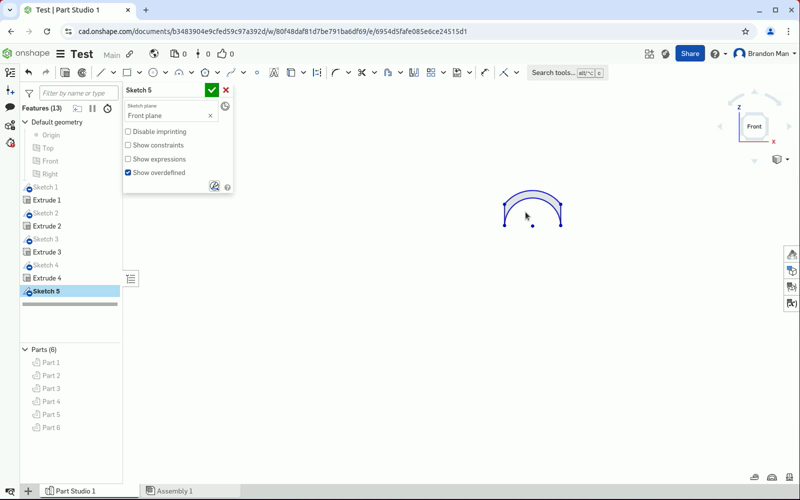
scroll(6)
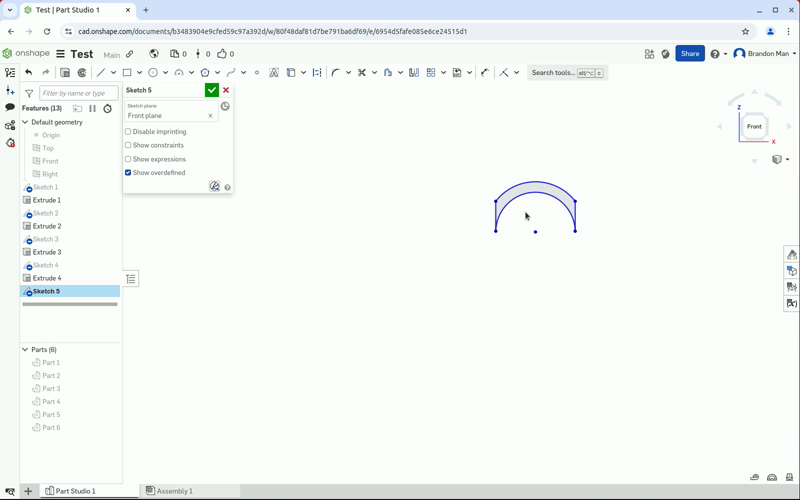
scroll(6)
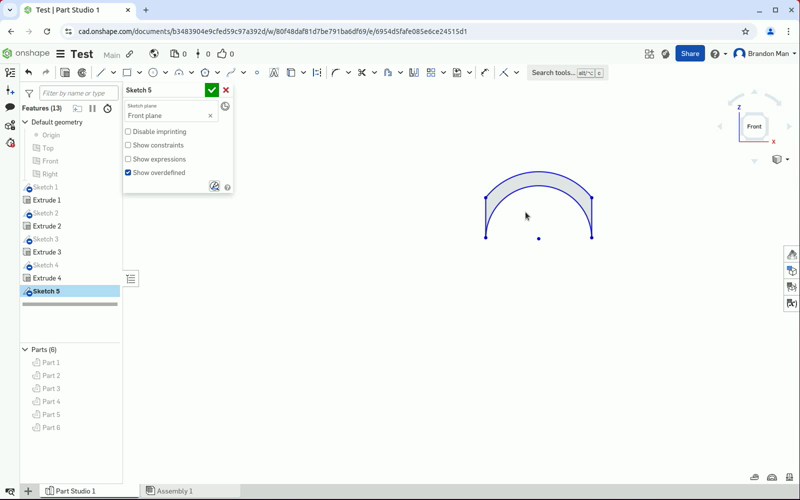
scroll(6)
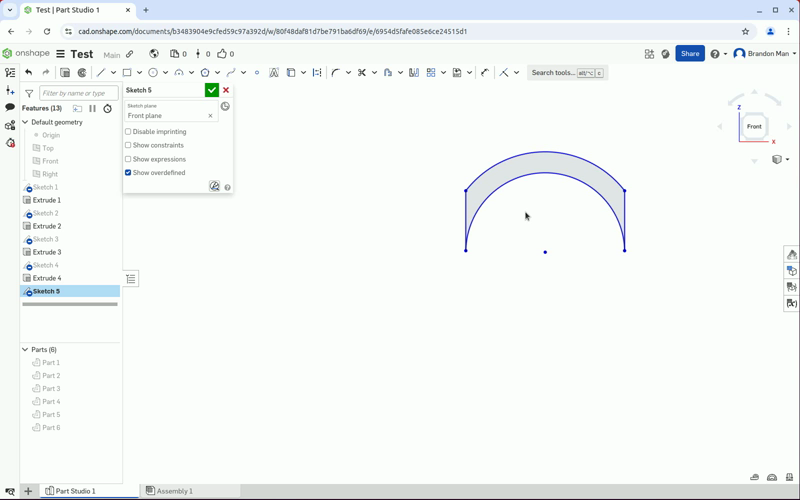
scroll(6)
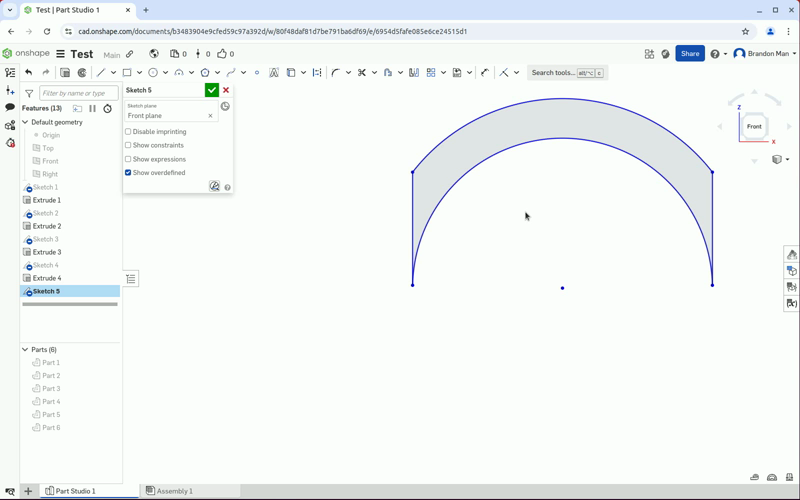
click(525, 211)
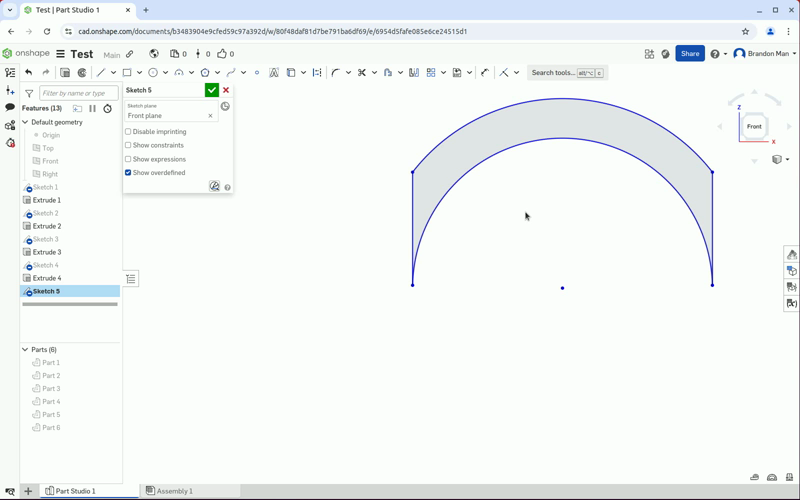
scroll(-6)
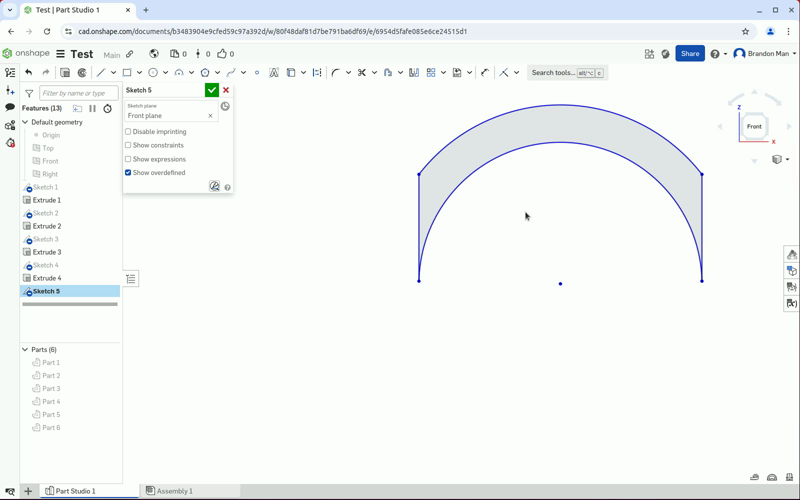
scroll(-6)
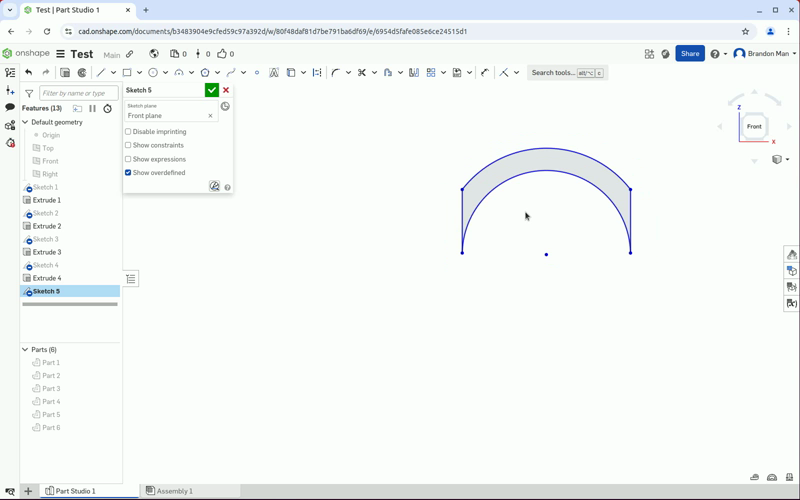
scroll(-6)
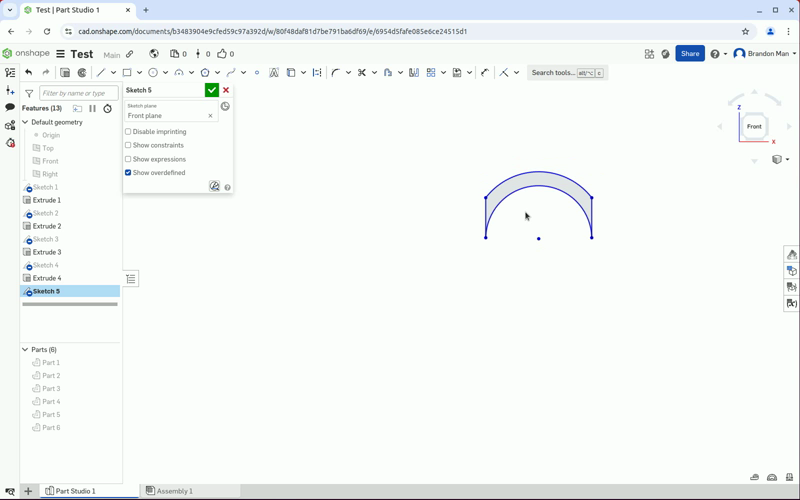
scroll(-6)
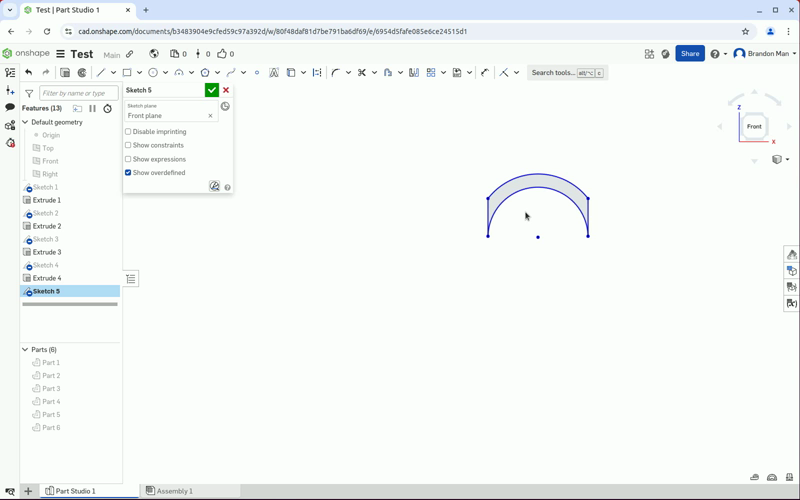
scroll(-6)
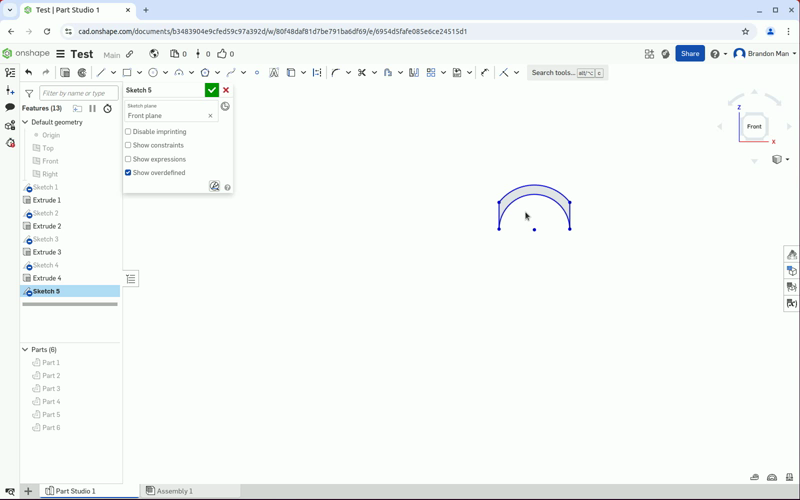
scroll(-6)
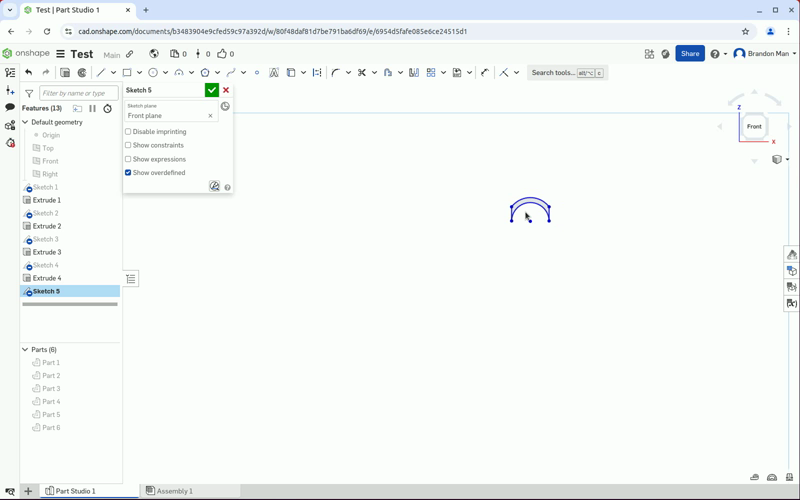
scroll(-6)
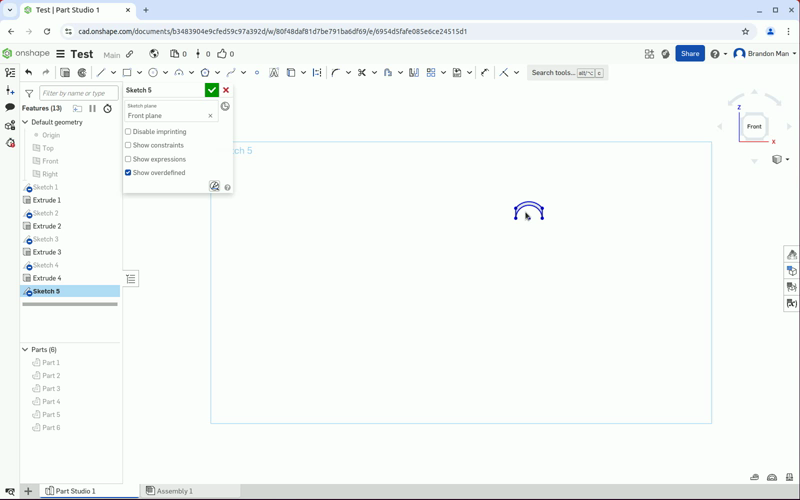
mouse_move(73, 352)
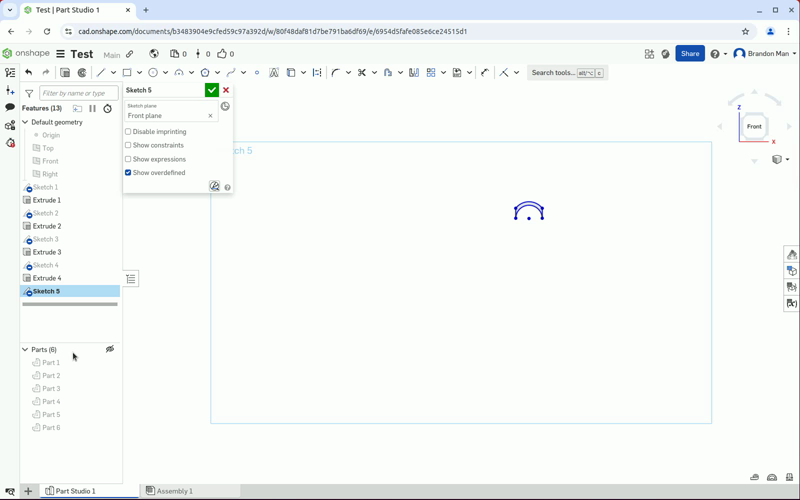
key(shift+y)
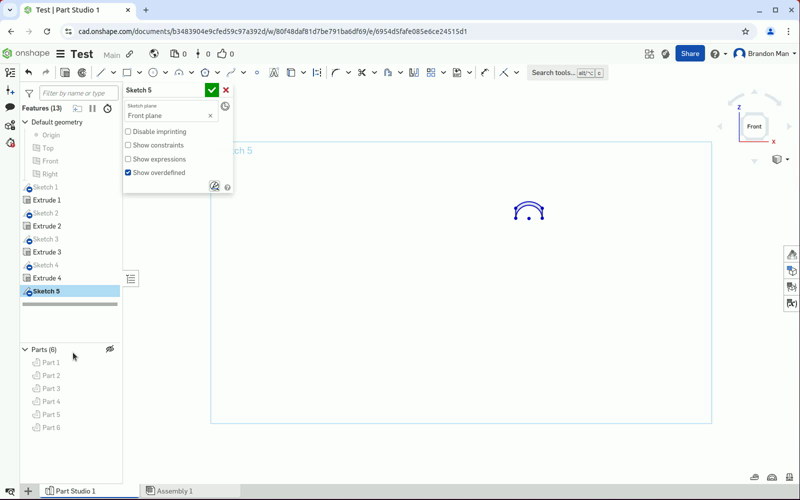
key(shift+e)
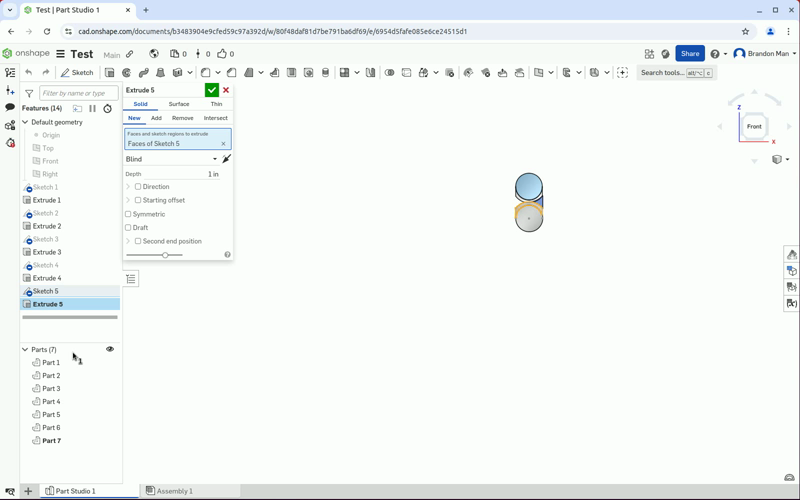
mouse_move(143, 106)
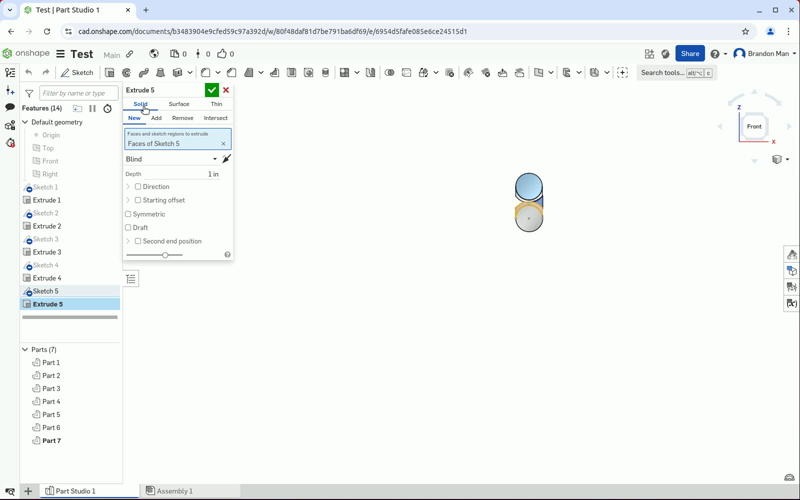
click(143, 106)
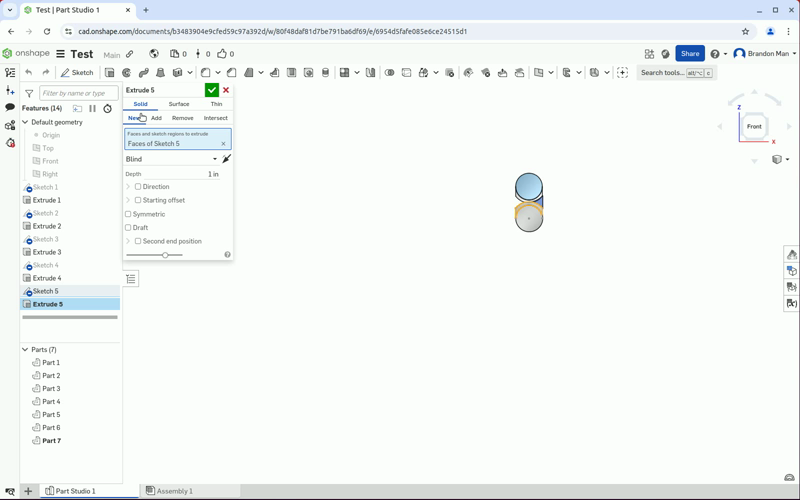
mouse_move(137, 120)
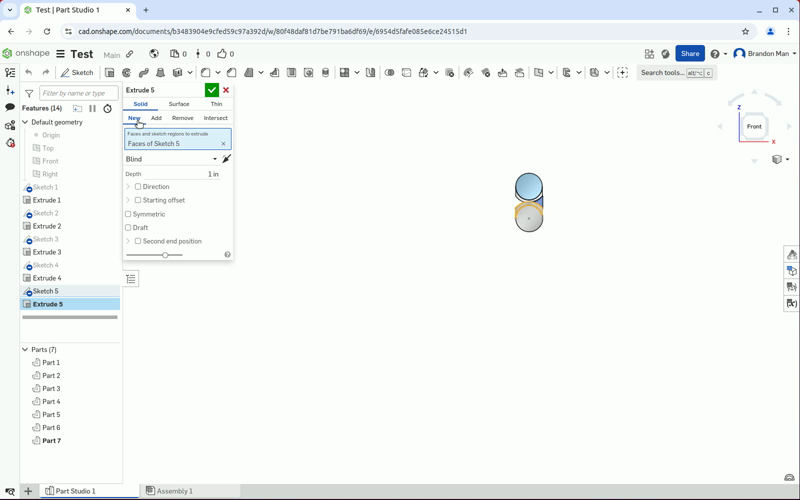
click(137, 120)
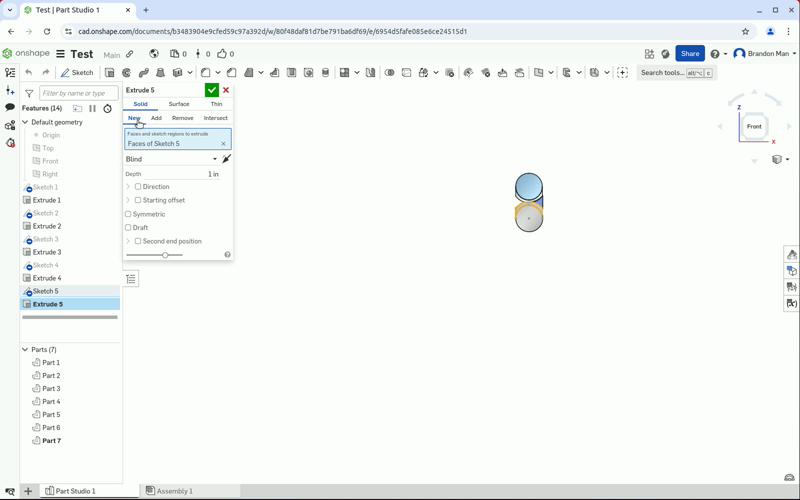
key(tab, 4)
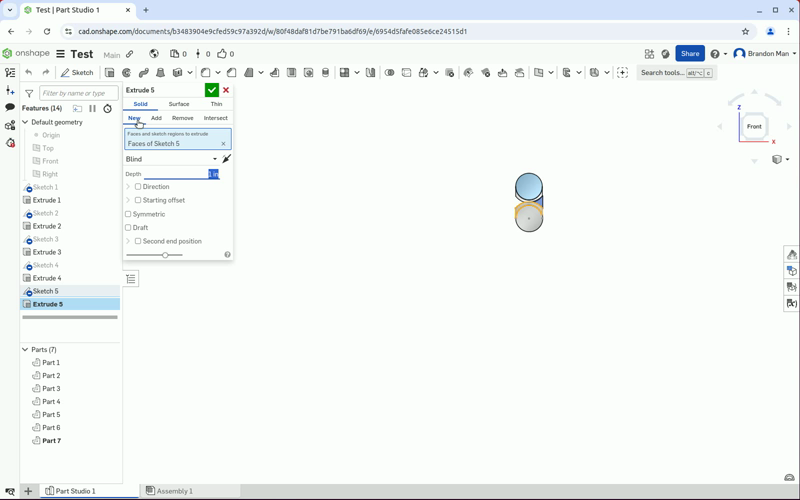
text(22.145)
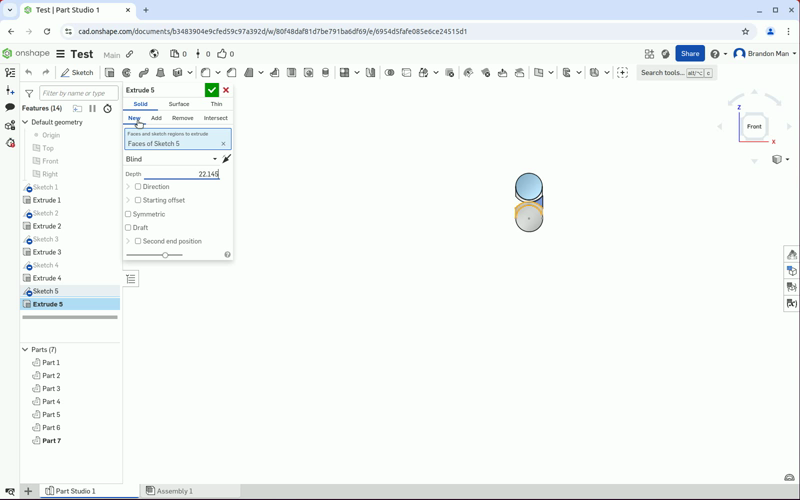
key(enter)
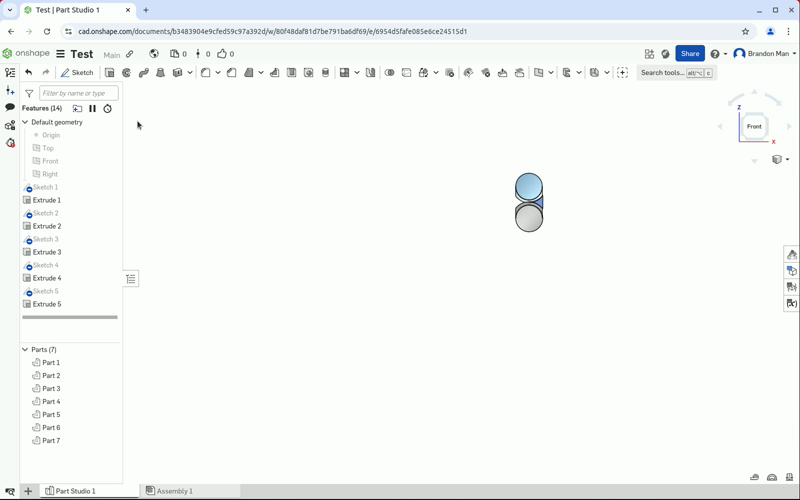
key(shift+h)
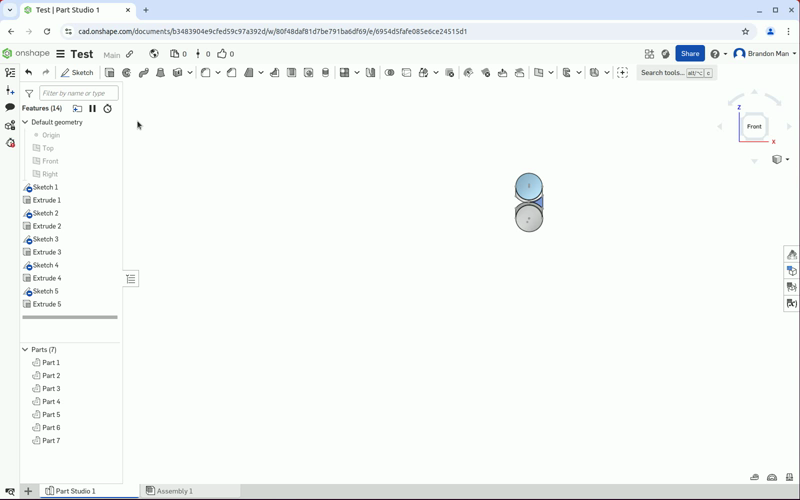
key(shift+h)
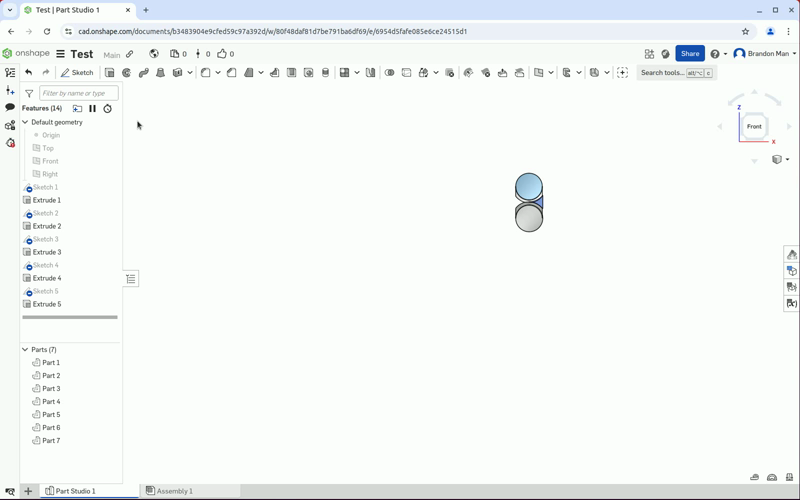
mouse_move(73, 189)
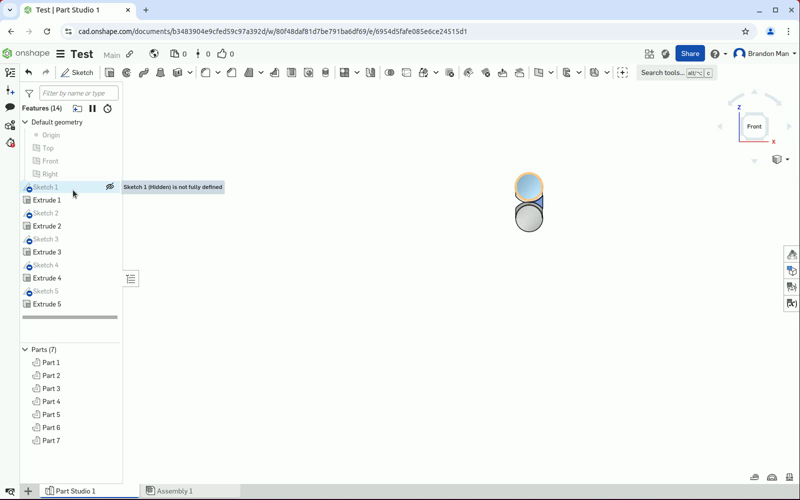
click(73, 189)
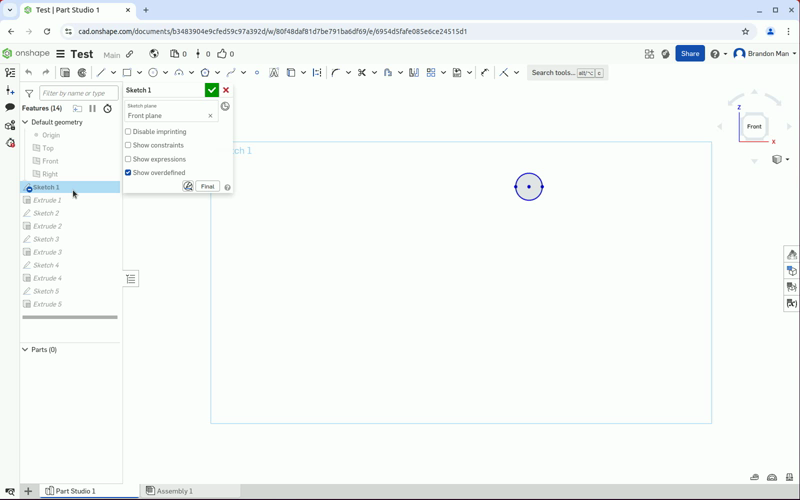
mouse_move(229, 92)
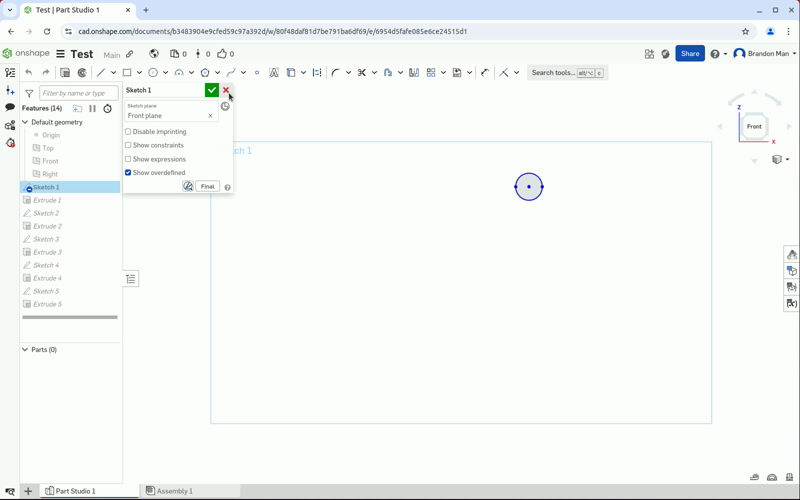
click(229, 92)
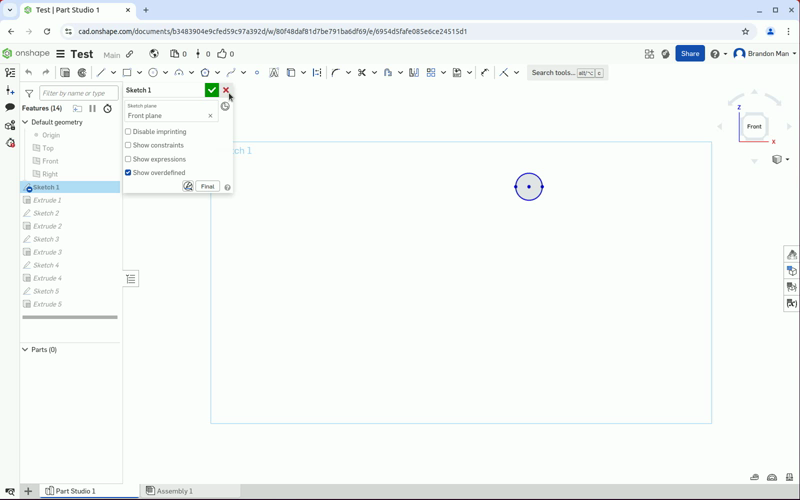
key(shift+s)
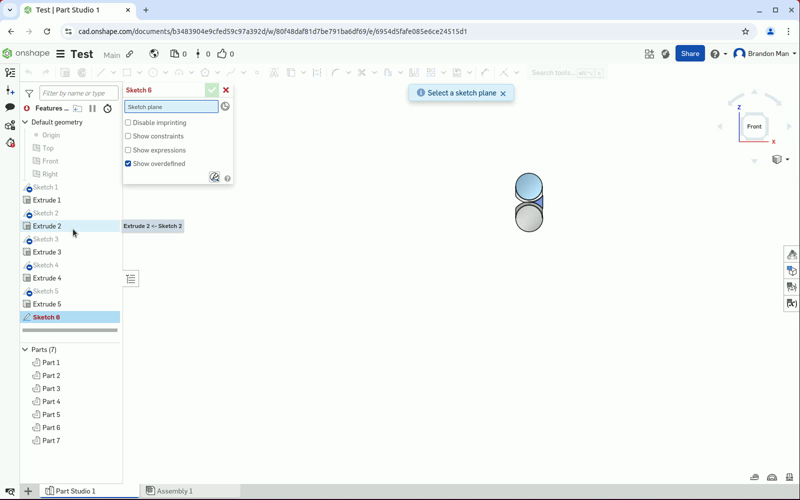
scroll(3)
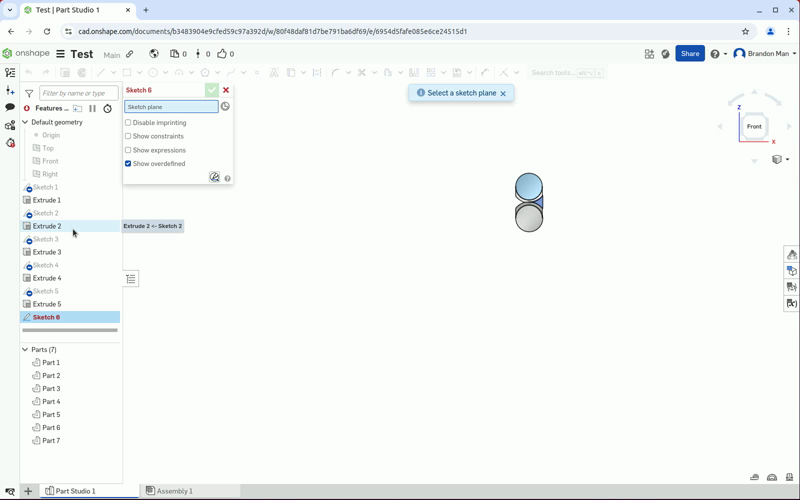
mouse_move(73, 163)
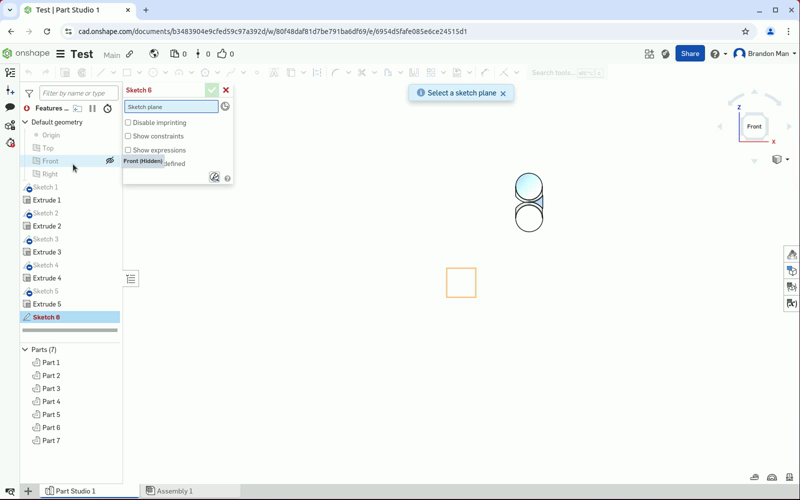
click(73, 163)
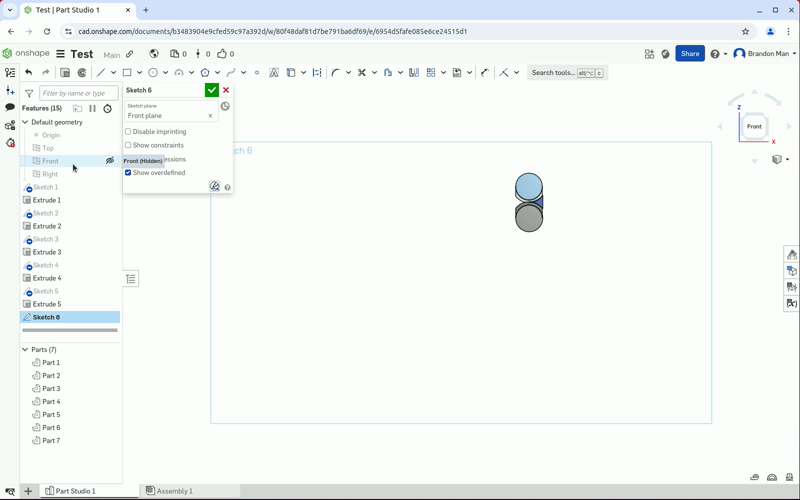
mouse_move(73, 352)
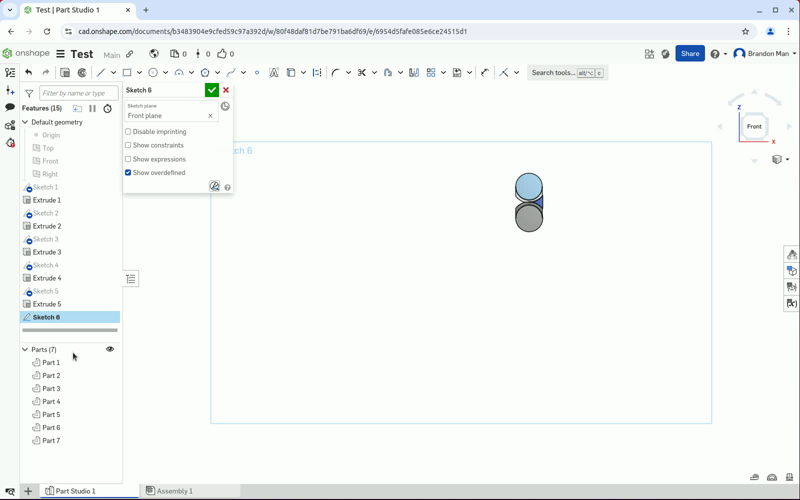
key(y)
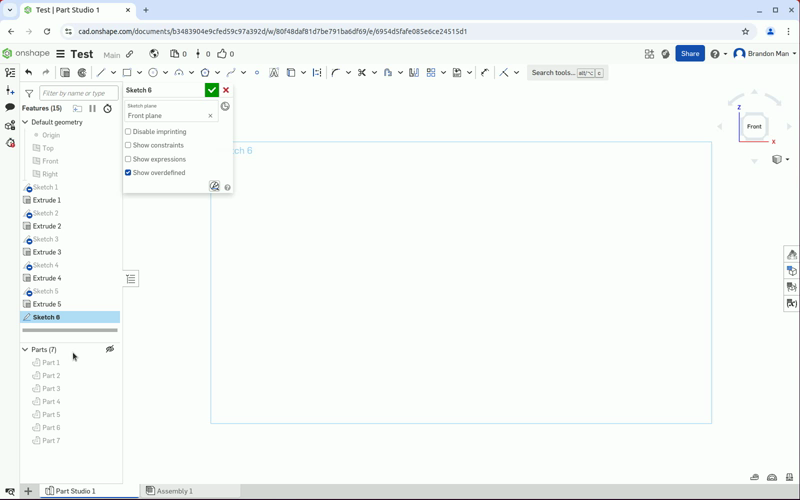
key(a)
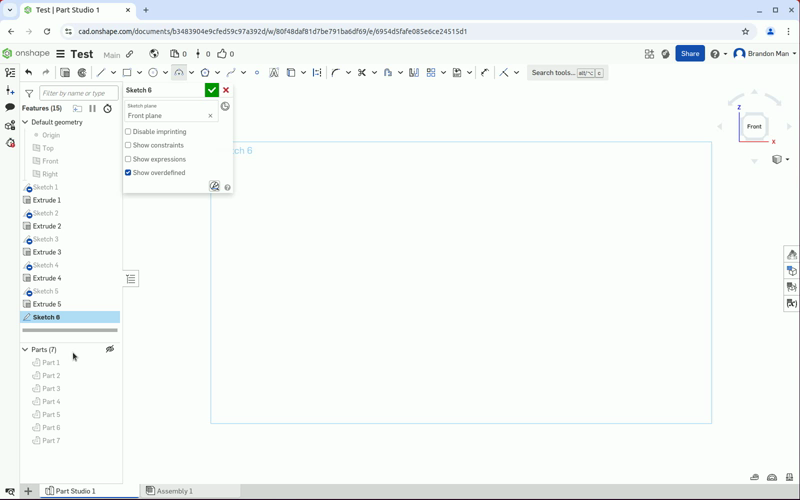
key_down(shift)
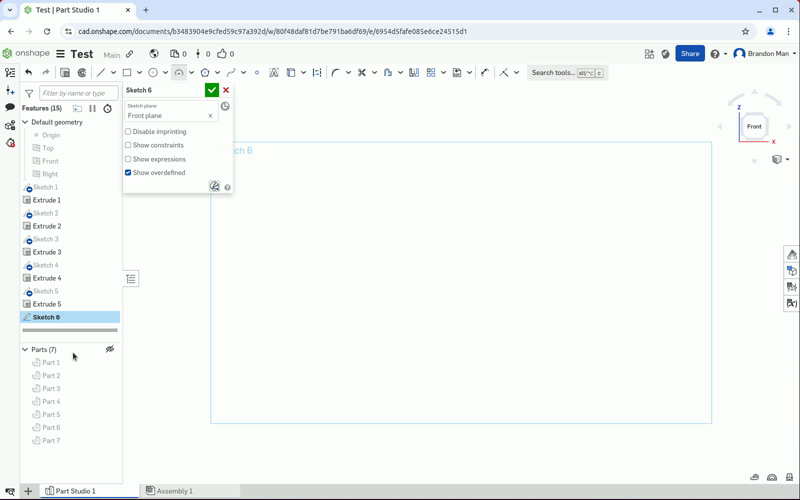
mouse_move(515, 209)
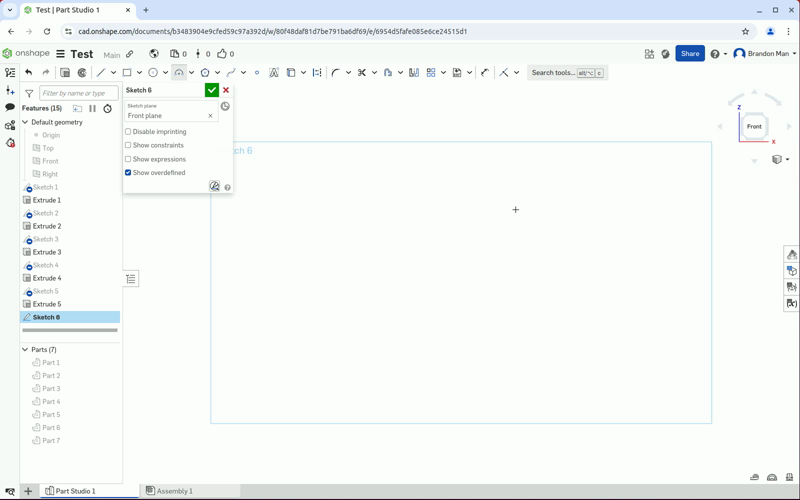
click(515, 209)
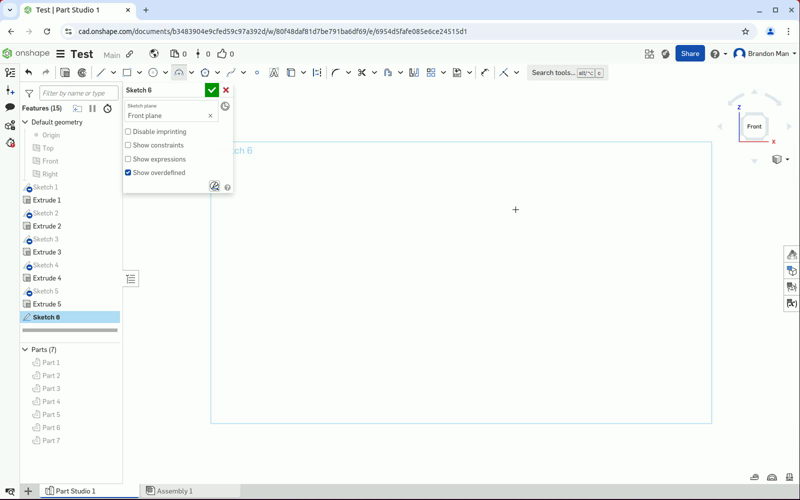
key_up(shift)
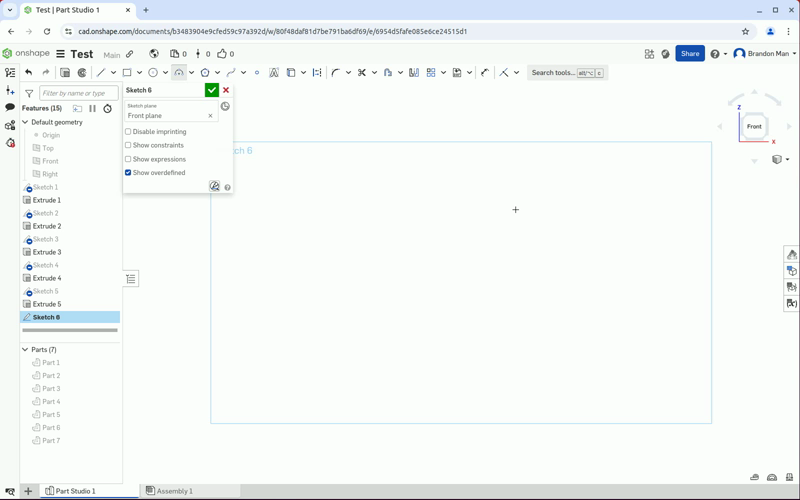
key_down(shift)
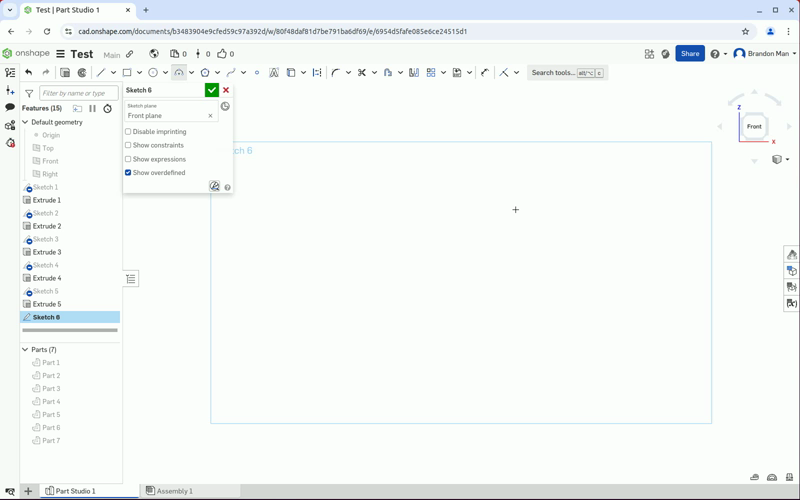
mouse_move(529, 202)
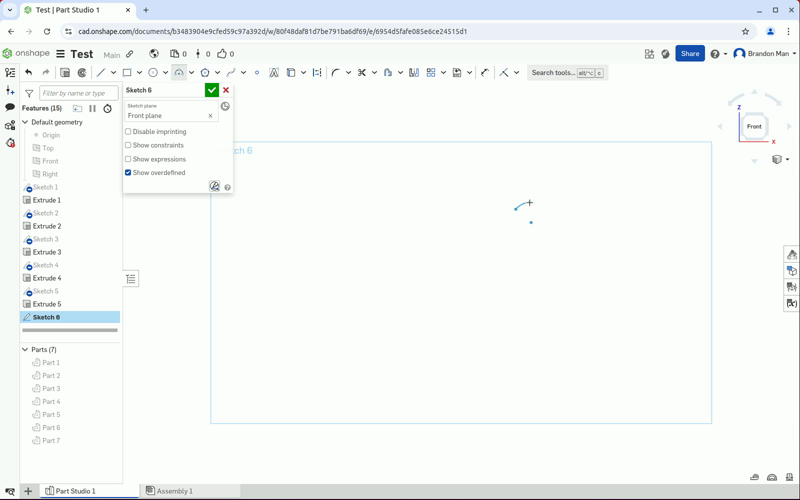
click(529, 202)
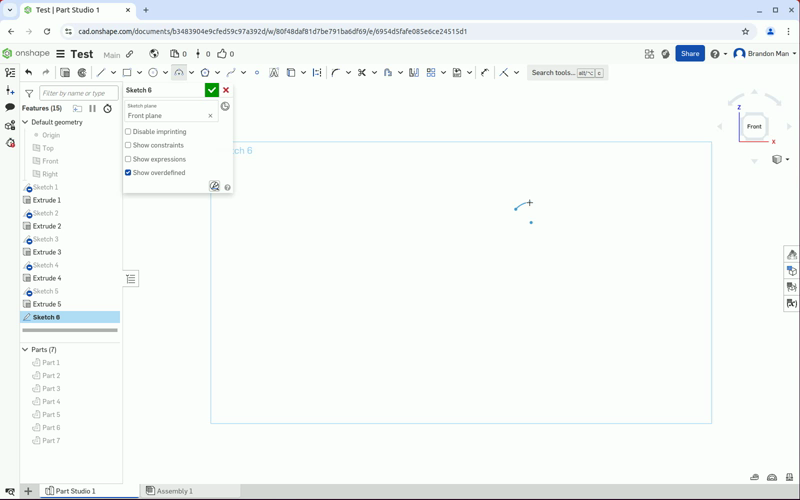
mouse_move(522, 204)
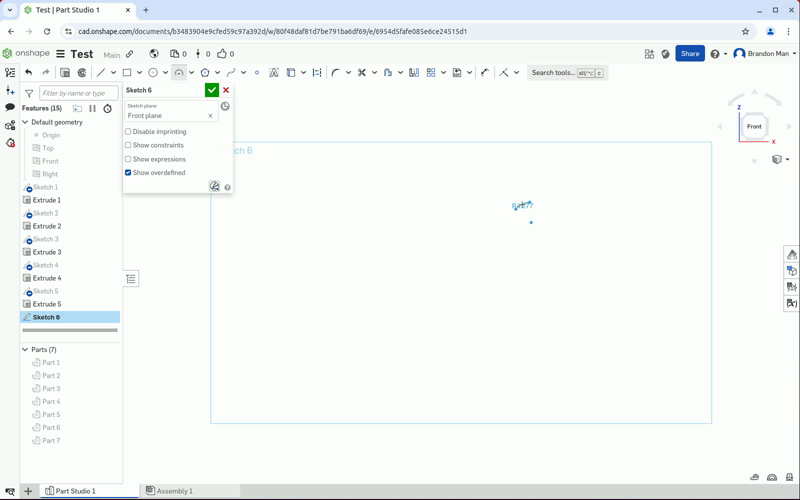
click(522, 204)
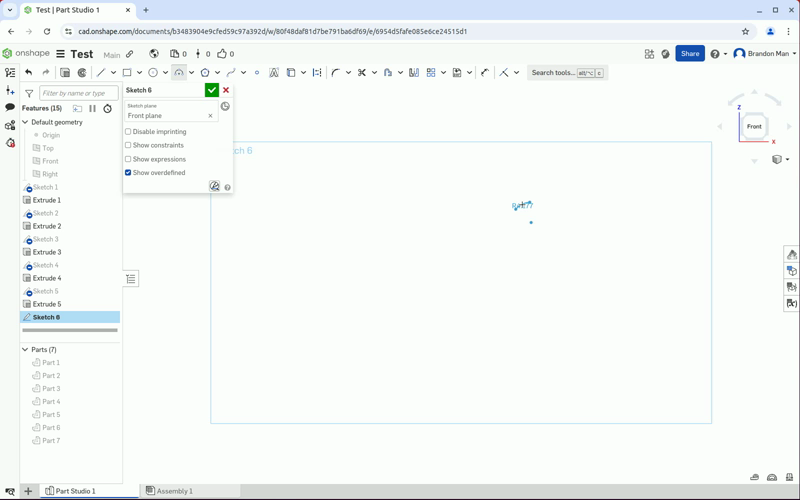
key_up(shift)
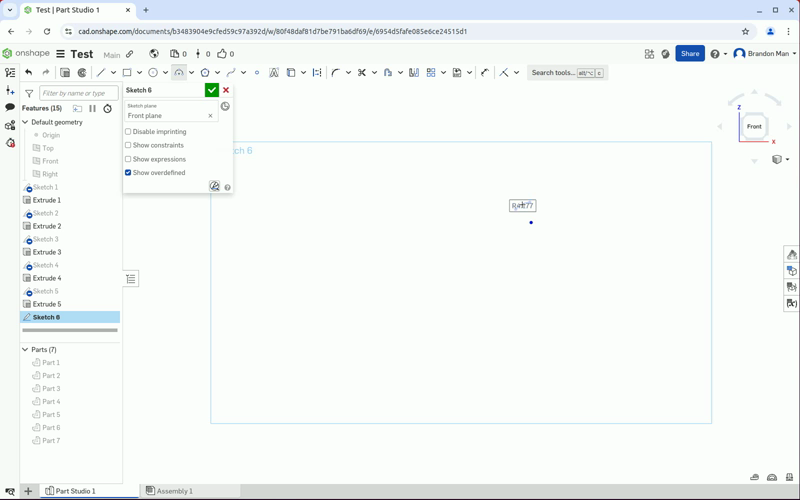
mouse_move(529, 202)
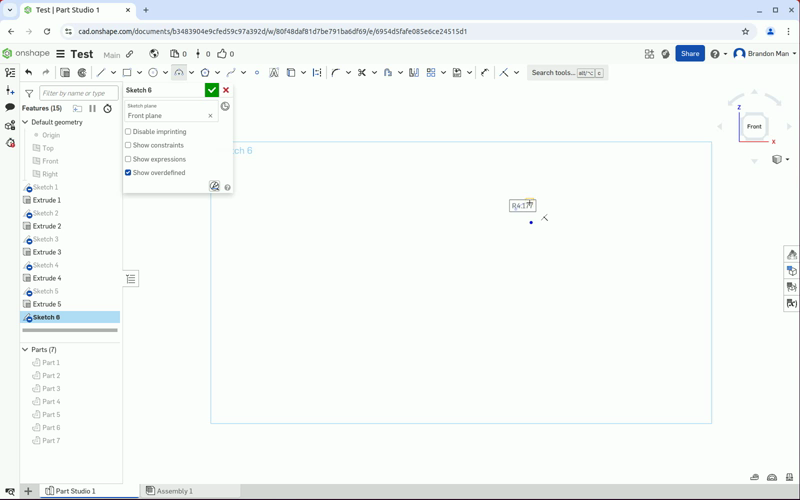
click(529, 202)
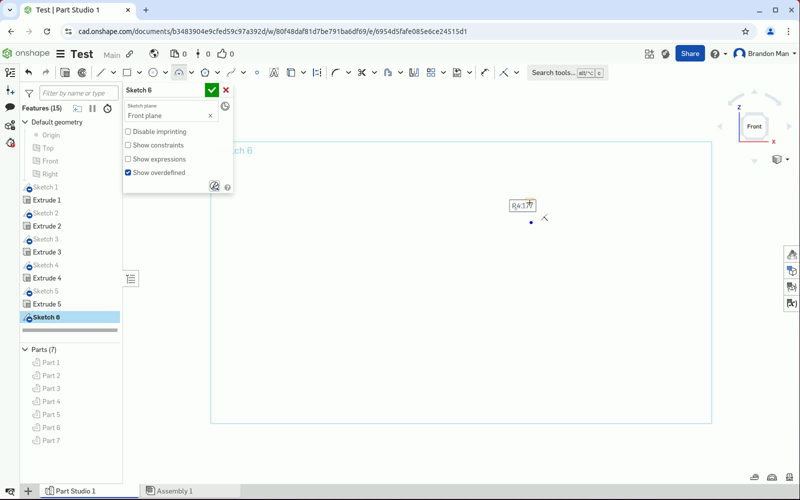
key_down(shift)
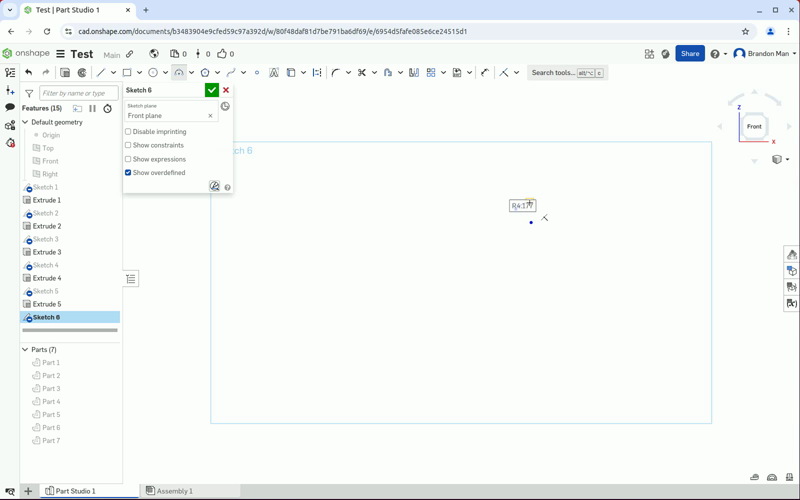
mouse_move(515, 195)
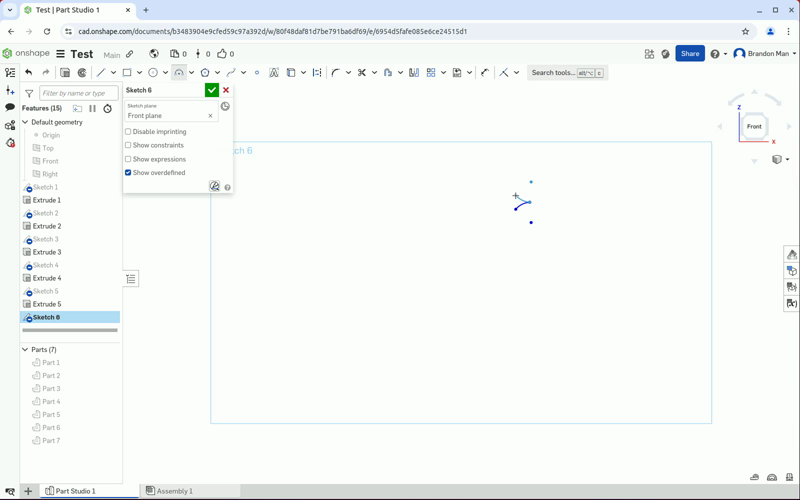
click(515, 195)
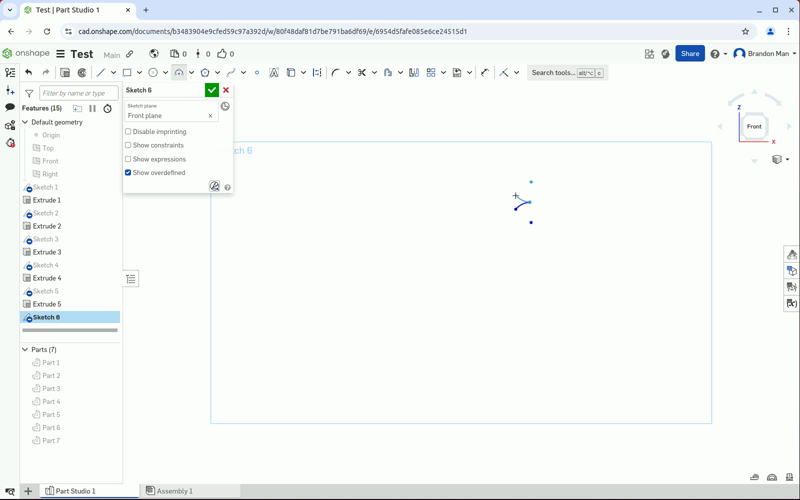
mouse_move(522, 200)
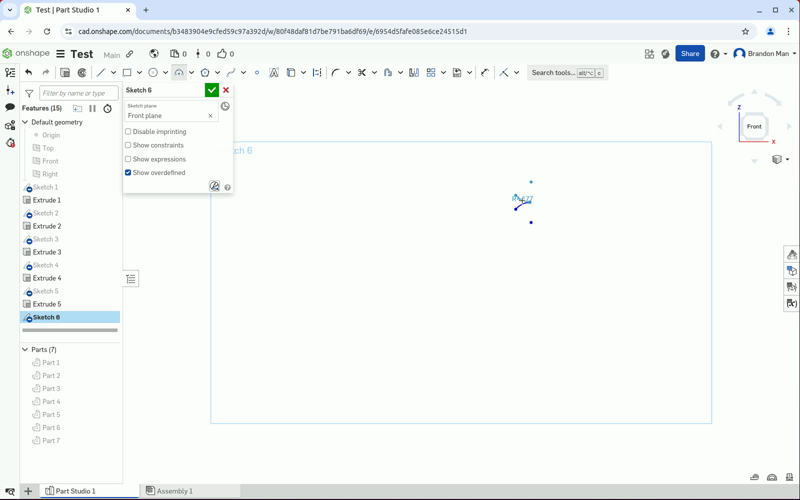
scroll(6)
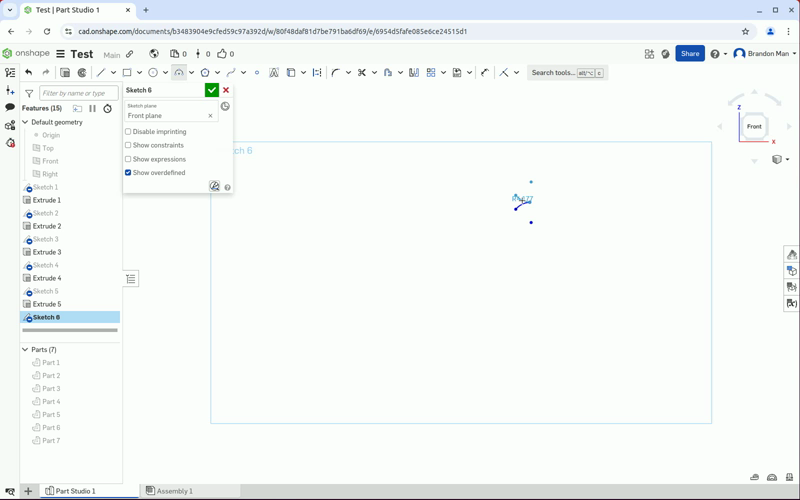
scroll(6)
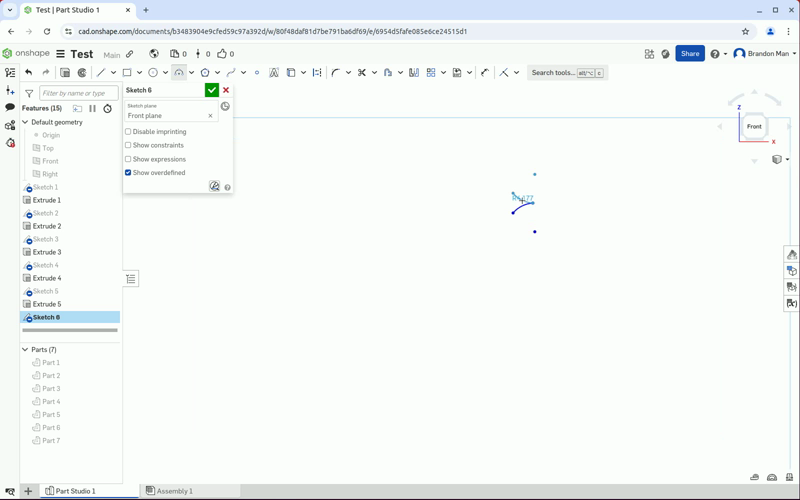
scroll(6)
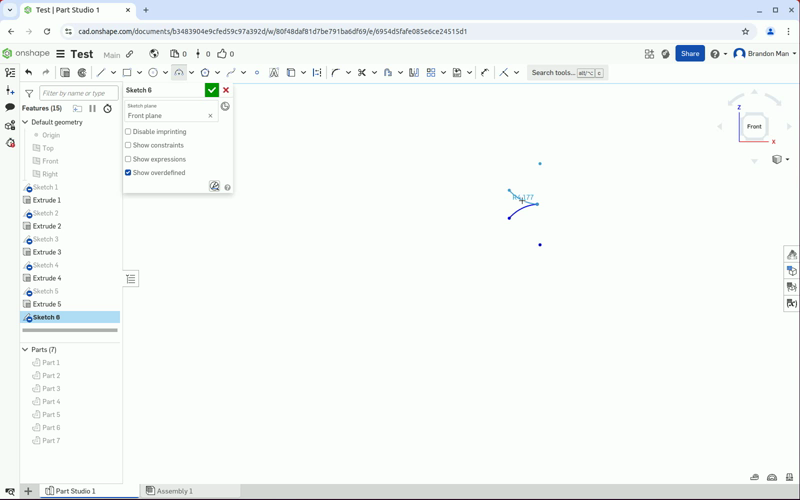
scroll(6)
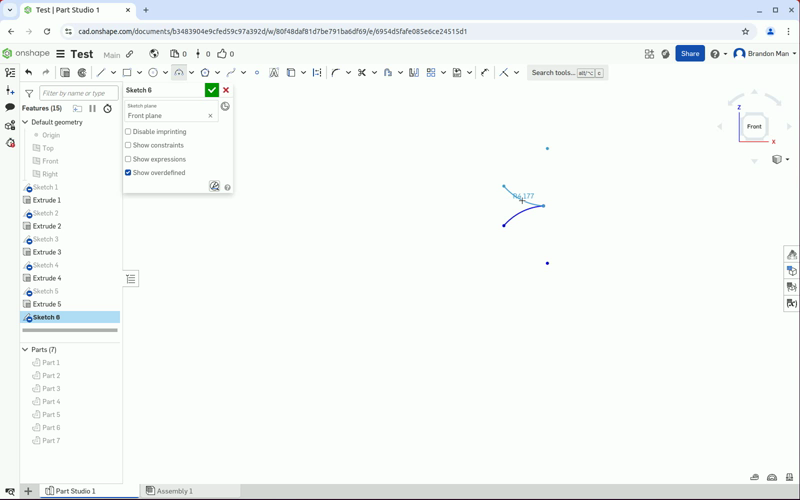
scroll(6)
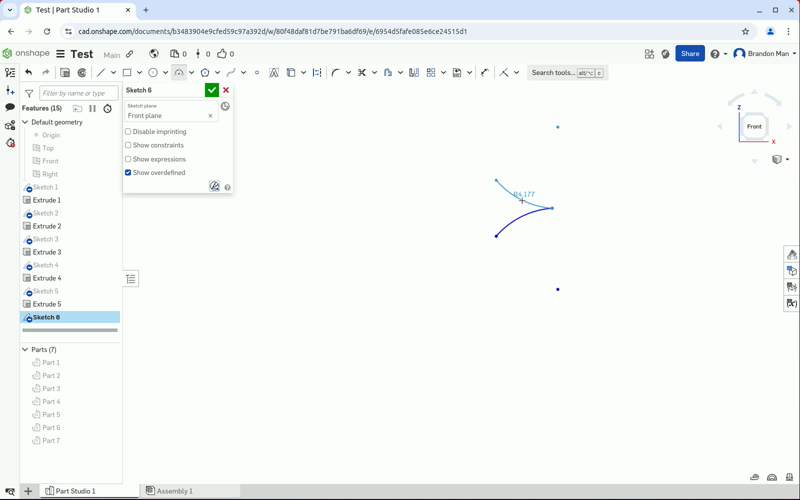
scroll(6)
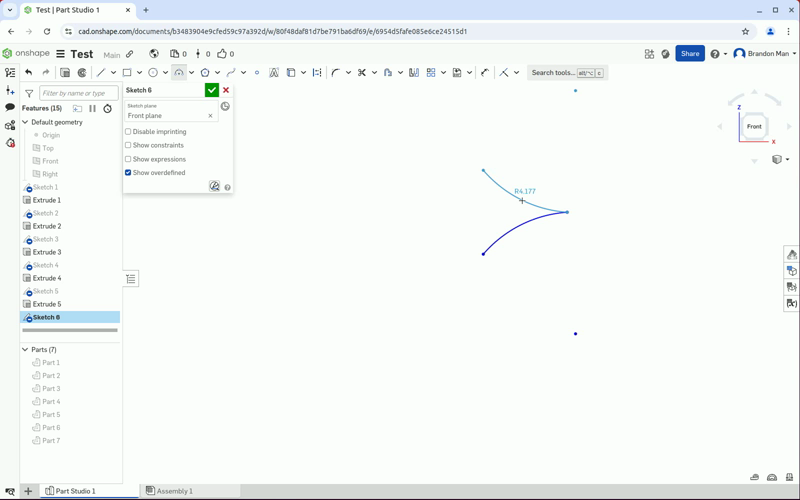
scroll(6)
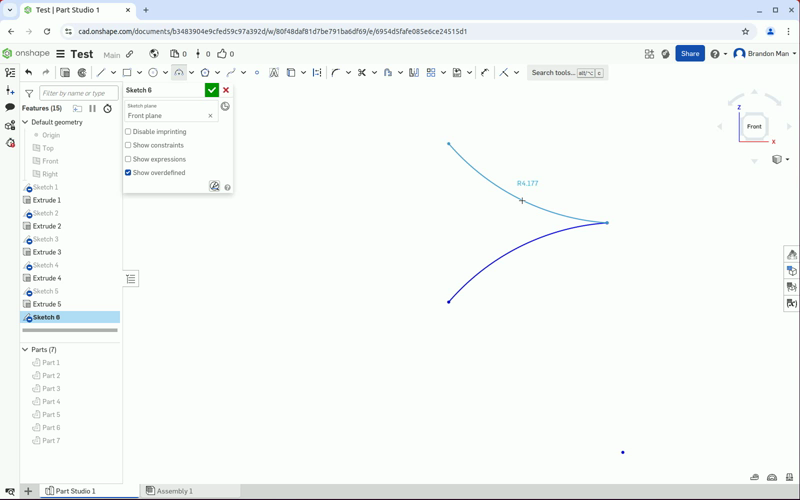
click(522, 200)
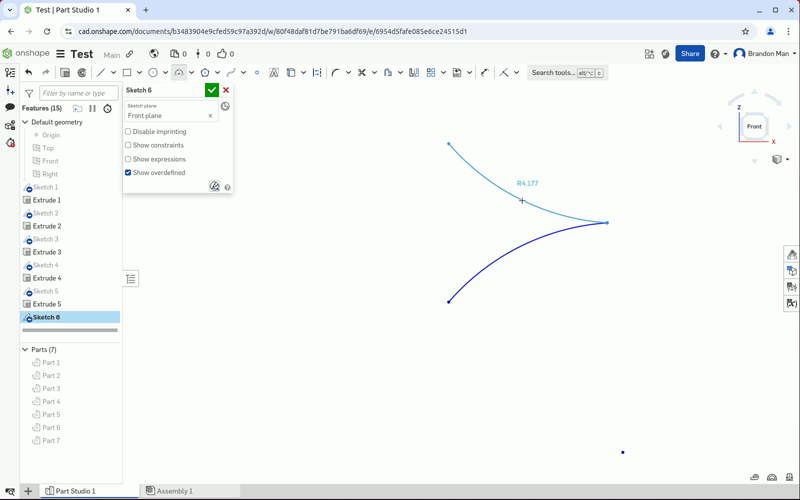
scroll(-6)
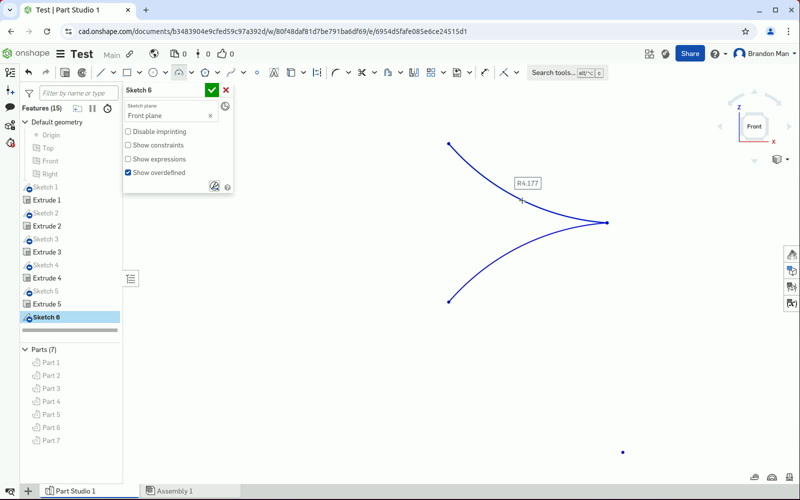
scroll(-6)
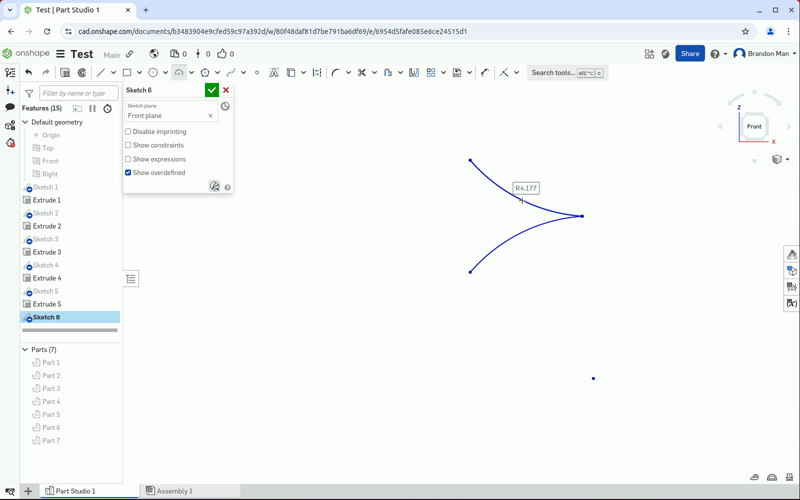
scroll(-6)
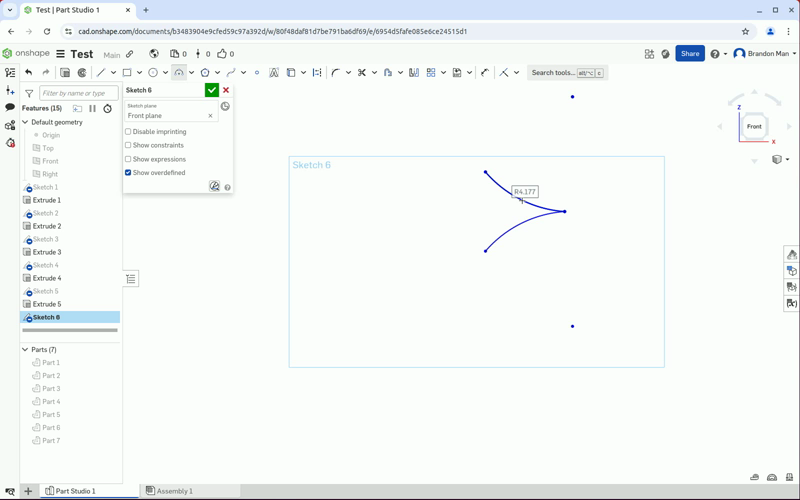
scroll(-6)
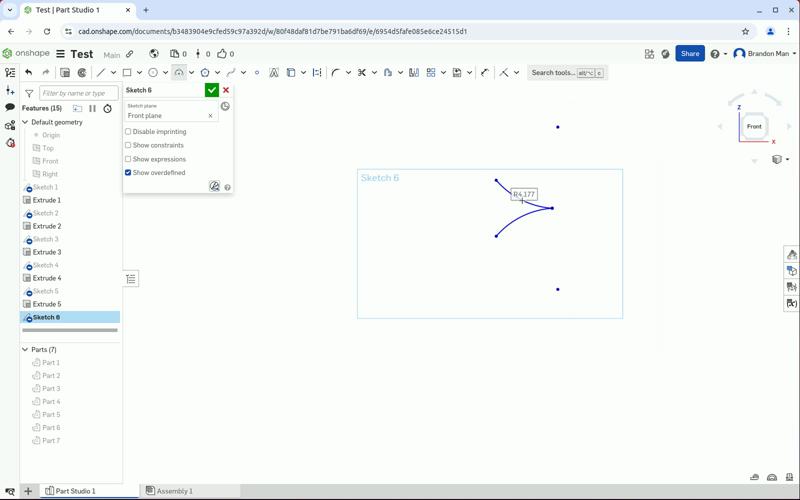
scroll(-6)
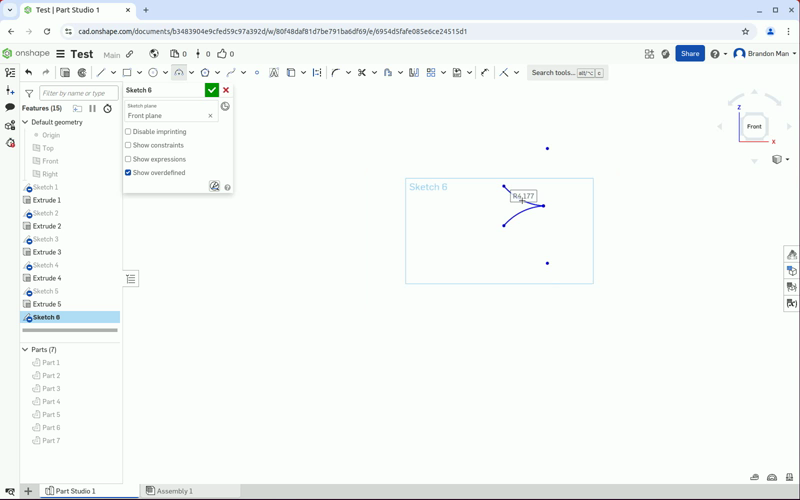
scroll(-6)
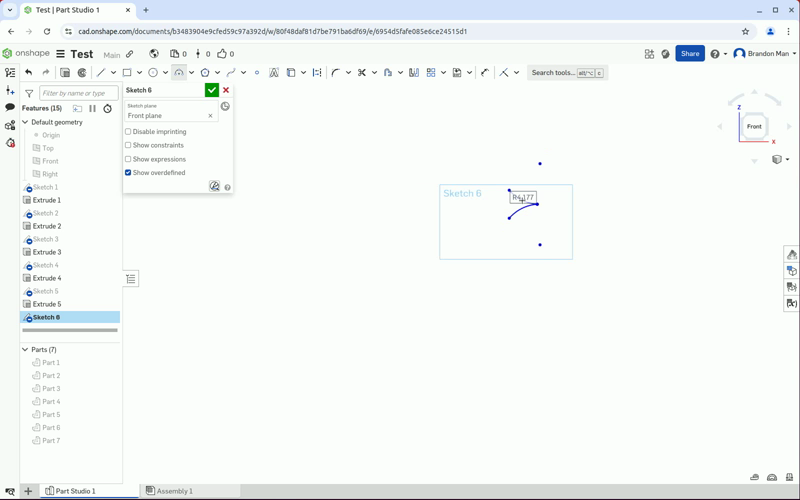
scroll(-6)
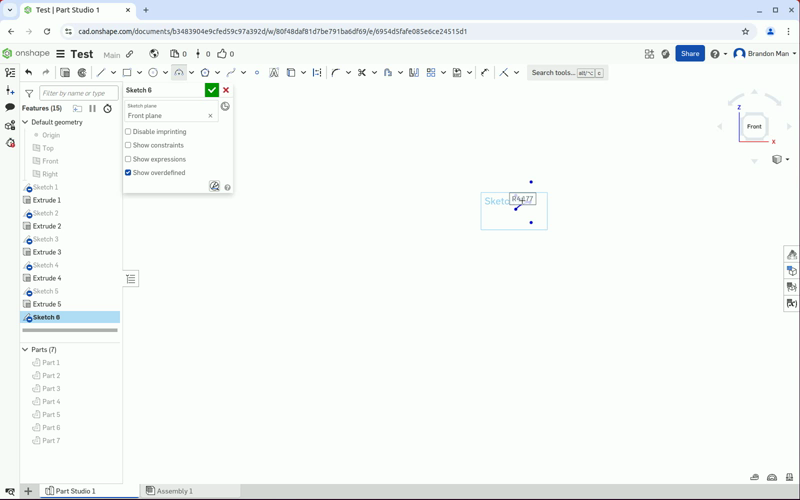
key_up(shift)
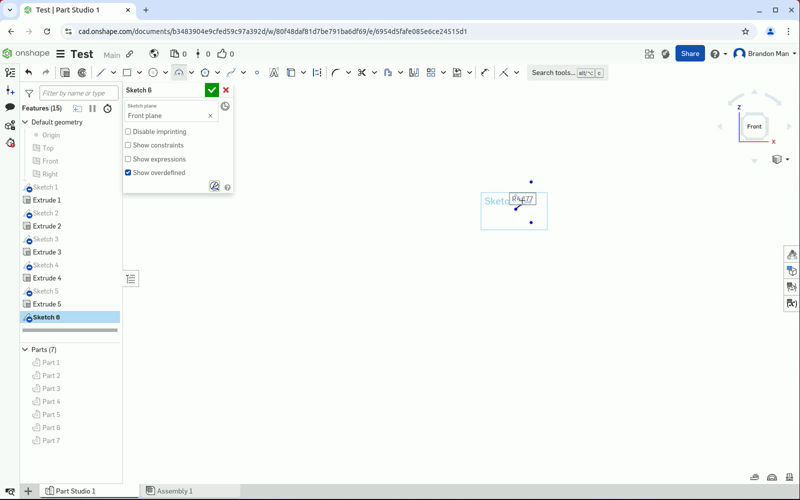
key(esc)
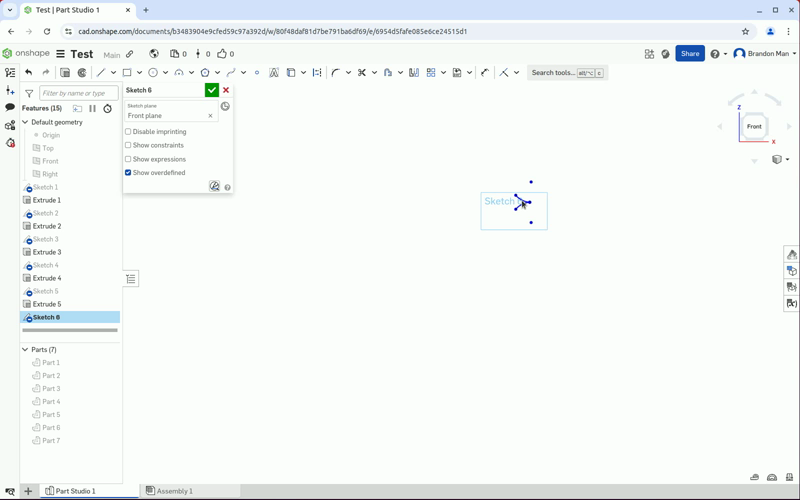
key(l)
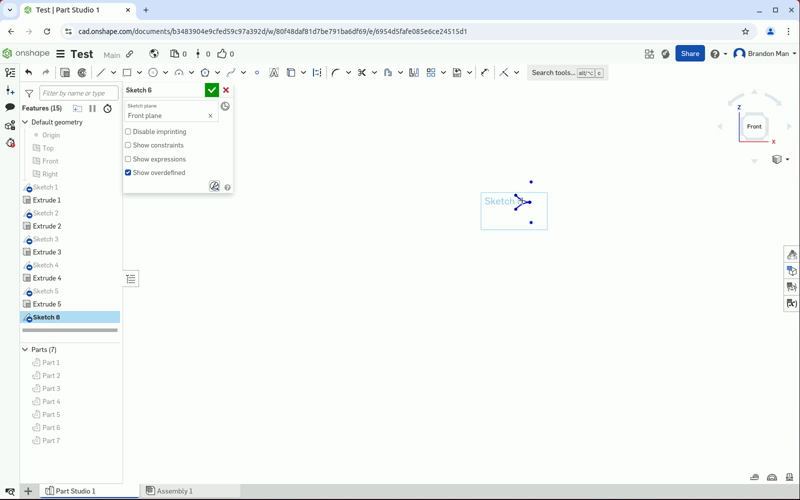
mouse_move(515, 195)
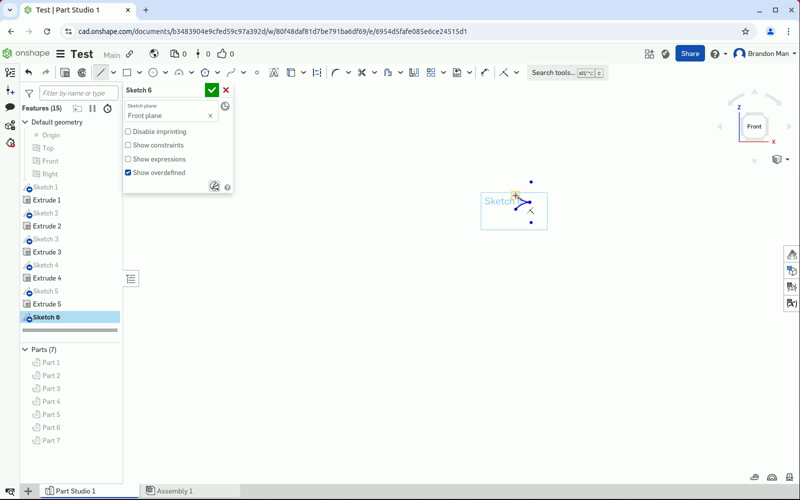
click(515, 195)
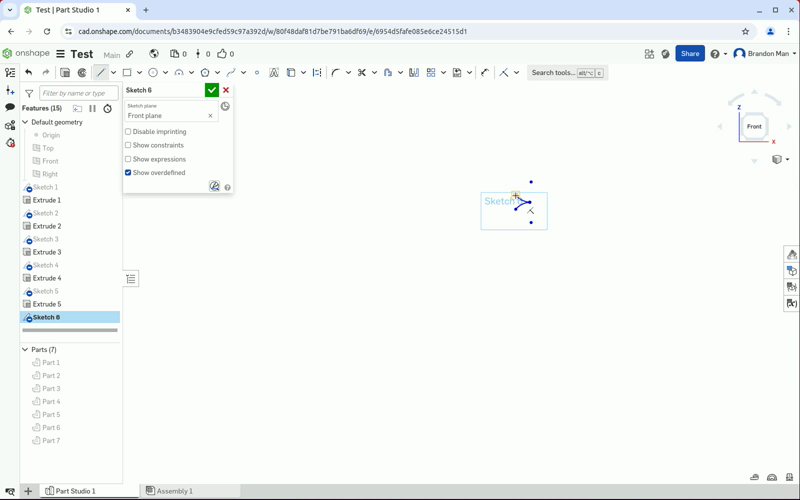
mouse_move(545, 195)
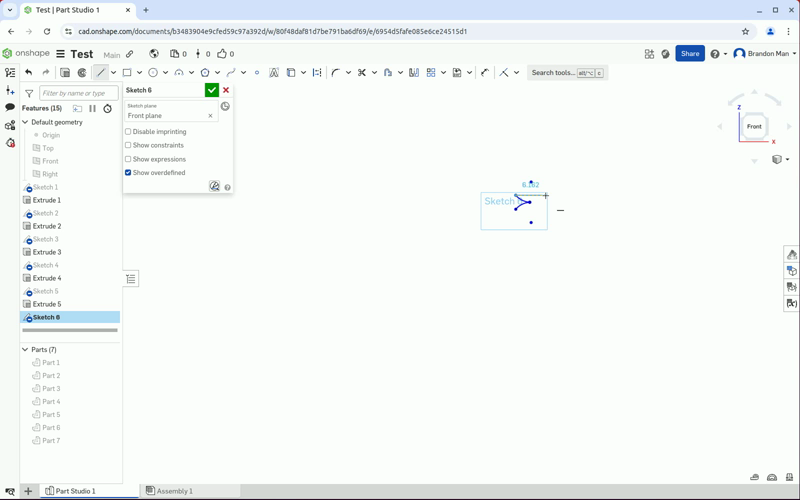
key_down(shift)
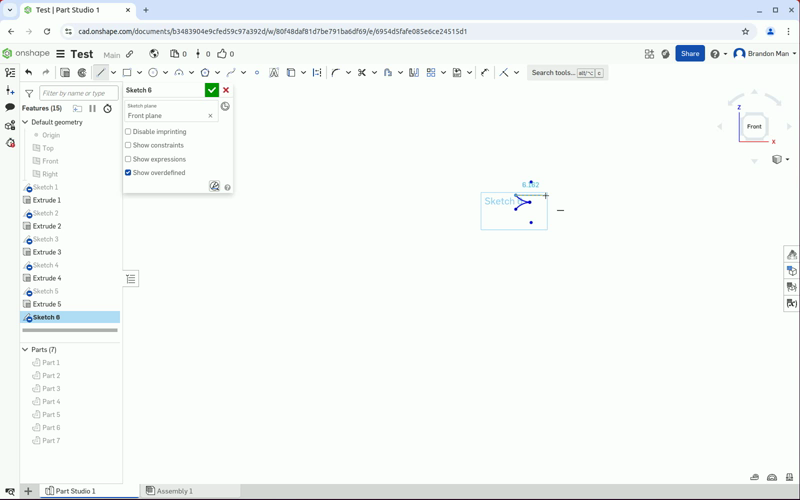
mouse_move(515, 209)
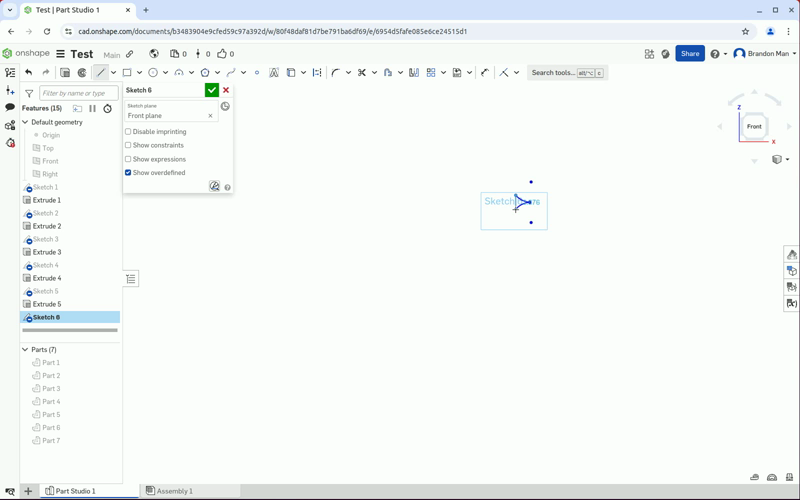
key_up(shift)
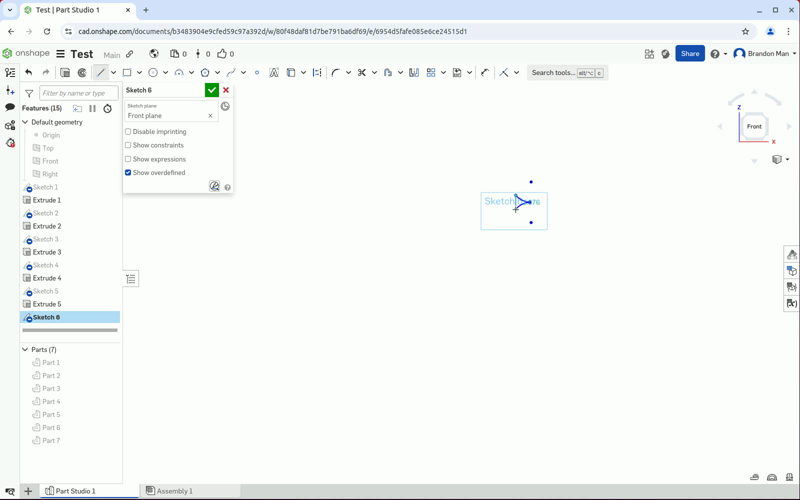
click(515, 209)
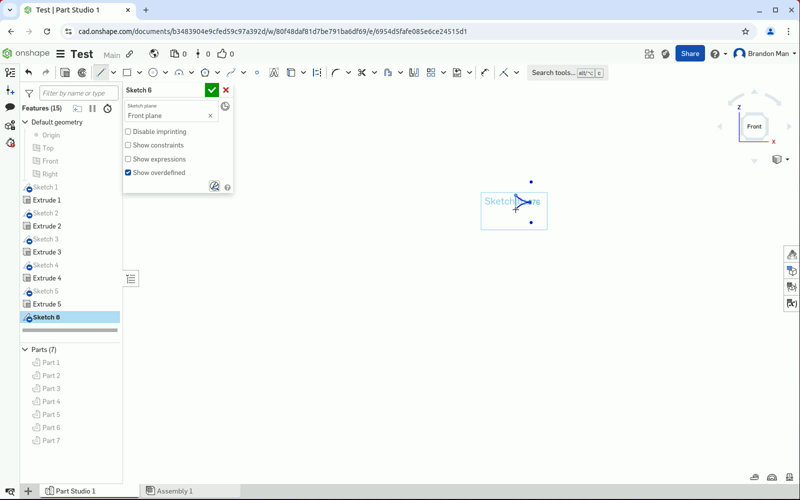
key(esc)
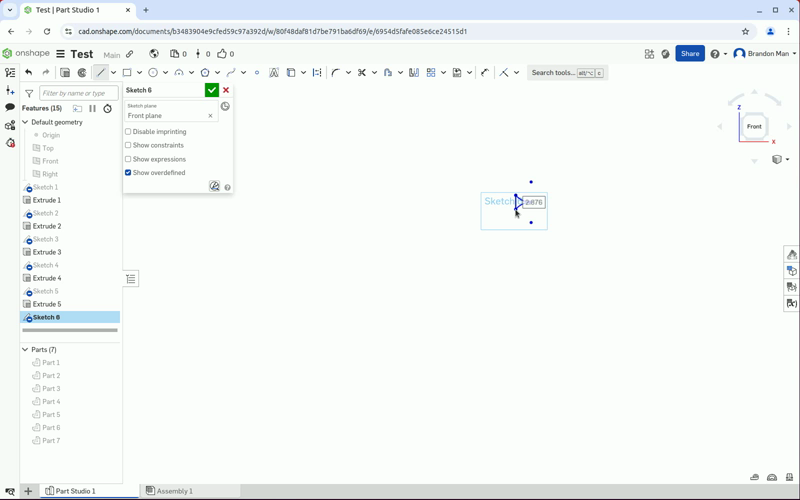
mouse_move(519, 198)
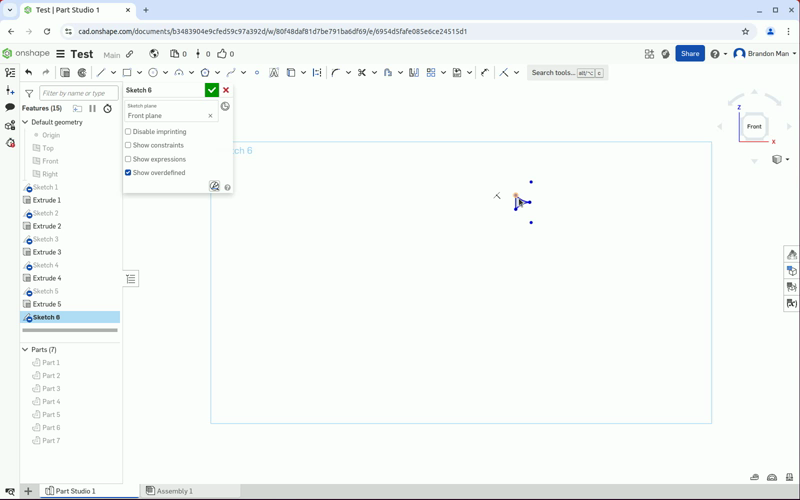
scroll(6)
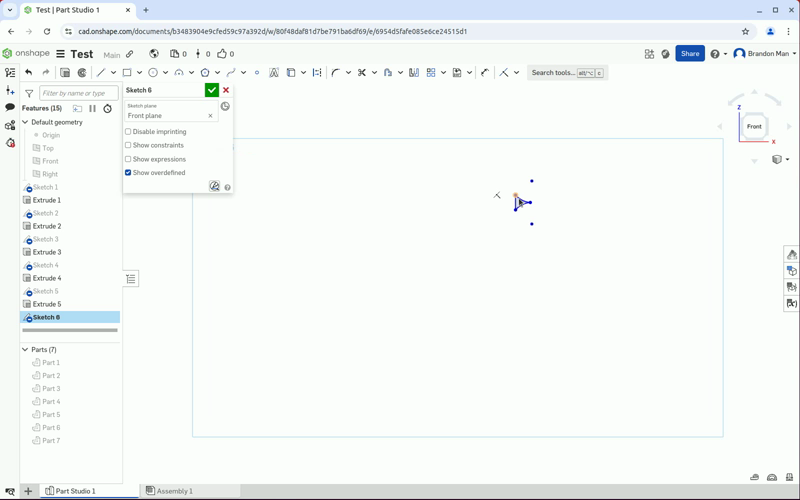
scroll(6)
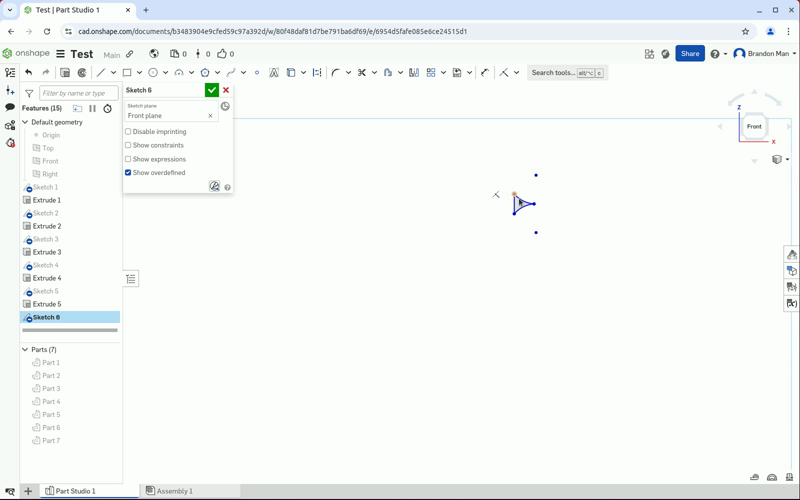
scroll(6)
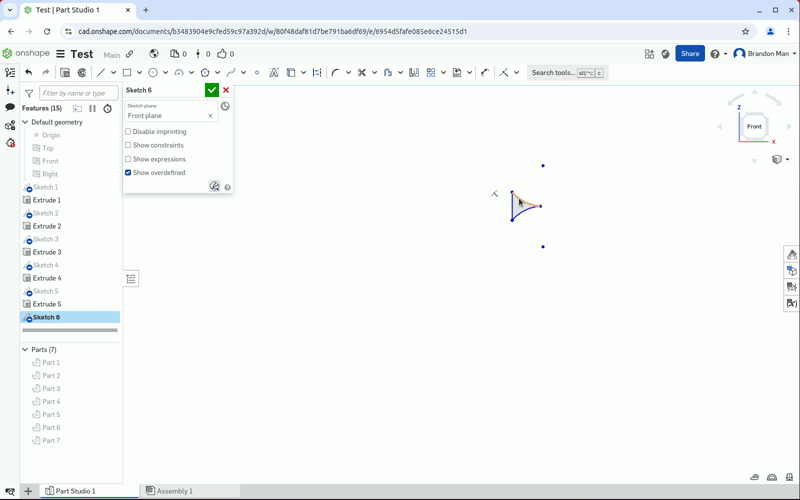
scroll(6)
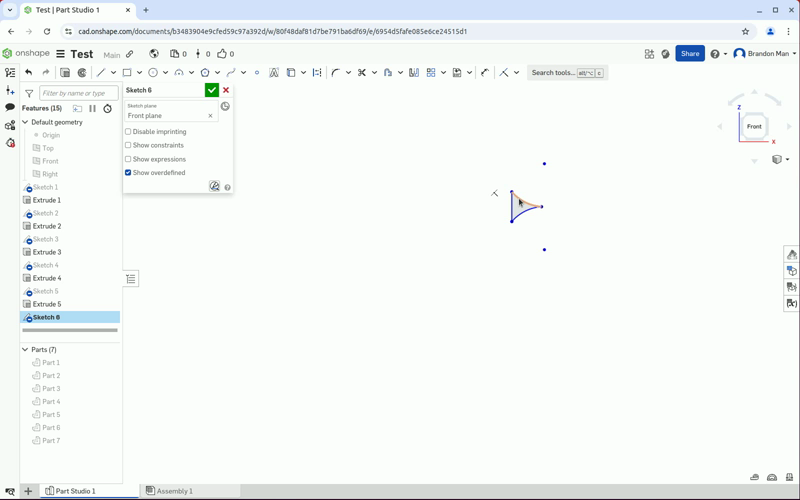
scroll(6)
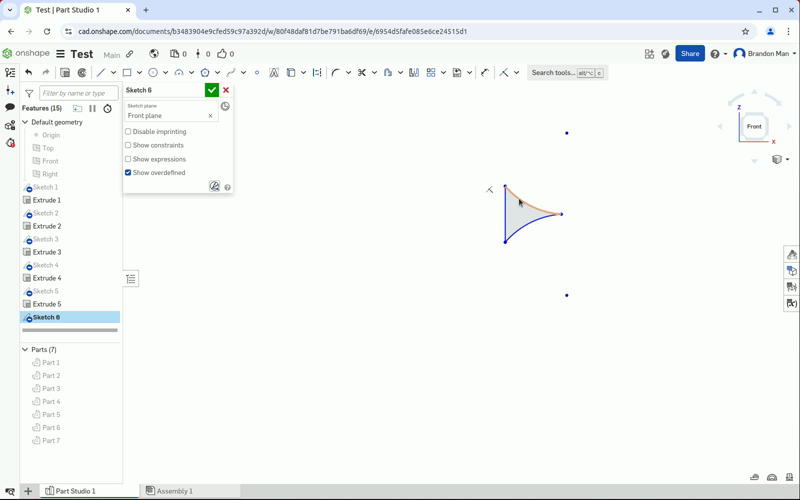
scroll(6)
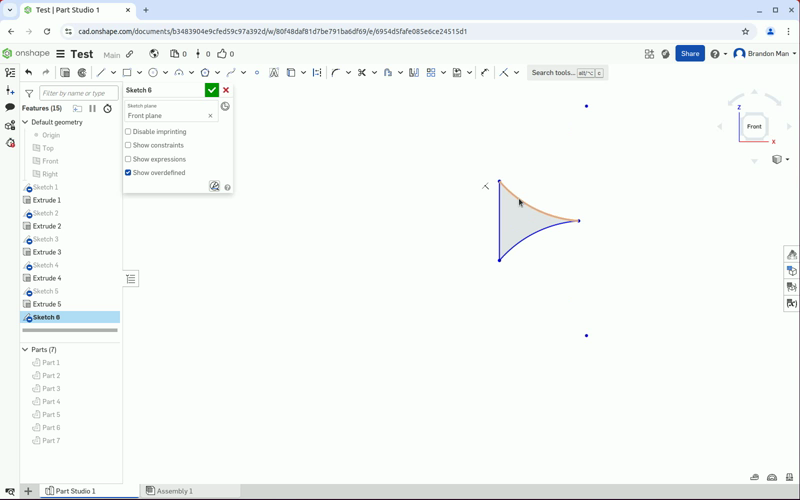
scroll(6)
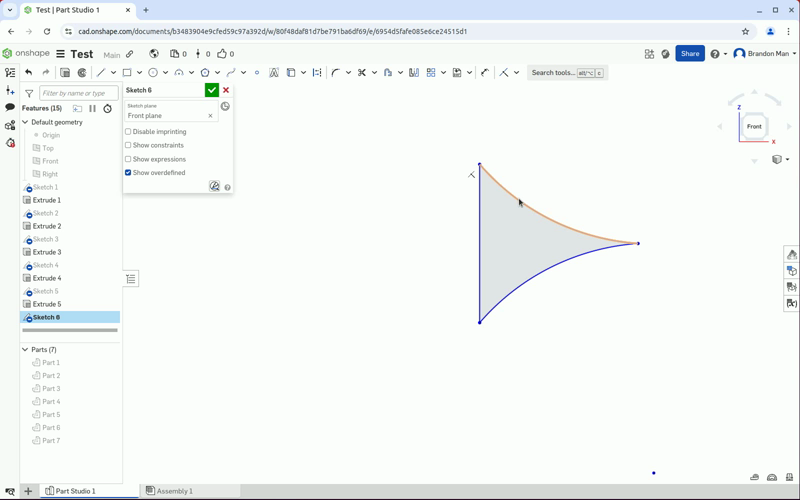
click(519, 198)
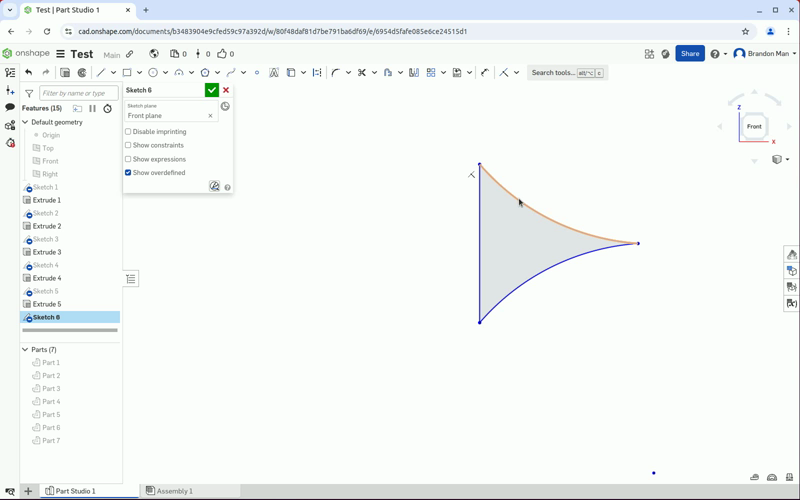
scroll(-6)
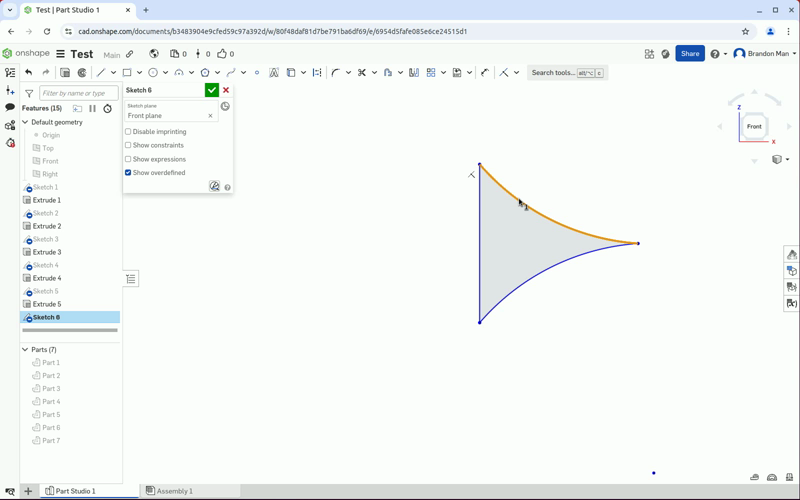
scroll(-6)
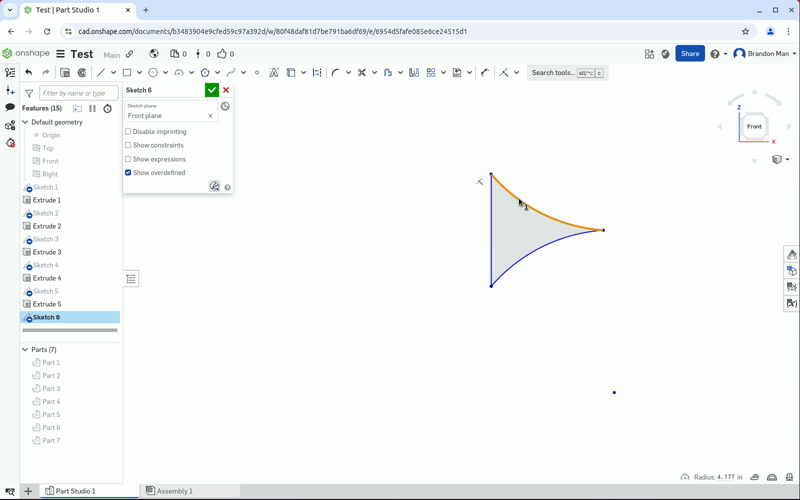
scroll(-6)
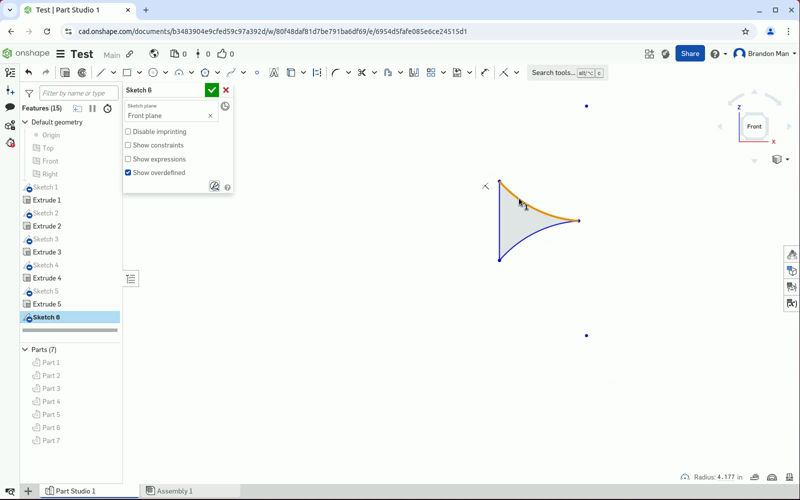
scroll(-6)
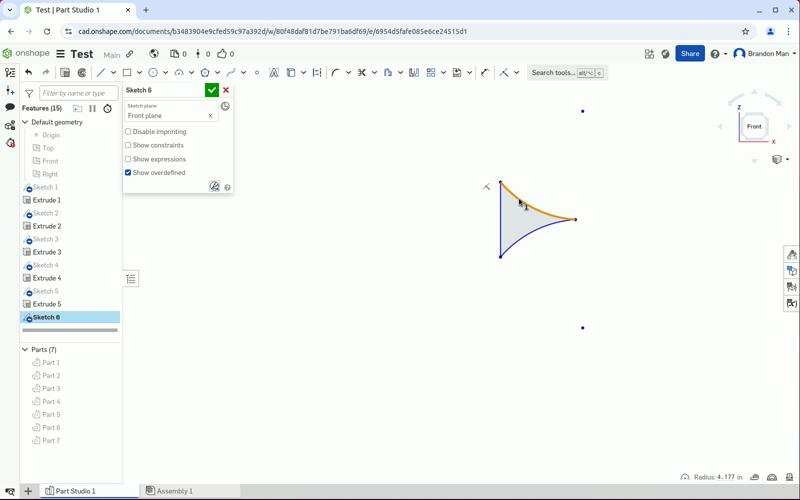
scroll(-6)
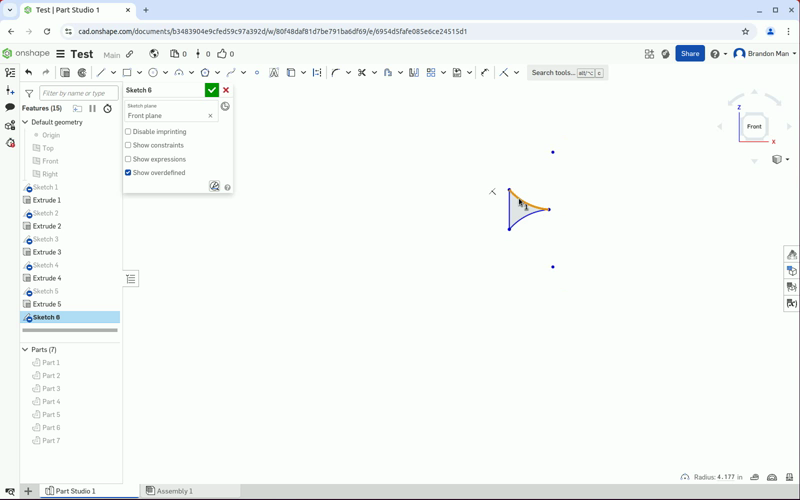
scroll(-6)
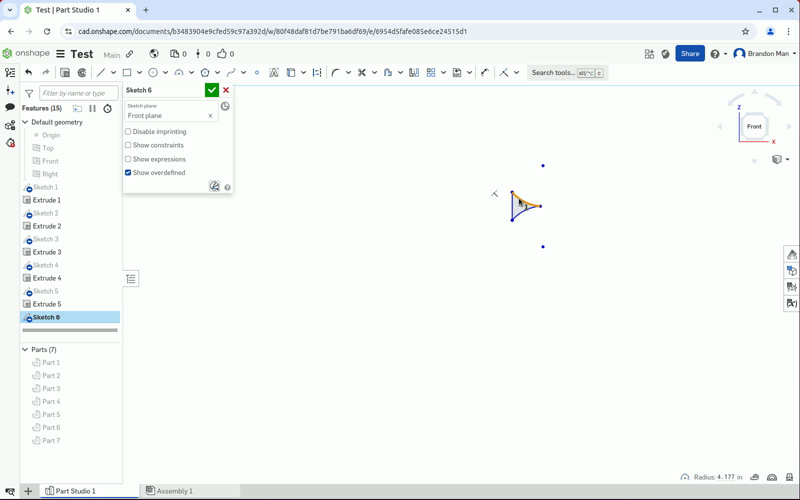
scroll(-6)
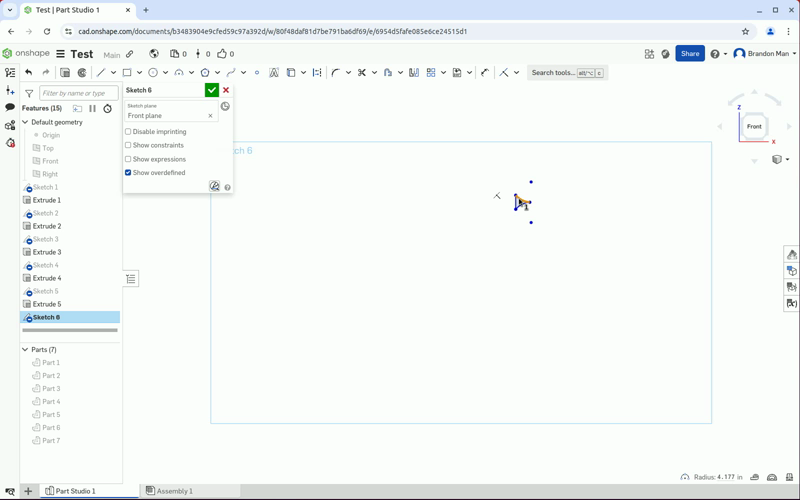
mouse_move(73, 352)
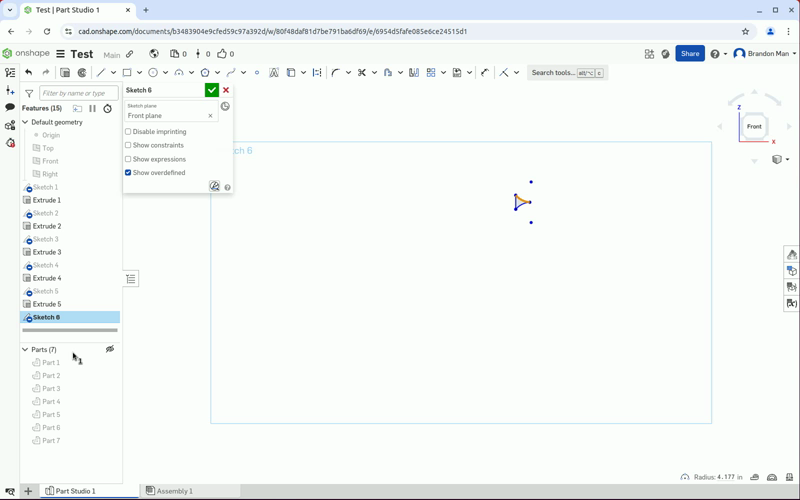
key(shift+y)
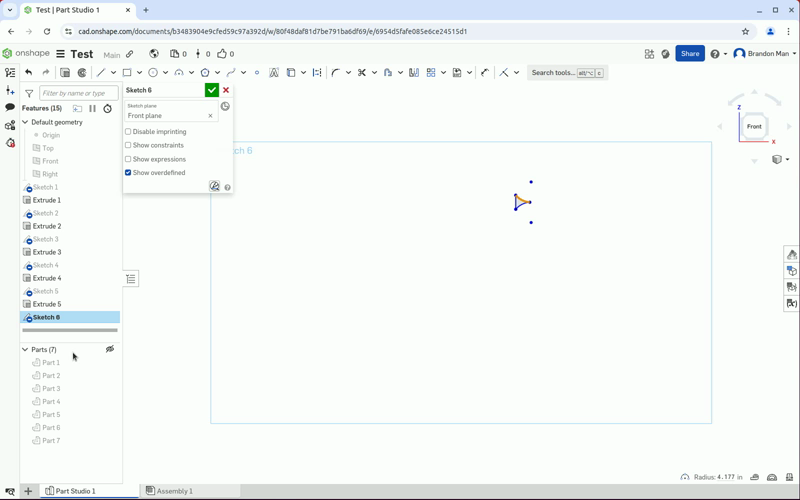
key(shift+e)
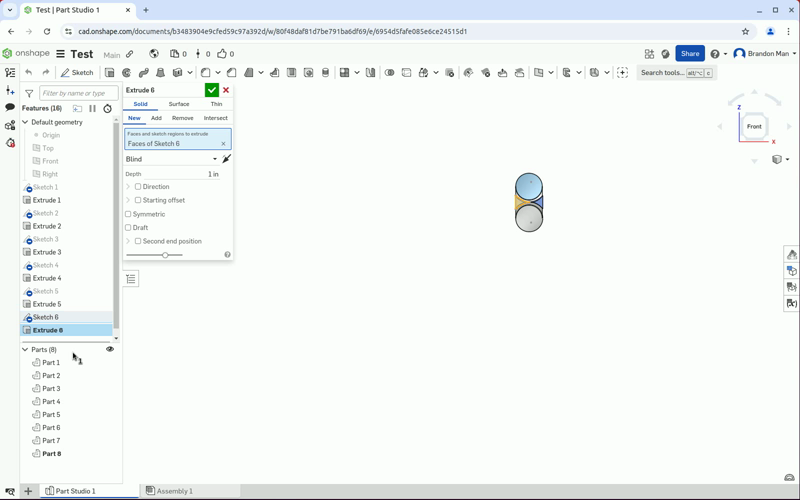
mouse_move(143, 106)
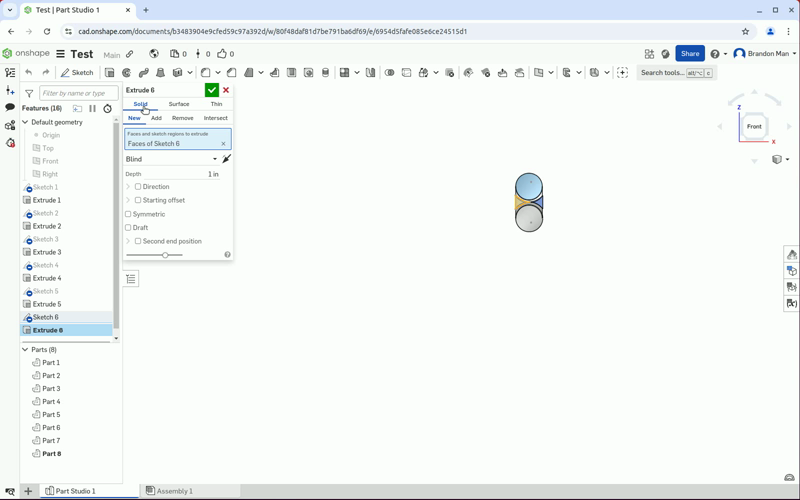
click(143, 106)
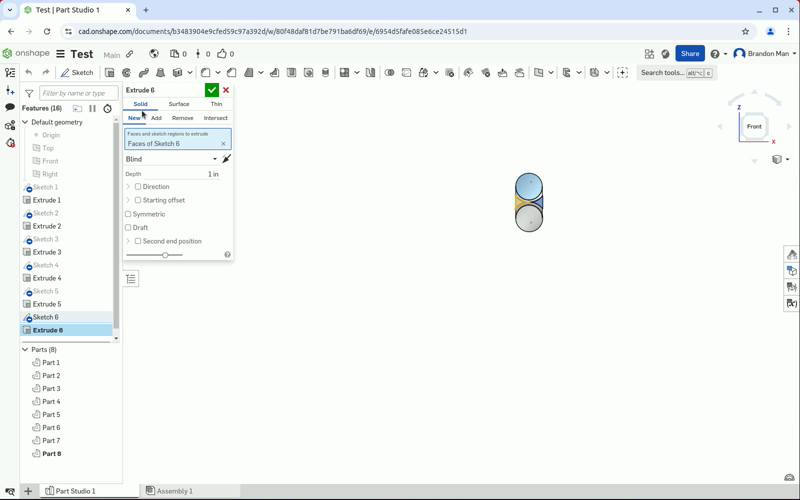
mouse_move(137, 120)
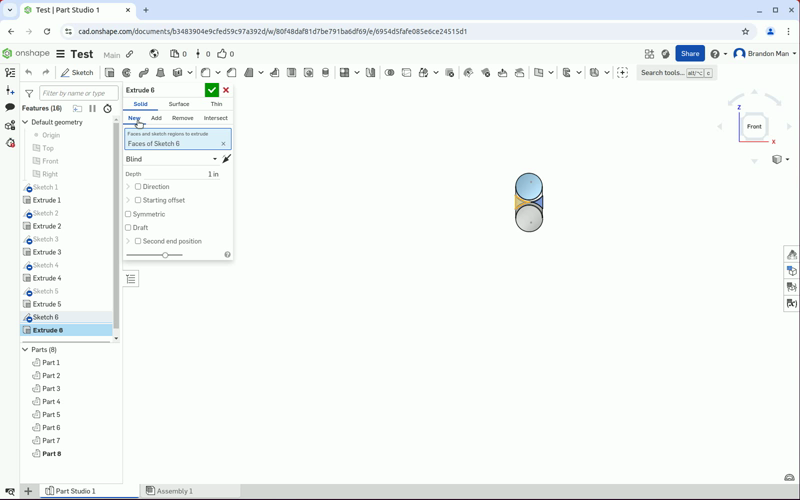
click(137, 120)
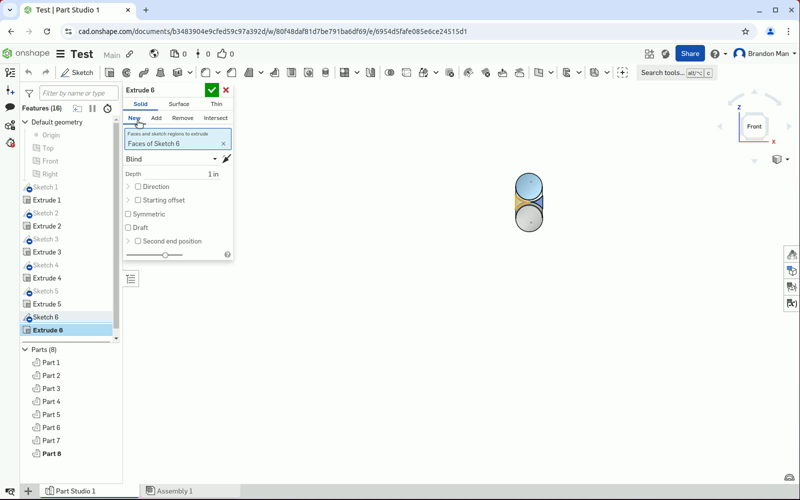
key(tab, 4)
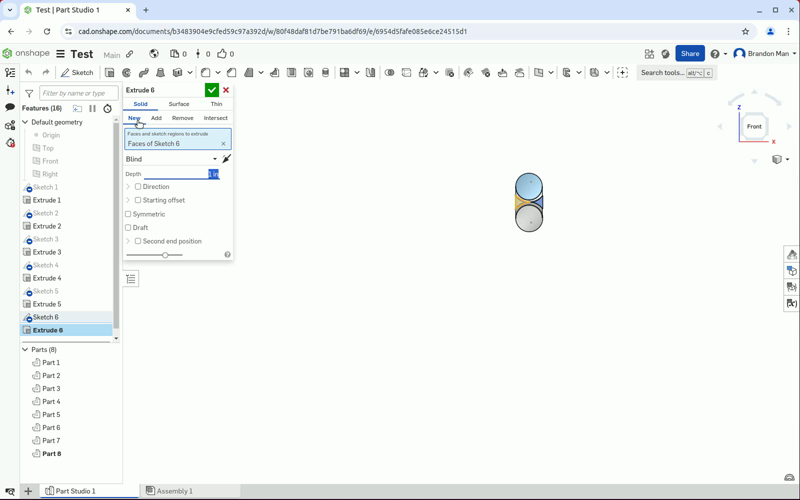
text(22.145)
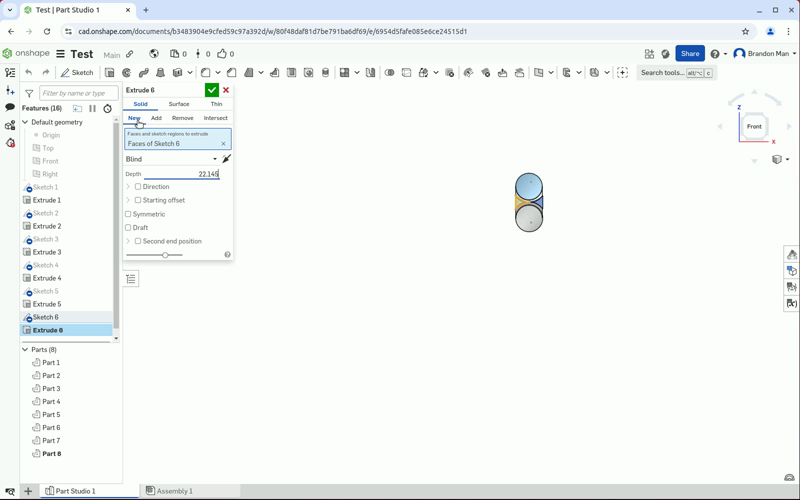
key(enter)
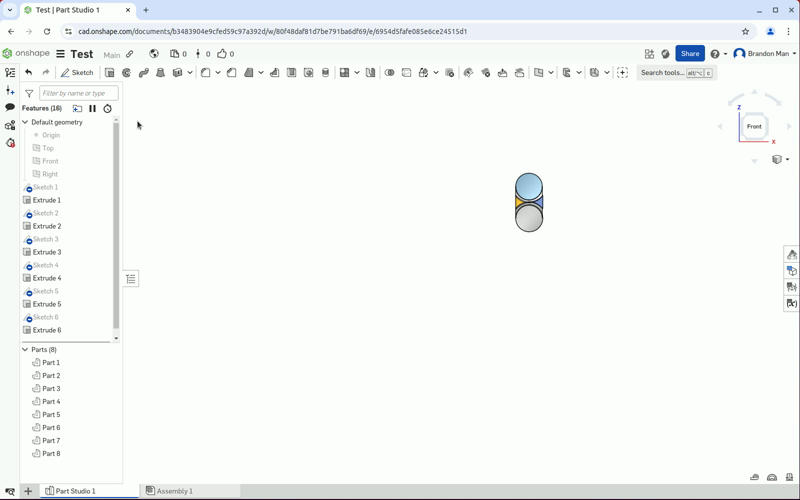
key(shift+h)
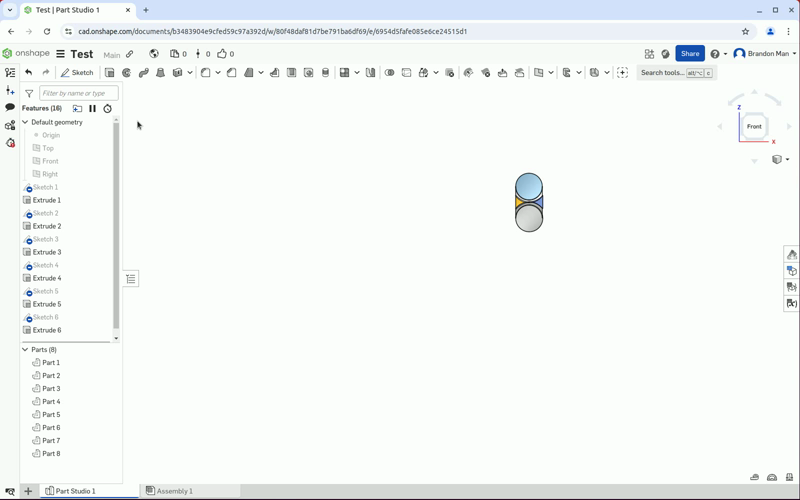
key(shift+h)
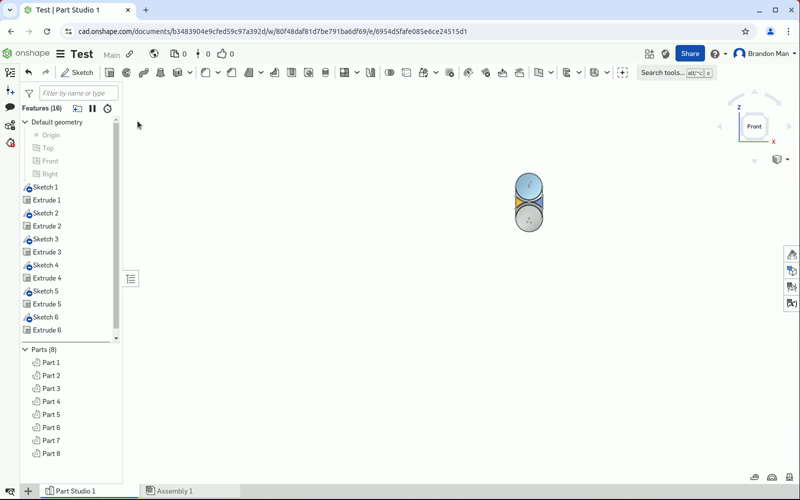
key(shift+7)
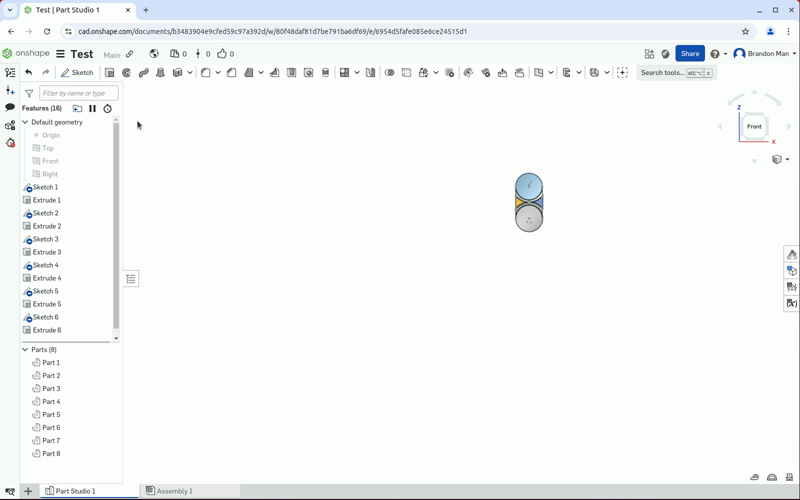
key(left, 2)
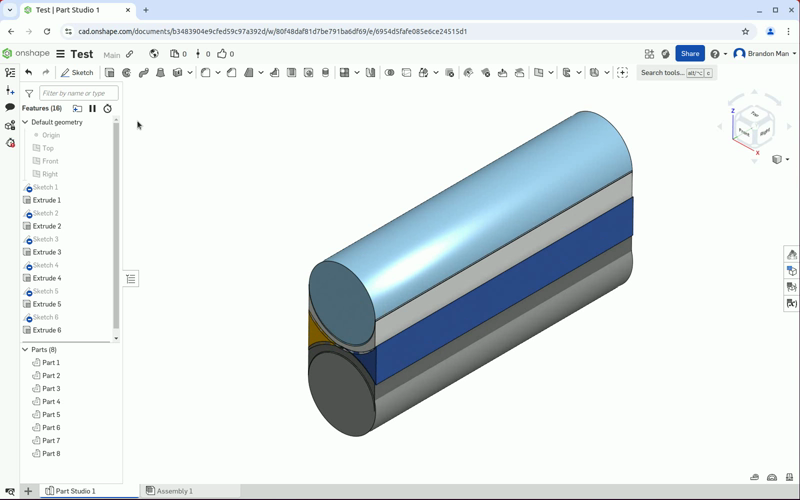
key(down, 2)
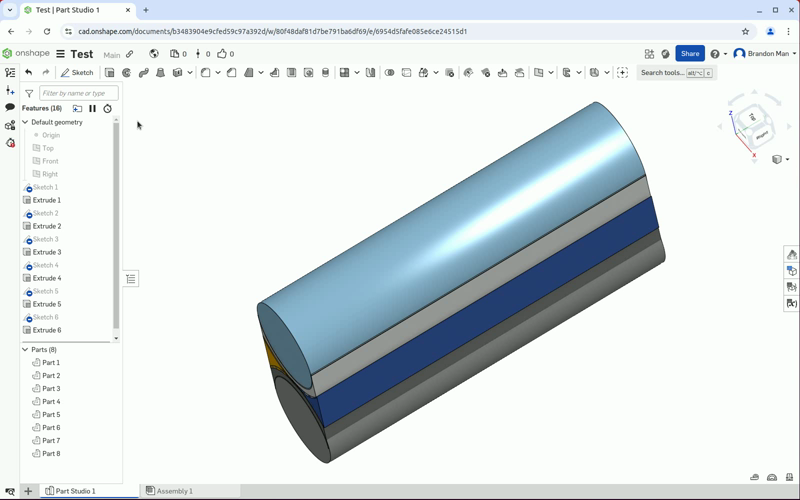
key(up, 2)
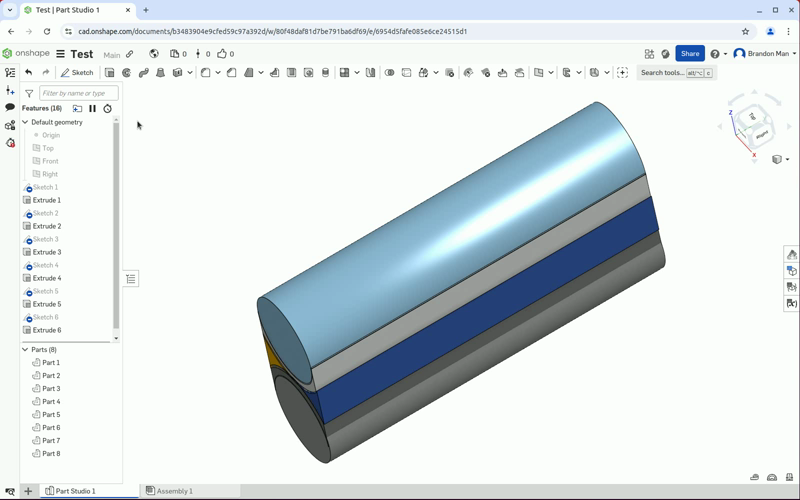
key(right, 2)
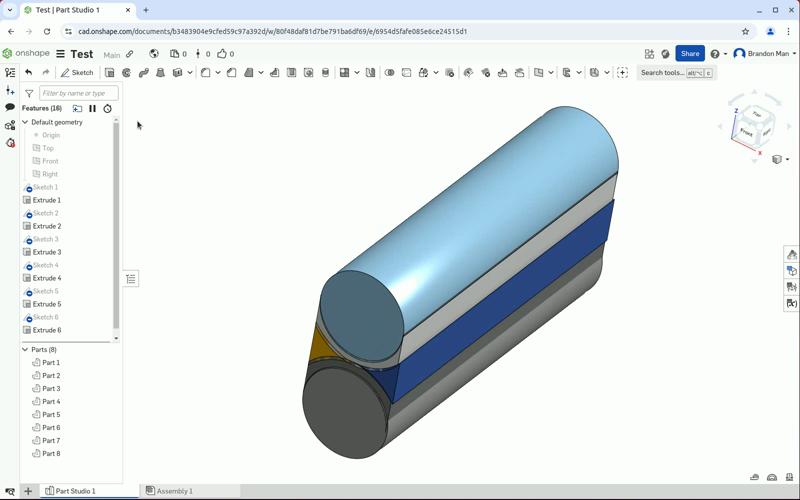
mouse_move(69, 189)
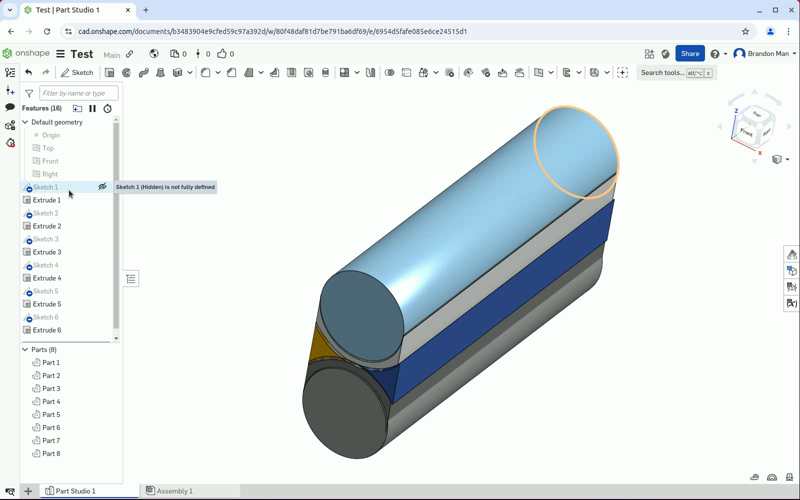
click(69, 189)